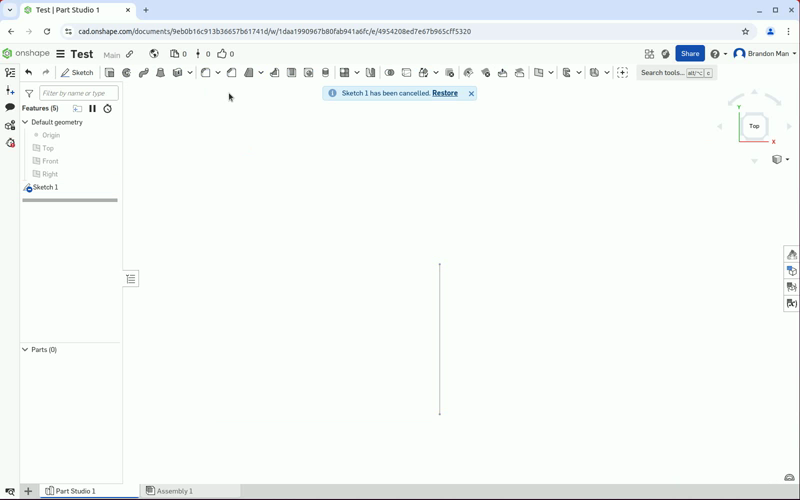
key(shift+h)
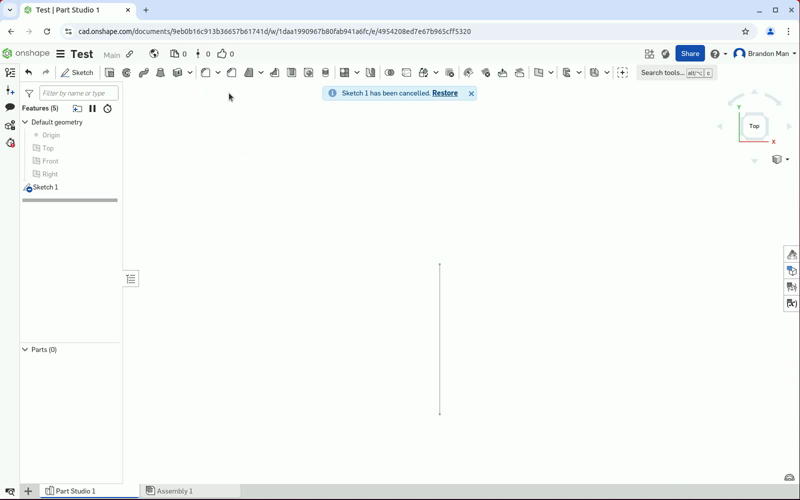
key(shift+s)
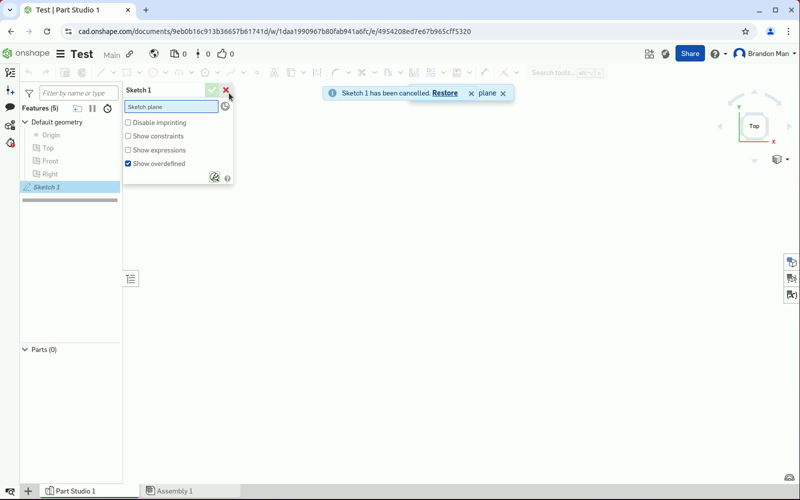
mouse_move(73, 150)
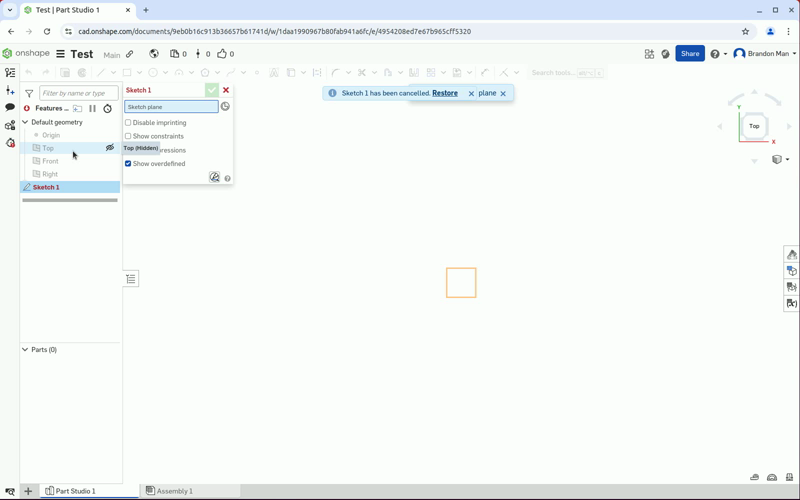
click(73, 150)
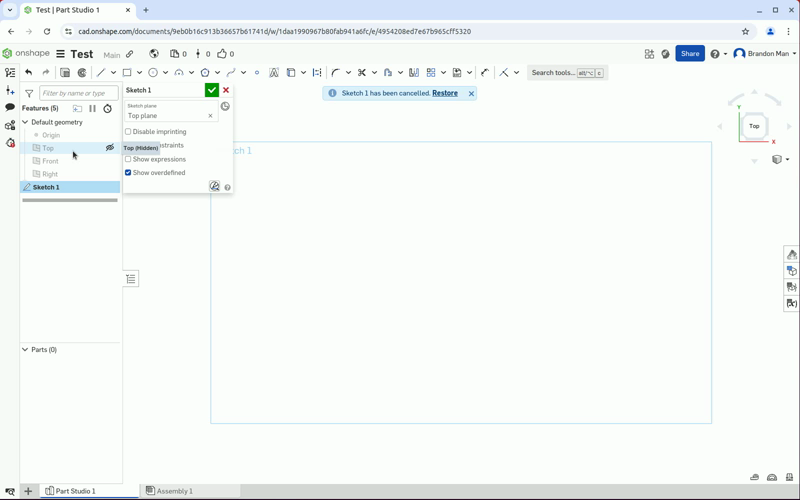
mouse_move(73, 352)
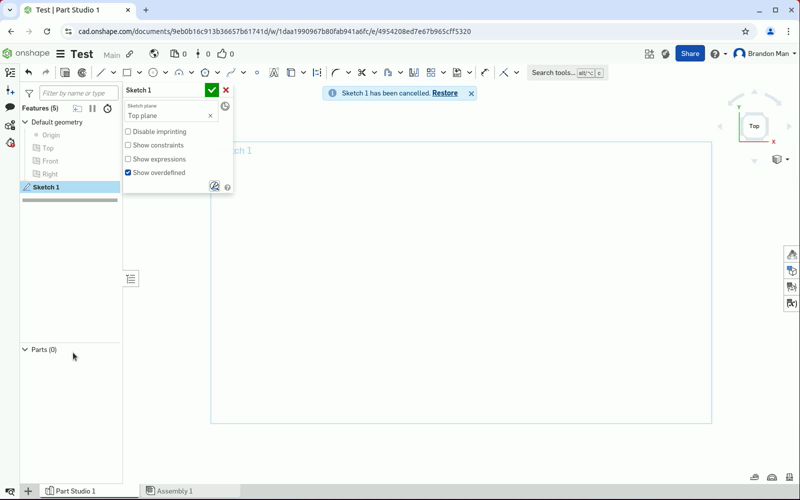
key(y)
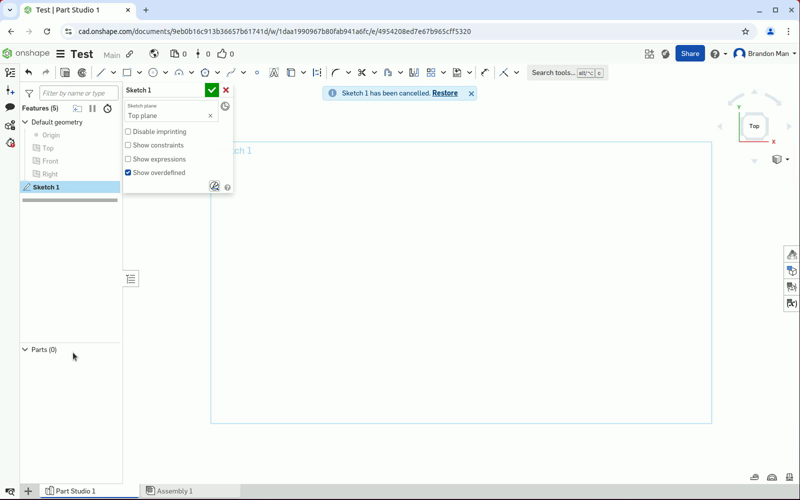
key(l)
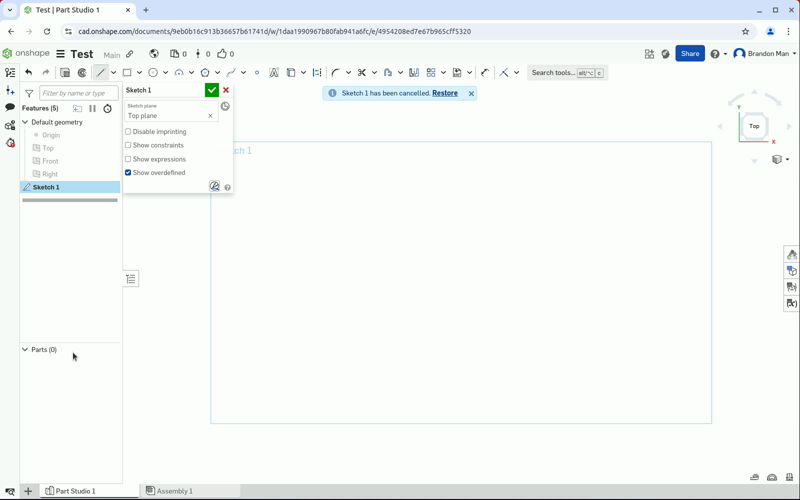
key_down(shift)
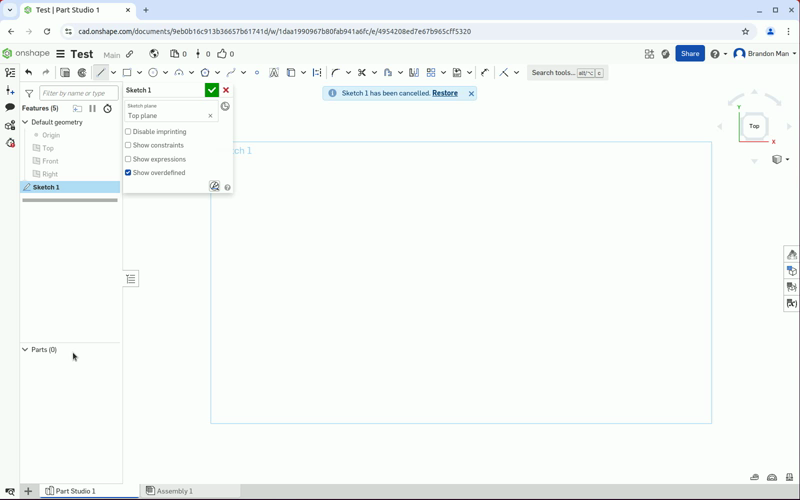
mouse_move(463, 282)
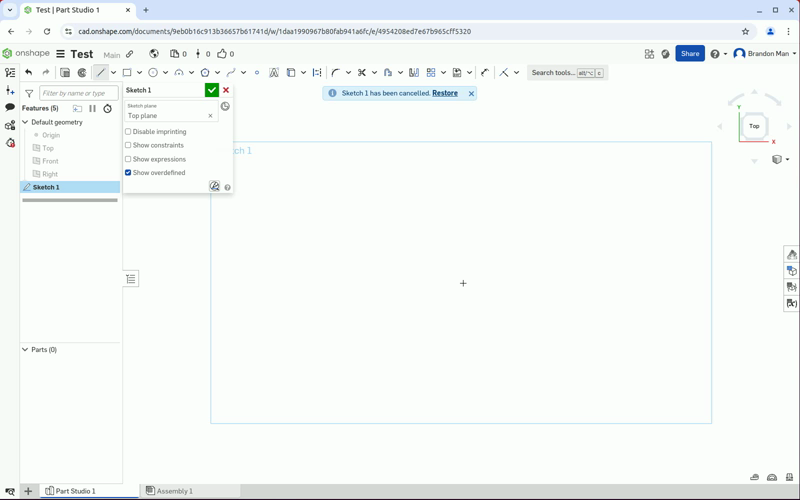
click(463, 282)
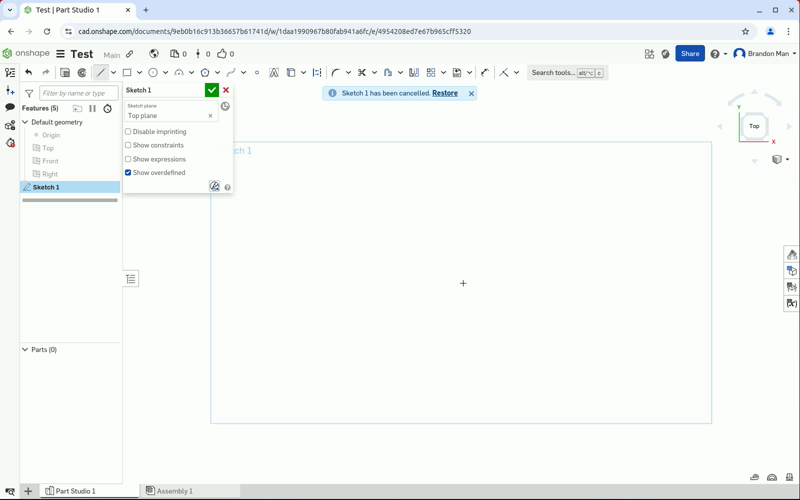
key_up(shift)
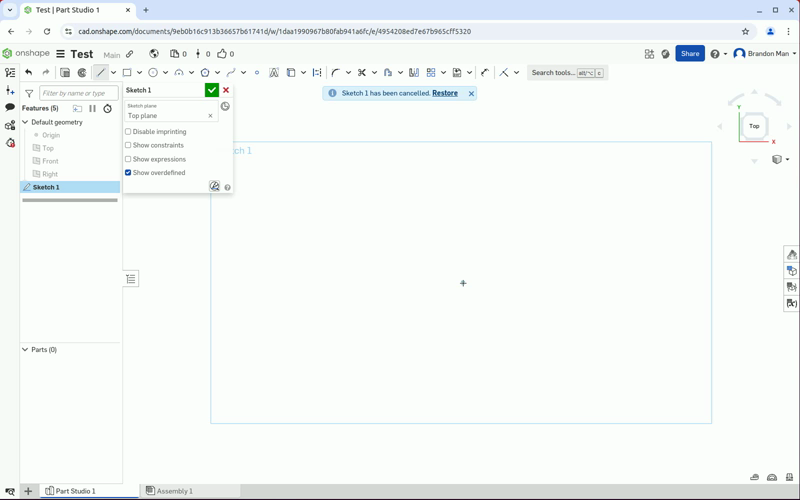
key_down(shift)
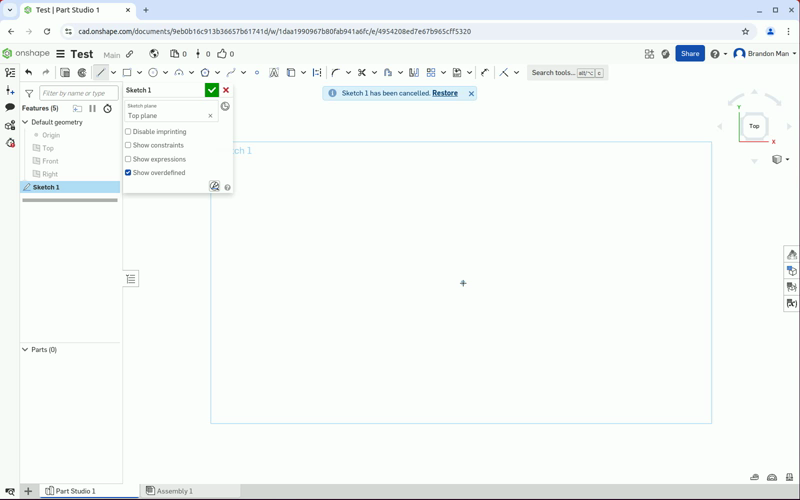
mouse_move(534, 282)
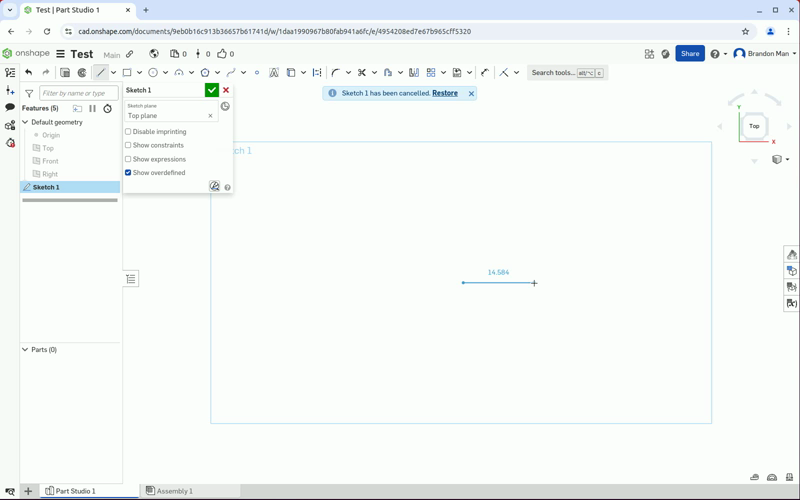
click(534, 282)
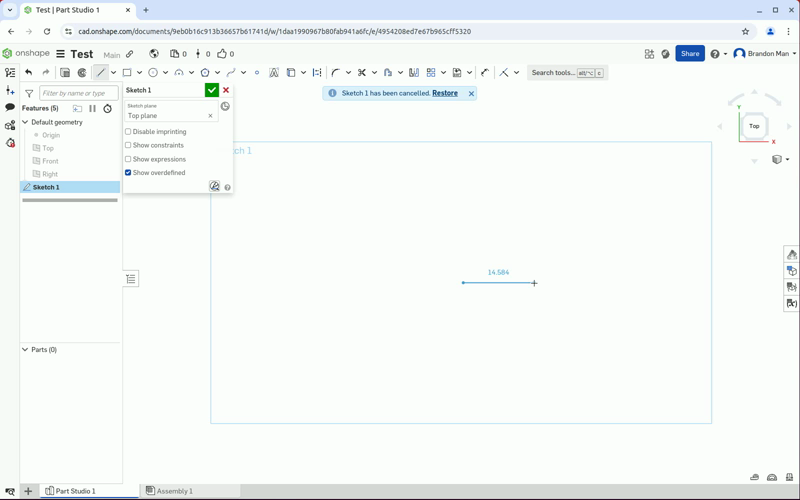
key_up(shift)
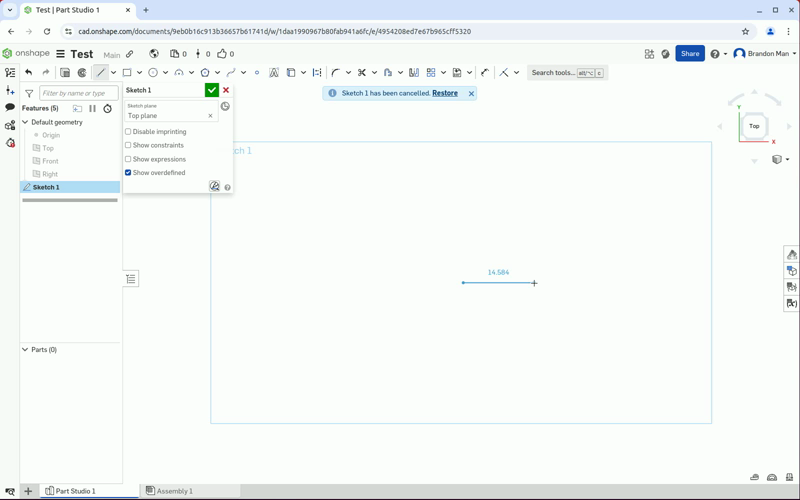
key_down(shift)
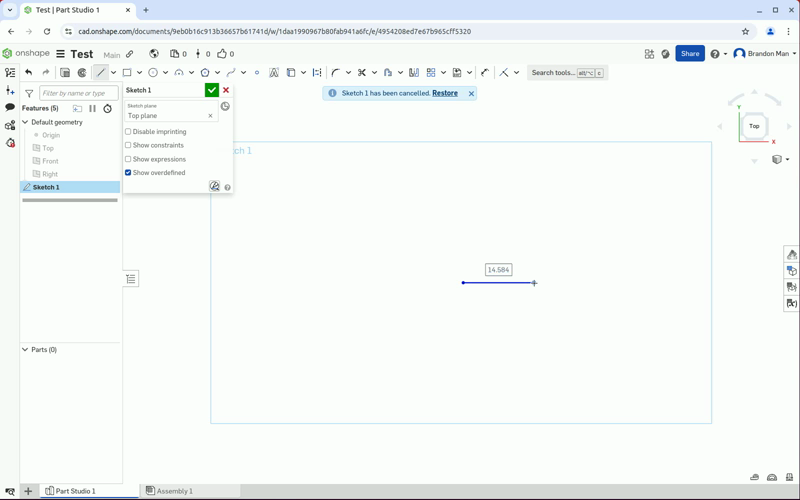
mouse_move(564, 282)
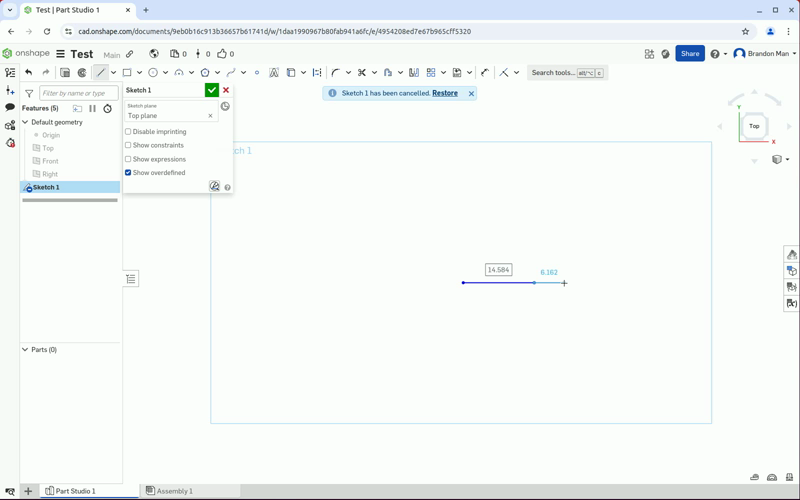
mouse_move(534, 280)
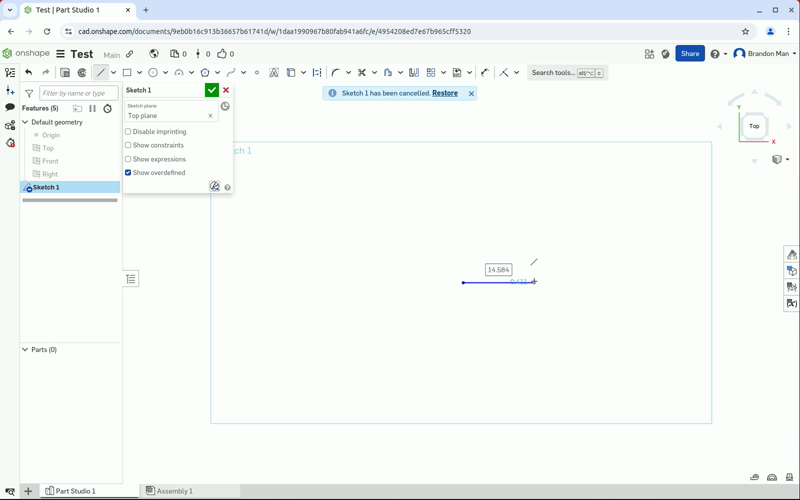
scroll(6)
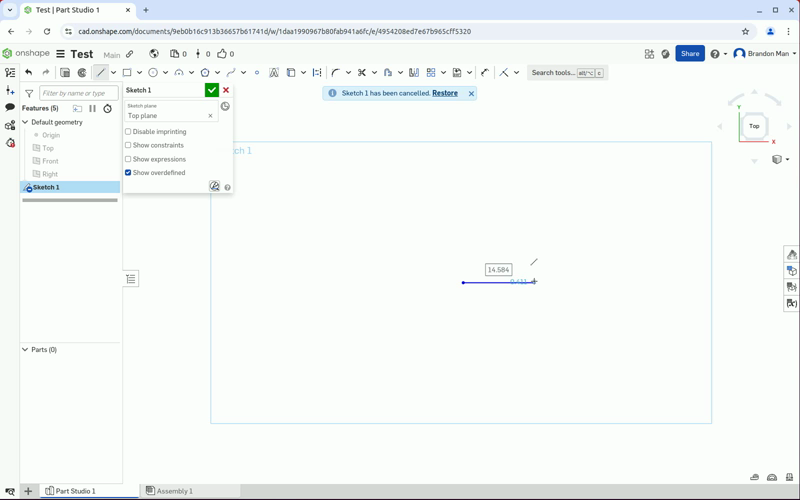
scroll(6)
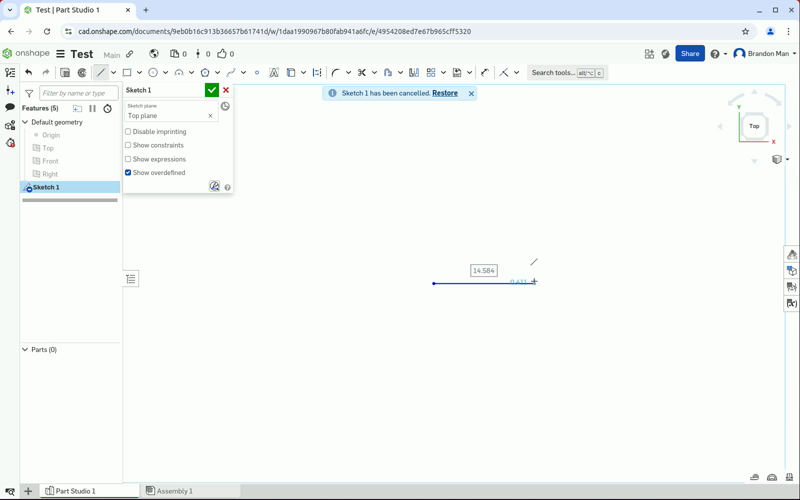
scroll(6)
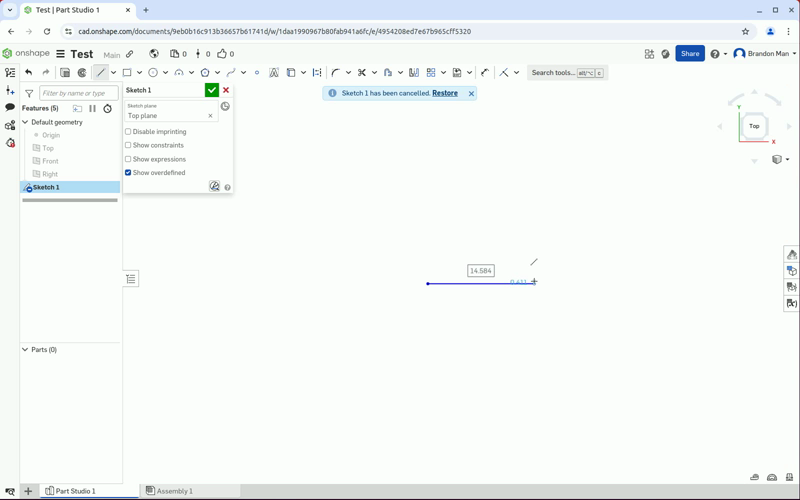
scroll(6)
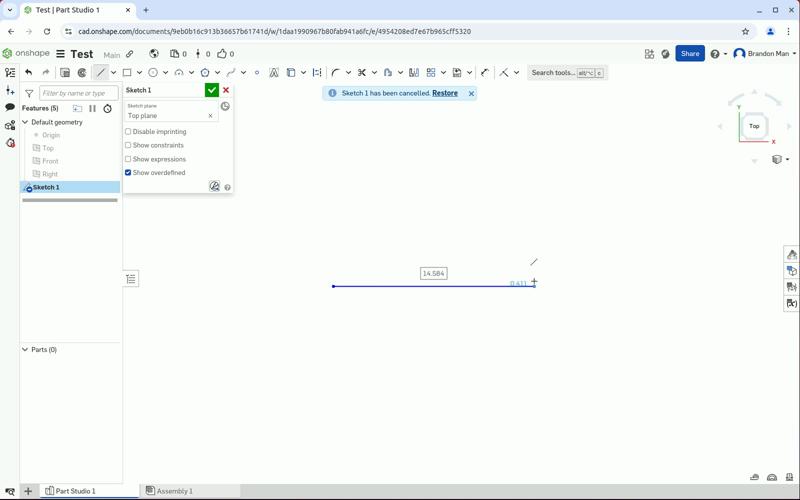
scroll(6)
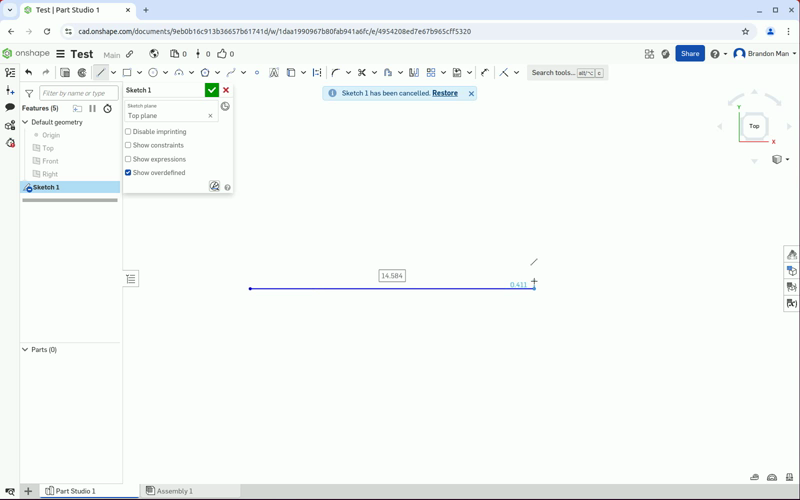
scroll(6)
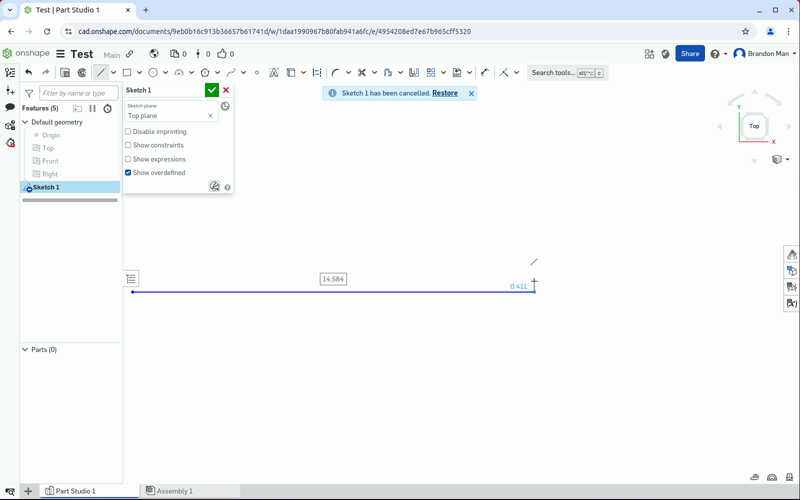
scroll(6)
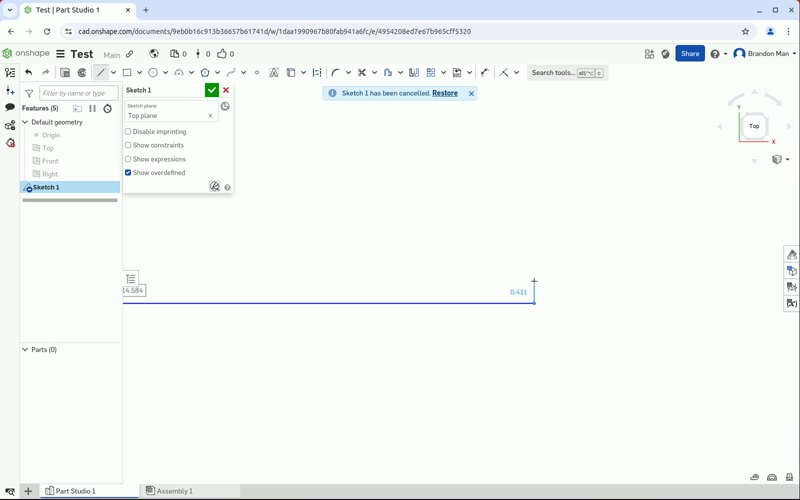
click(534, 280)
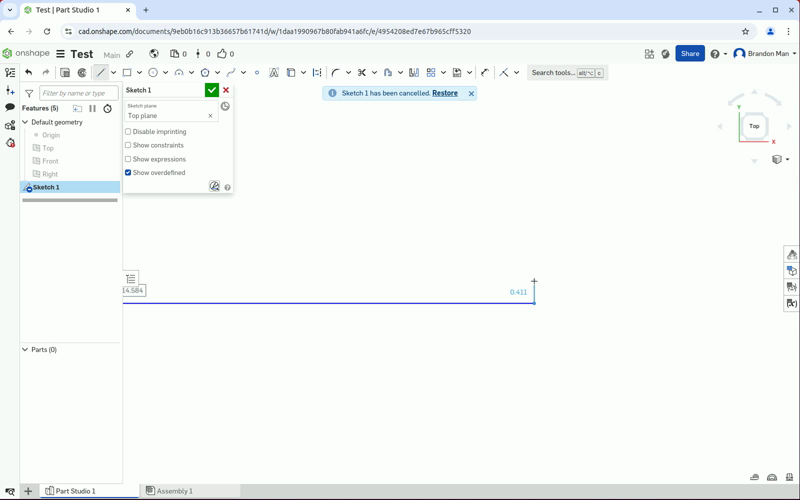
scroll(-6)
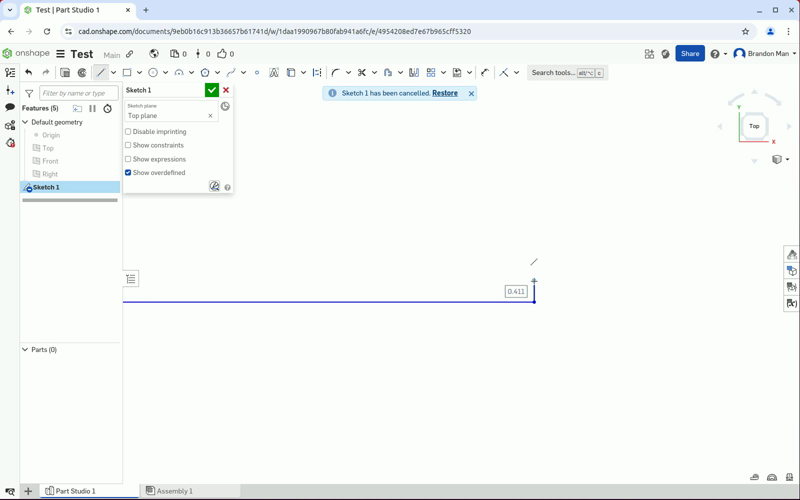
scroll(-6)
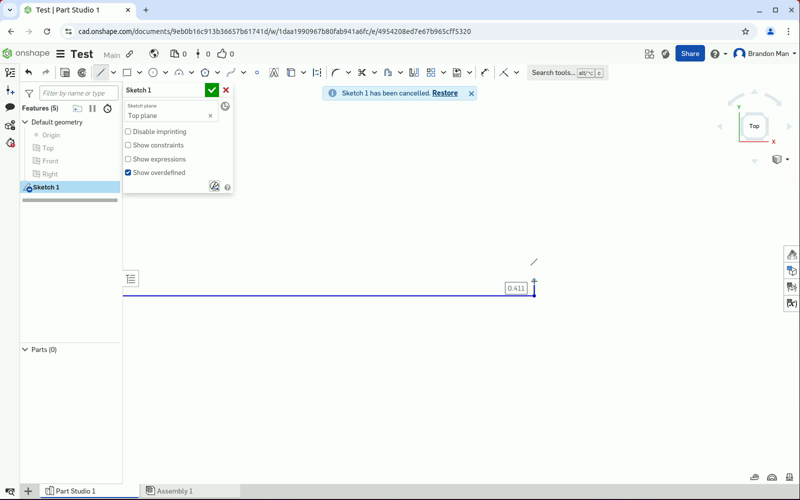
scroll(-6)
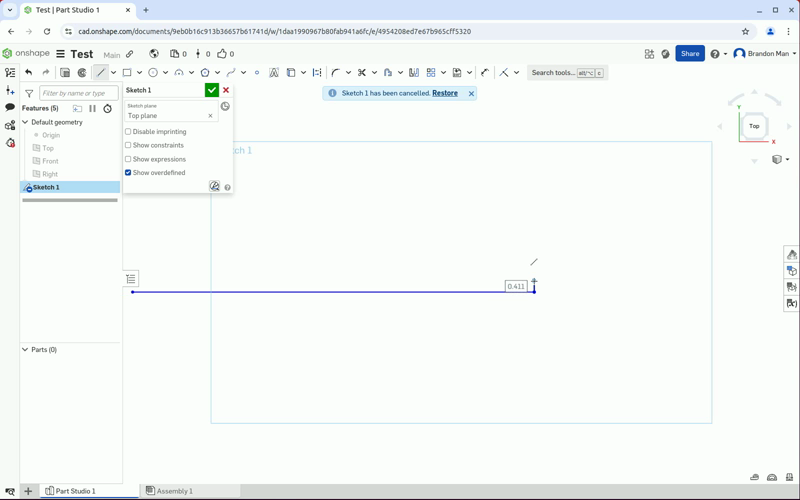
scroll(-6)
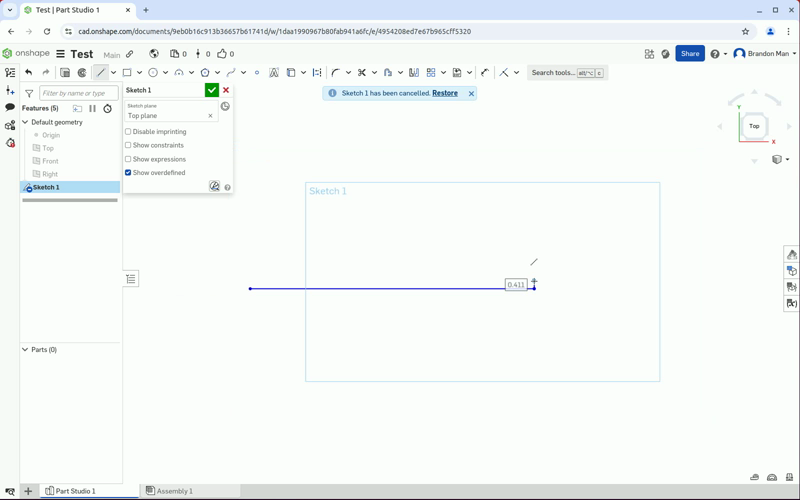
scroll(-6)
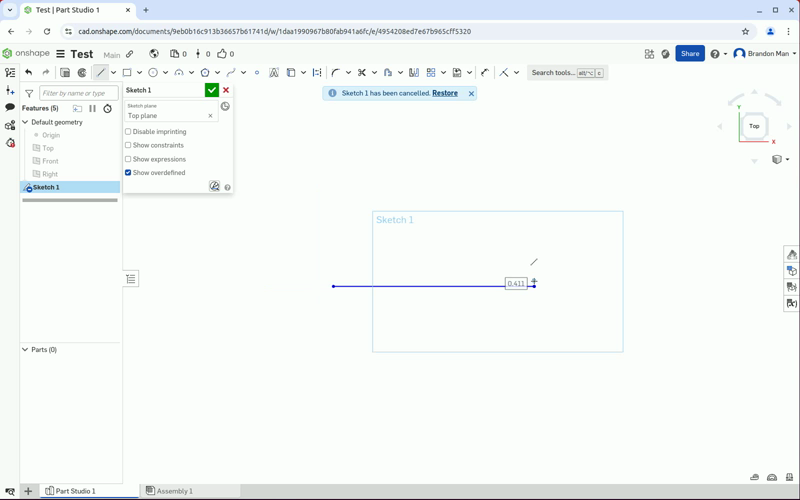
scroll(-6)
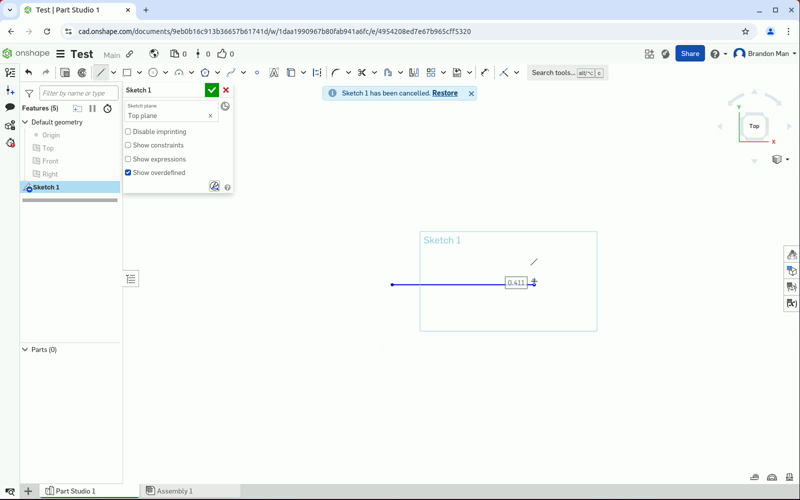
scroll(-6)
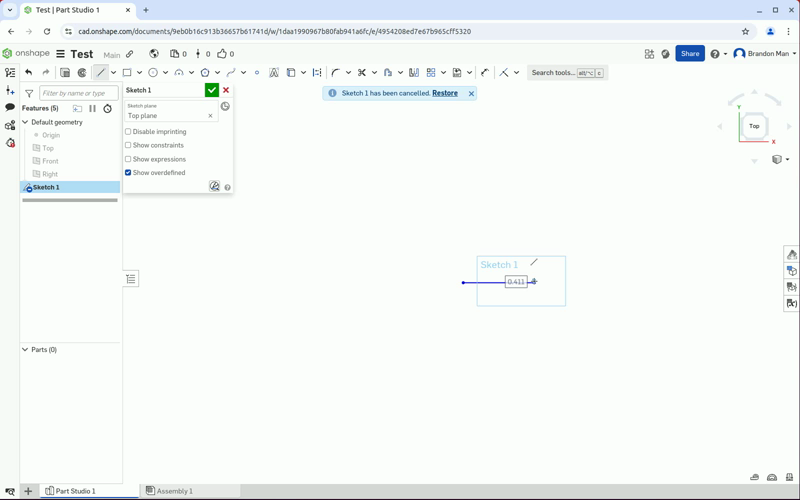
key_up(shift)
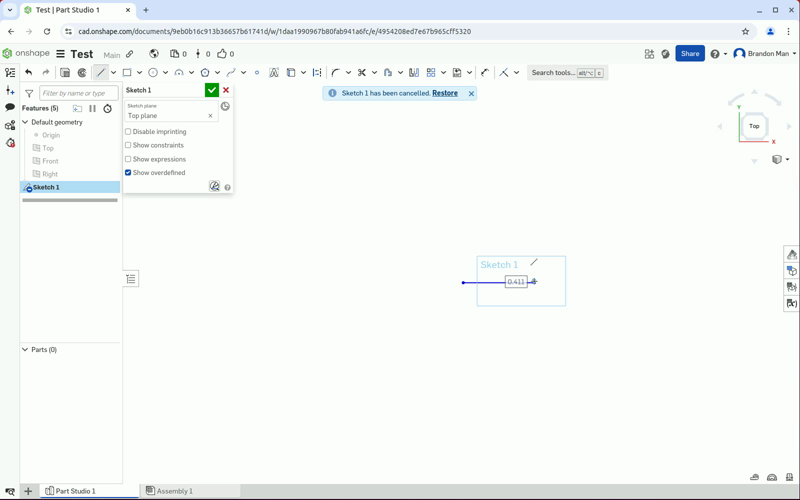
key_down(shift)
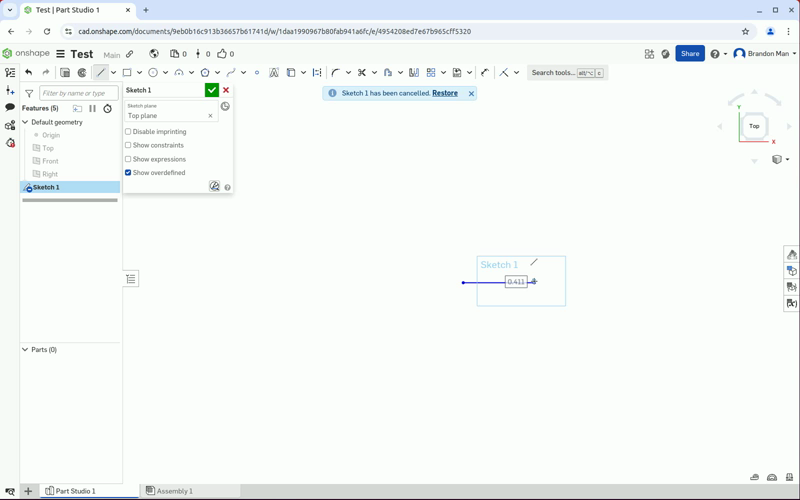
mouse_move(534, 172)
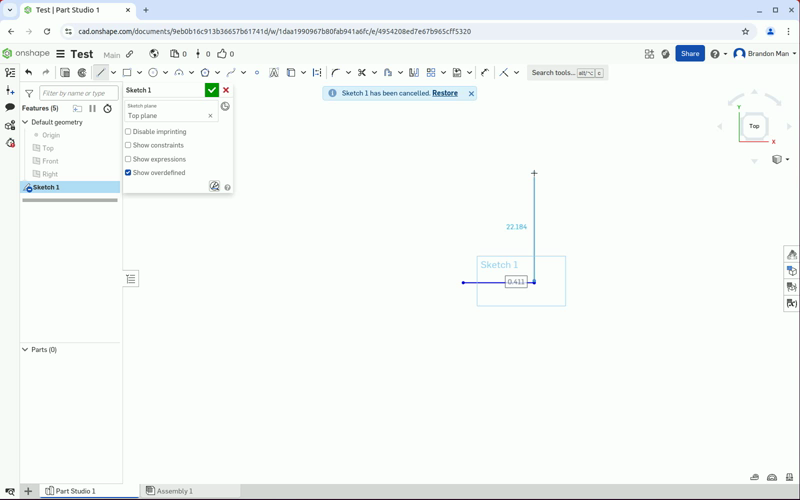
click(534, 172)
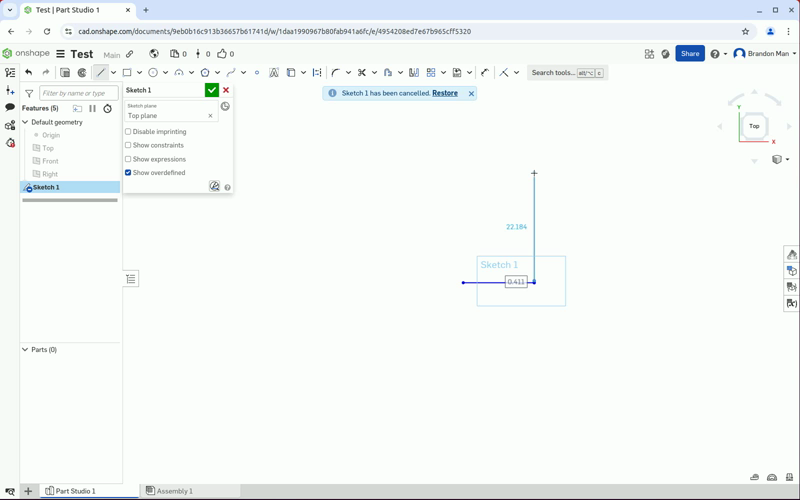
key_up(shift)
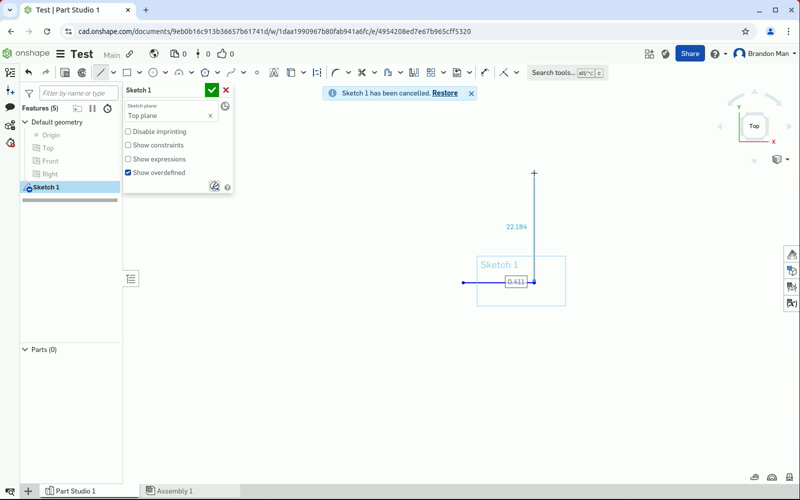
key(esc)
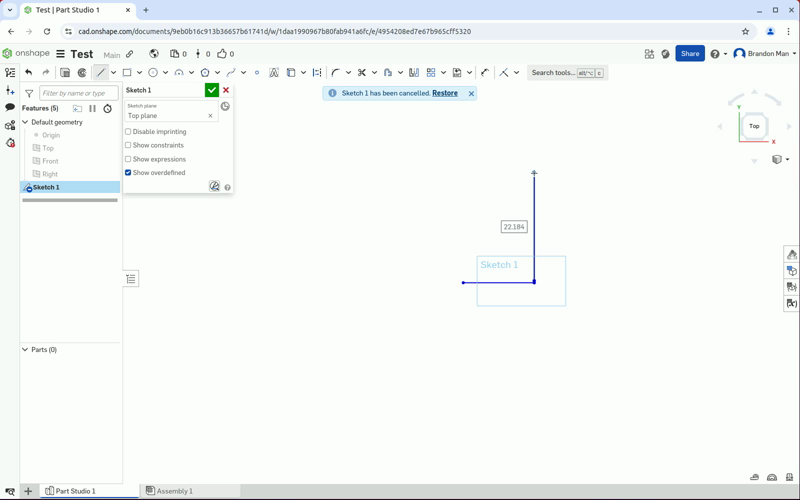
key(a)
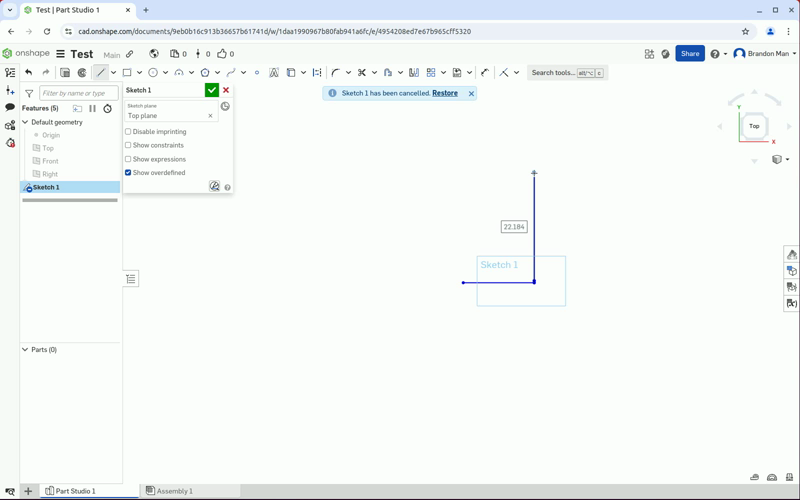
mouse_move(534, 172)
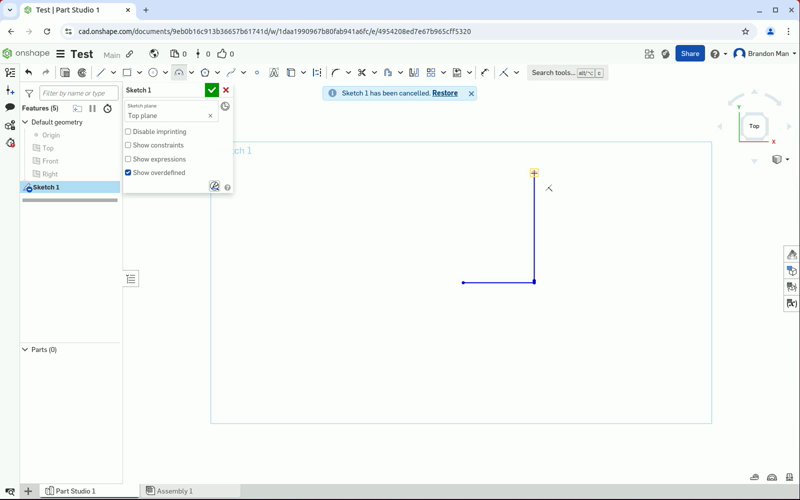
click(534, 172)
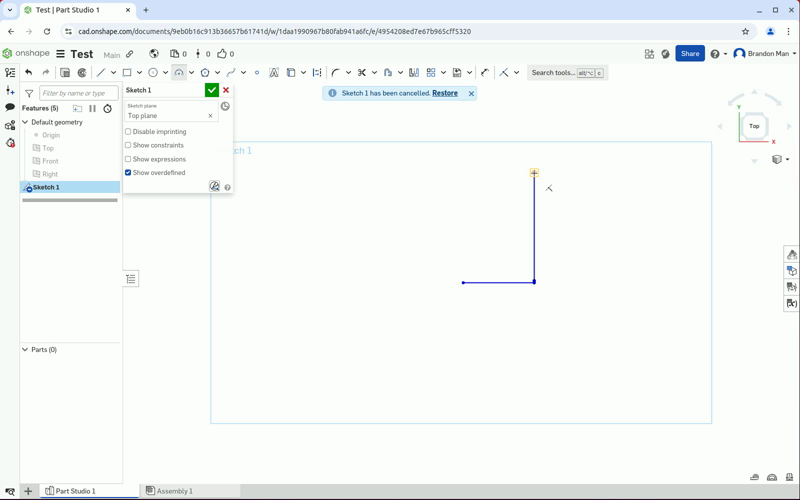
key_down(shift)
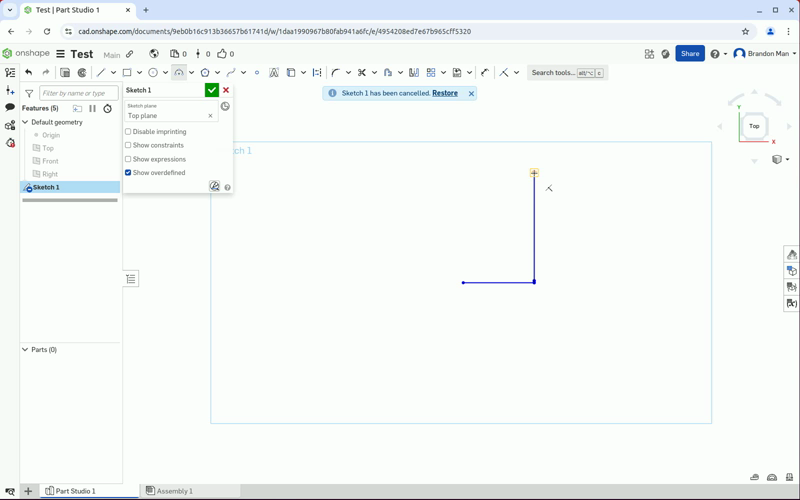
mouse_move(463, 172)
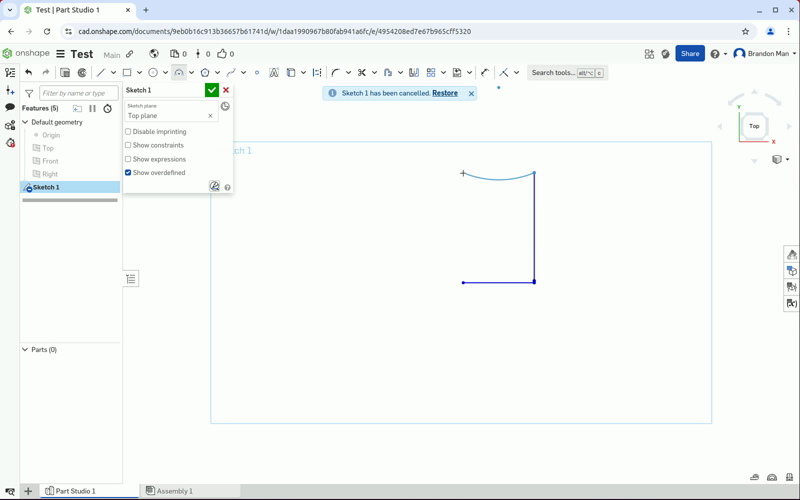
click(463, 172)
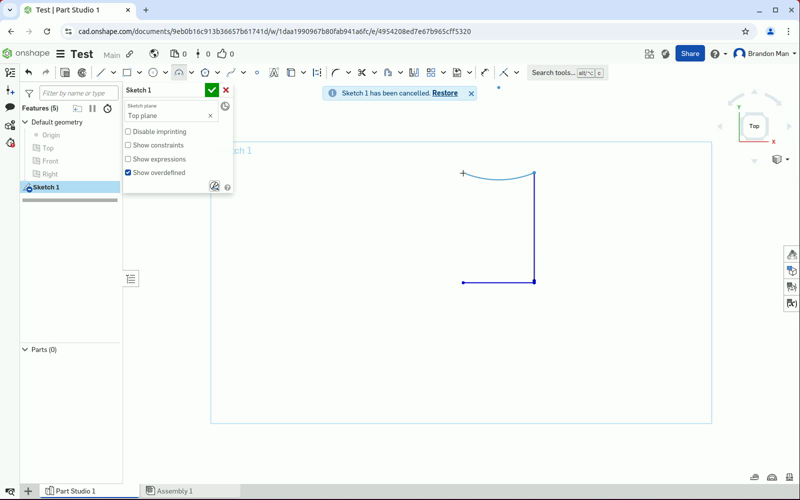
mouse_move(498, 186)
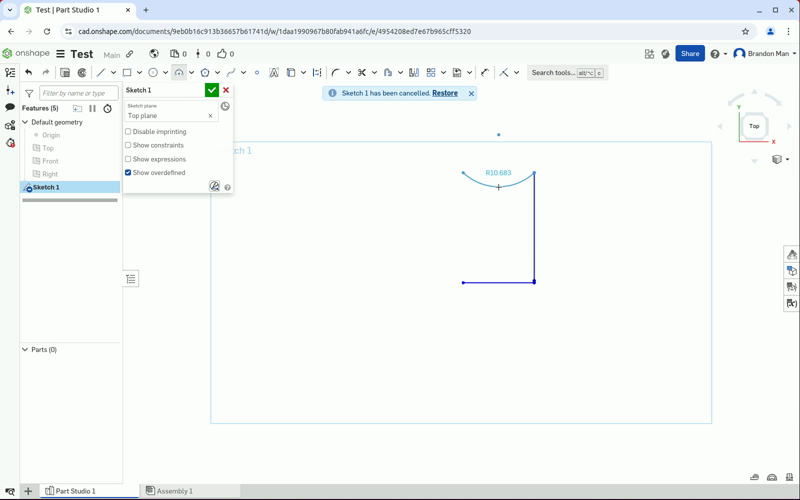
click(498, 186)
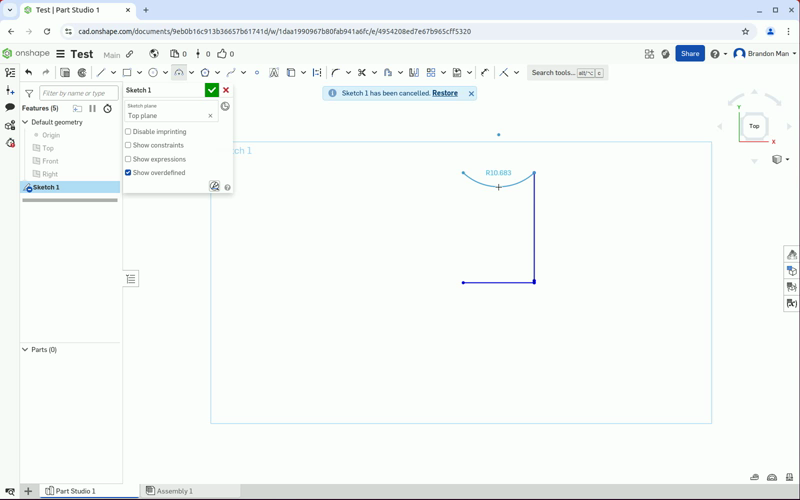
key_up(shift)
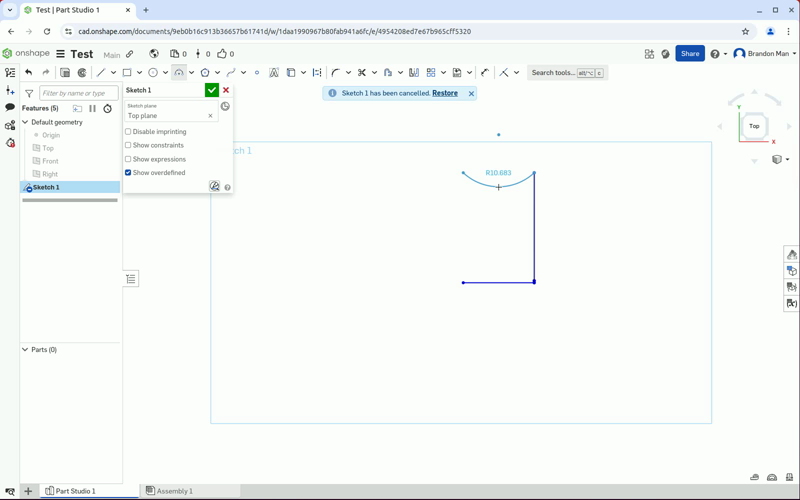
key(esc)
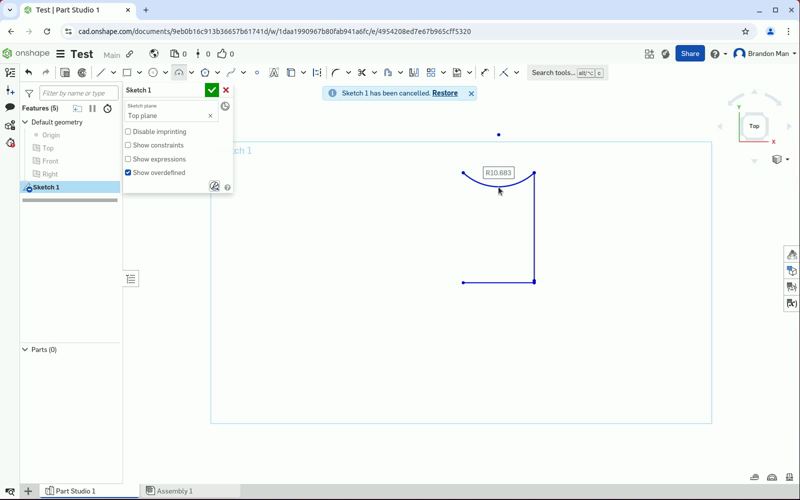
key(l)
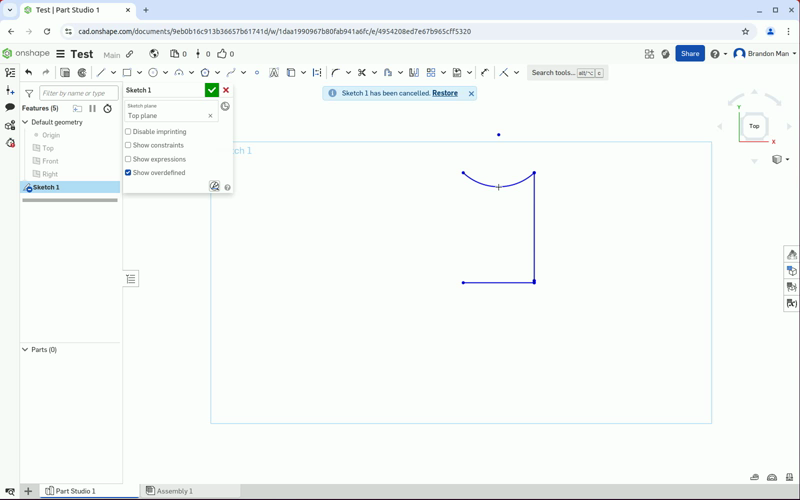
mouse_move(463, 172)
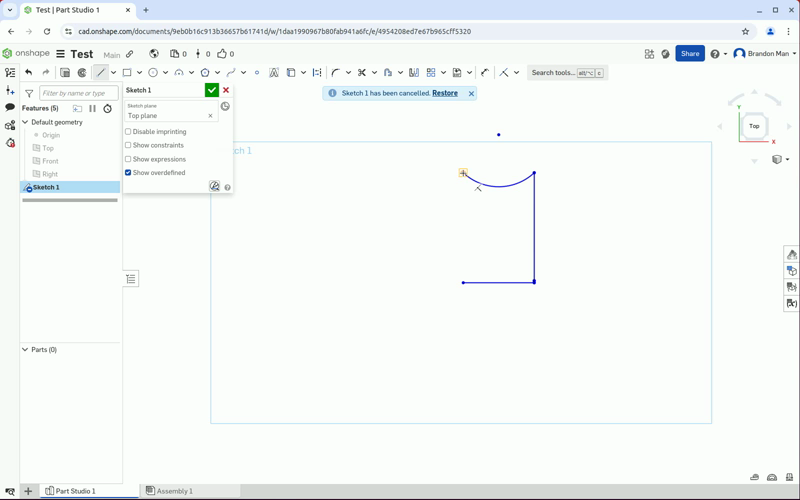
click(463, 172)
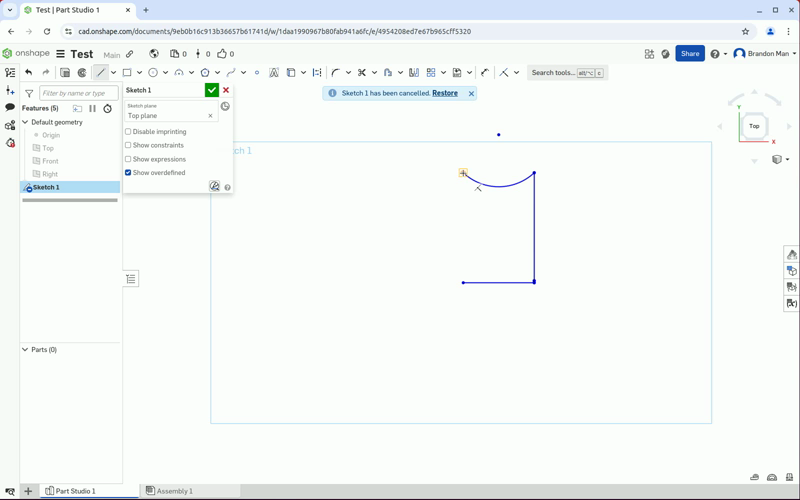
key_down(shift)
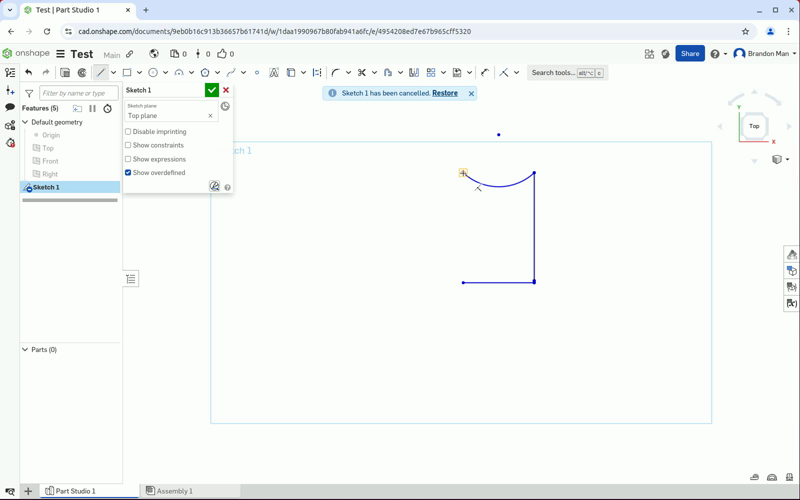
mouse_move(463, 280)
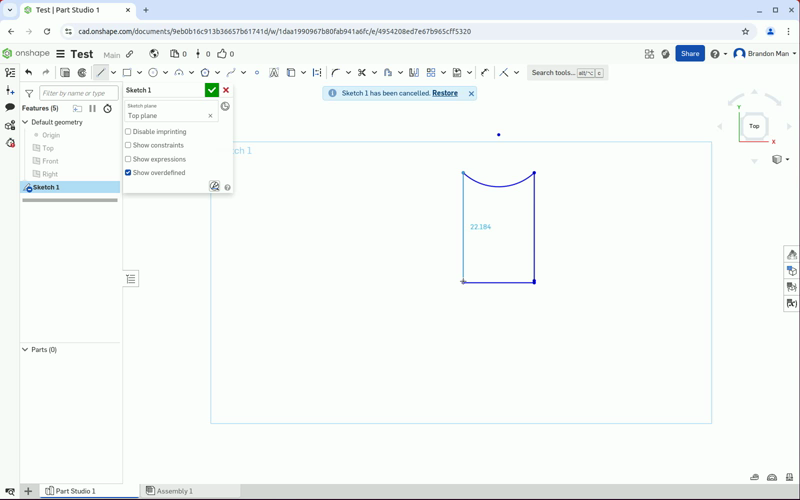
scroll(6)
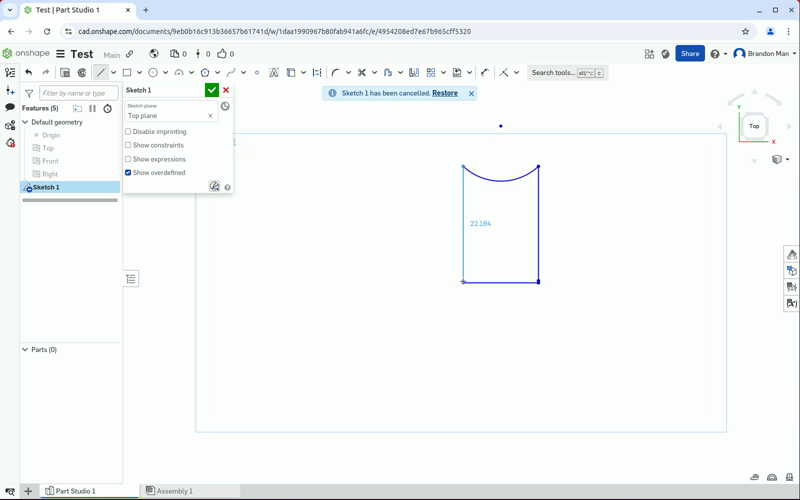
scroll(6)
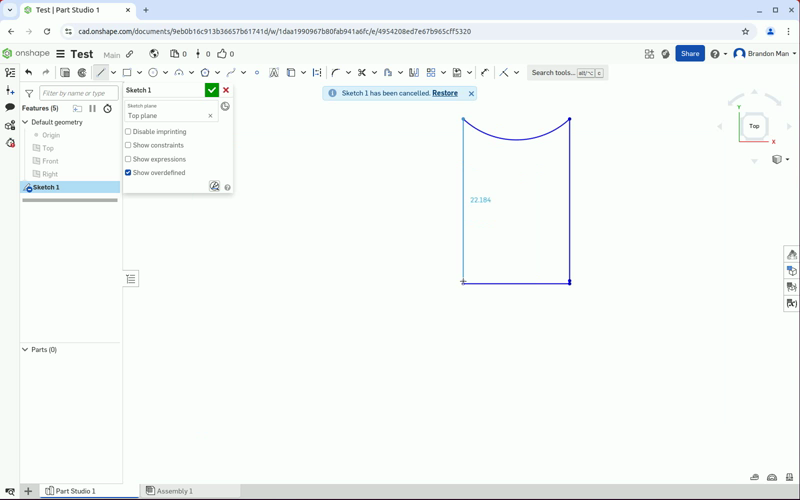
scroll(6)
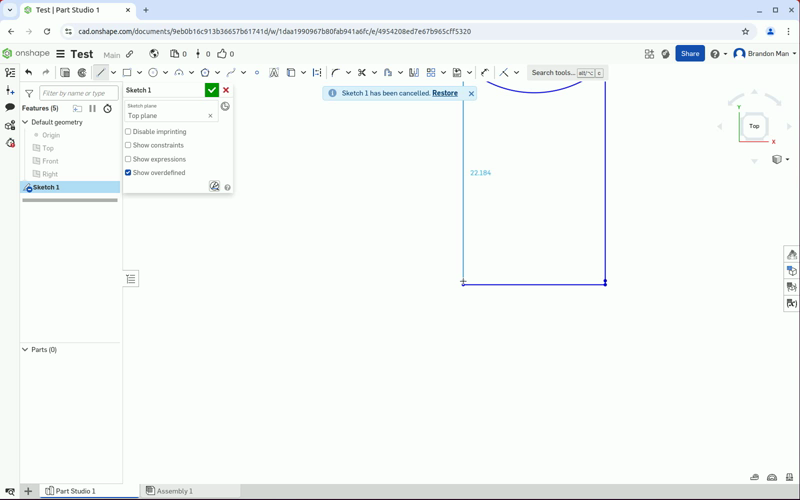
scroll(6)
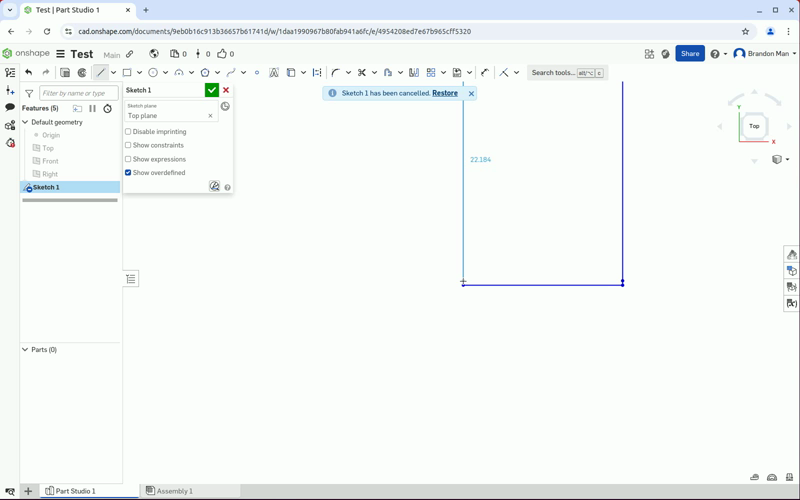
scroll(6)
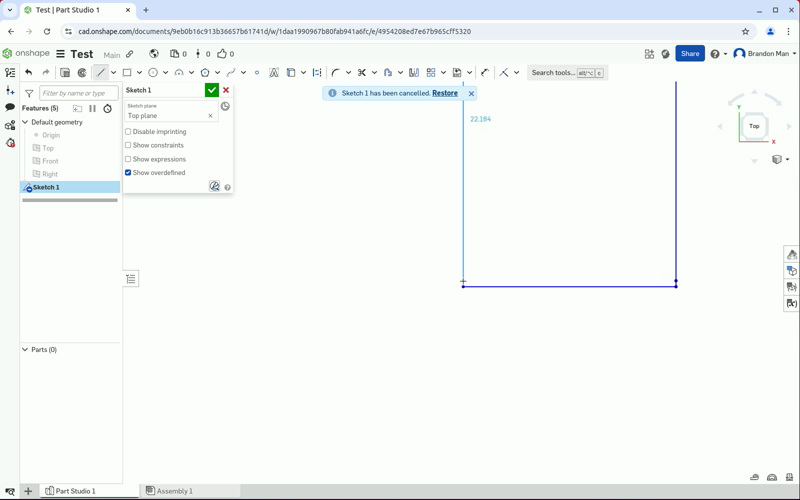
scroll(6)
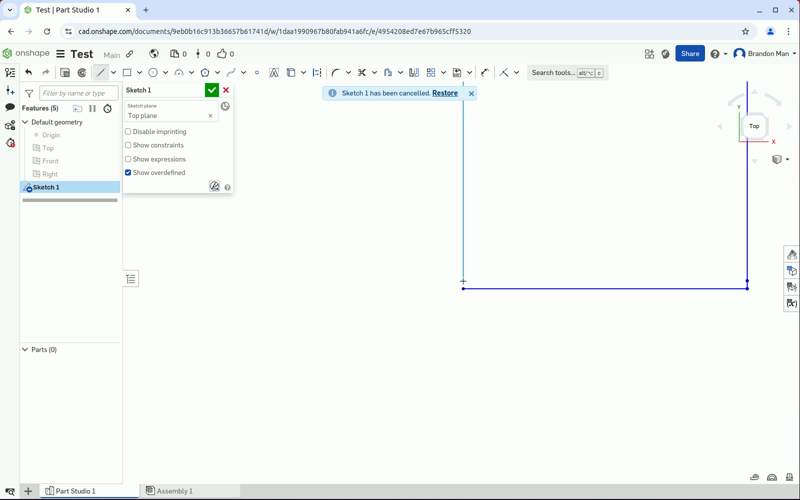
scroll(6)
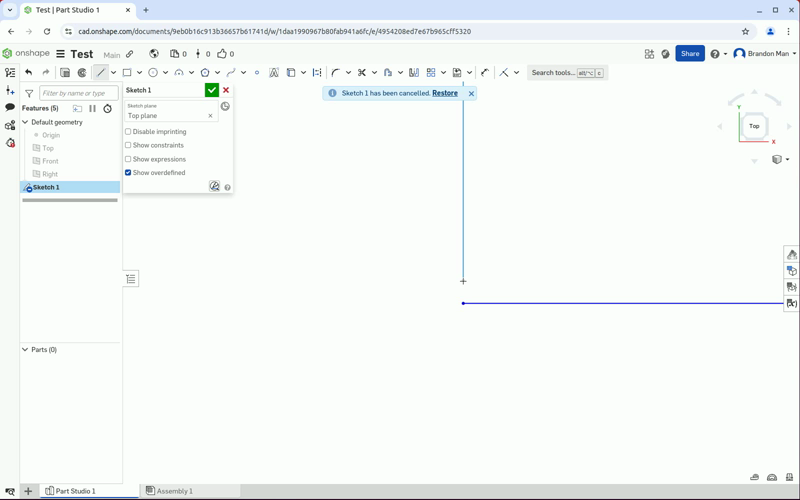
click(463, 280)
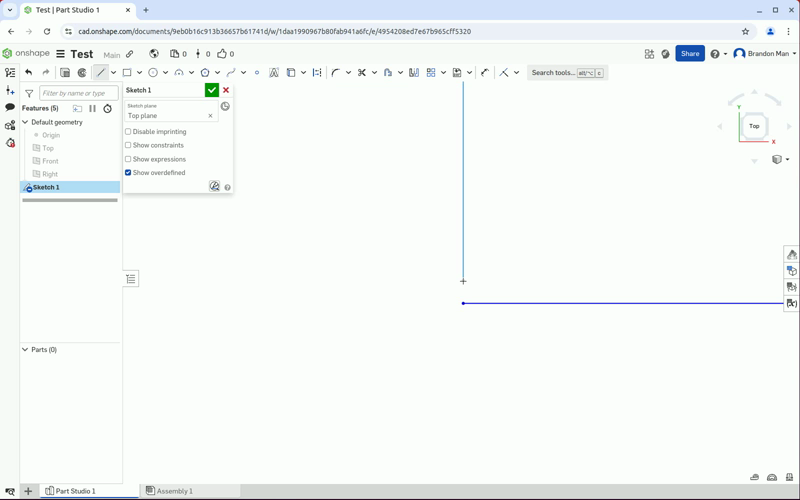
scroll(-6)
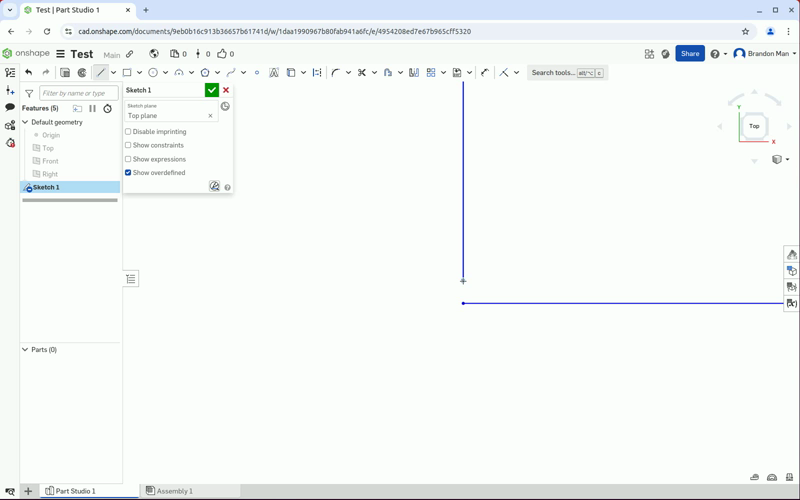
scroll(-6)
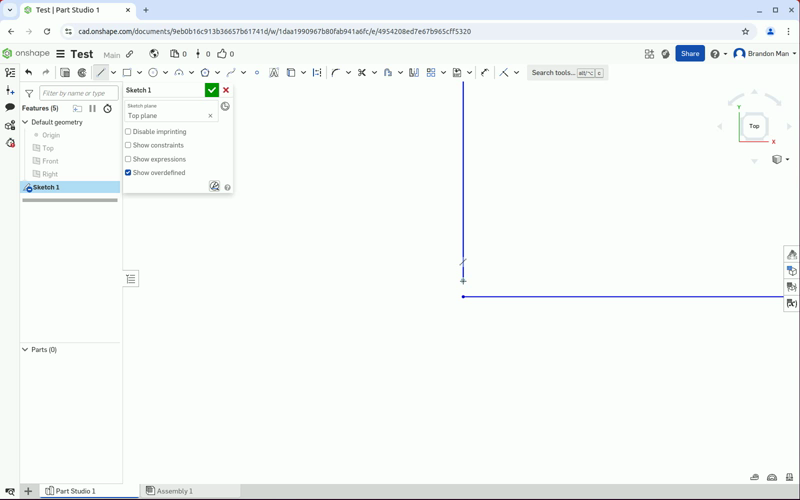
scroll(-6)
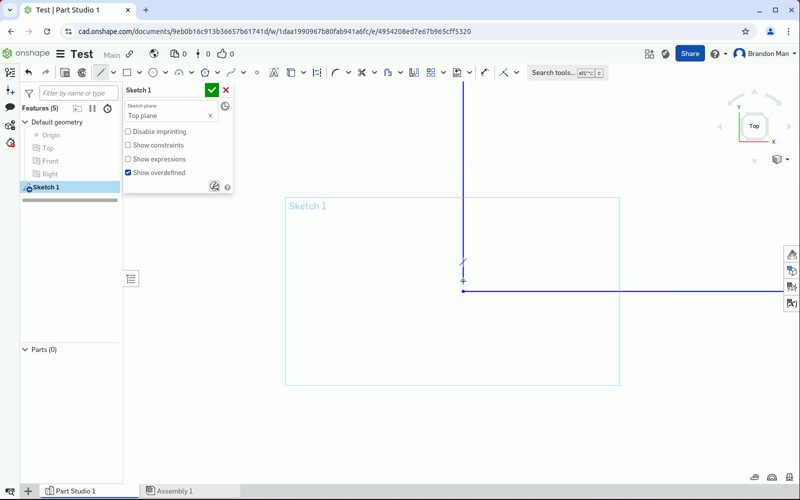
scroll(-6)
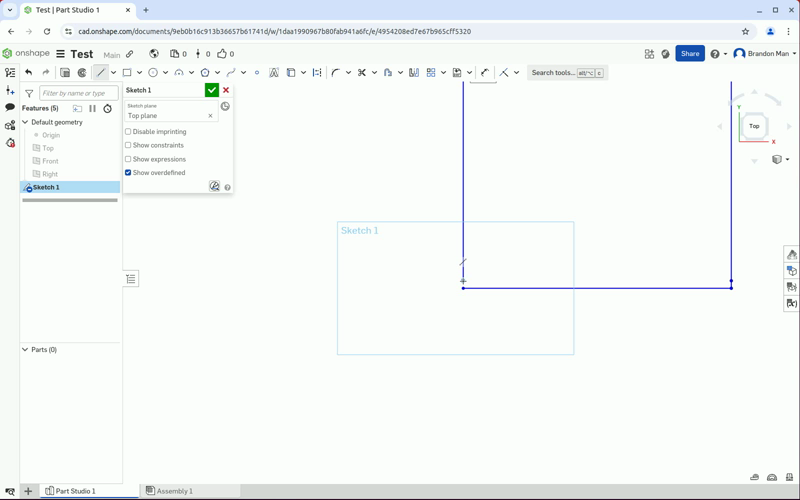
scroll(-6)
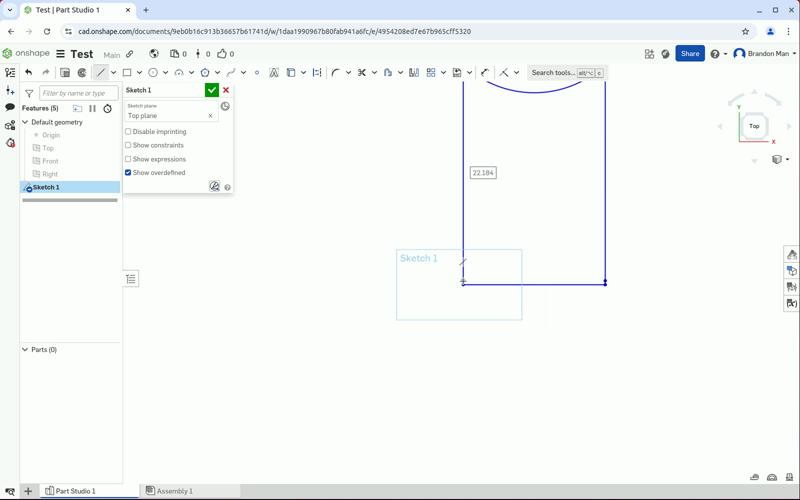
scroll(-6)
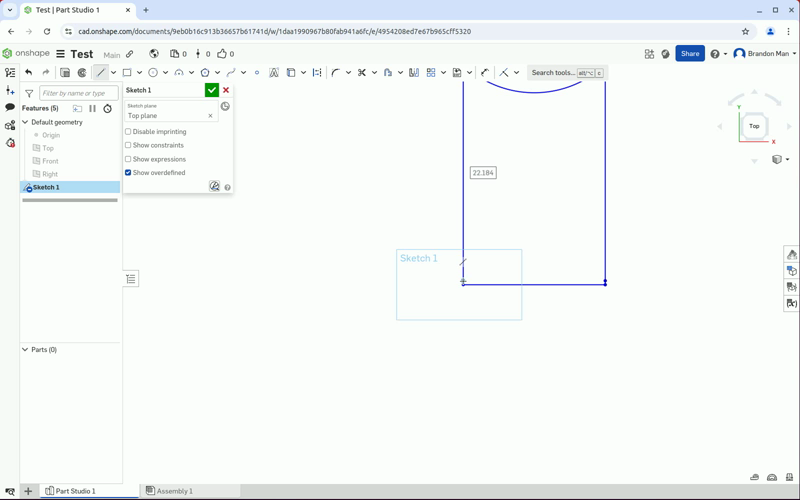
scroll(-6)
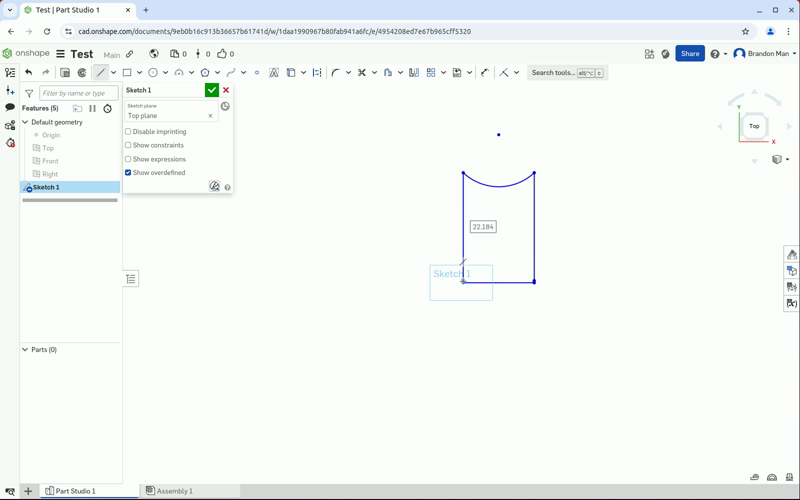
key_up(shift)
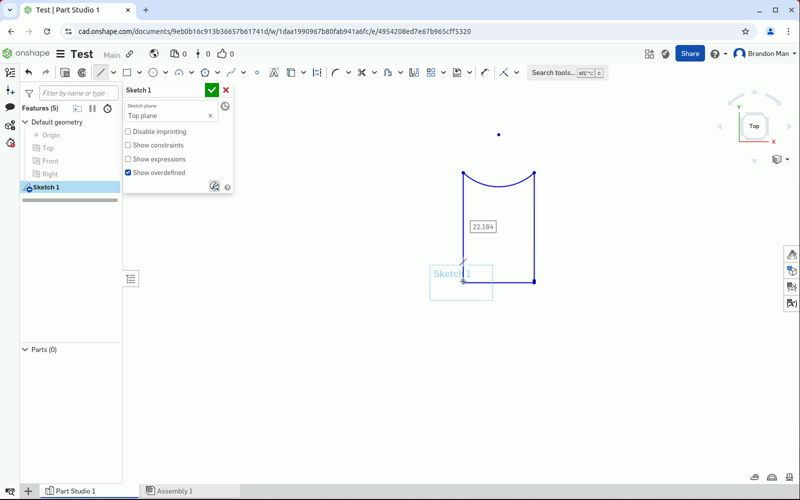
mouse_move(493, 280)
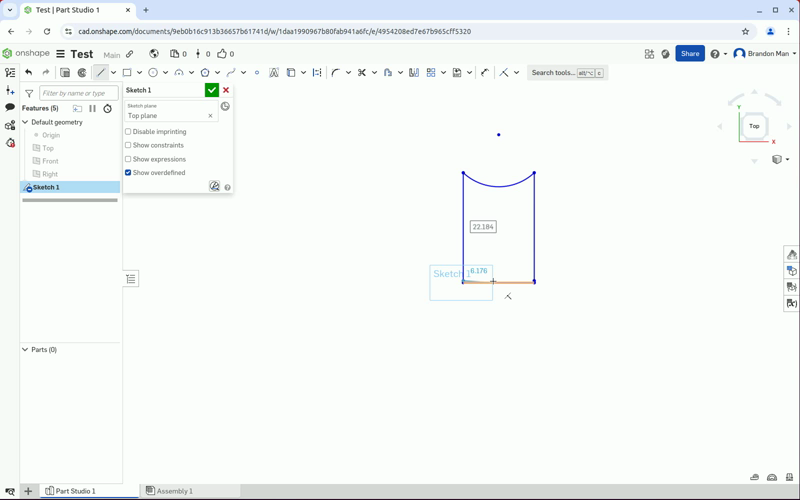
key_down(shift)
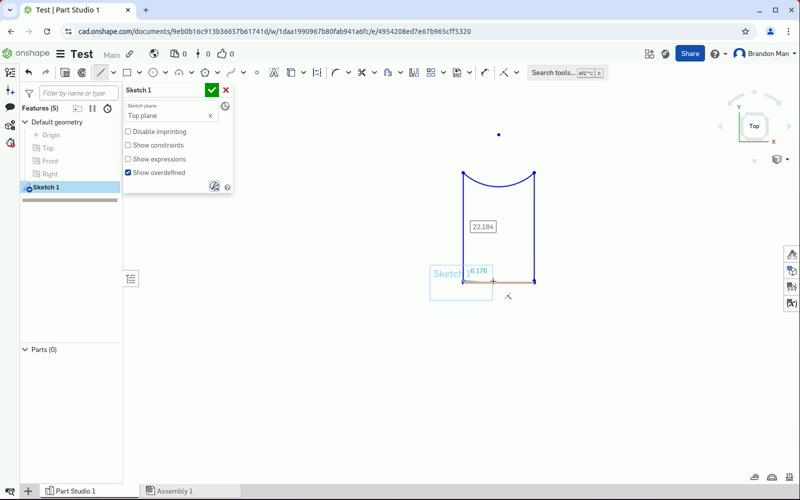
mouse_move(463, 282)
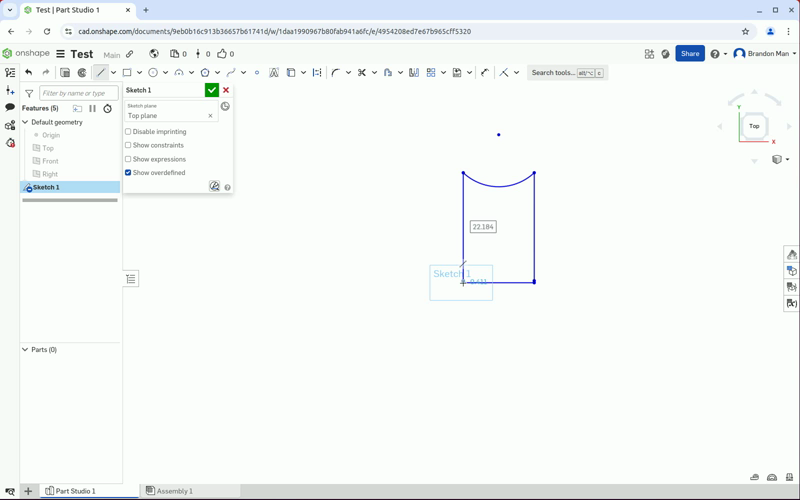
scroll(6)
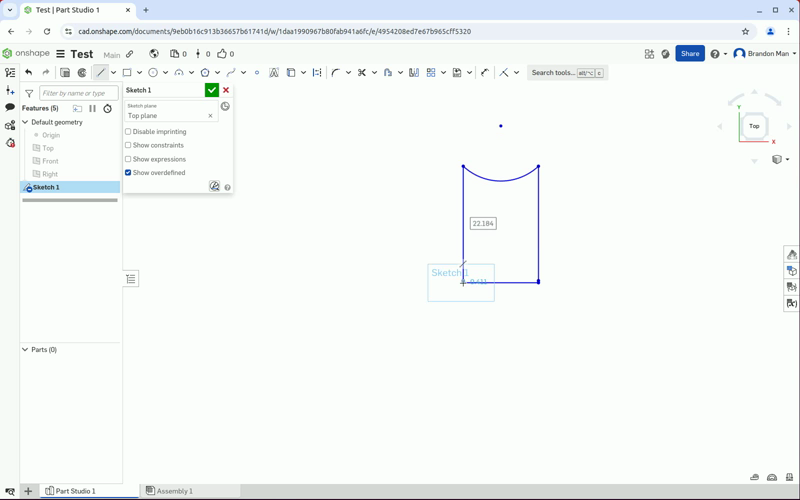
scroll(6)
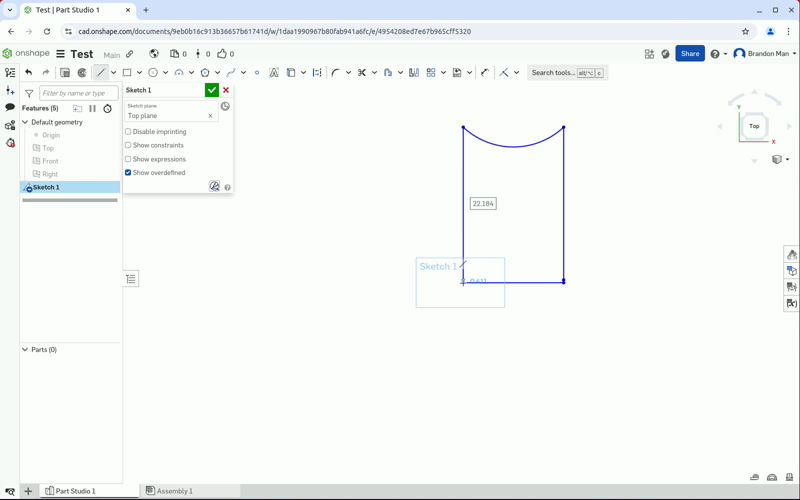
scroll(6)
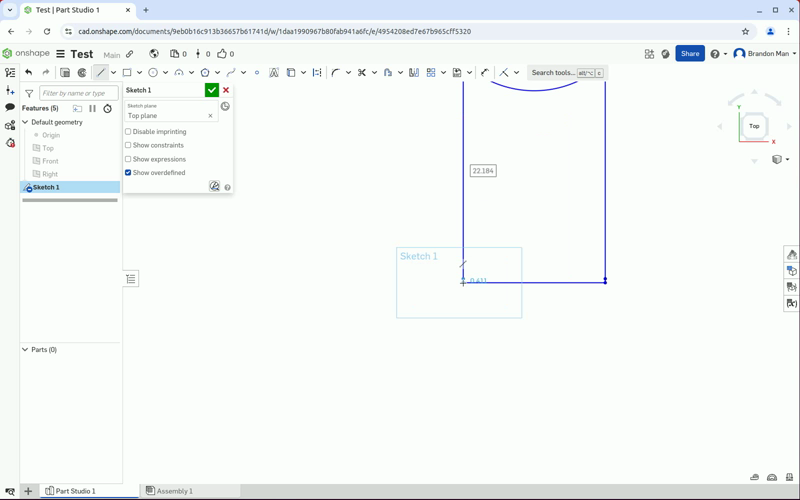
scroll(6)
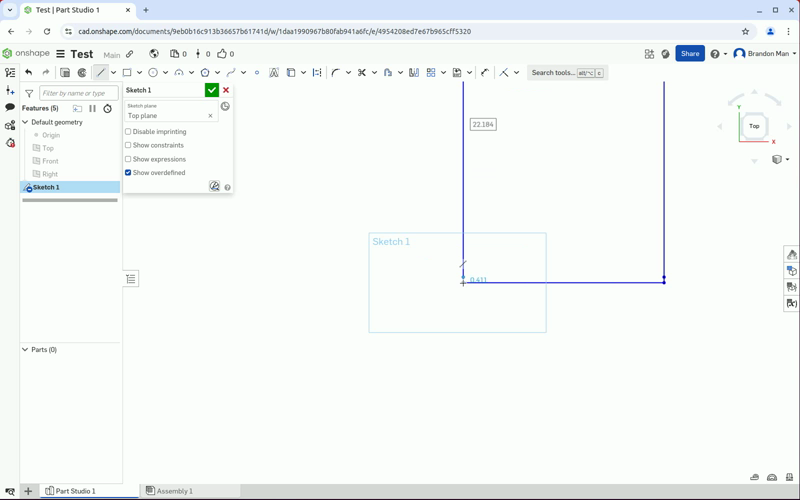
scroll(6)
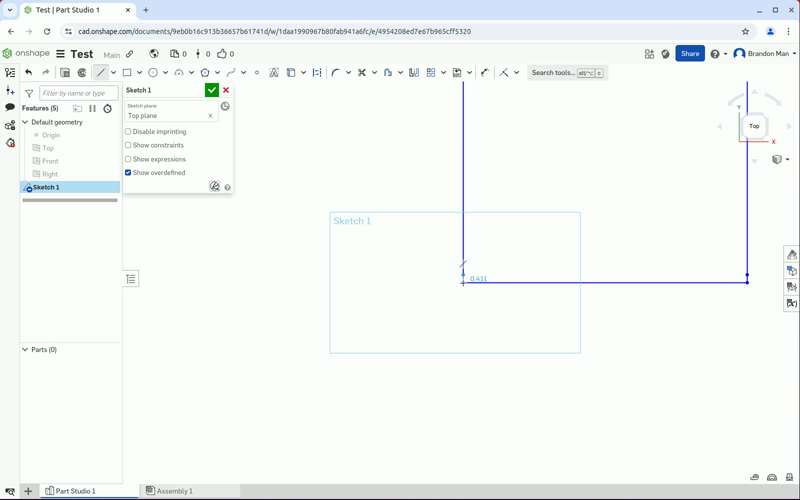
scroll(6)
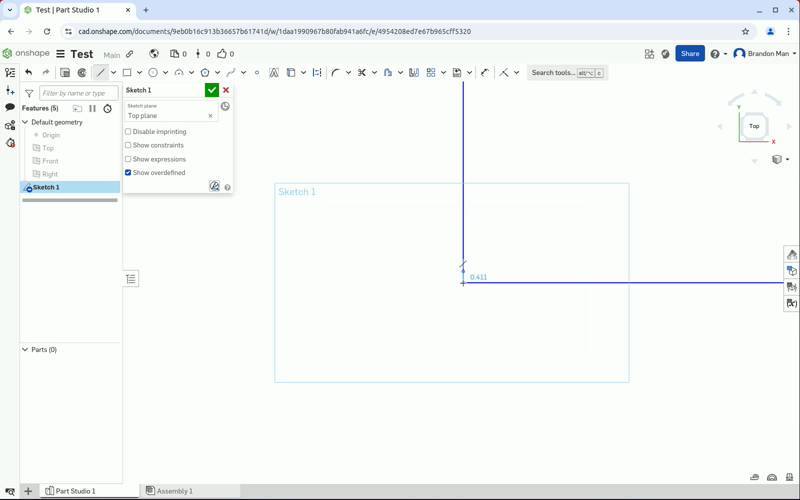
scroll(6)
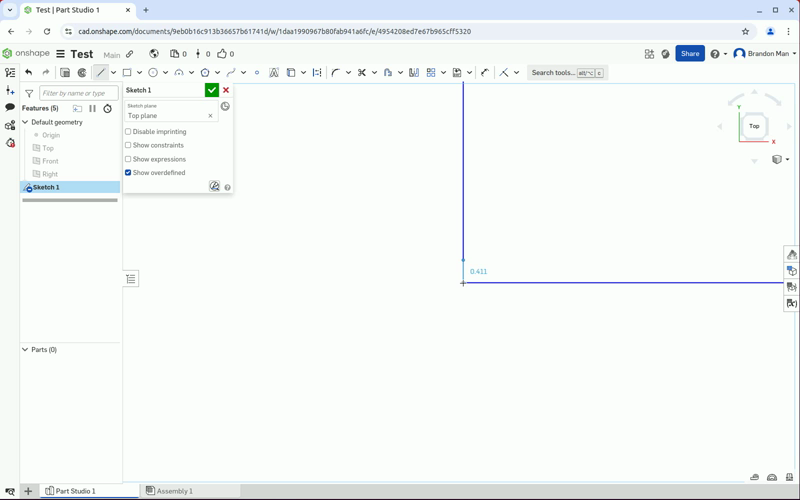
key_up(shift)
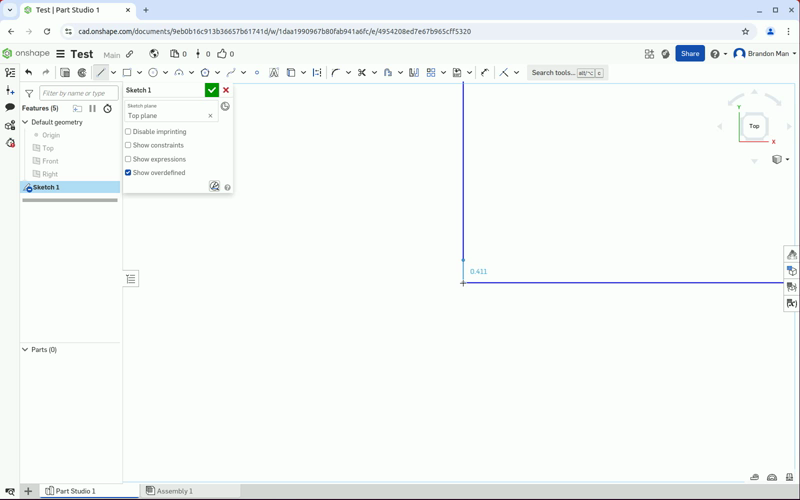
click(463, 282)
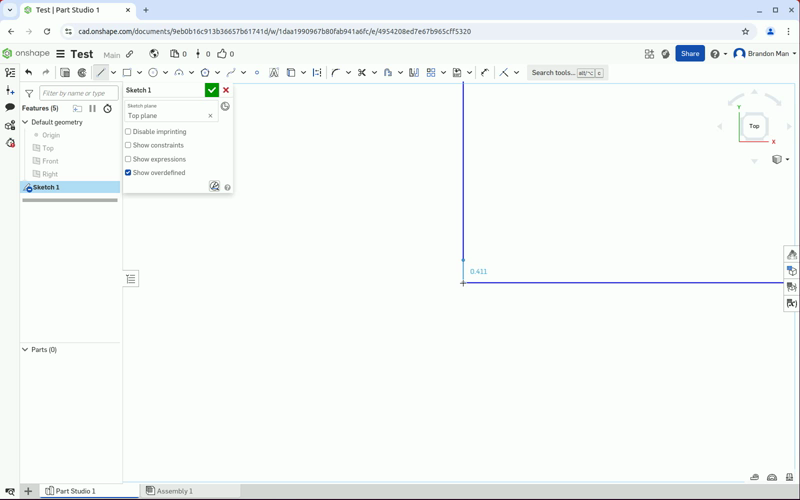
scroll(-6)
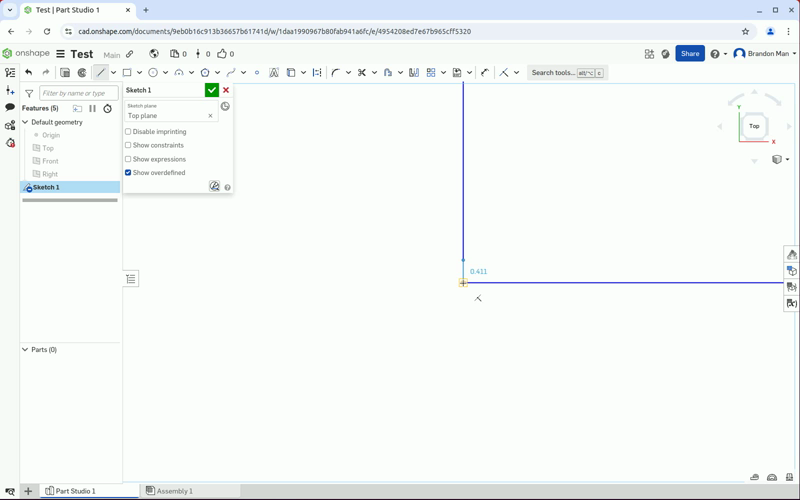
scroll(-6)
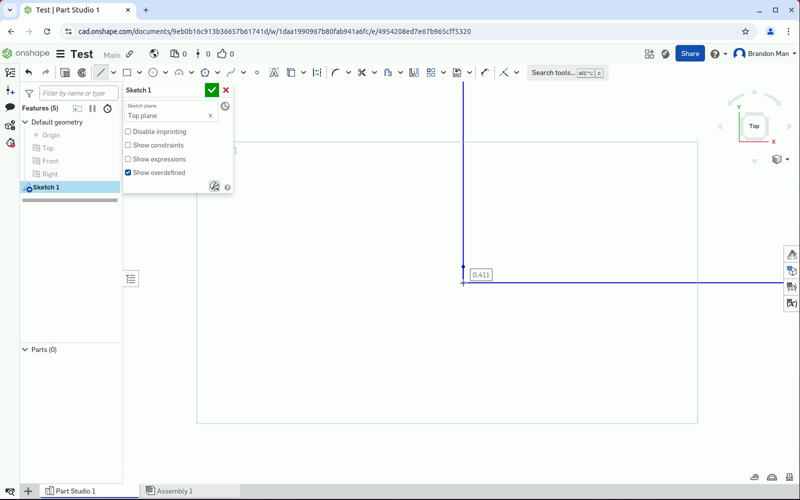
scroll(-6)
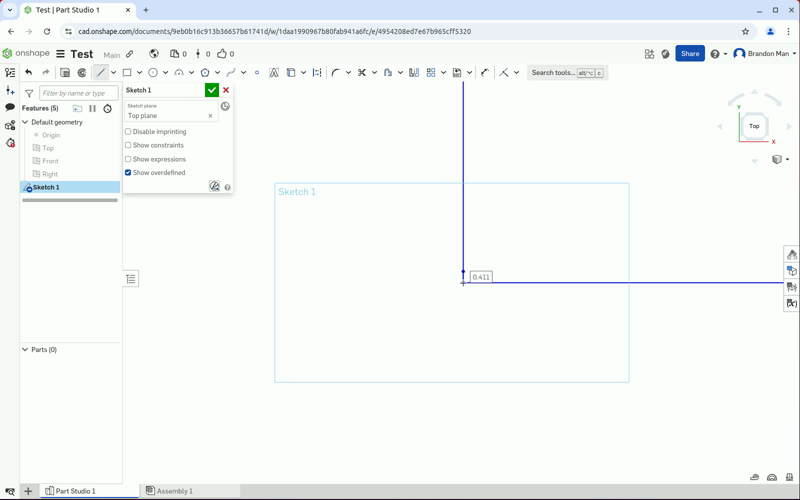
scroll(-6)
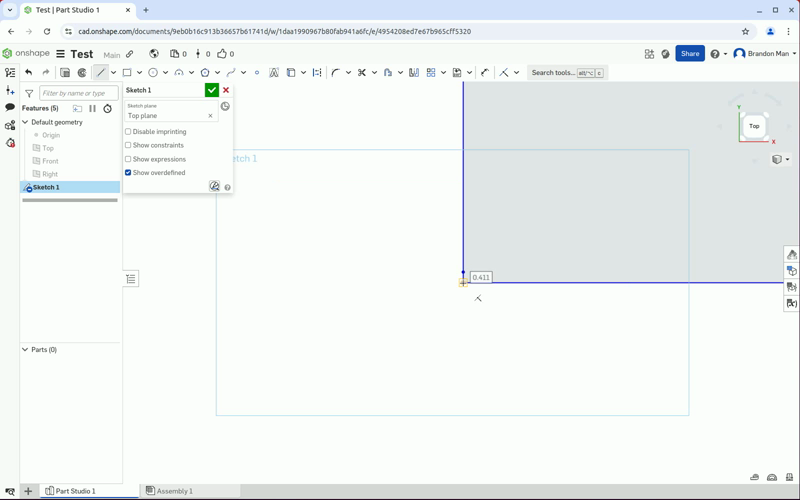
scroll(-6)
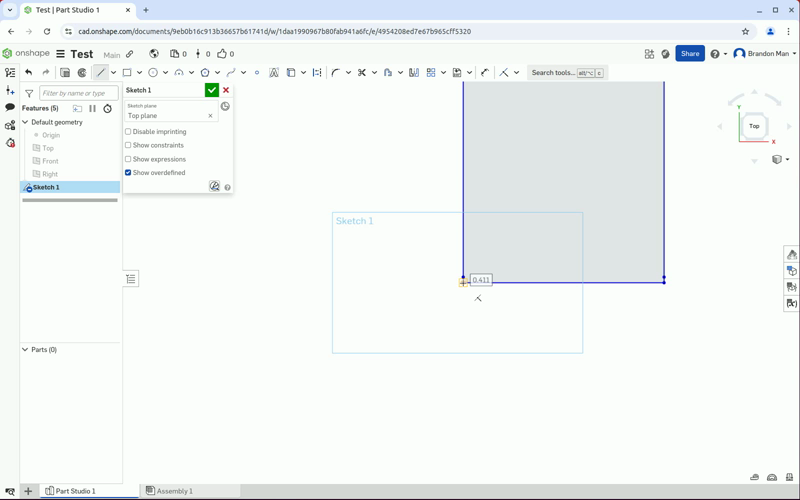
scroll(-6)
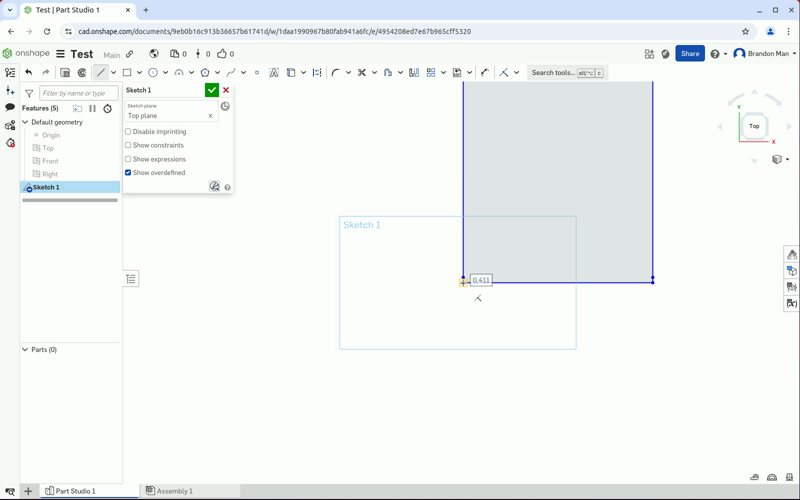
scroll(-6)
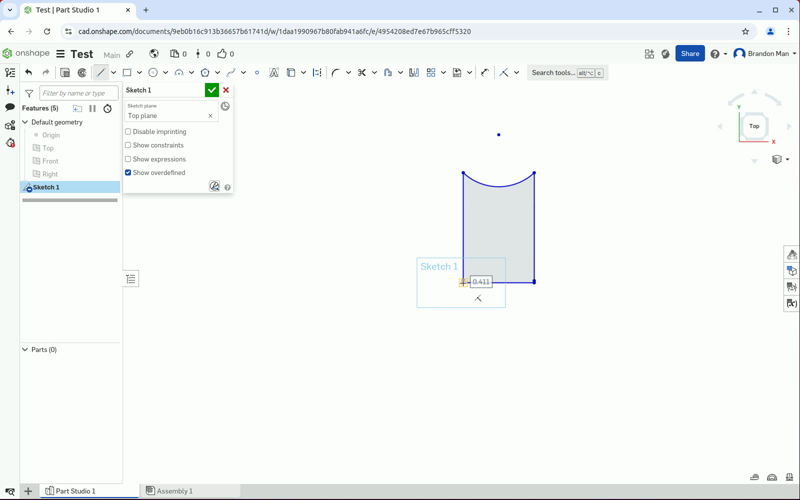
key(esc)
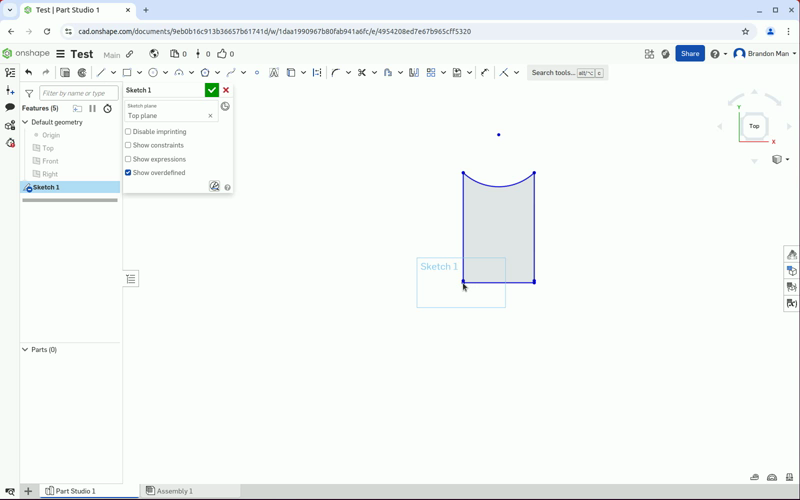
mouse_move(520, 221)
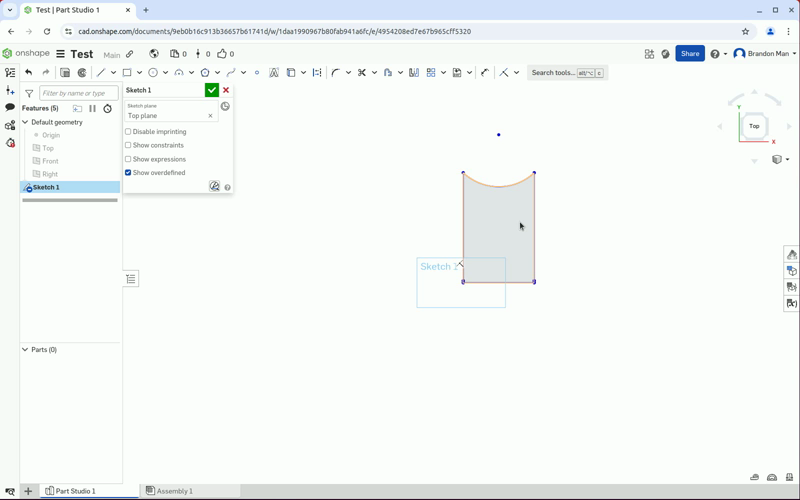
click(520, 221)
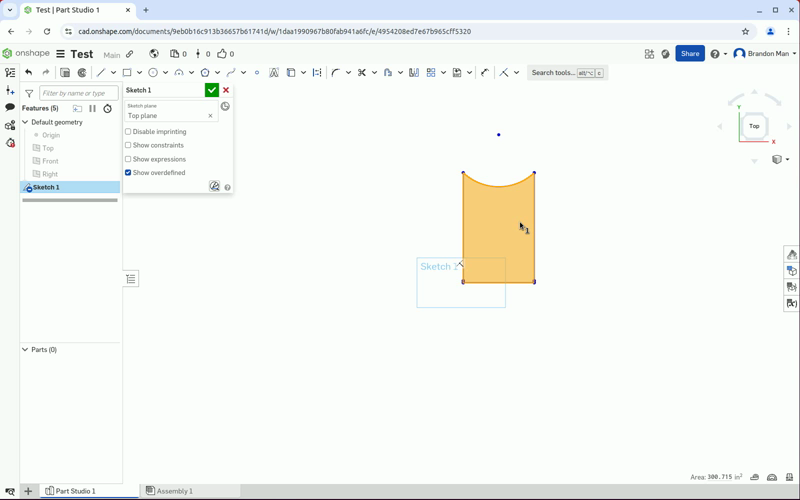
mouse_move(73, 352)
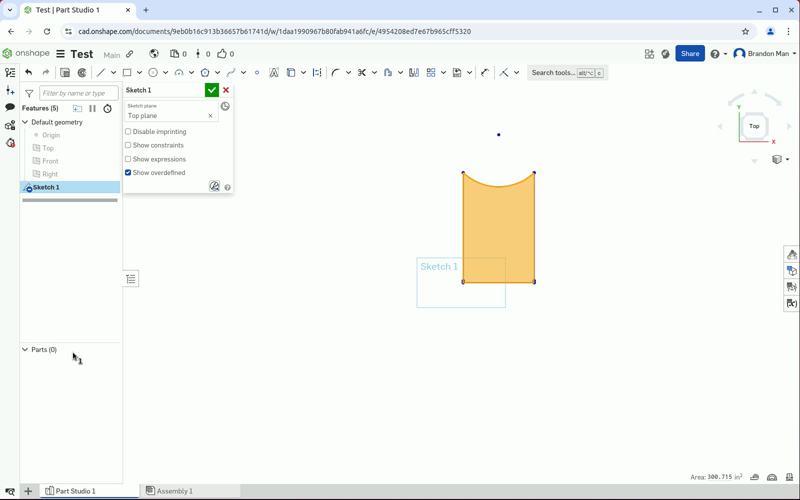
key(shift+y)
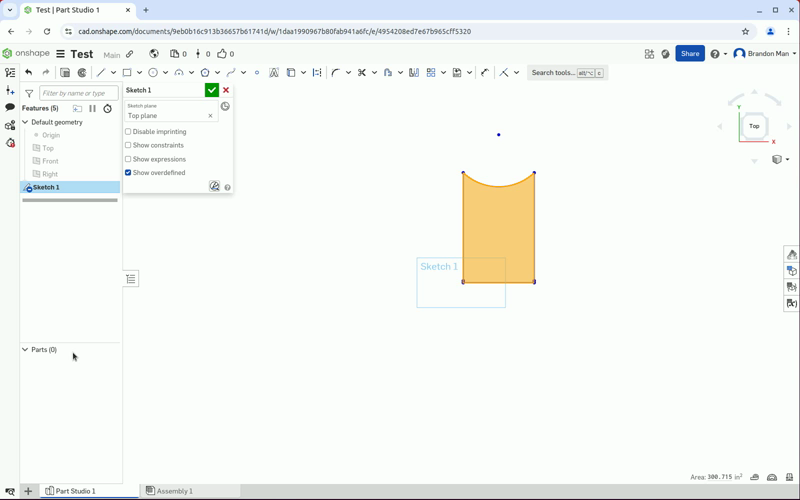
key(shift+e)
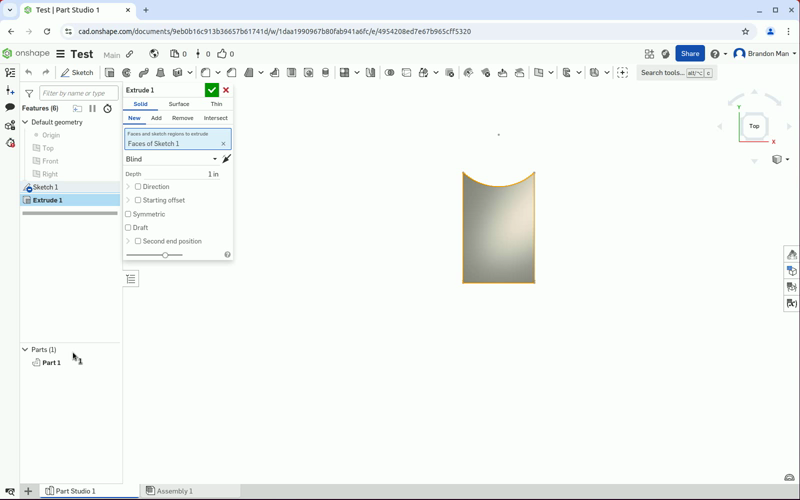
mouse_move(143, 106)
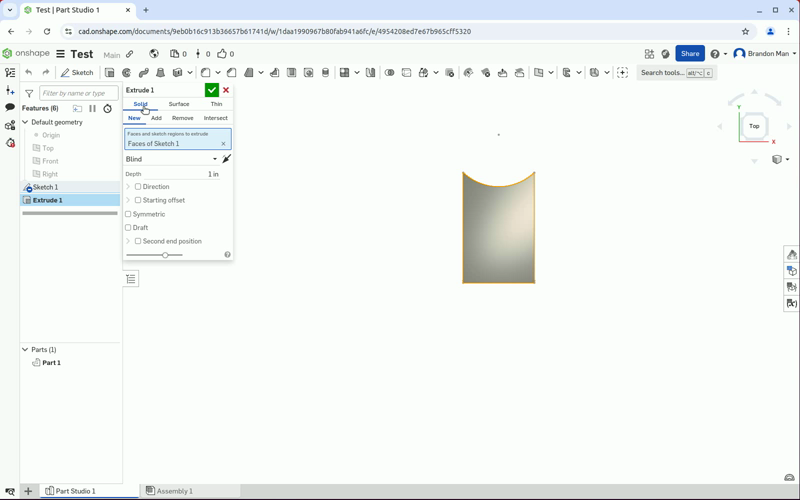
click(143, 106)
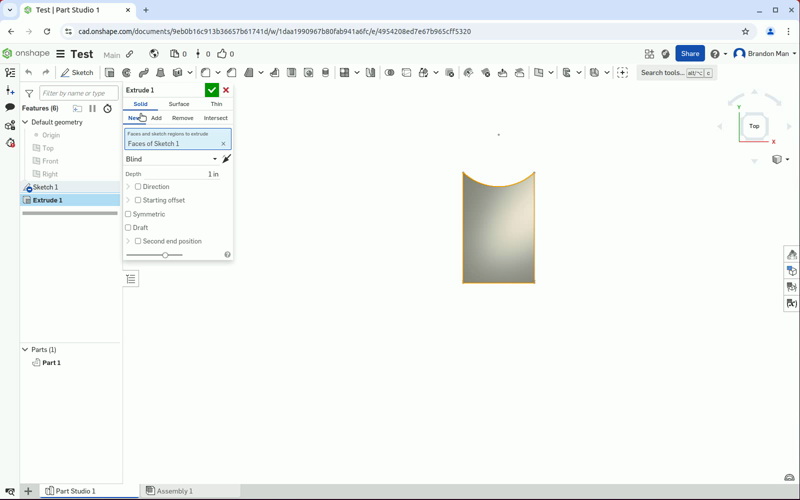
mouse_move(137, 120)
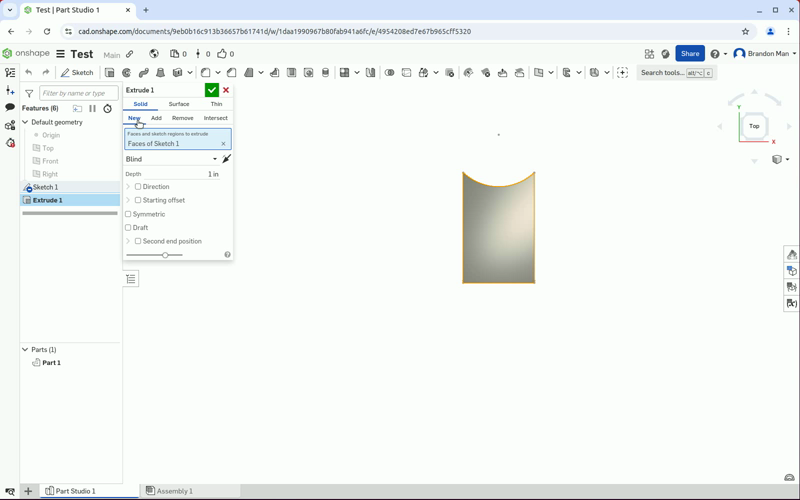
click(137, 120)
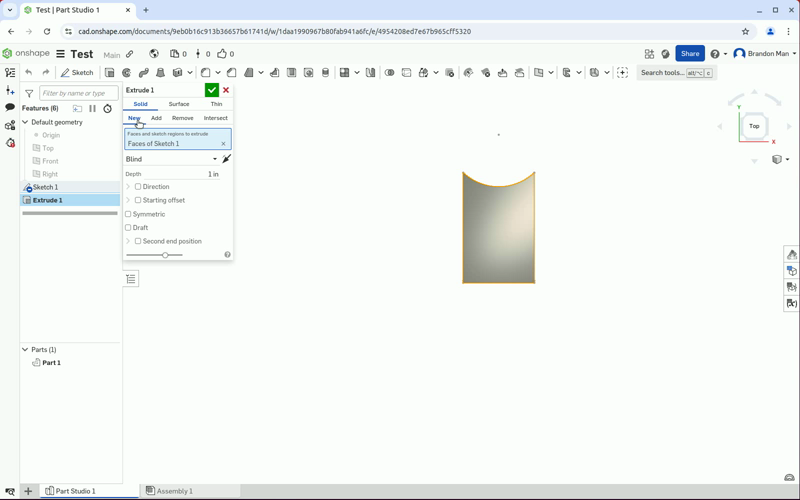
key(tab, 4)
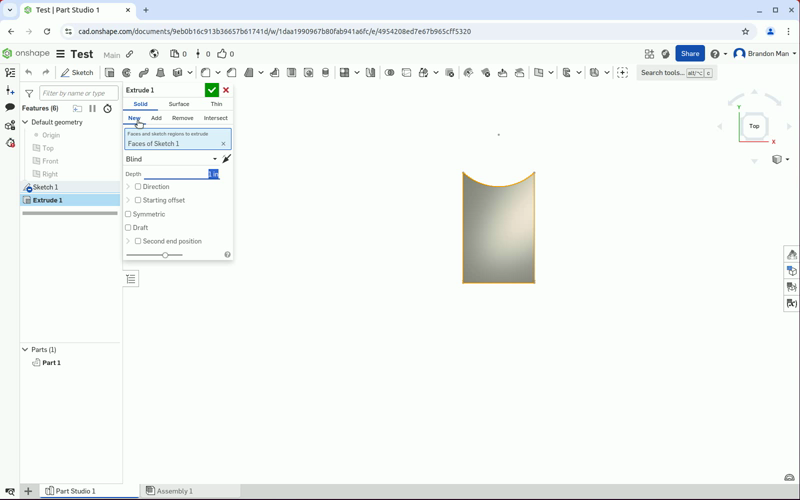
text(0.481)
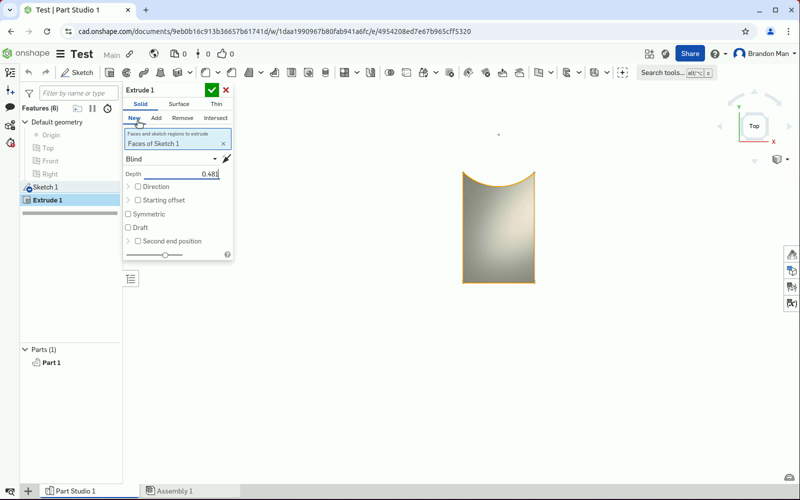
key(enter)
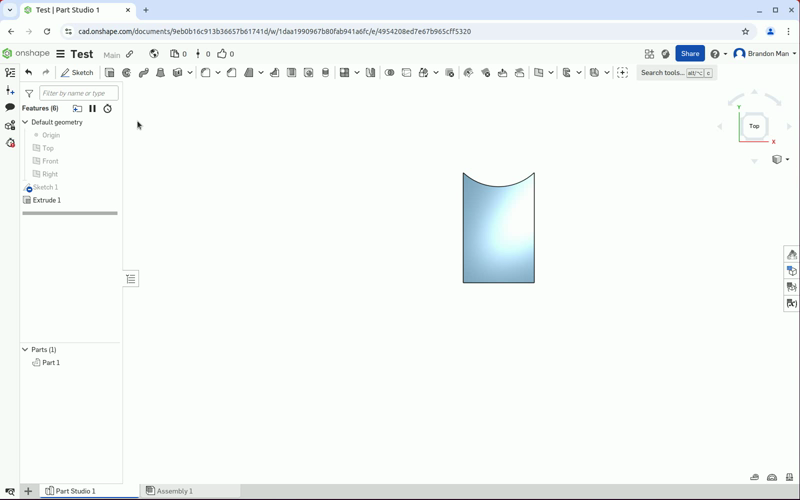
key(shift+h)
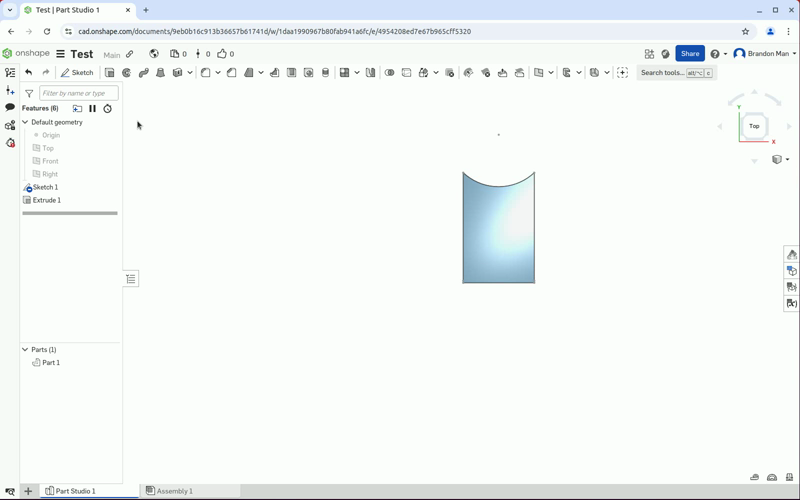
key(shift+h)
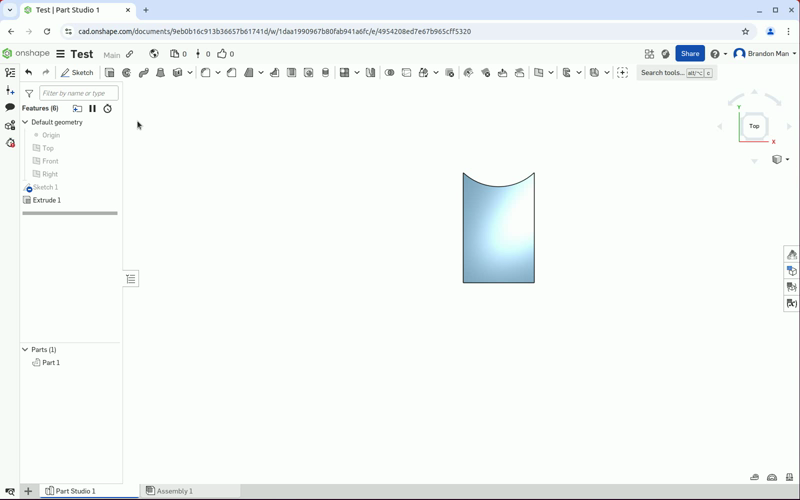
mouse_move(73, 189)
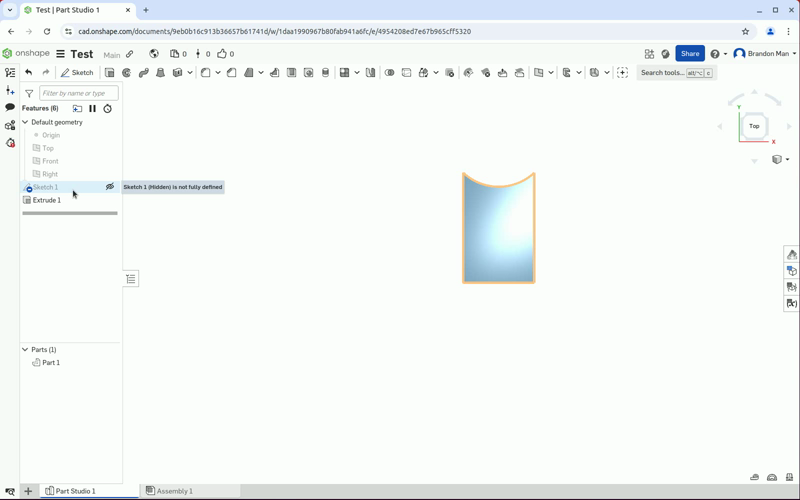
click(73, 189)
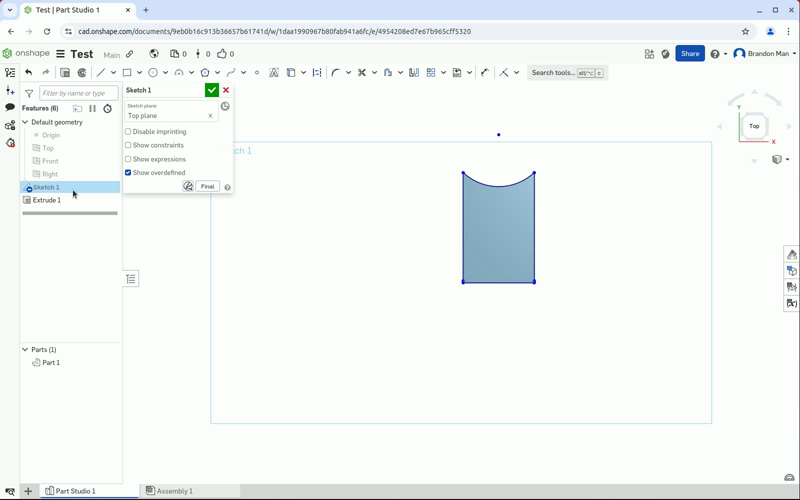
mouse_move(229, 92)
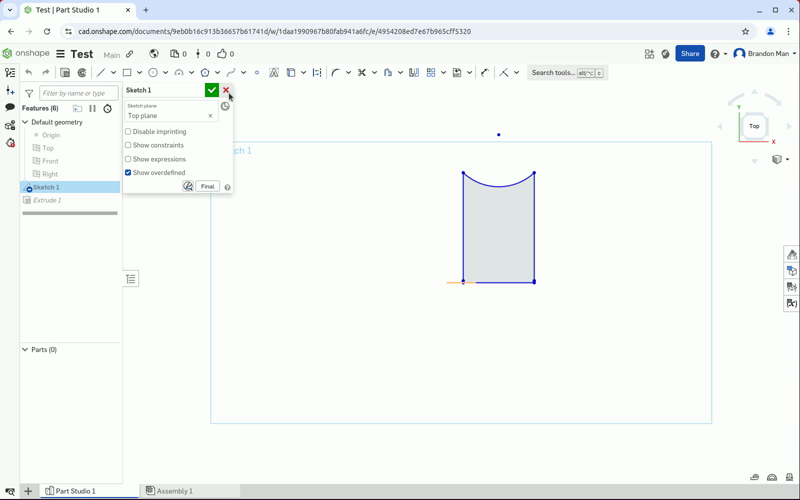
click(229, 92)
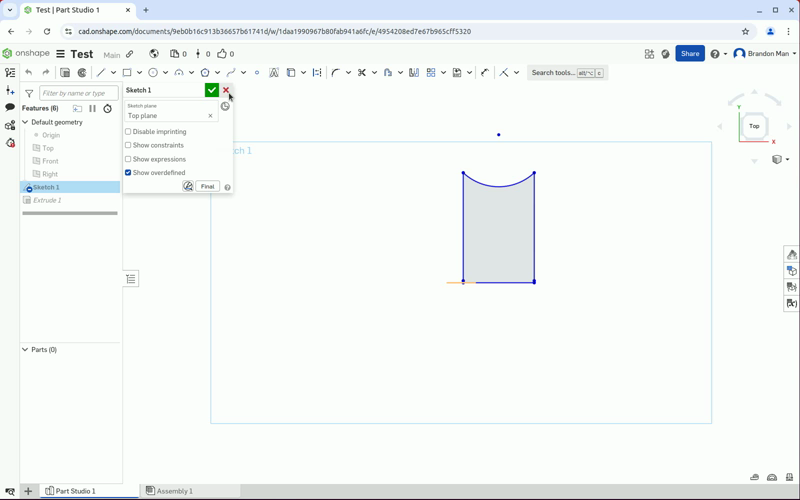
key(shift+s)
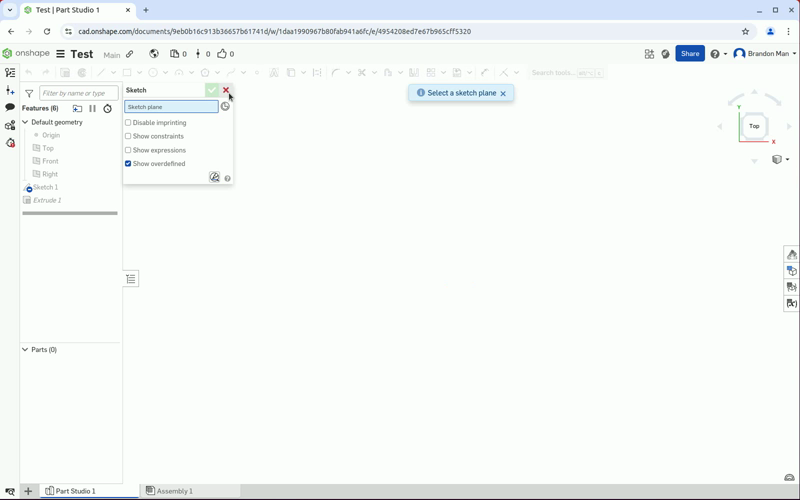
mouse_move(73, 150)
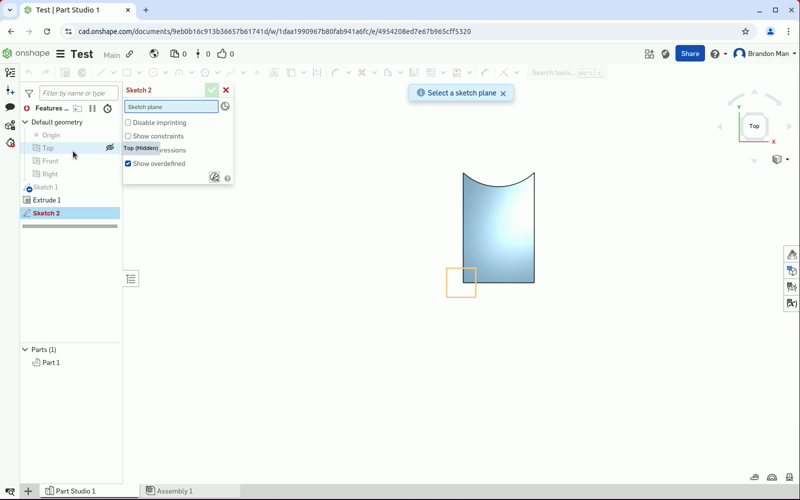
click(73, 150)
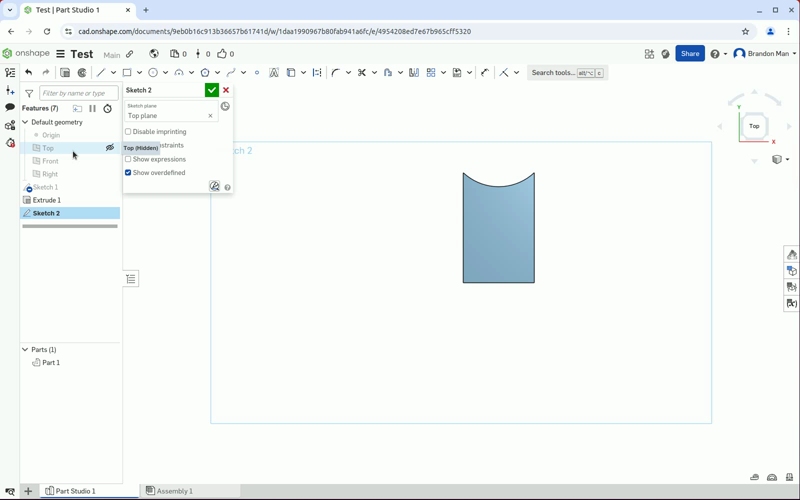
mouse_move(73, 352)
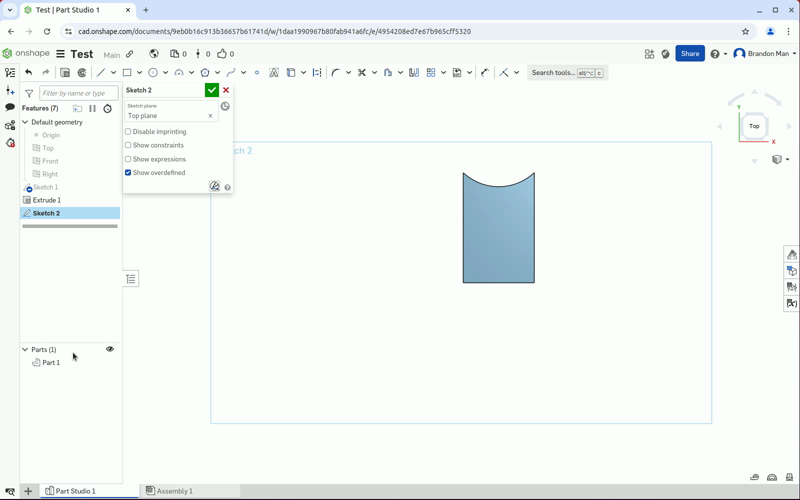
key(y)
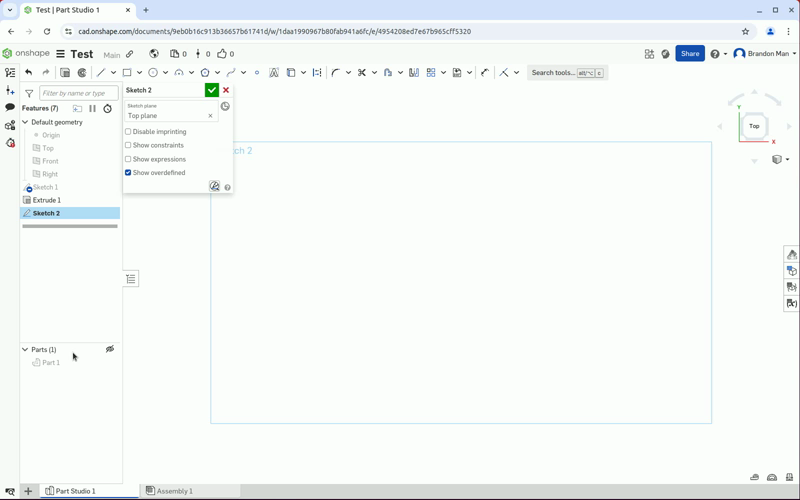
key(l)
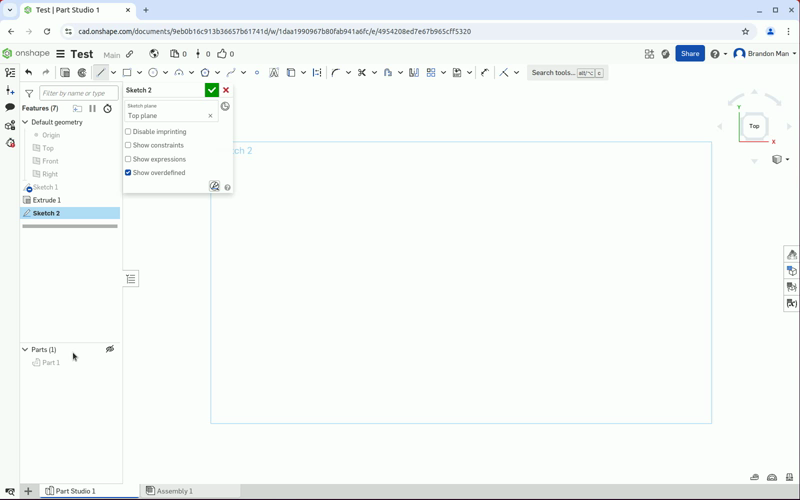
key_down(shift)
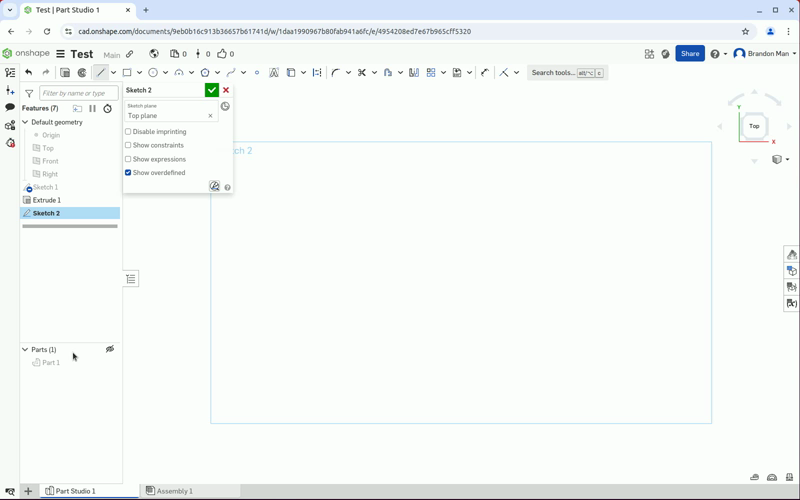
mouse_move(460, 282)
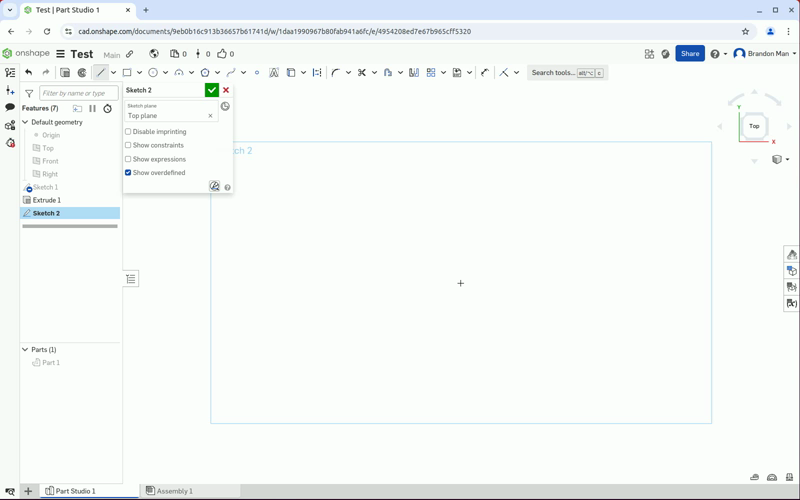
click(460, 282)
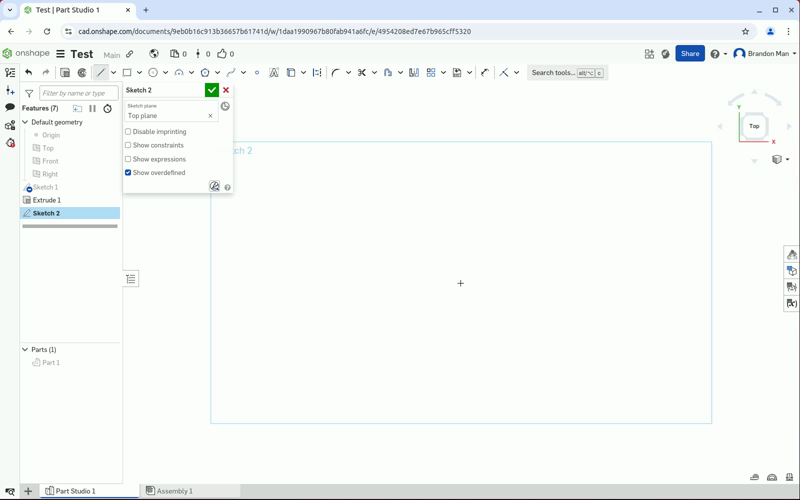
key_up(shift)
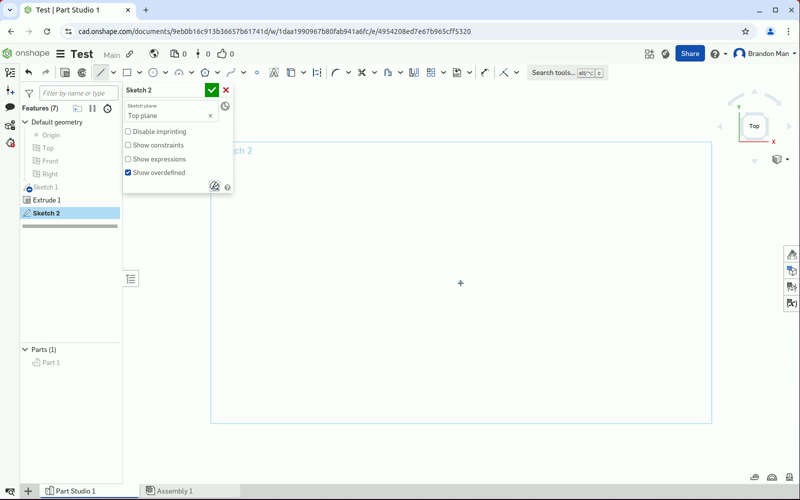
key_down(shift)
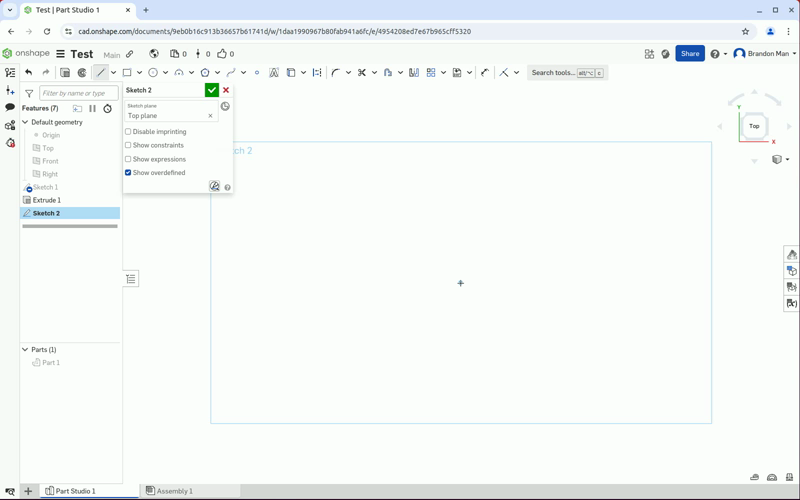
mouse_move(490, 282)
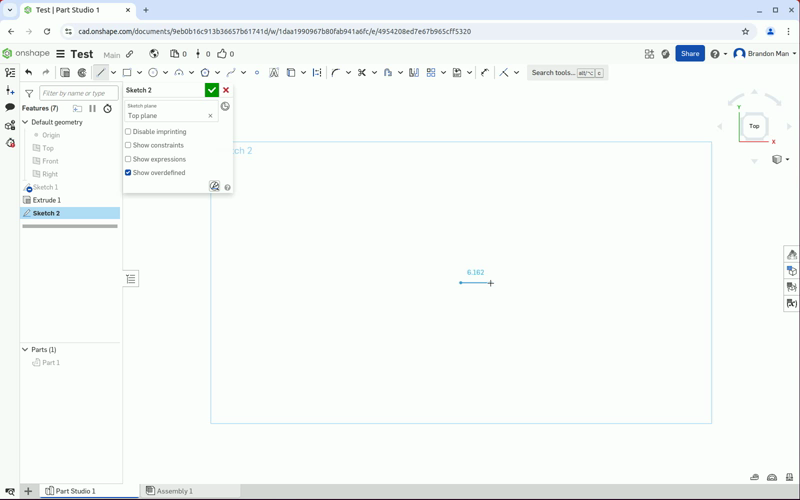
mouse_move(463, 282)
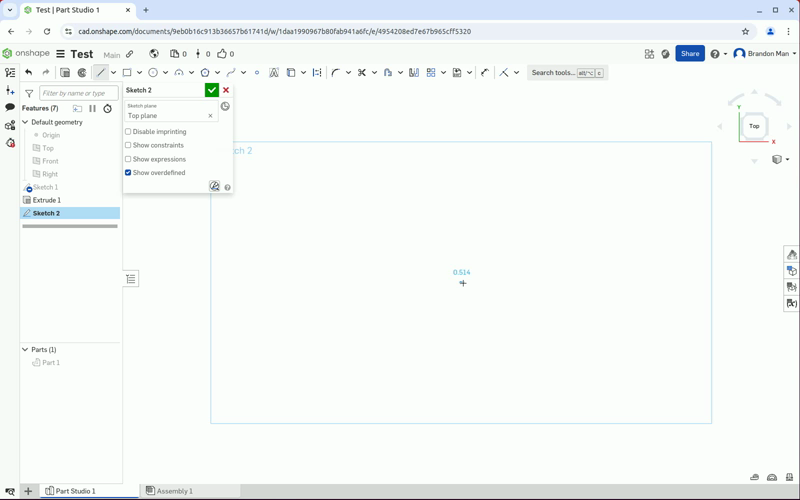
scroll(6)
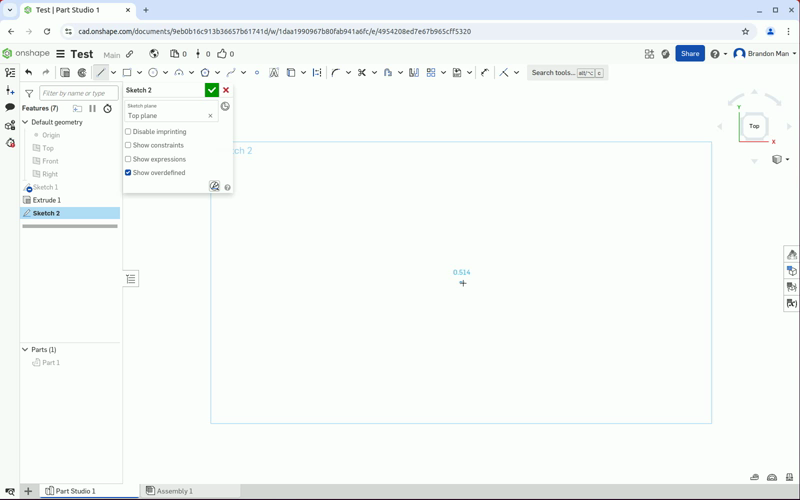
scroll(6)
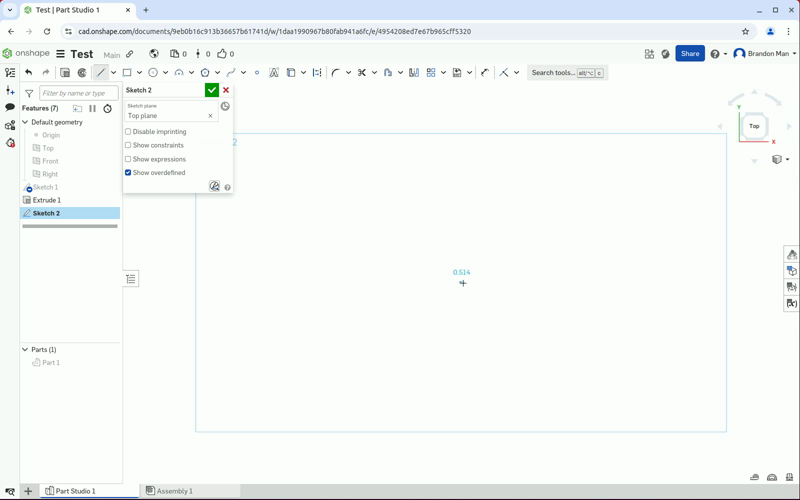
scroll(6)
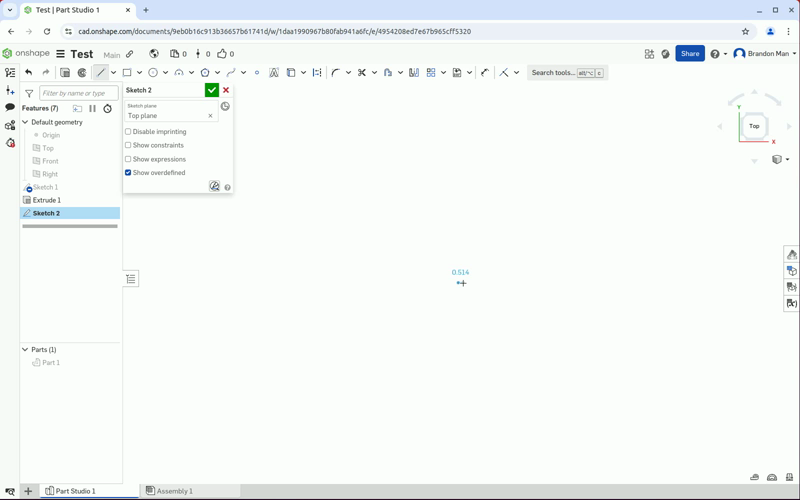
scroll(6)
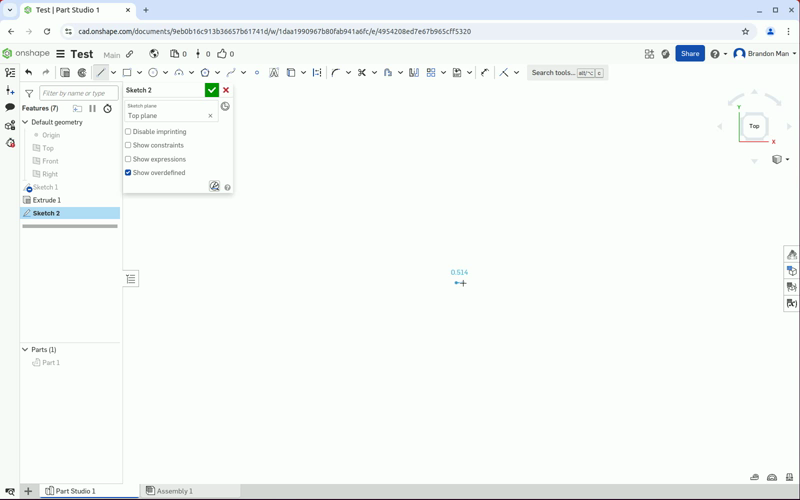
scroll(6)
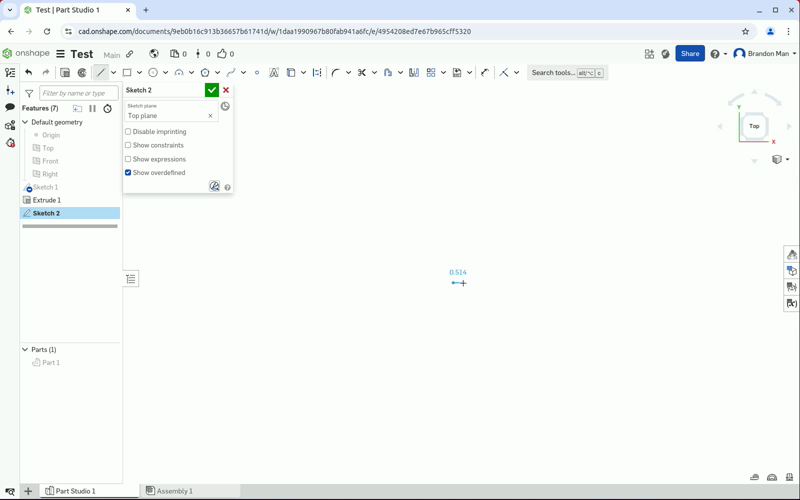
scroll(6)
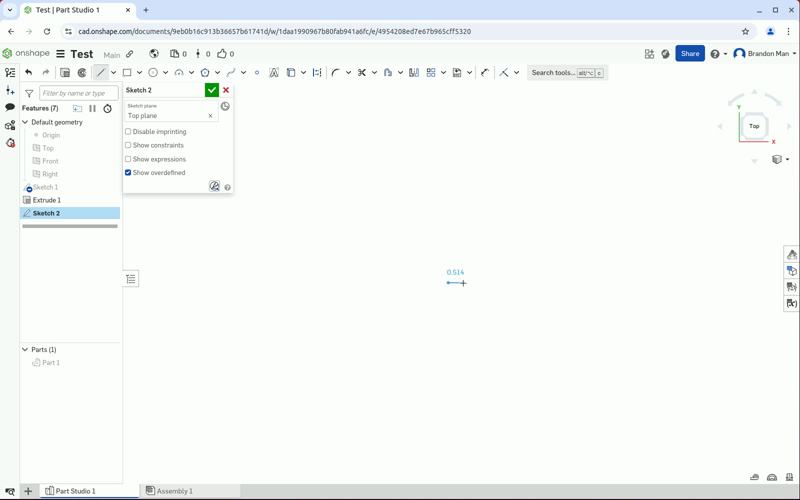
scroll(6)
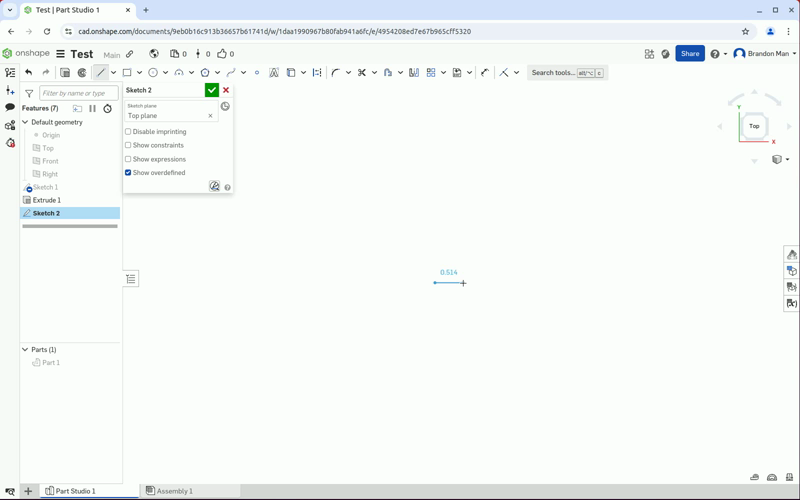
click(463, 282)
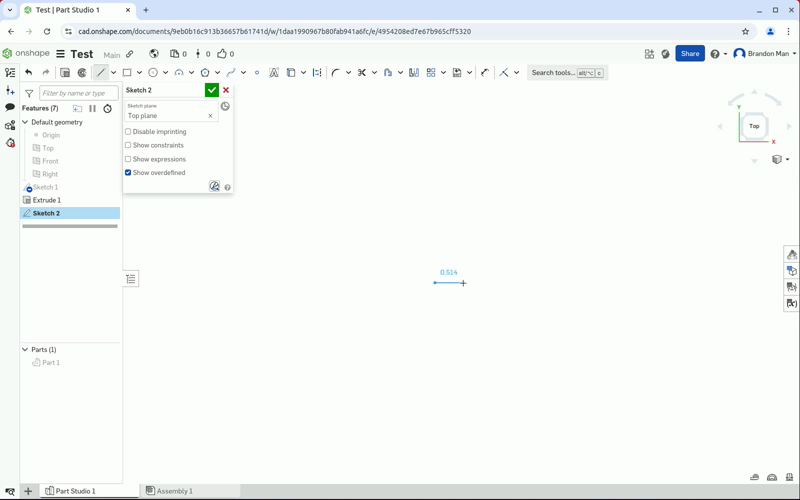
scroll(-6)
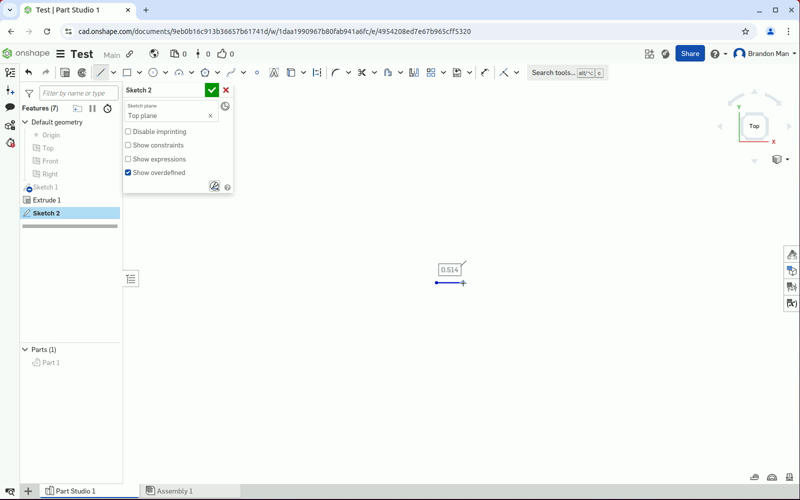
scroll(-6)
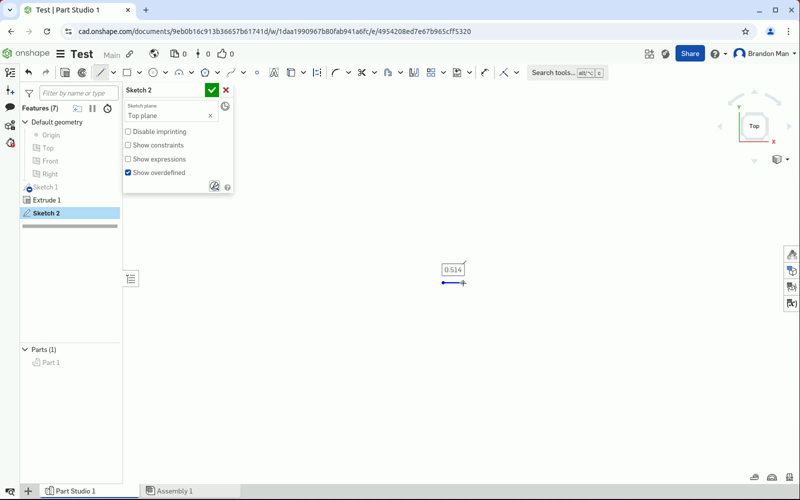
scroll(-6)
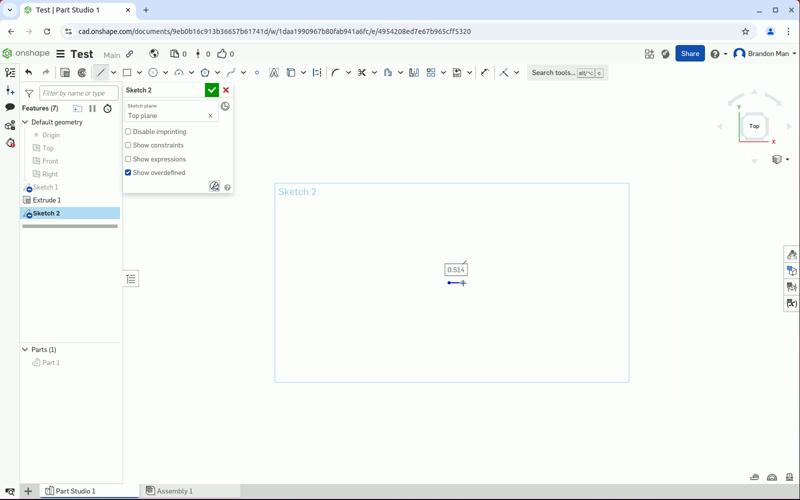
scroll(-6)
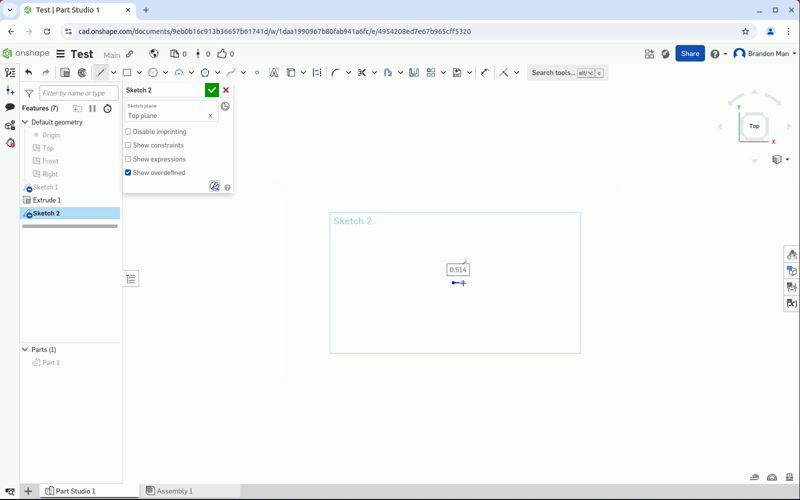
scroll(-6)
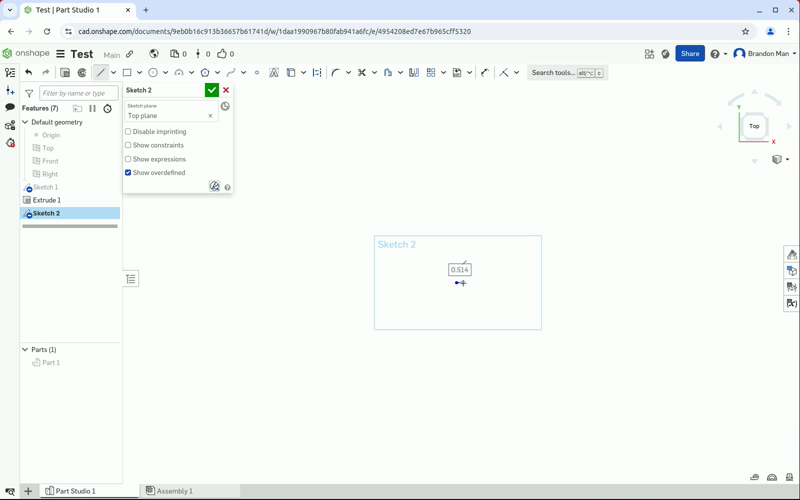
scroll(-6)
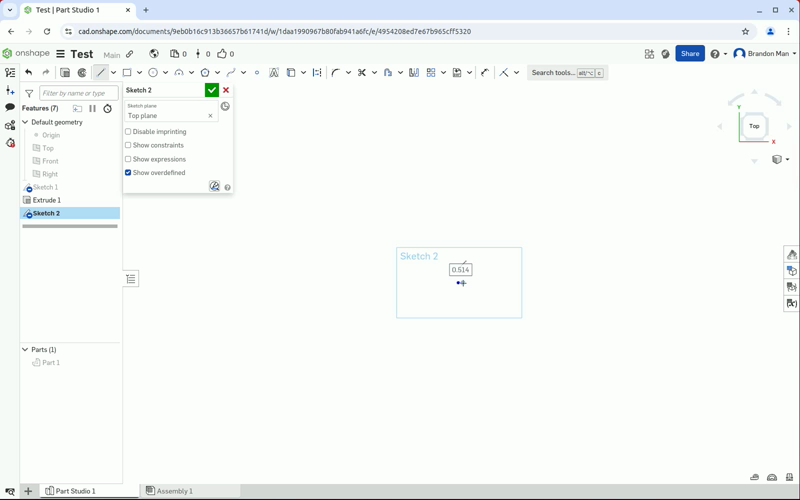
scroll(-6)
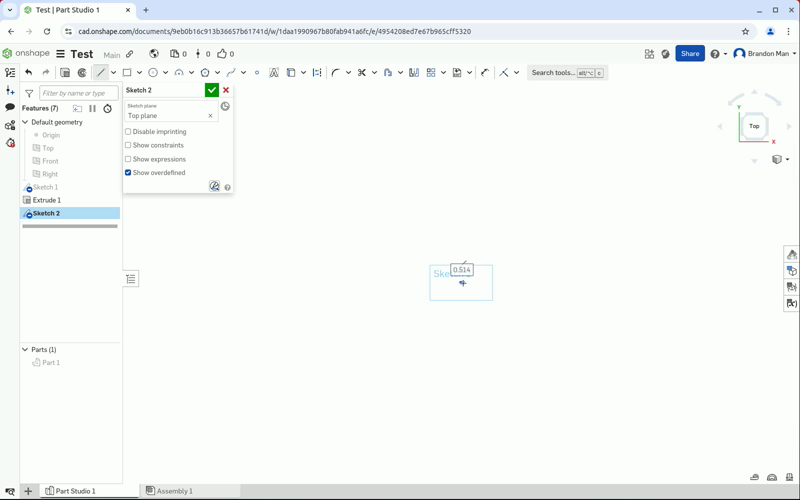
key_up(shift)
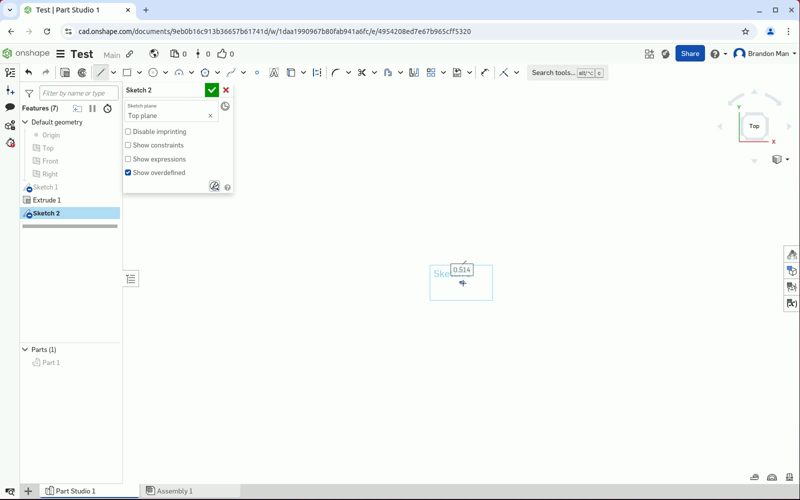
key_down(shift)
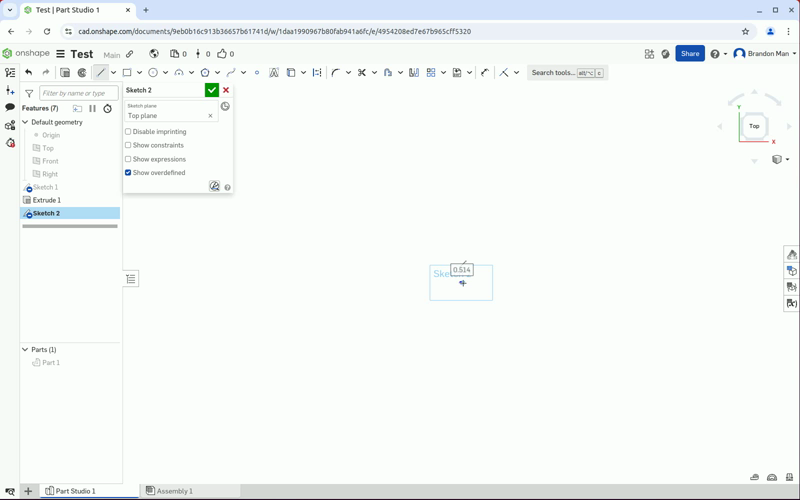
mouse_move(493, 282)
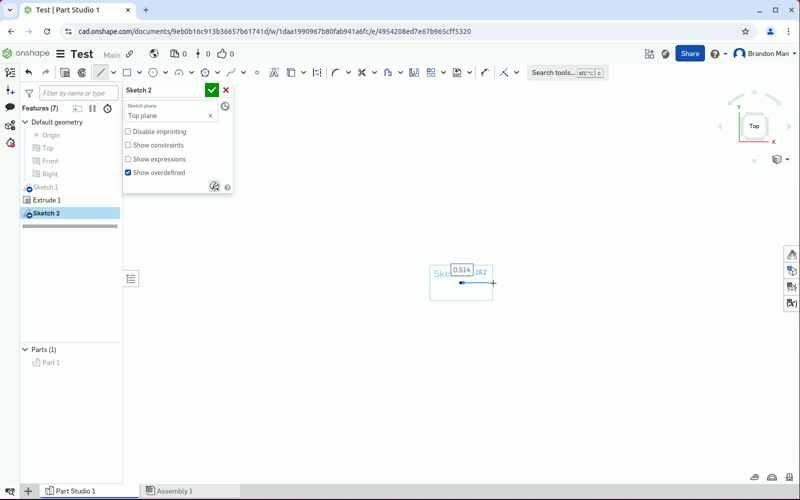
mouse_move(463, 280)
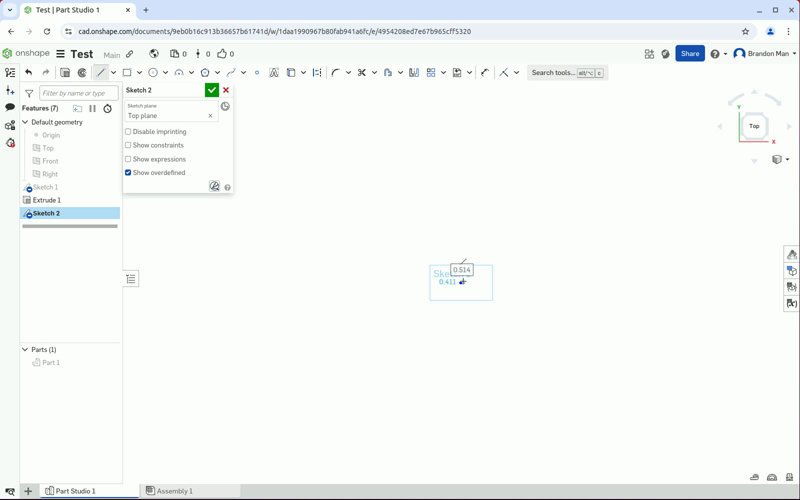
scroll(6)
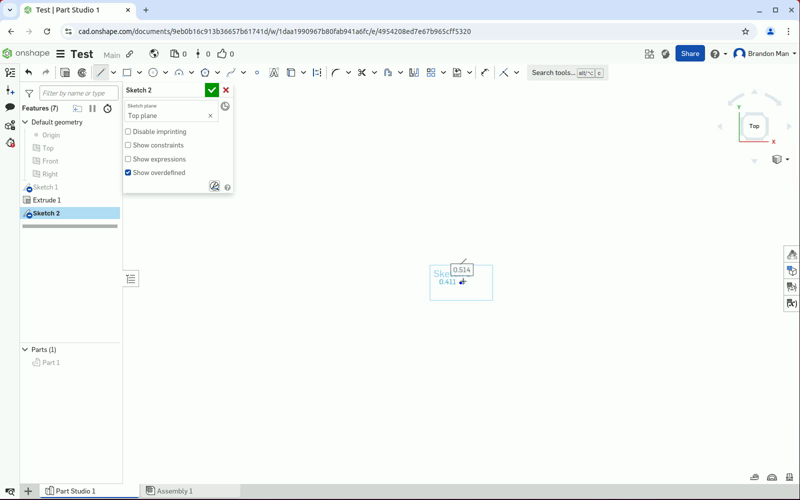
scroll(6)
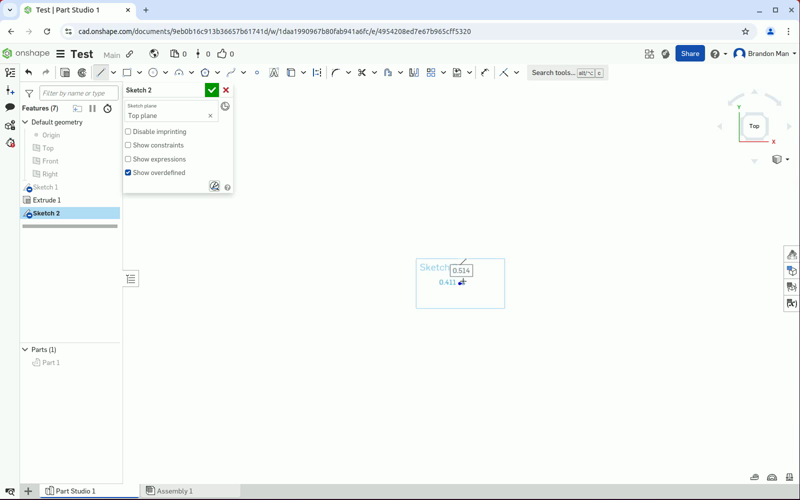
scroll(6)
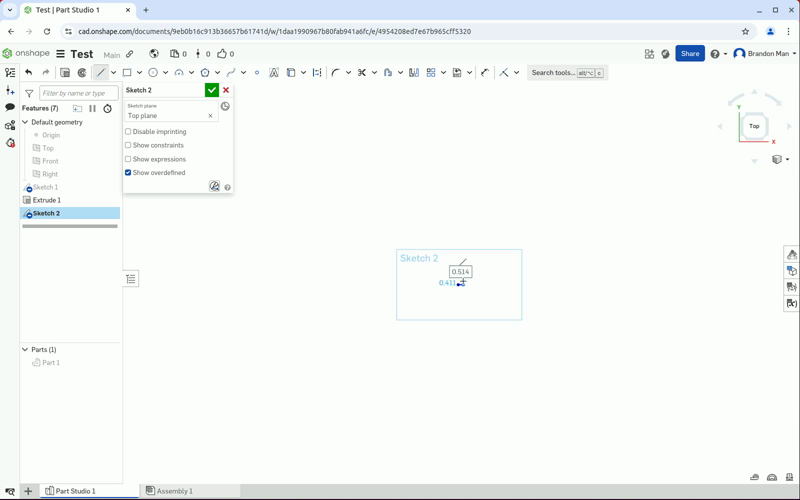
scroll(6)
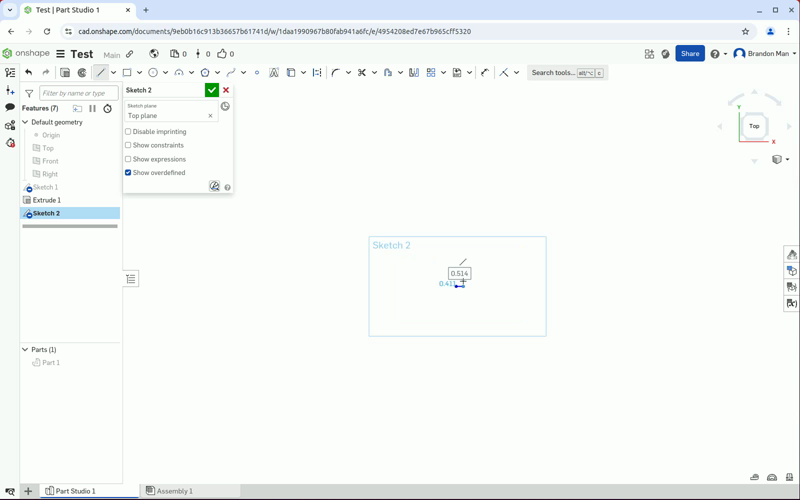
scroll(6)
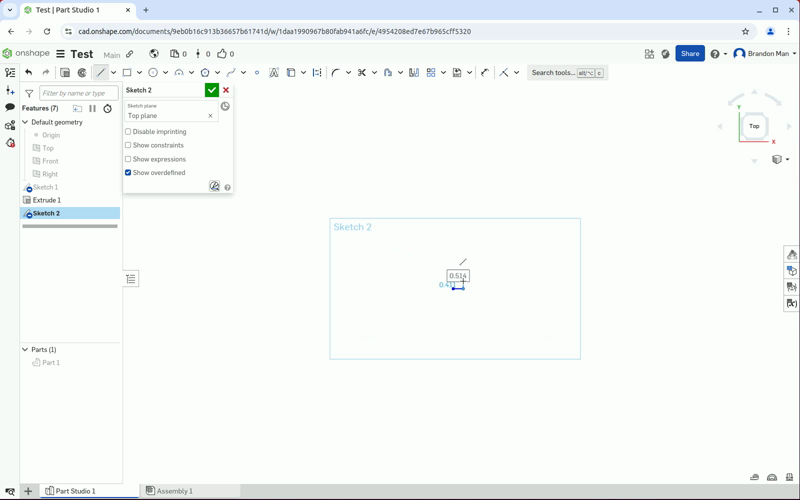
scroll(6)
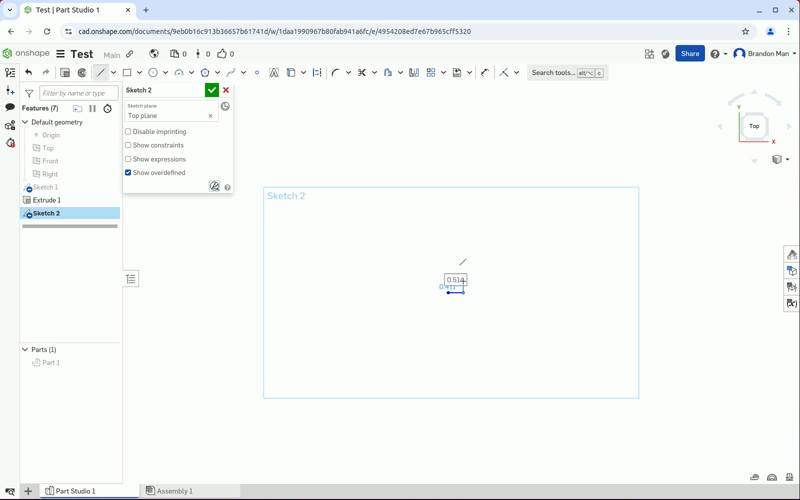
scroll(6)
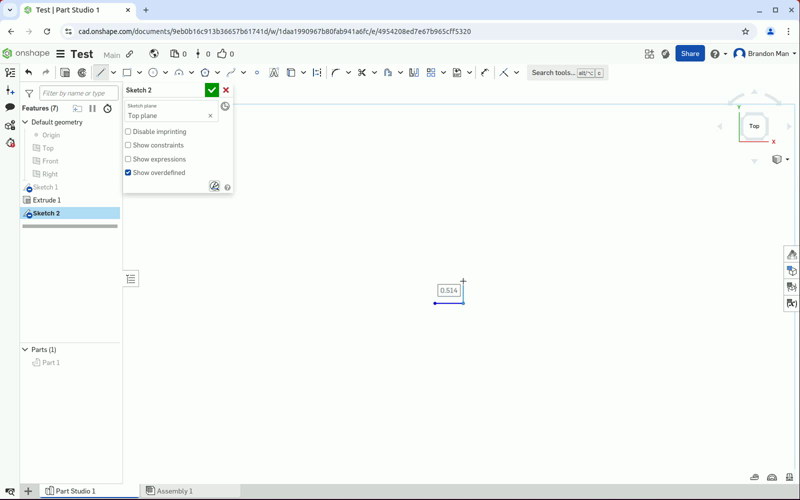
click(463, 280)
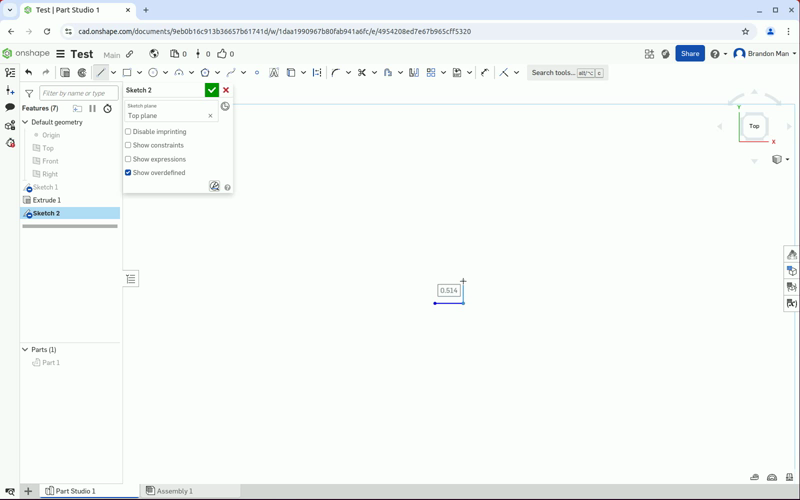
scroll(-6)
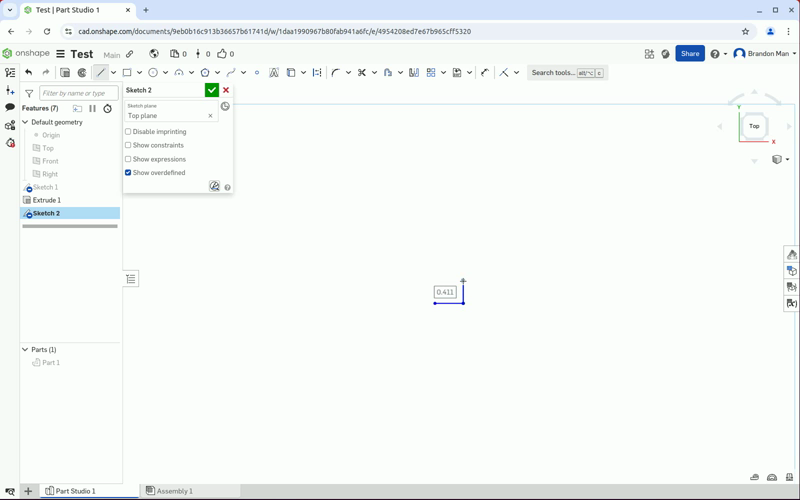
scroll(-6)
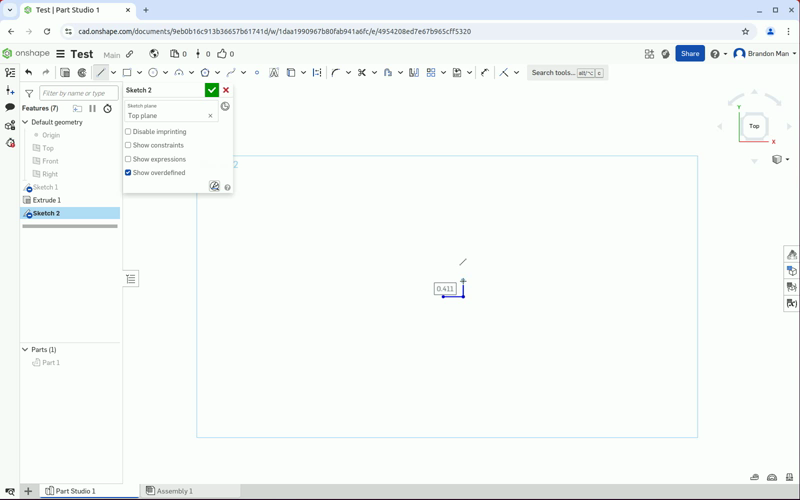
scroll(-6)
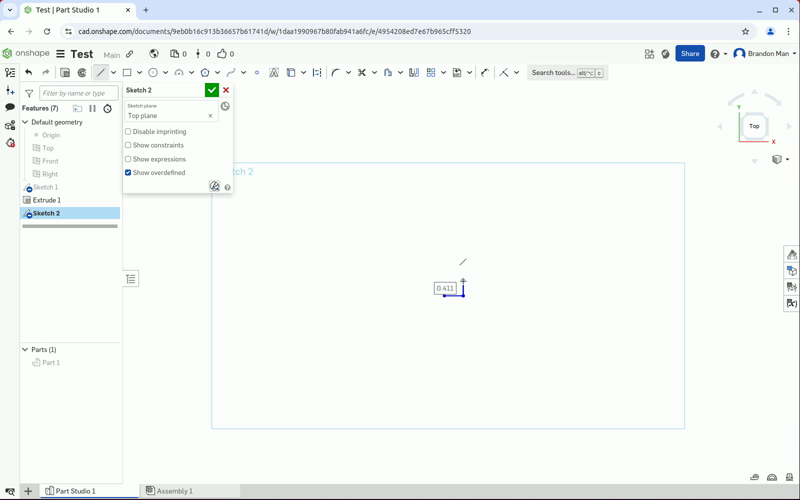
scroll(-6)
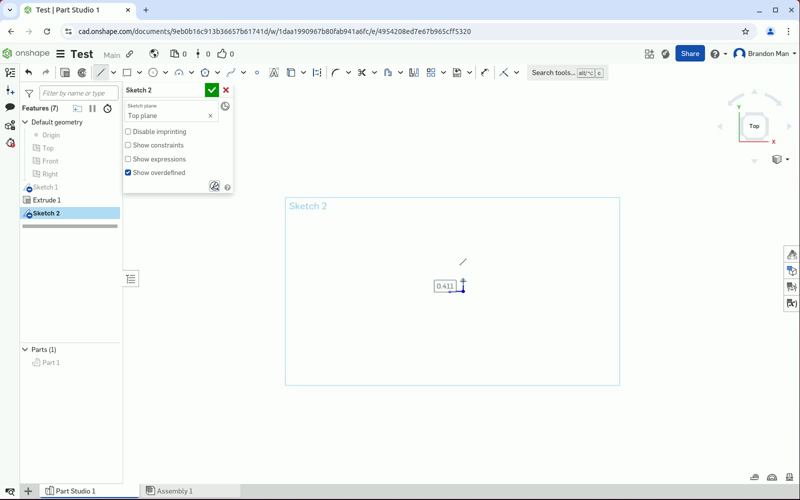
scroll(-6)
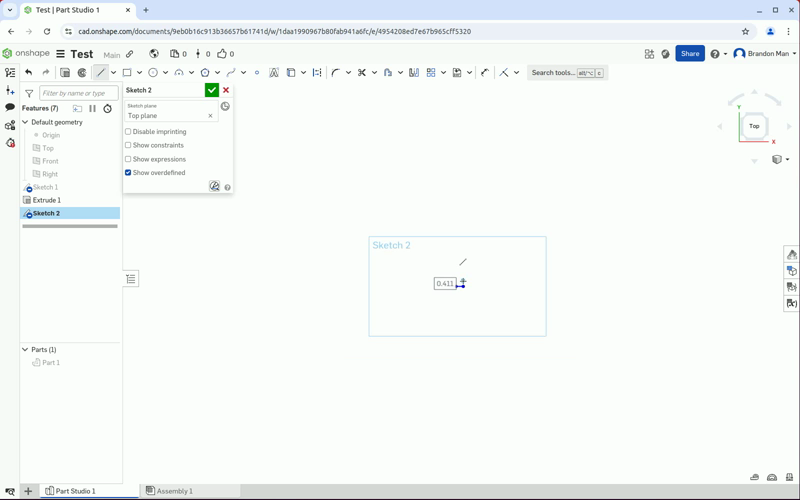
scroll(-6)
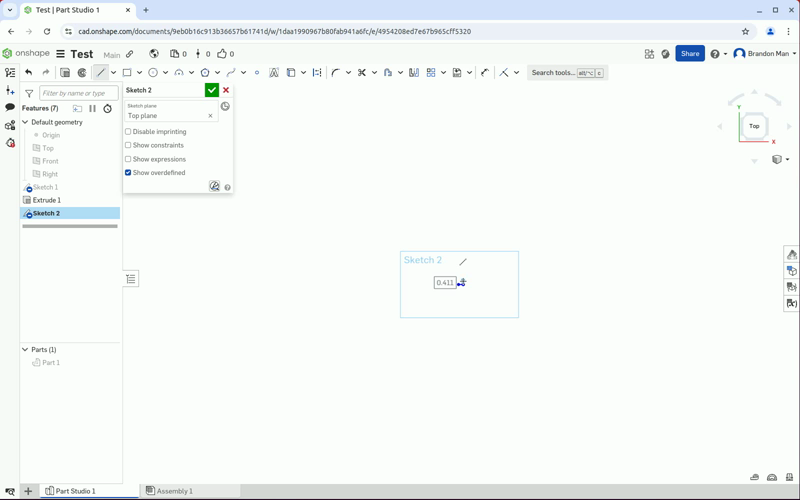
scroll(-6)
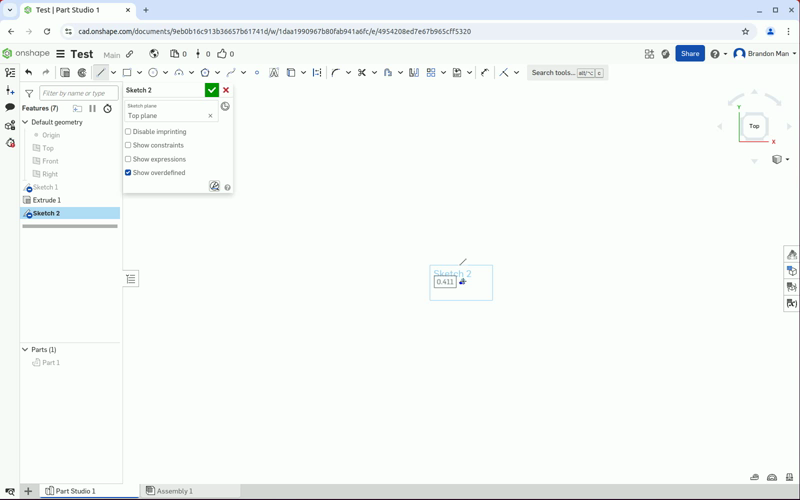
key_up(shift)
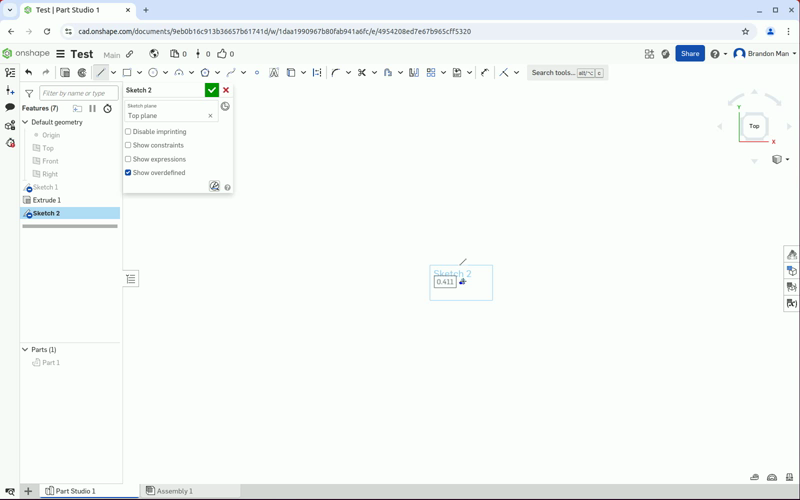
key_down(shift)
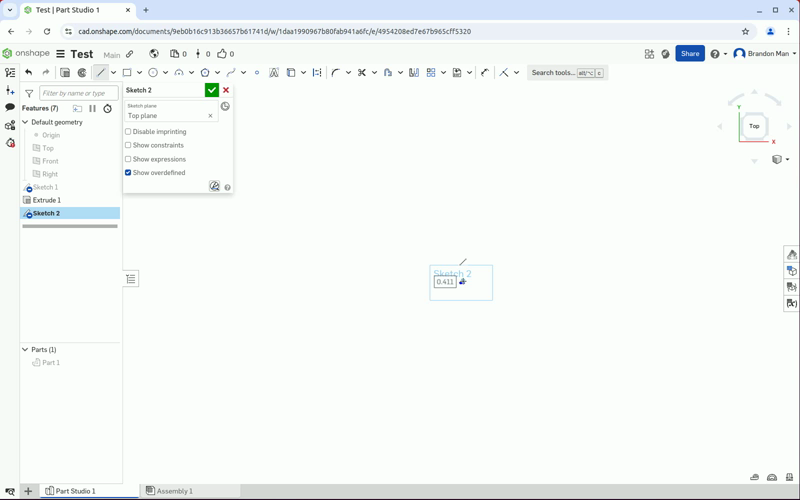
mouse_move(463, 172)
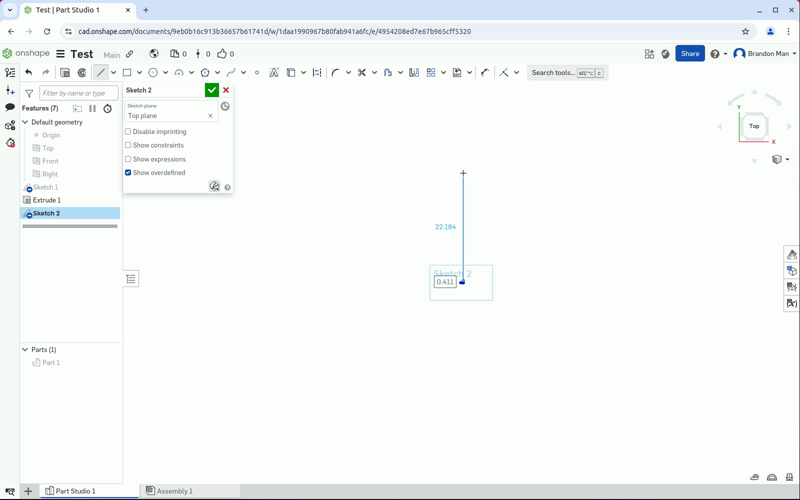
click(463, 172)
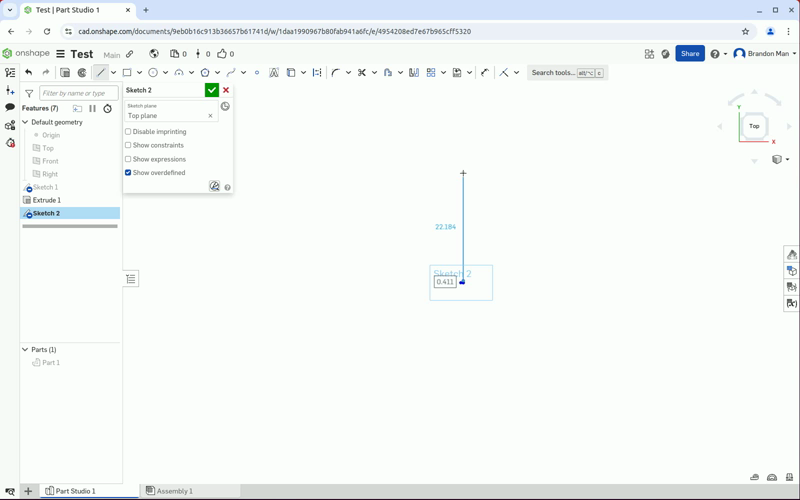
key_up(shift)
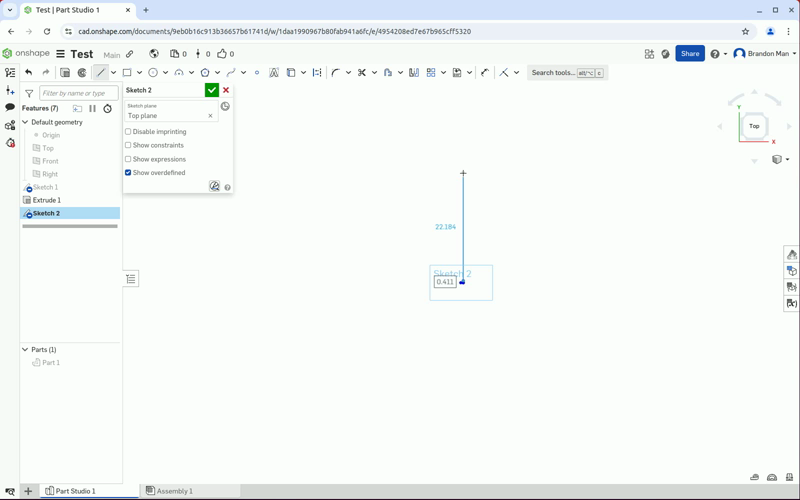
key(esc)
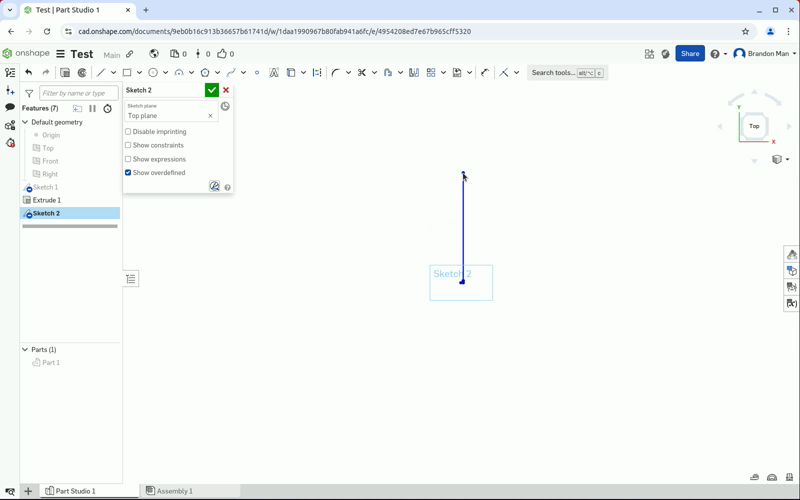
key(a)
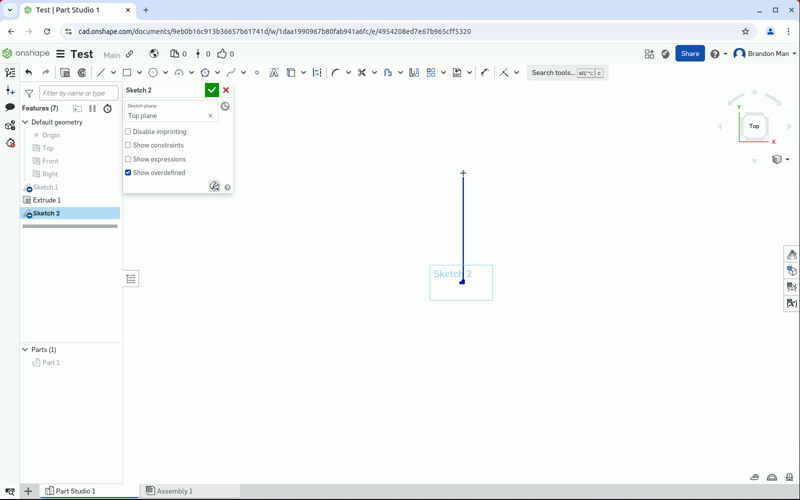
mouse_move(463, 172)
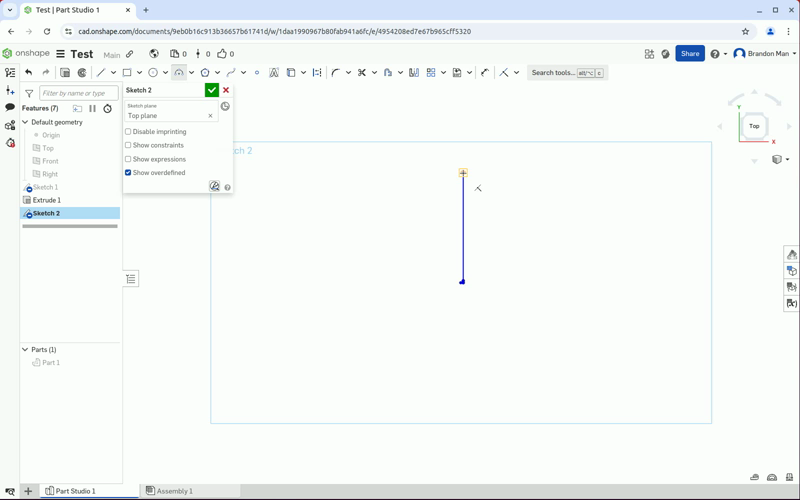
click(463, 172)
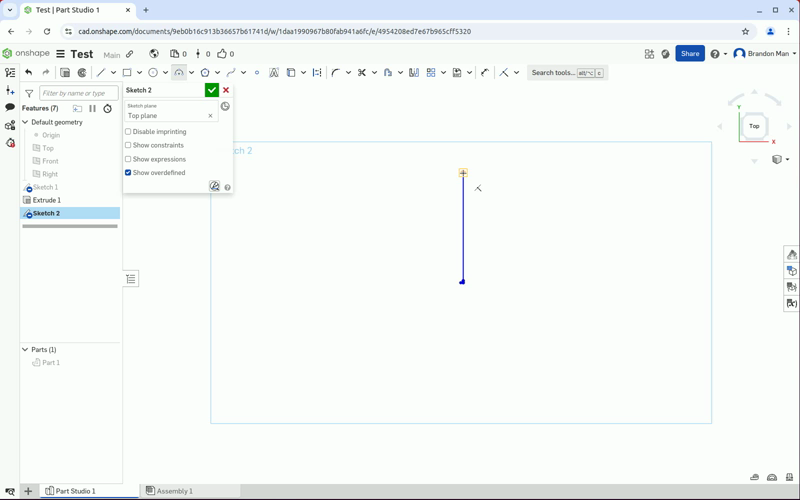
key_down(shift)
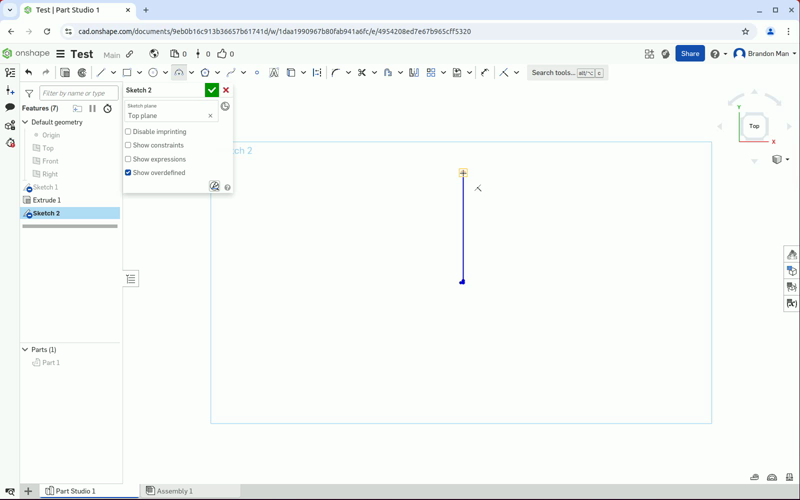
mouse_move(460, 170)
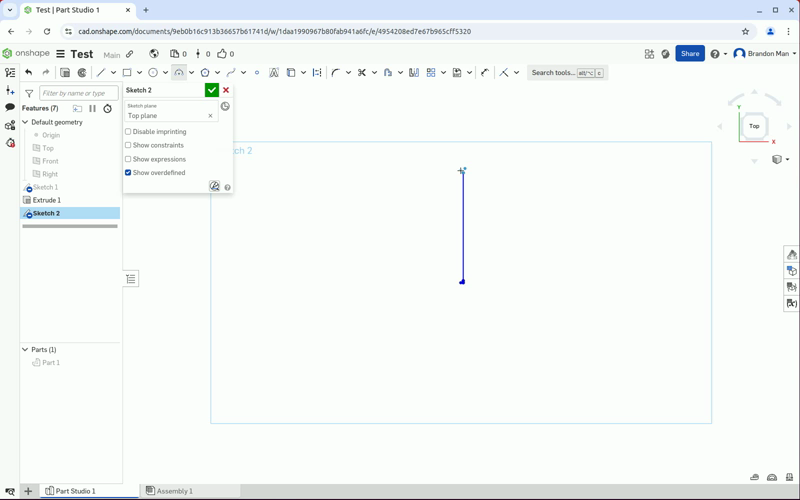
scroll(6)
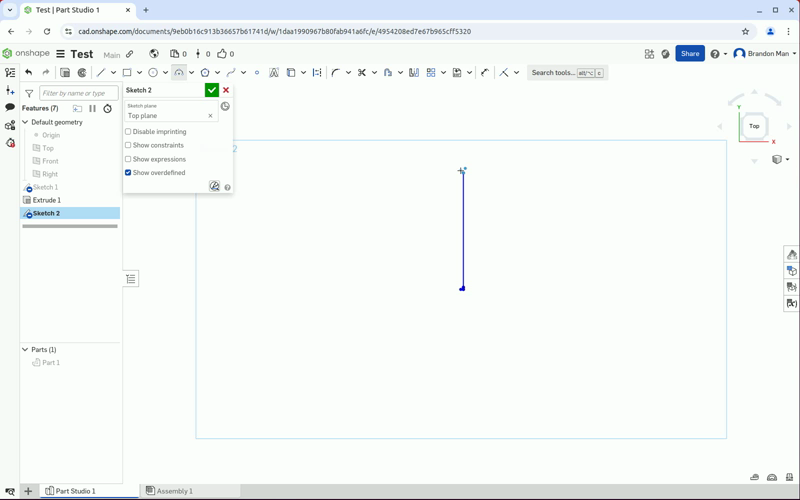
scroll(6)
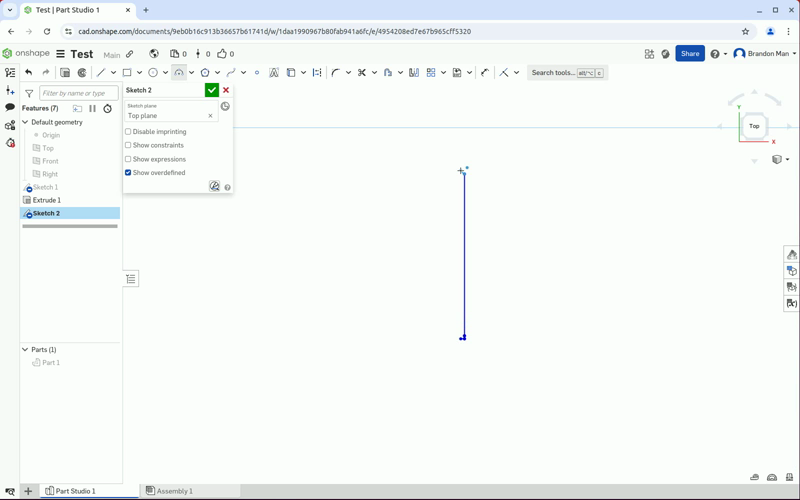
scroll(6)
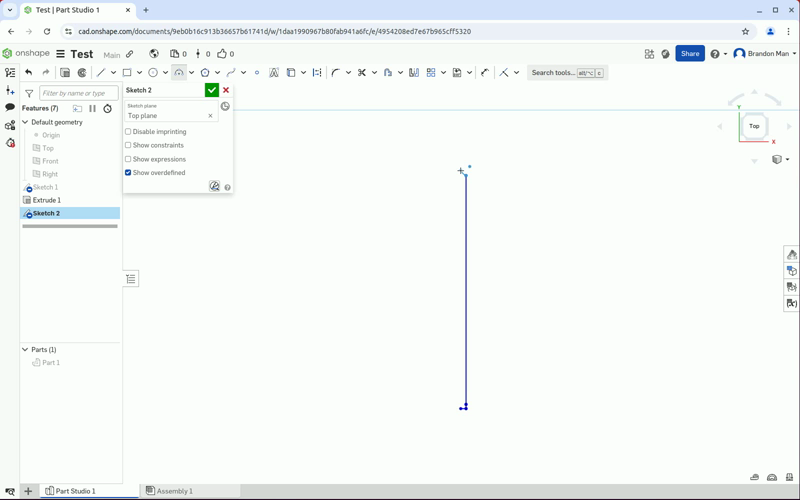
scroll(6)
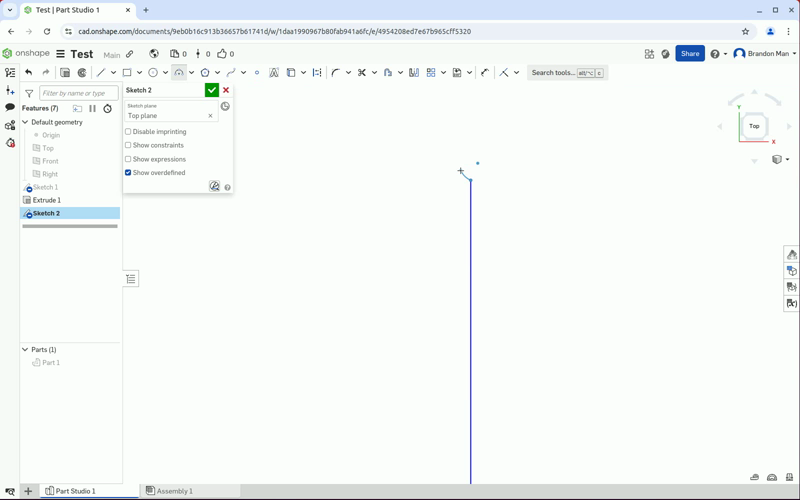
scroll(6)
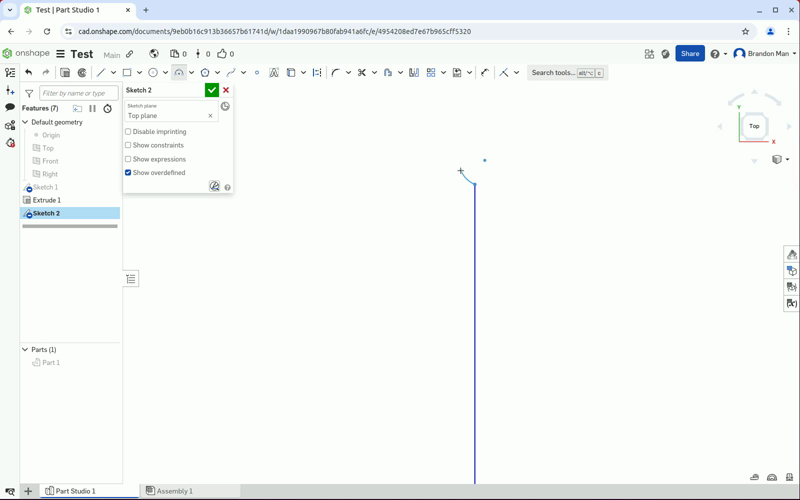
scroll(6)
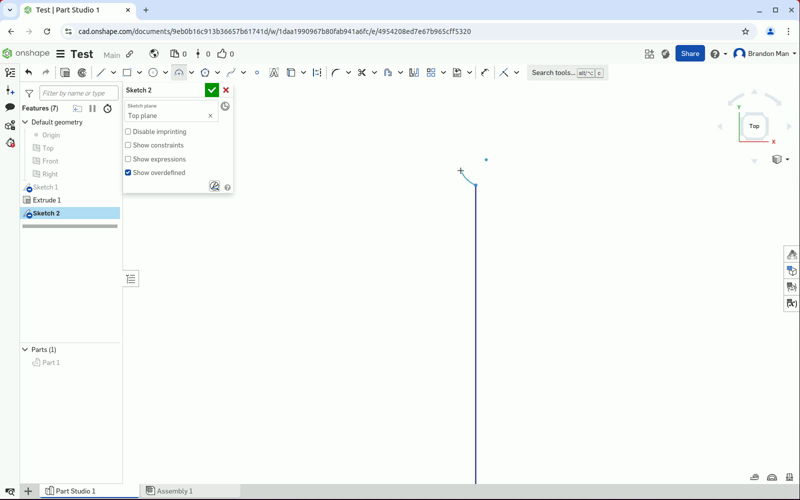
scroll(6)
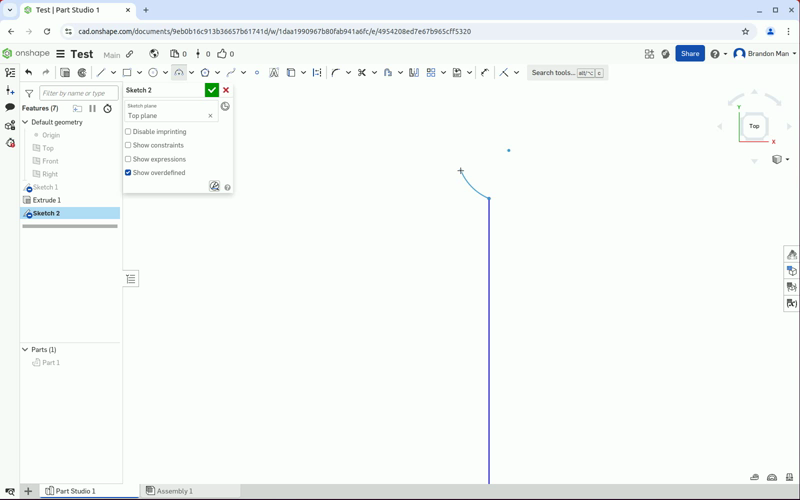
click(460, 170)
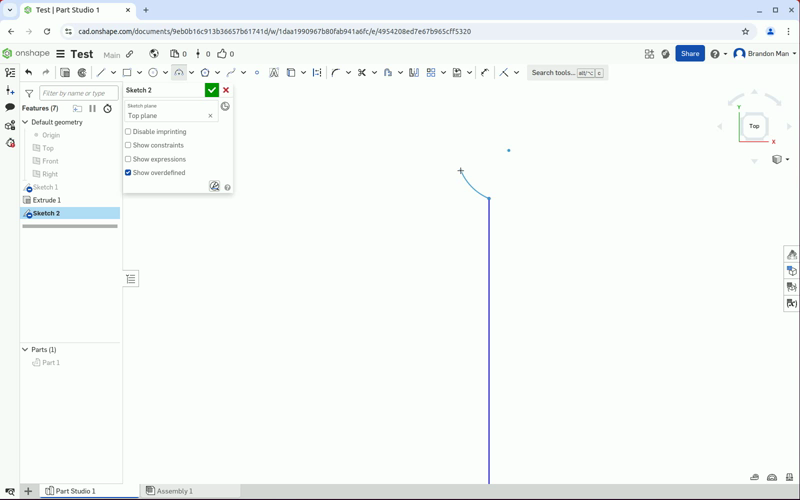
scroll(-6)
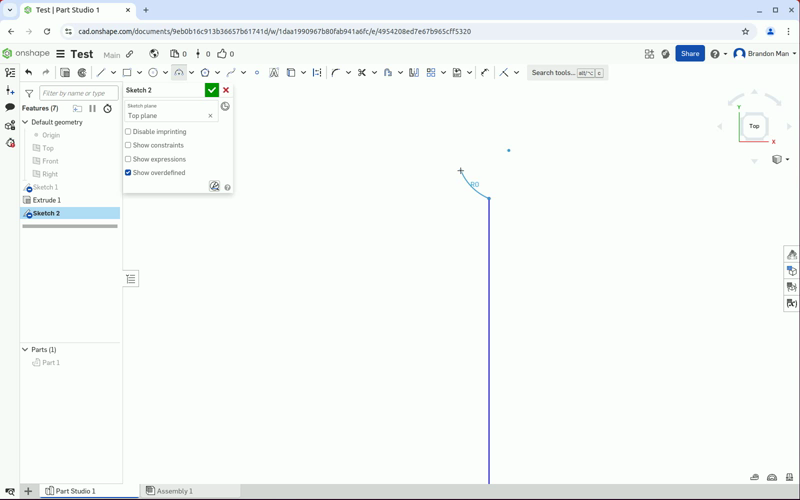
scroll(-6)
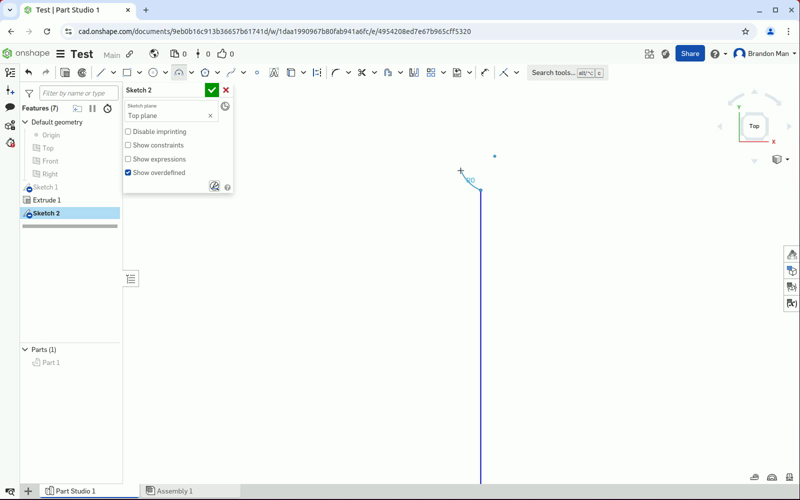
scroll(-6)
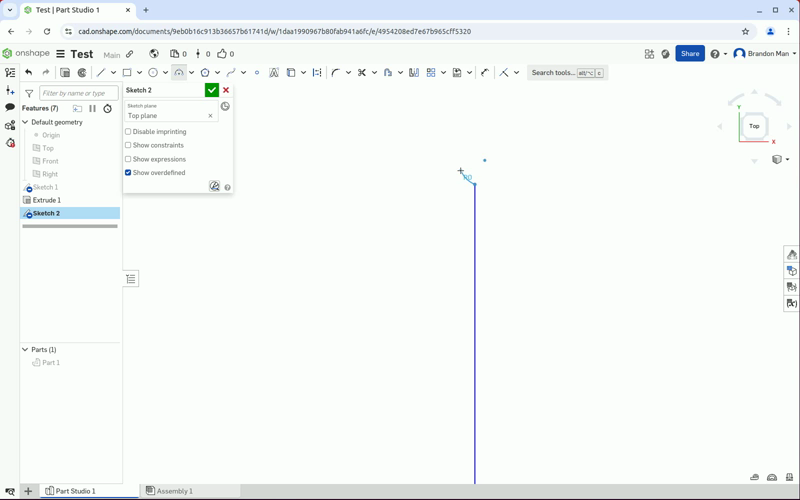
scroll(-6)
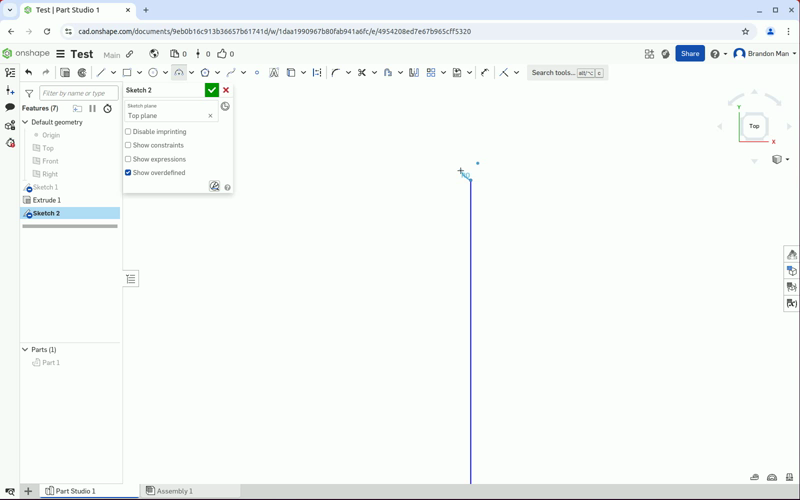
scroll(-6)
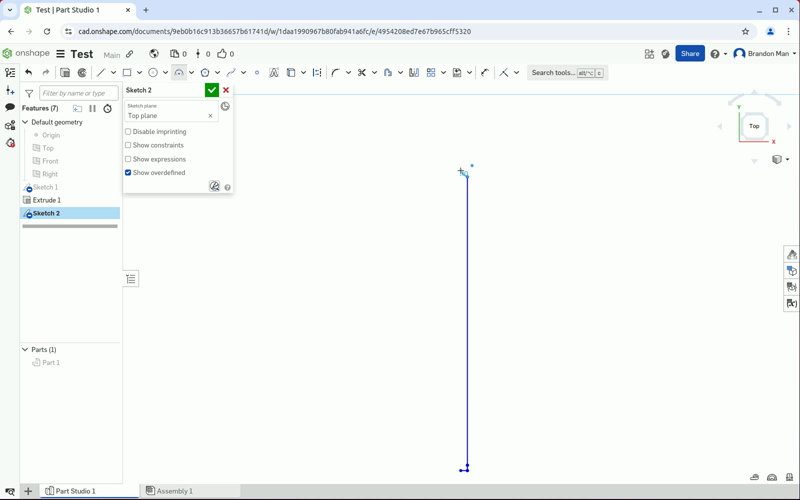
scroll(-6)
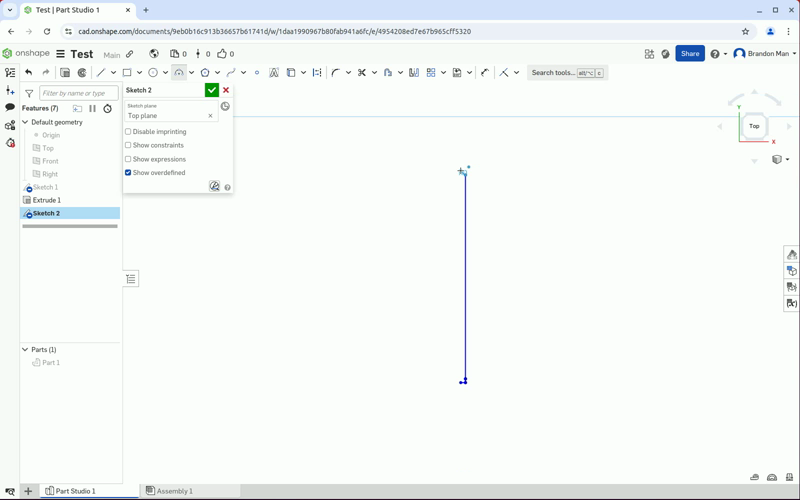
scroll(-6)
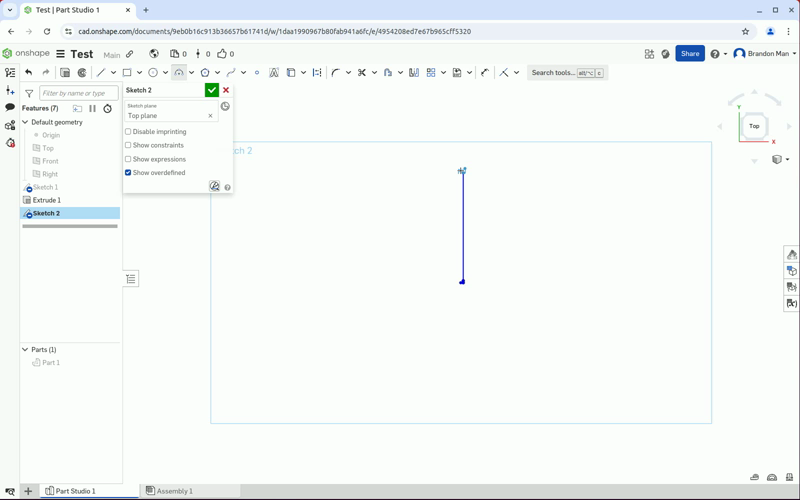
mouse_move(461, 171)
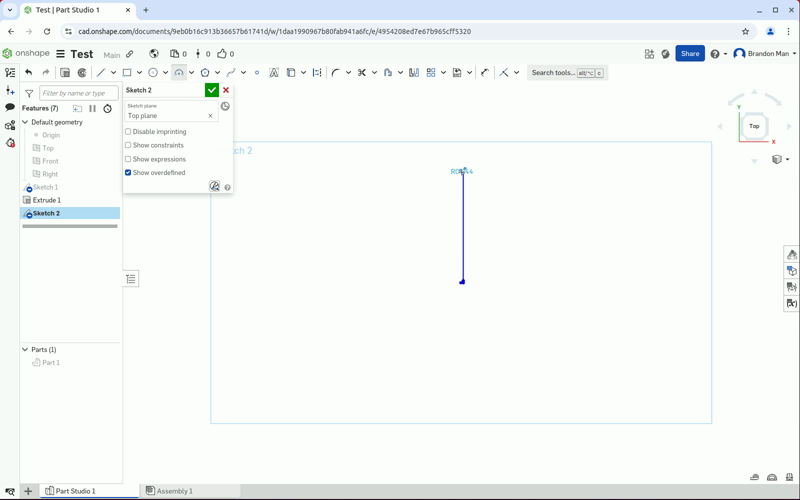
scroll(6)
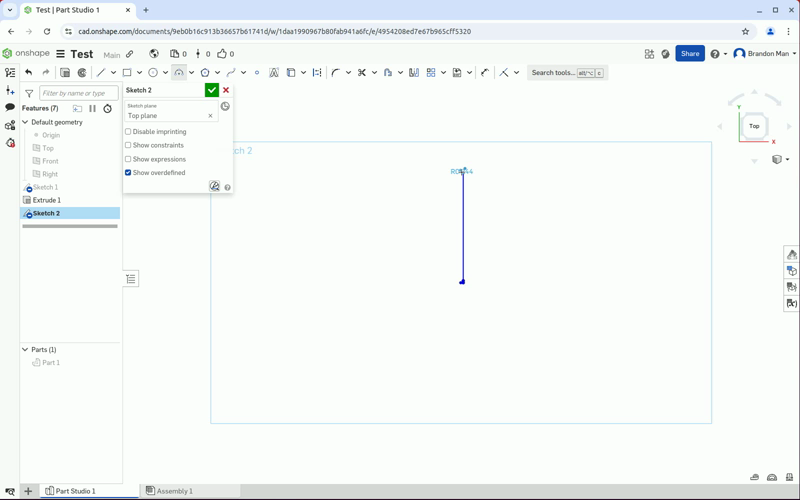
scroll(6)
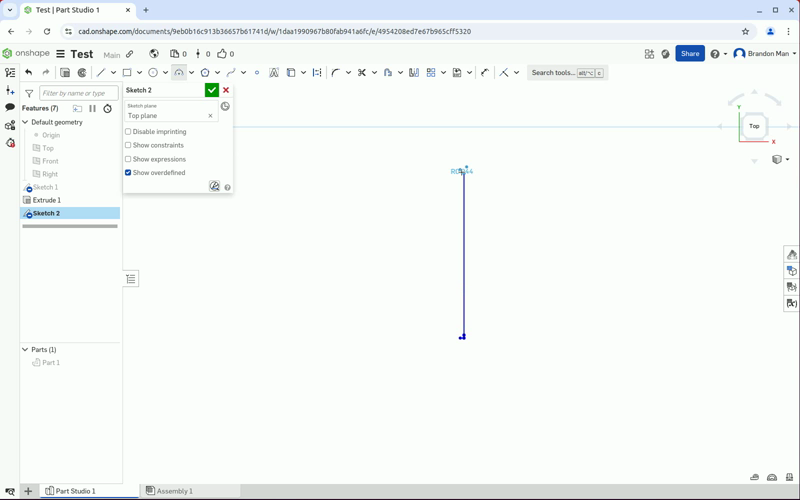
scroll(6)
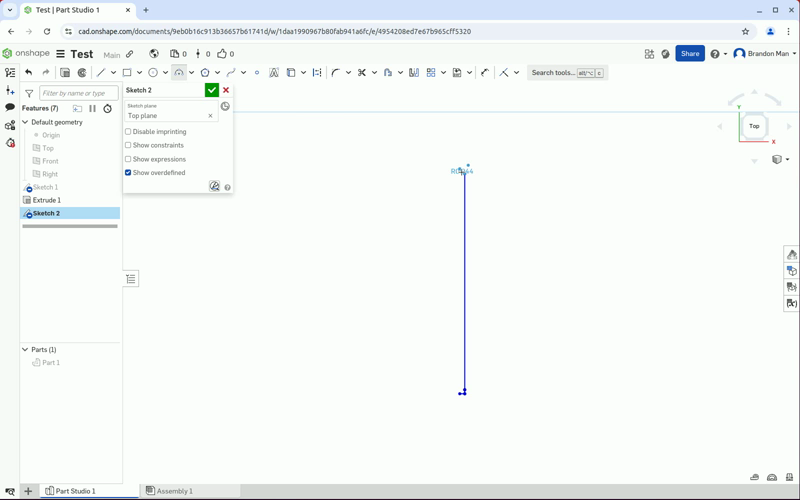
scroll(6)
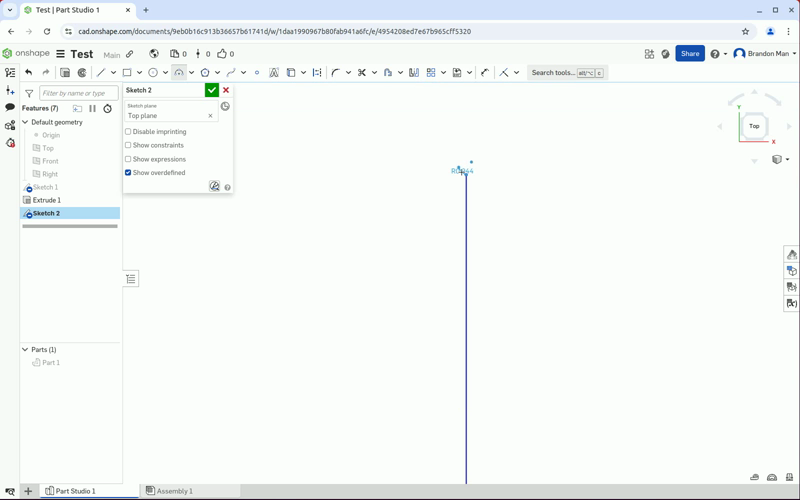
scroll(6)
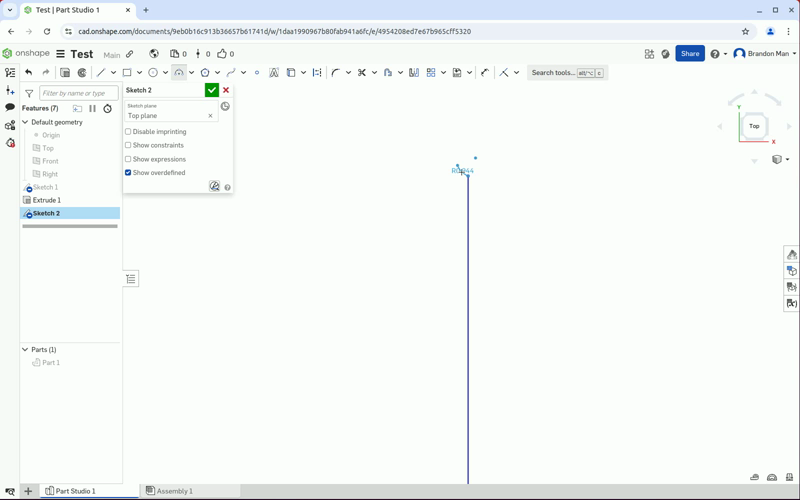
scroll(6)
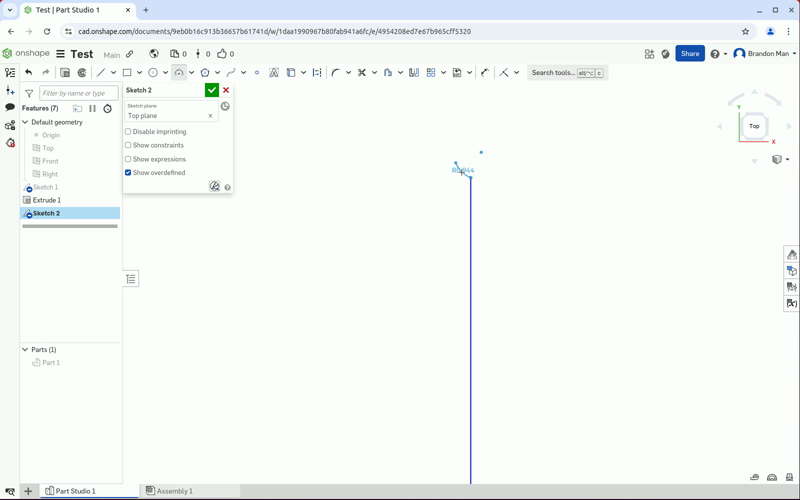
scroll(6)
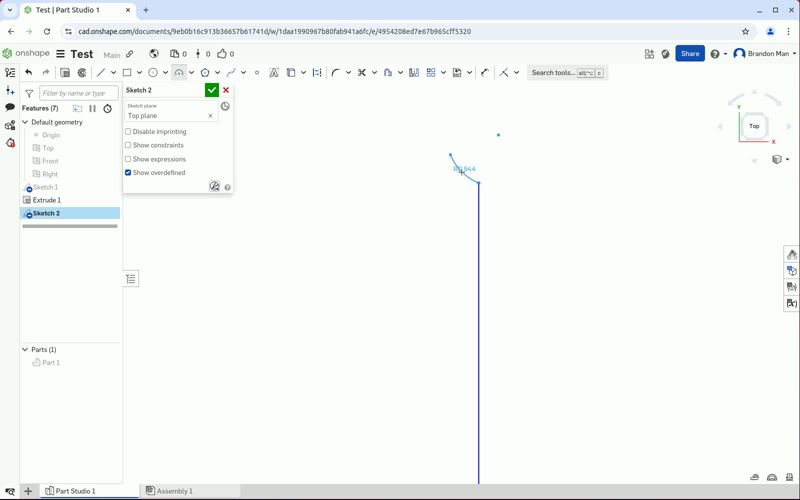
click(461, 171)
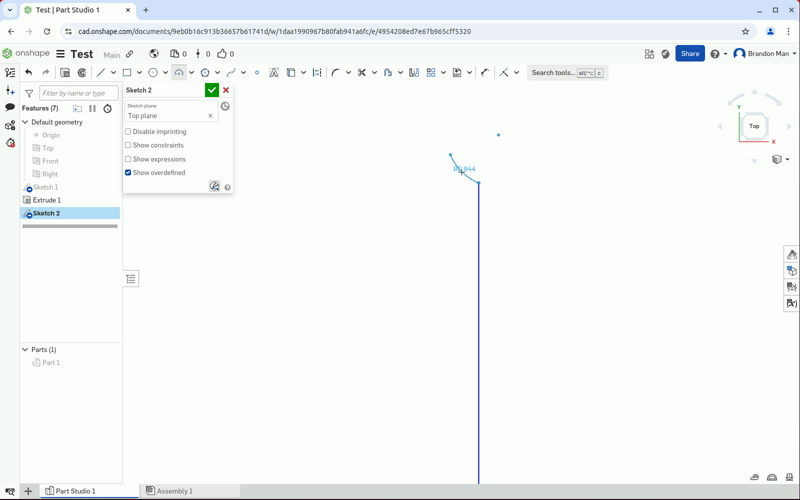
scroll(-6)
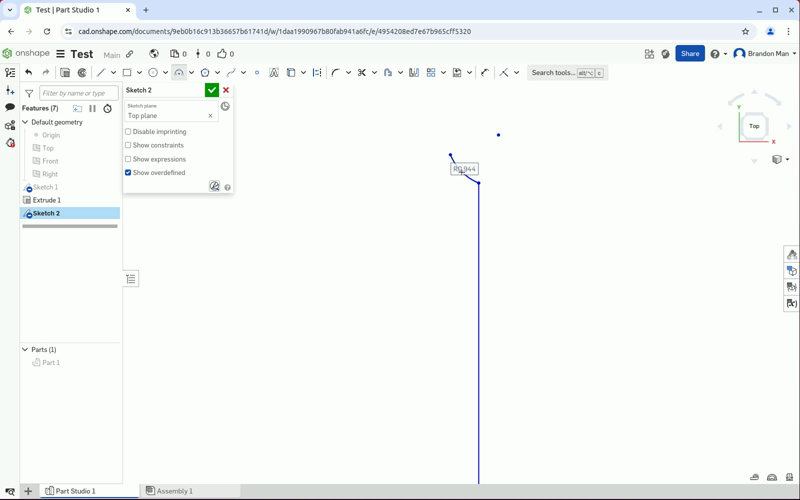
scroll(-6)
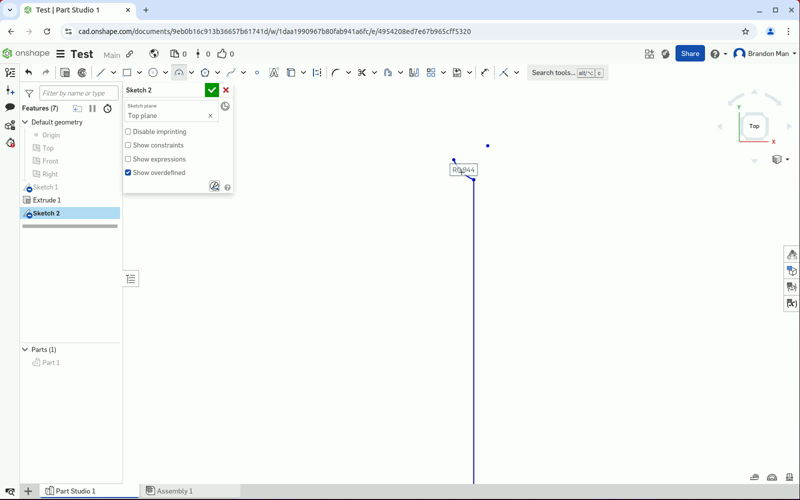
scroll(-6)
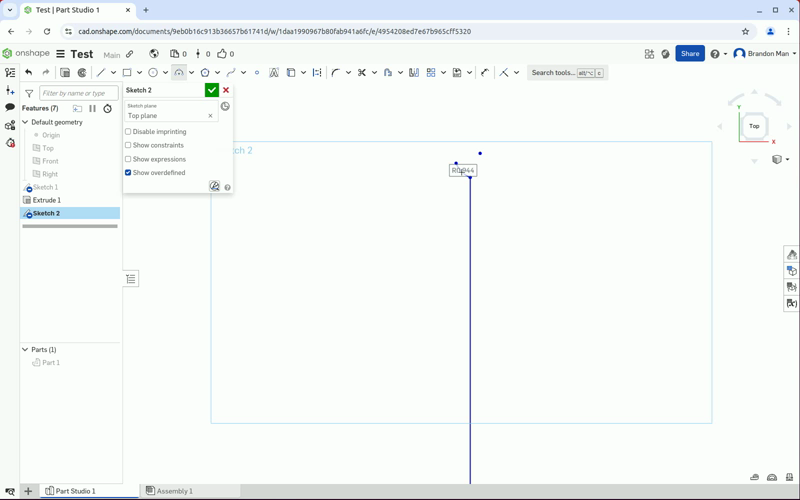
scroll(-6)
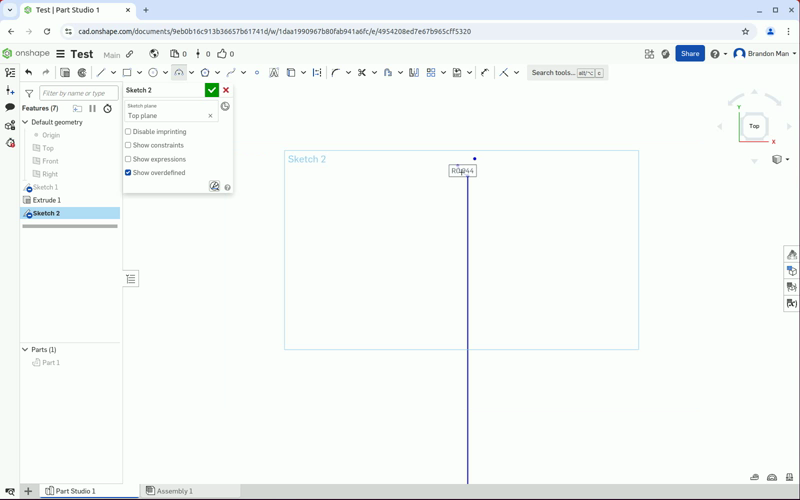
scroll(-6)
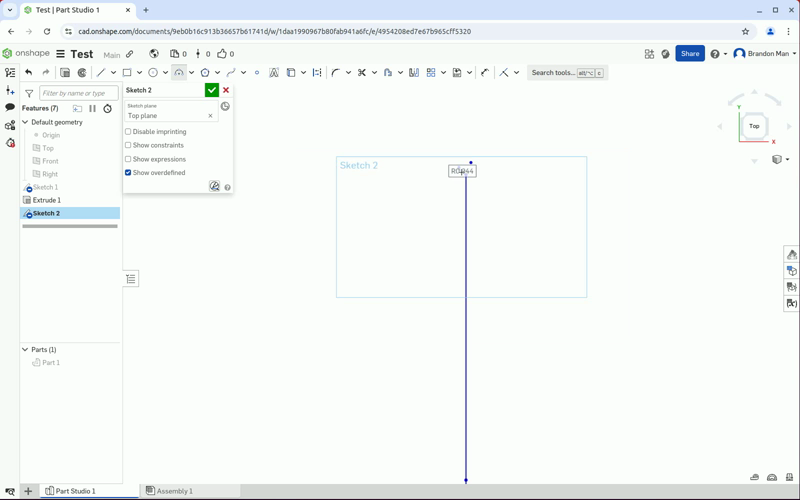
scroll(-6)
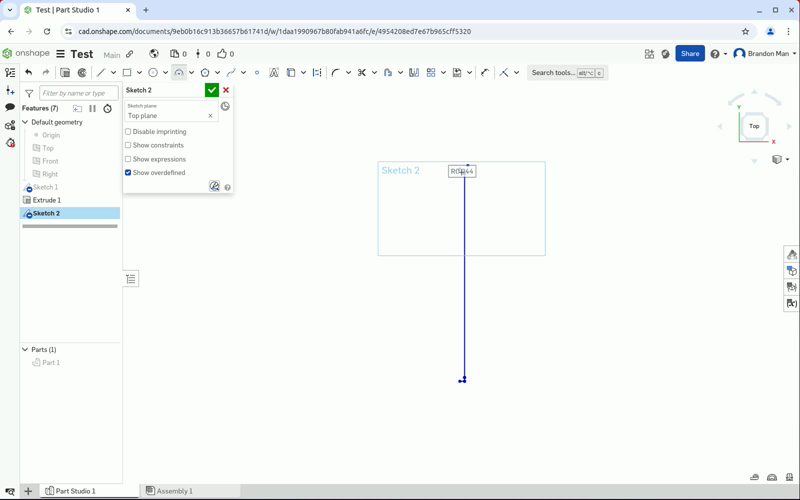
scroll(-6)
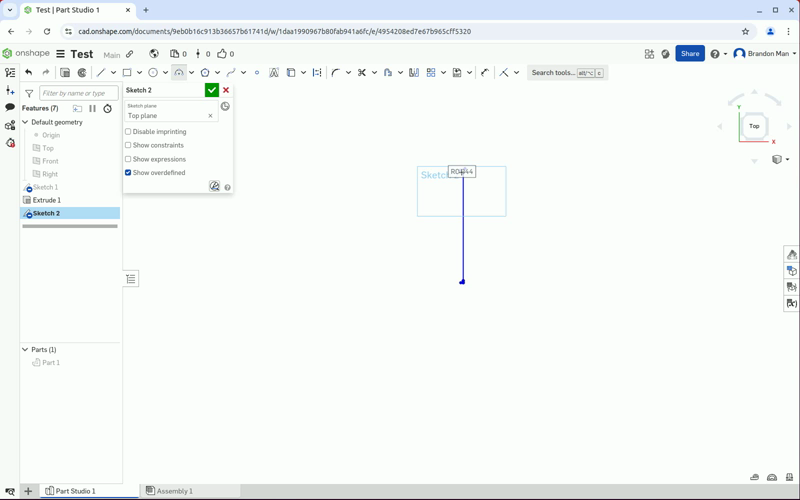
key_up(shift)
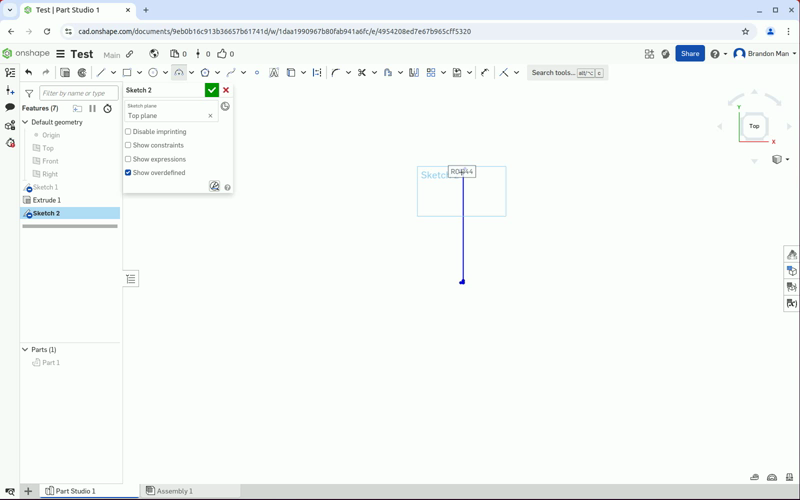
key(esc)
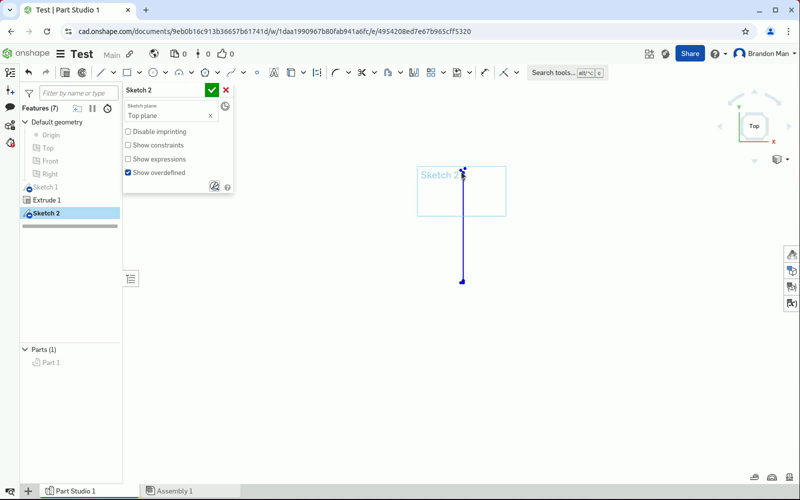
key(l)
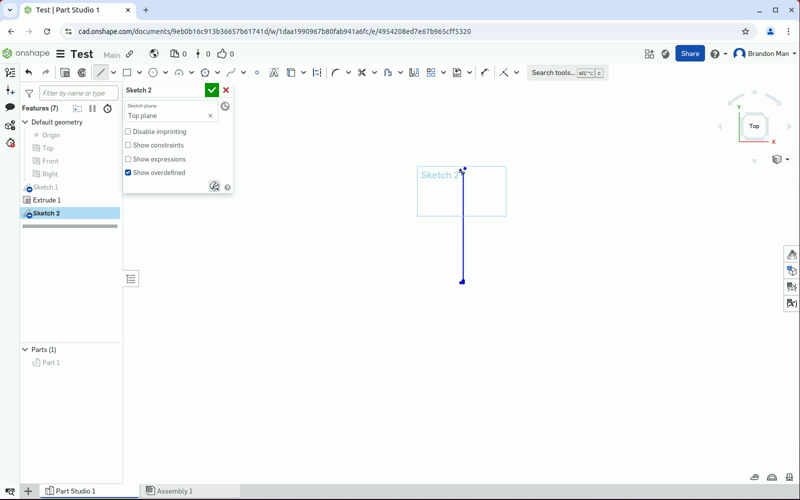
mouse_move(460, 170)
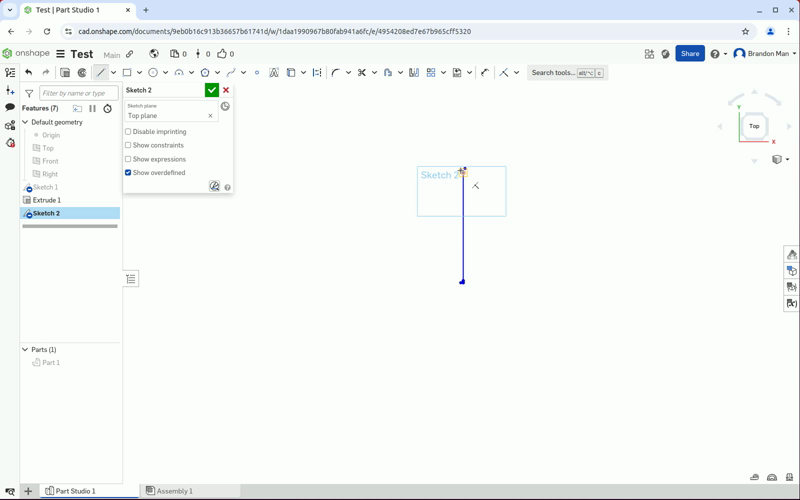
scroll(6)
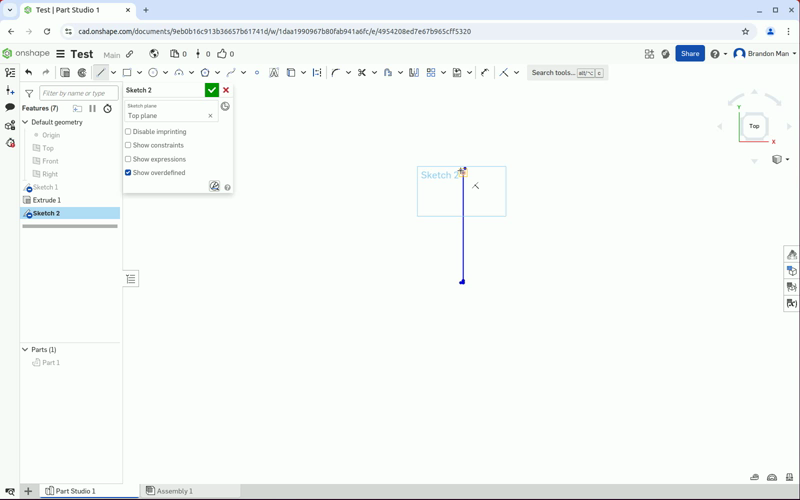
scroll(6)
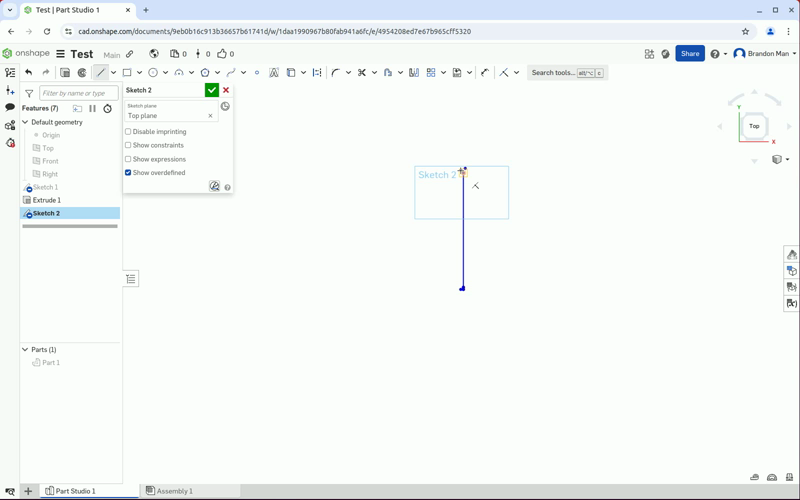
scroll(6)
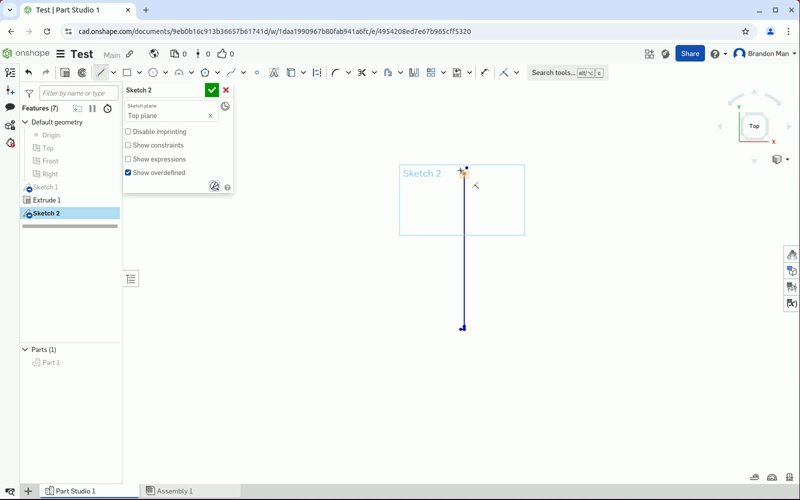
scroll(6)
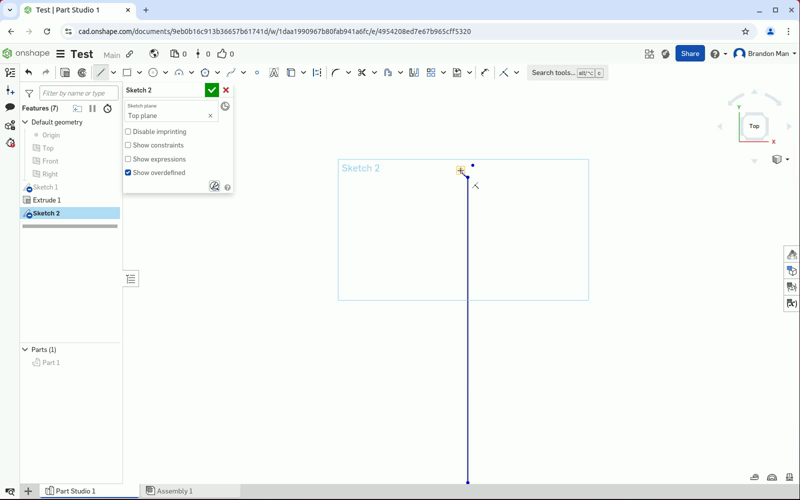
scroll(6)
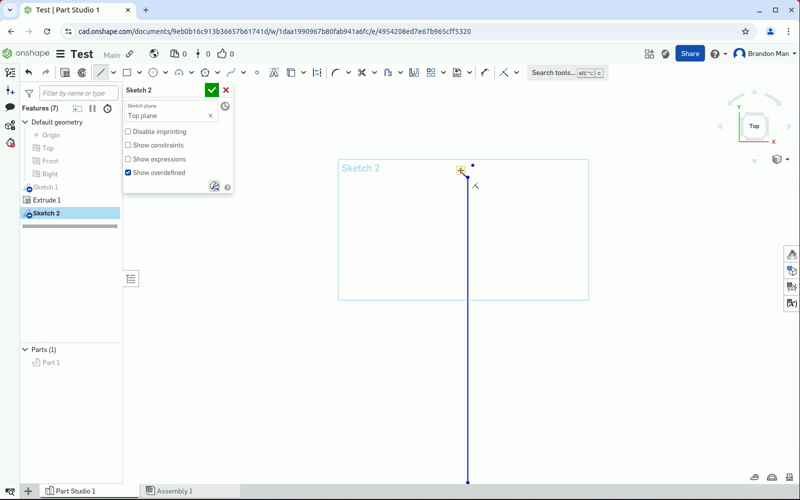
scroll(6)
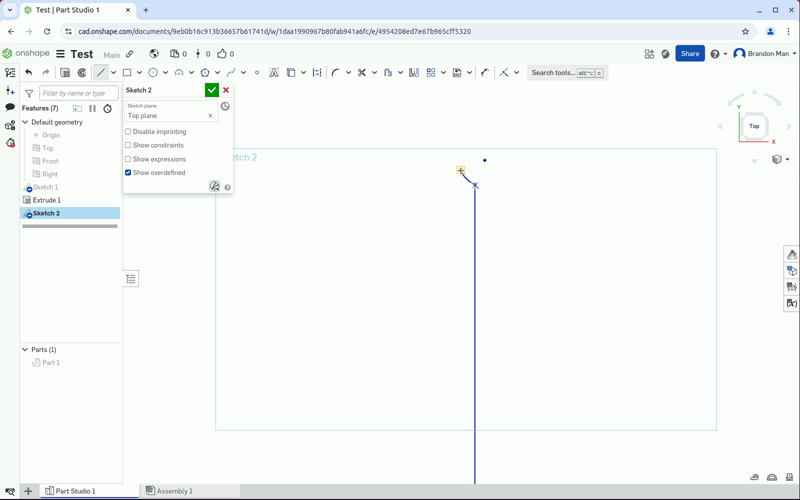
scroll(6)
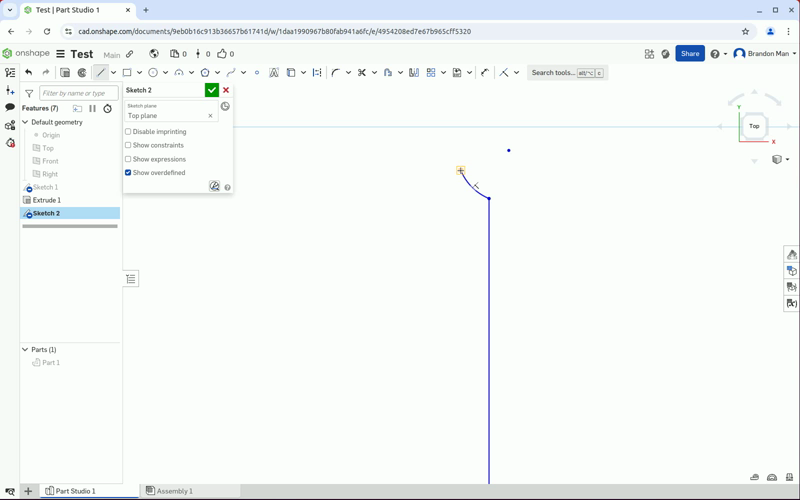
click(460, 170)
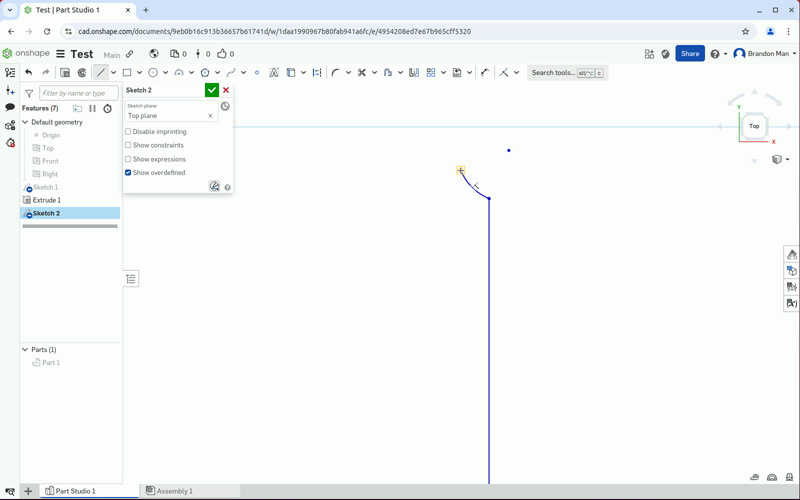
scroll(-6)
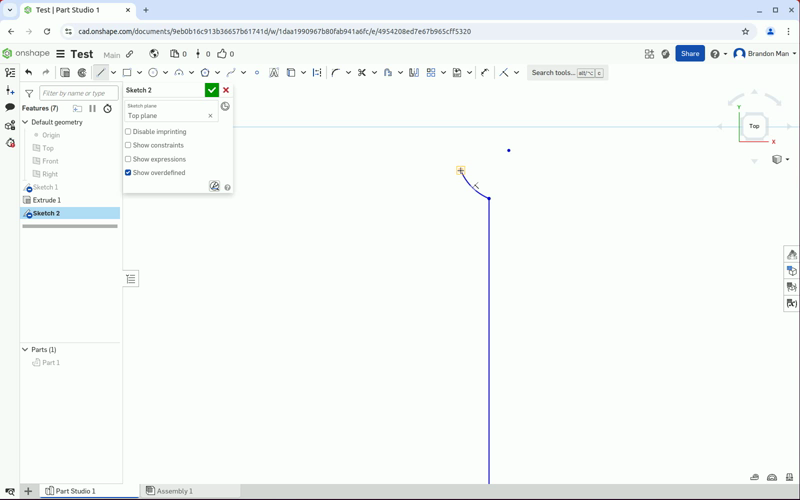
scroll(-6)
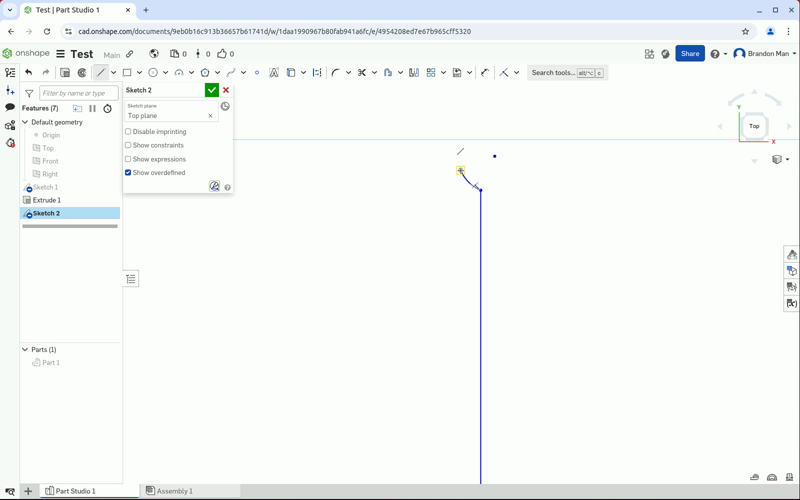
scroll(-6)
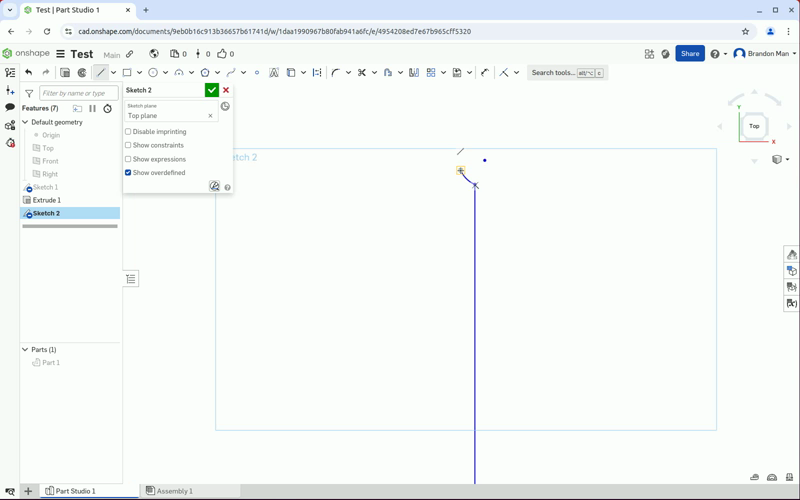
scroll(-6)
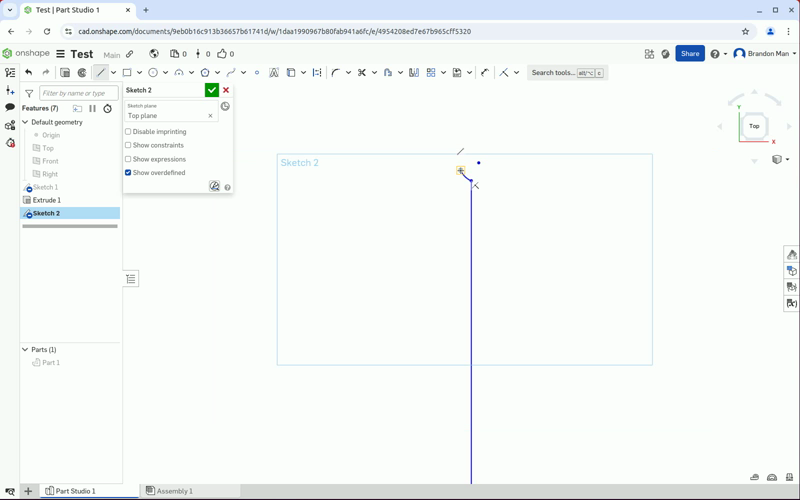
scroll(-6)
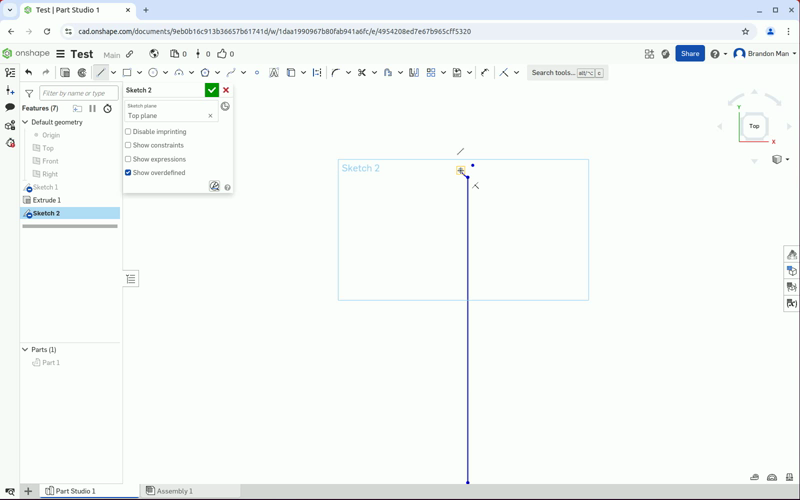
scroll(-6)
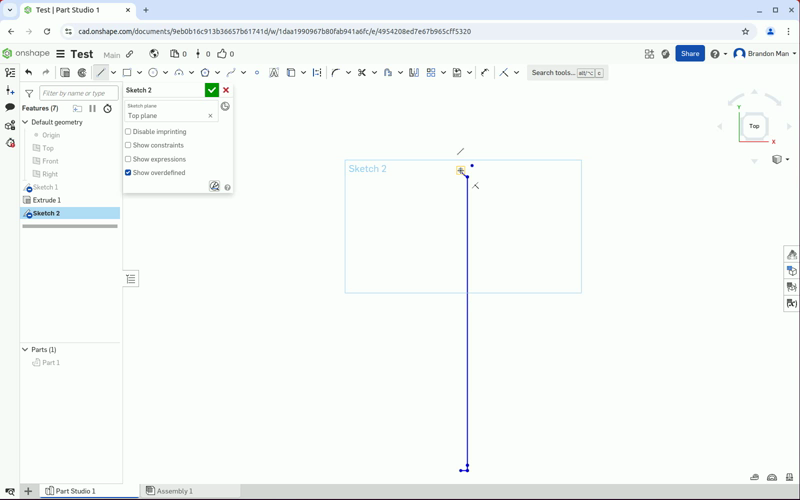
scroll(-6)
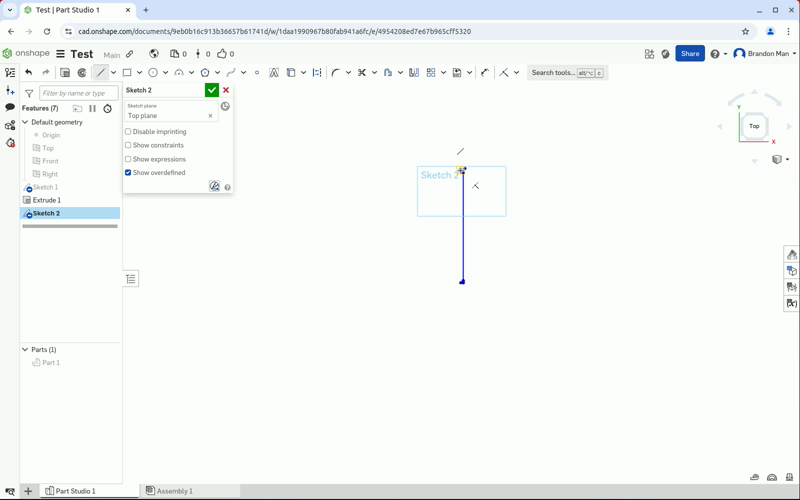
key_down(shift)
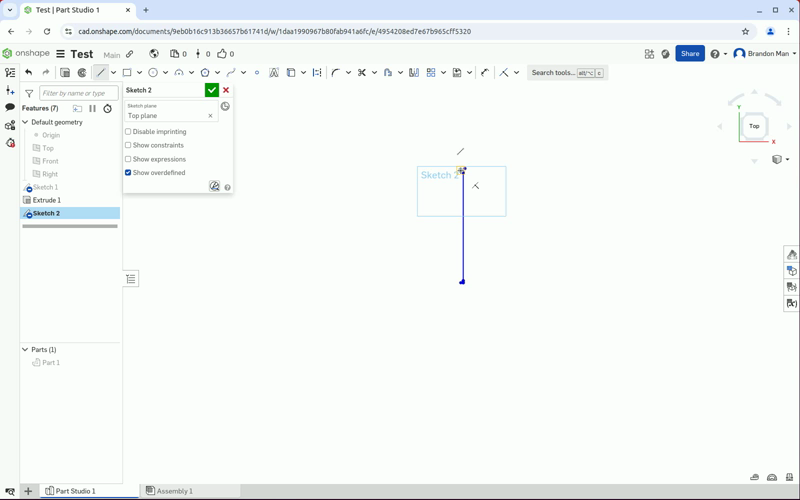
mouse_move(460, 282)
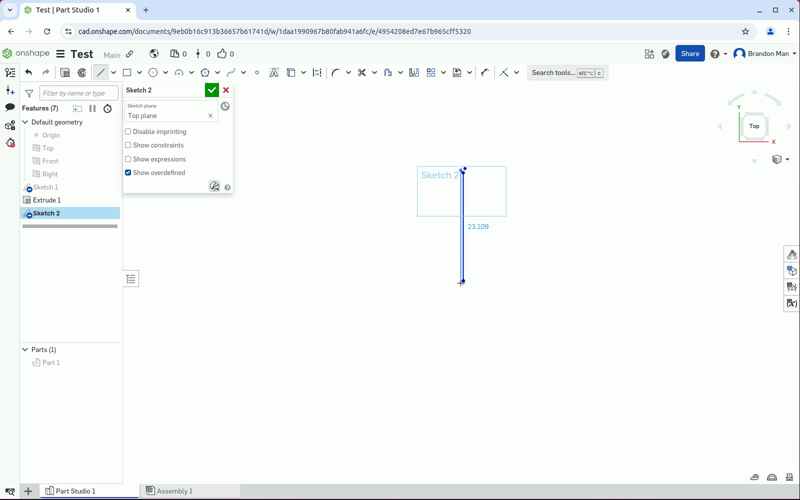
scroll(6)
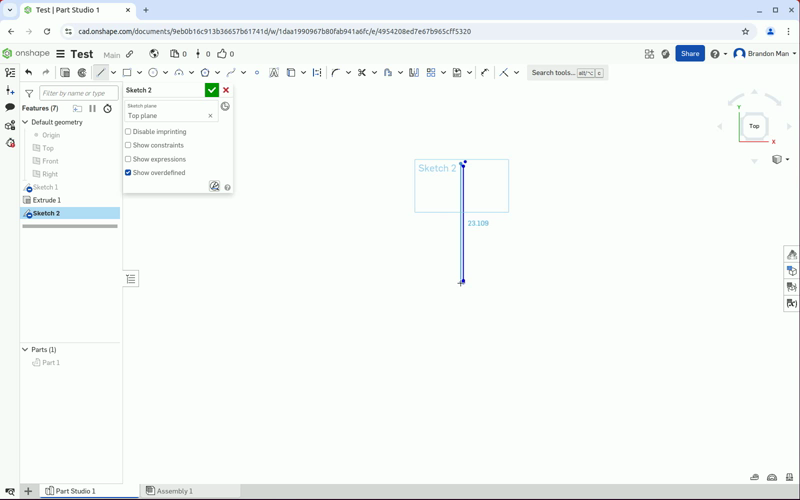
scroll(6)
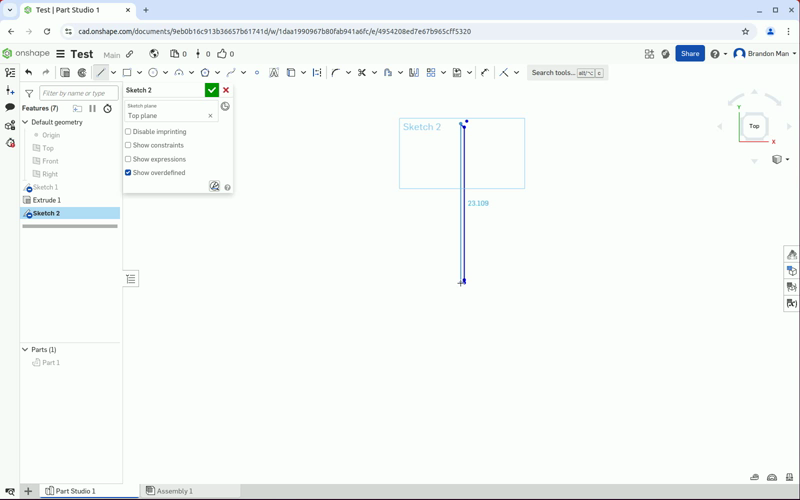
scroll(6)
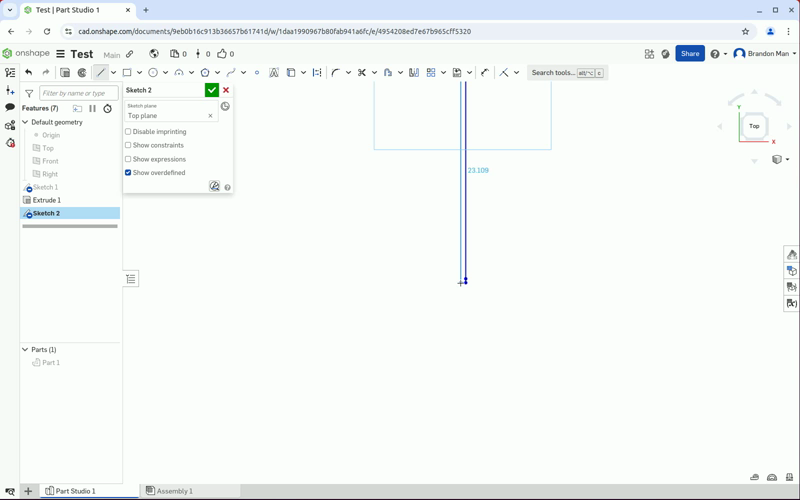
scroll(6)
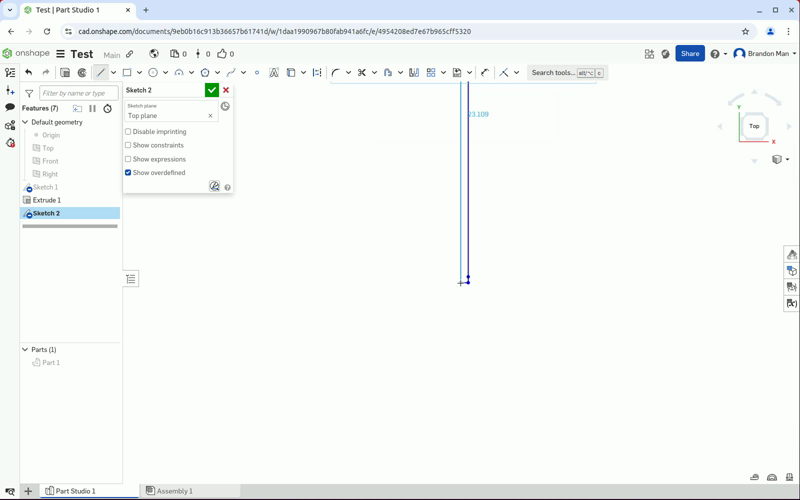
scroll(6)
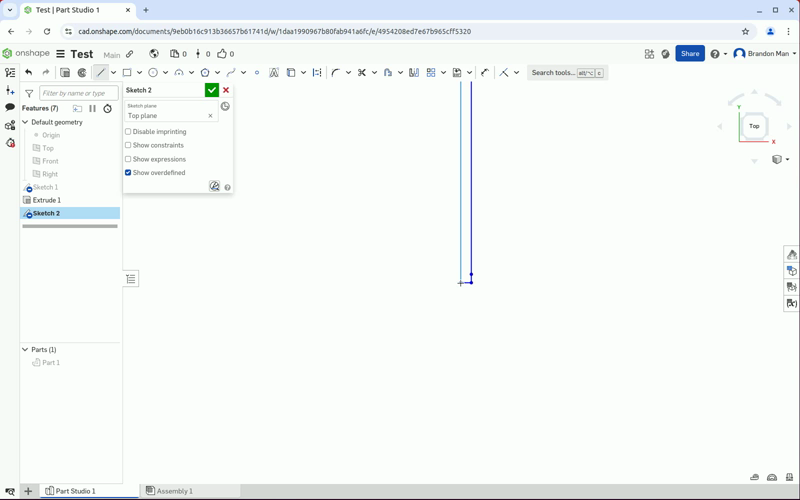
scroll(6)
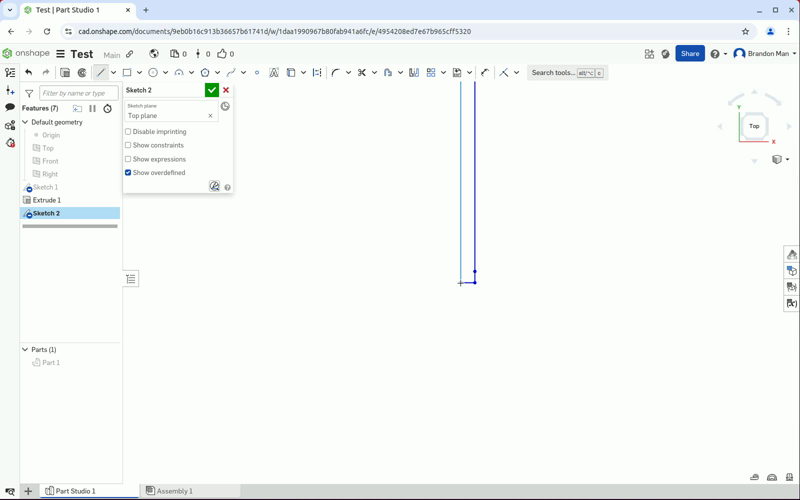
scroll(6)
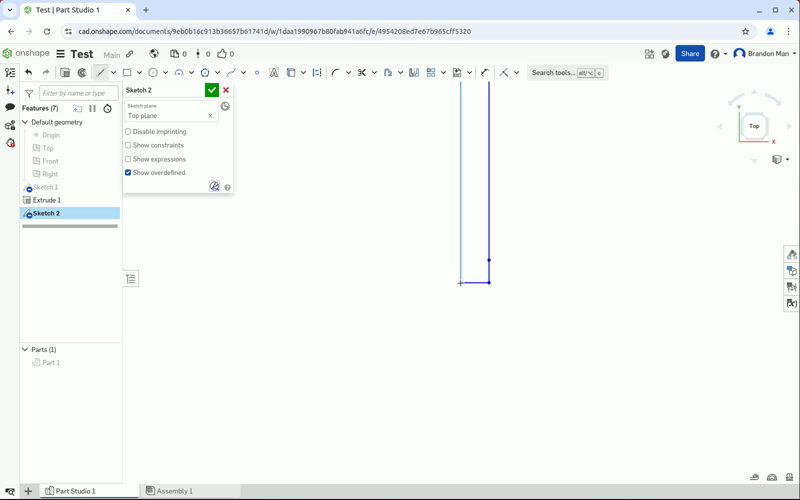
key_up(shift)
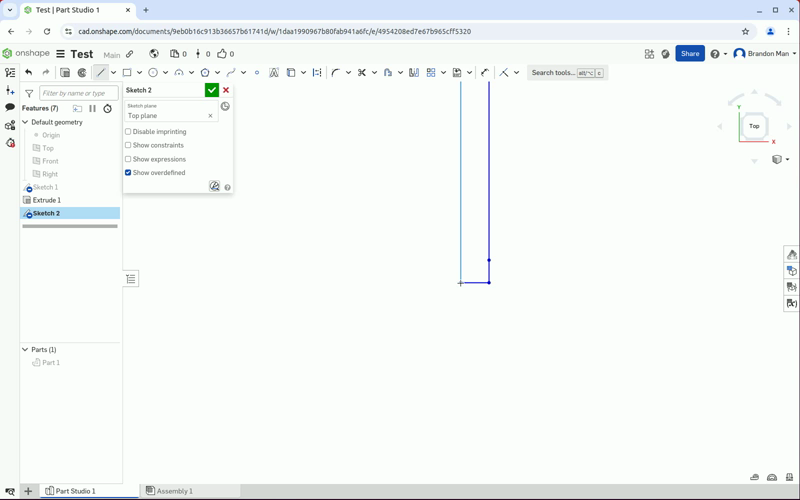
click(460, 282)
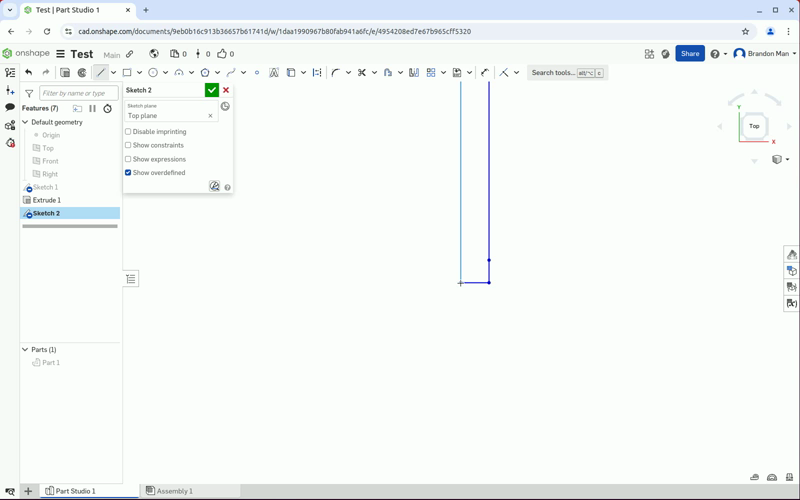
scroll(-6)
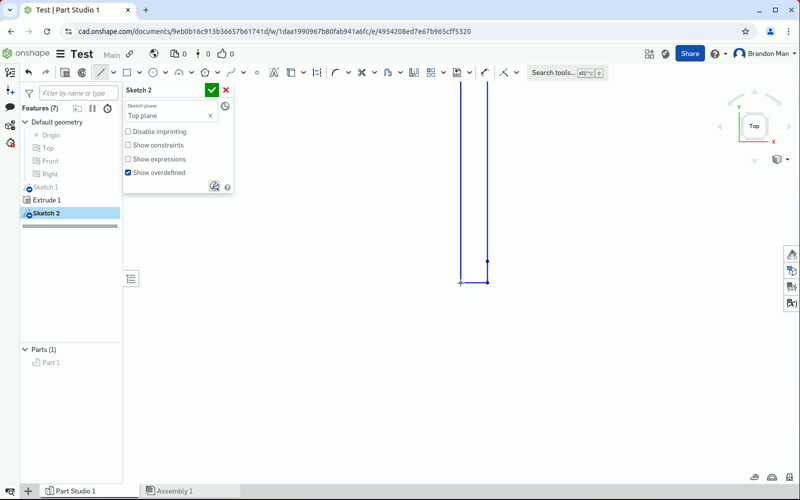
scroll(-6)
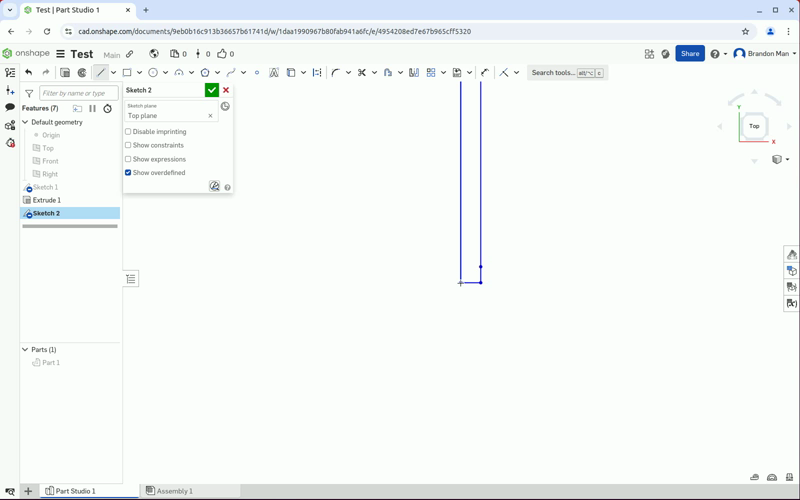
scroll(-6)
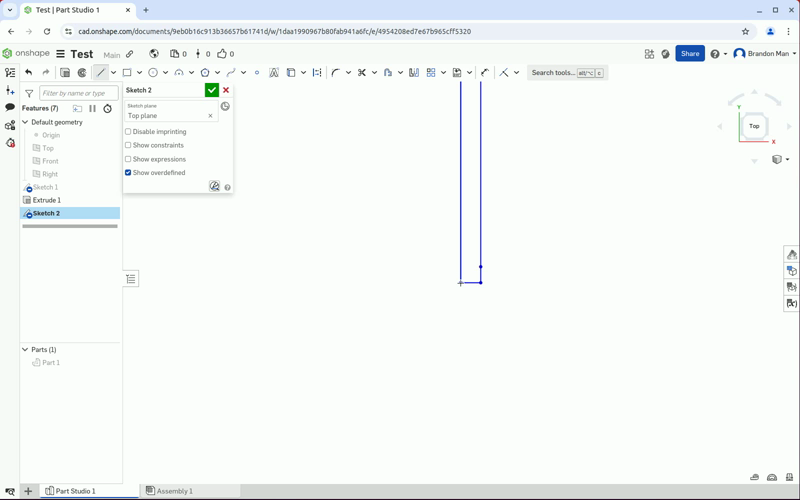
scroll(-6)
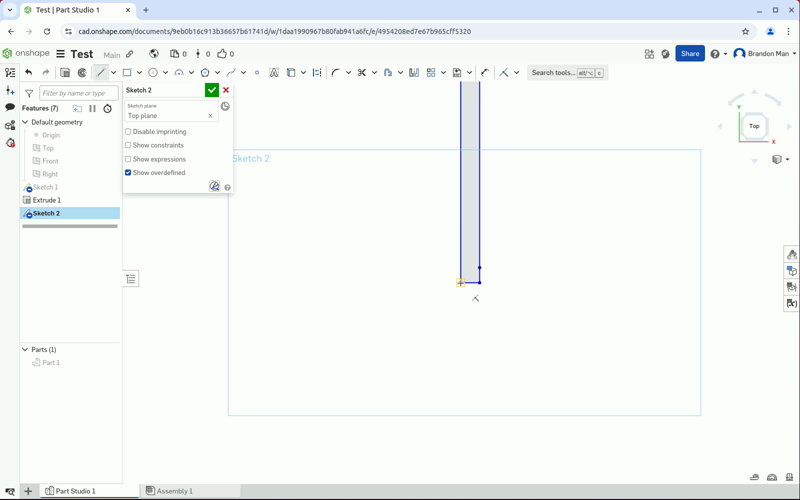
scroll(-6)
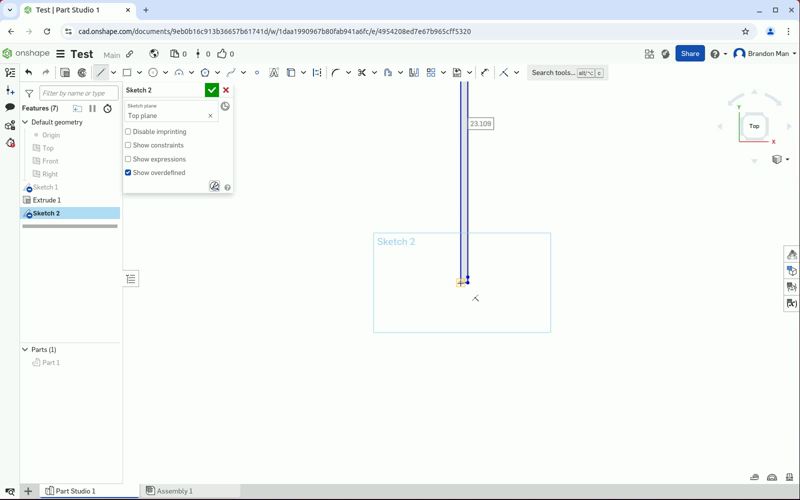
scroll(-6)
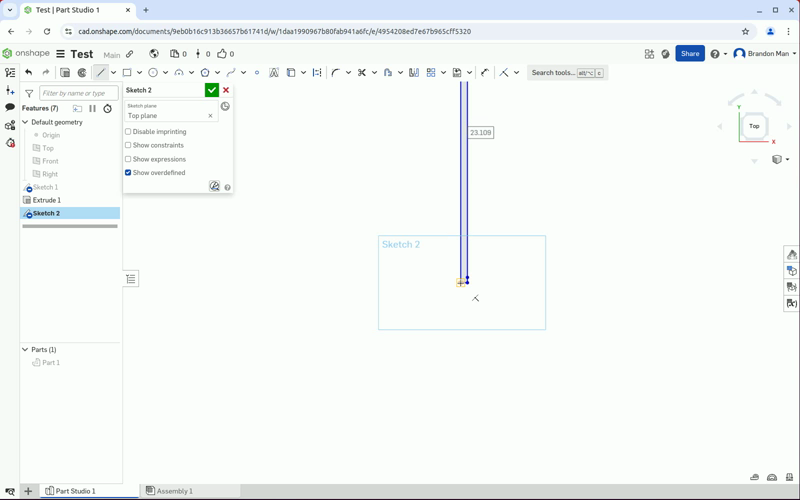
scroll(-6)
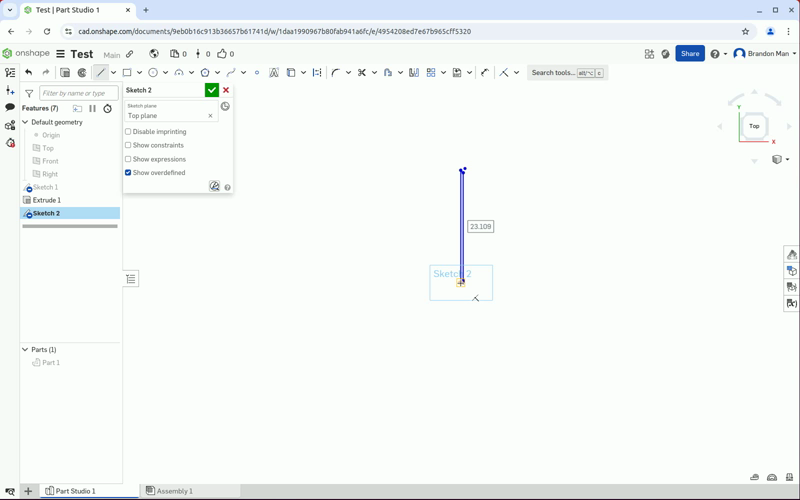
key(esc)
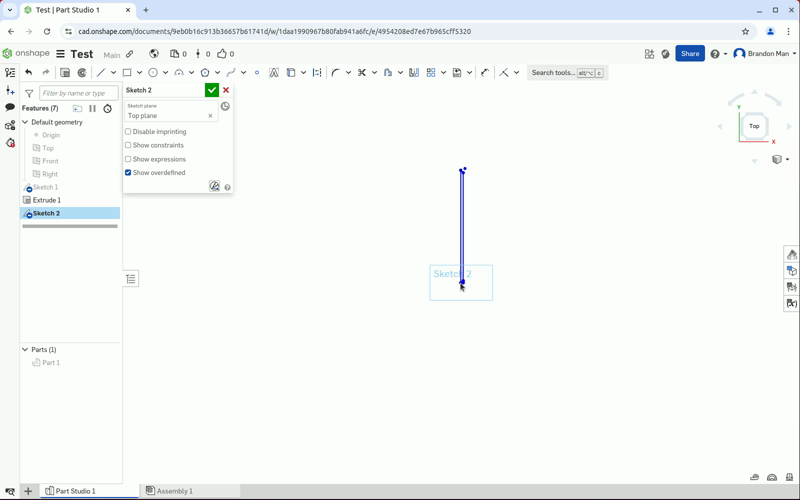
mouse_move(462, 184)
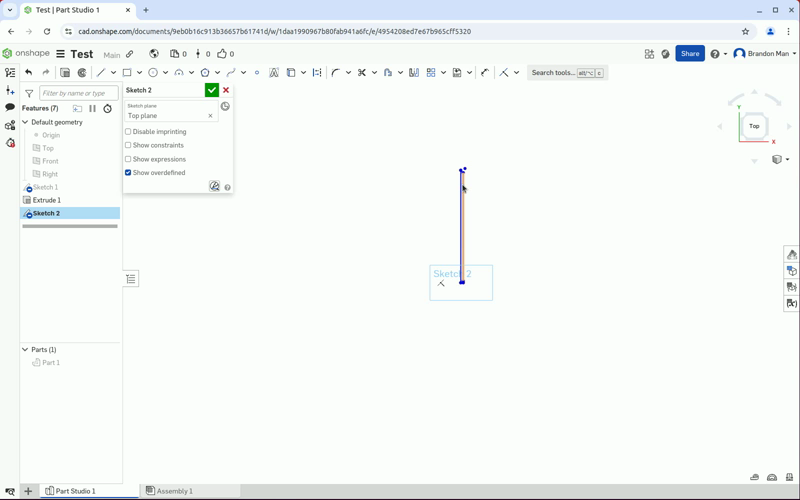
scroll(6)
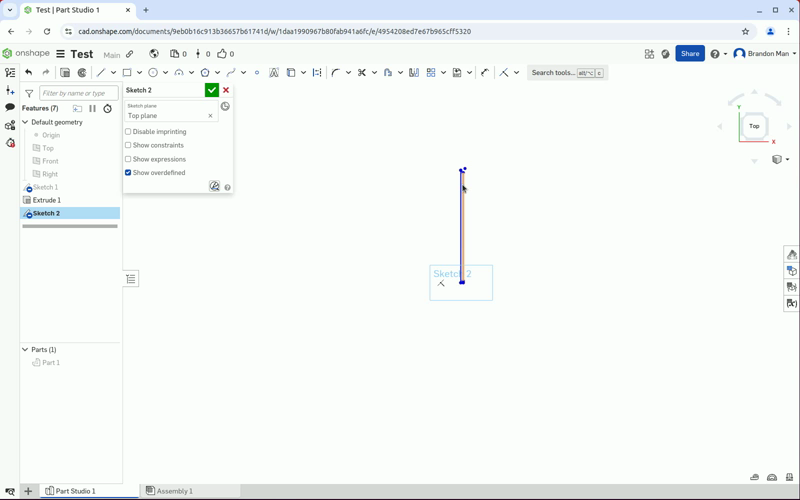
scroll(6)
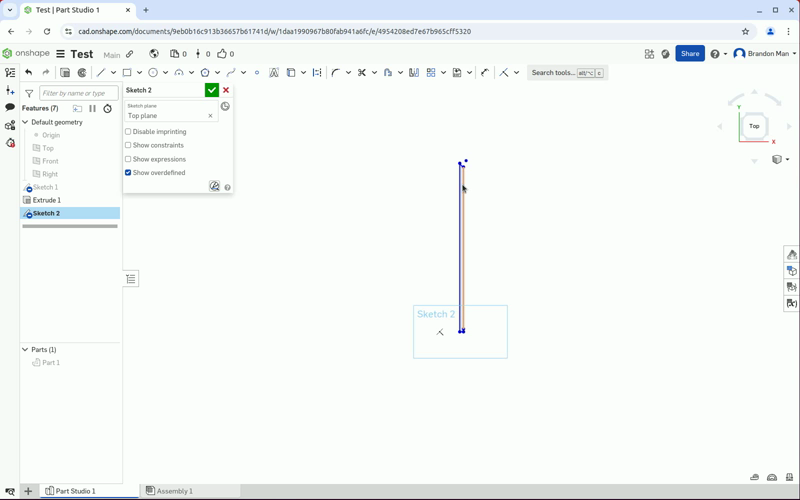
scroll(6)
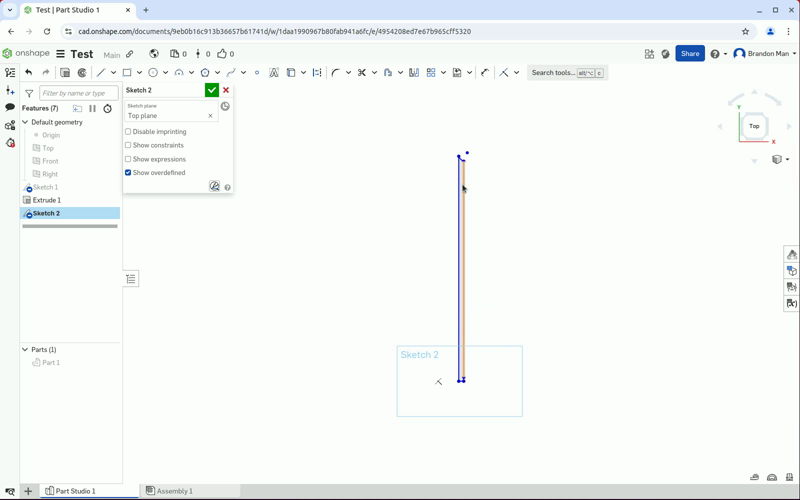
scroll(6)
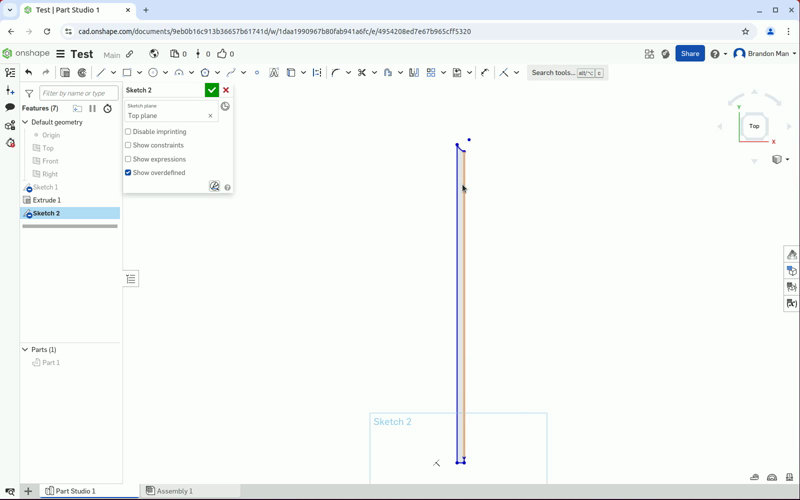
scroll(6)
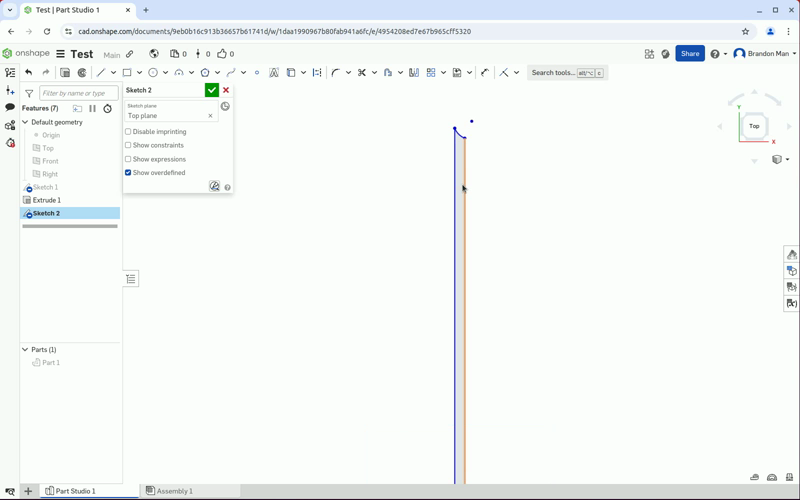
scroll(6)
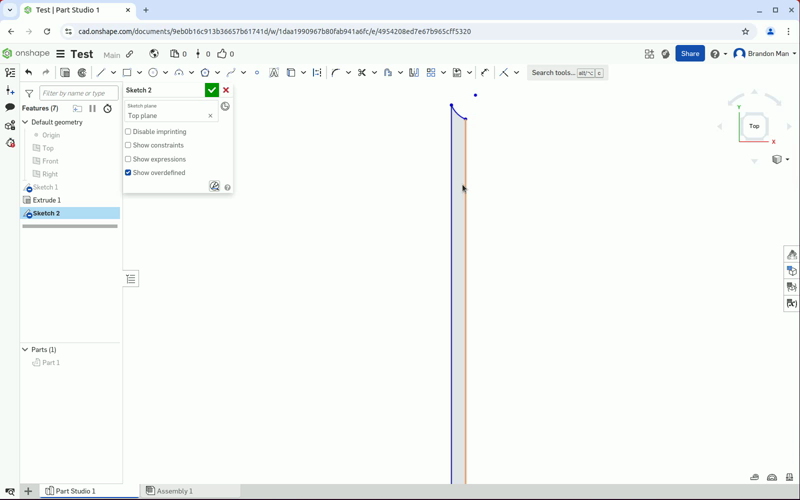
scroll(6)
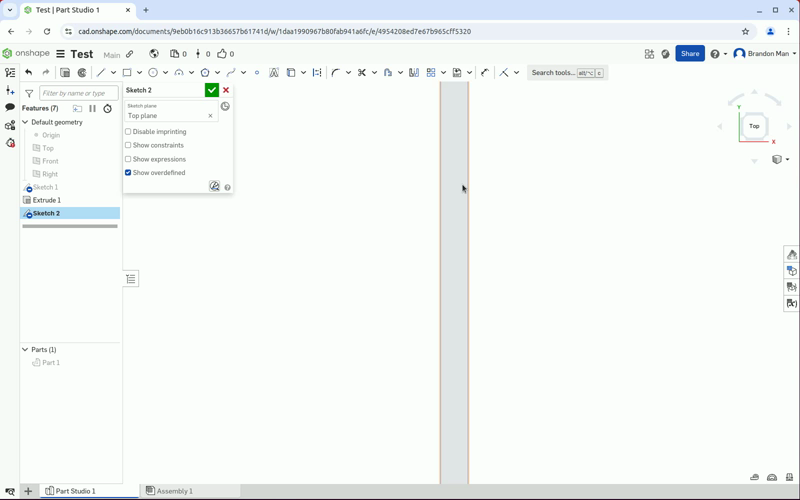
click(462, 184)
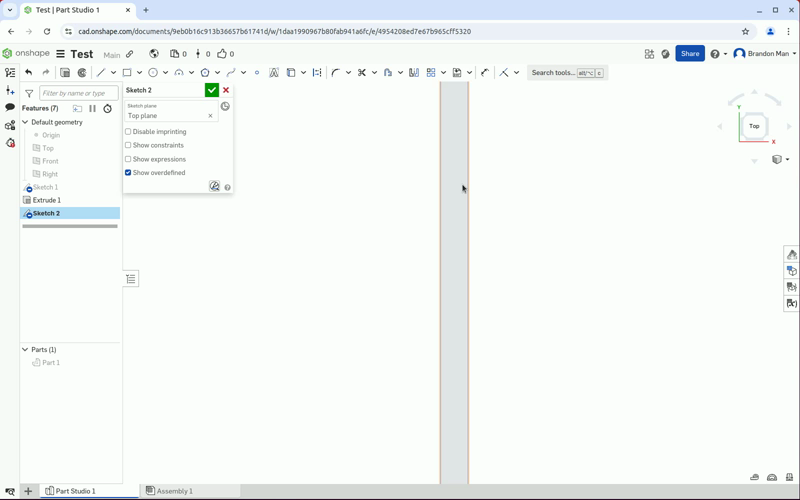
scroll(-6)
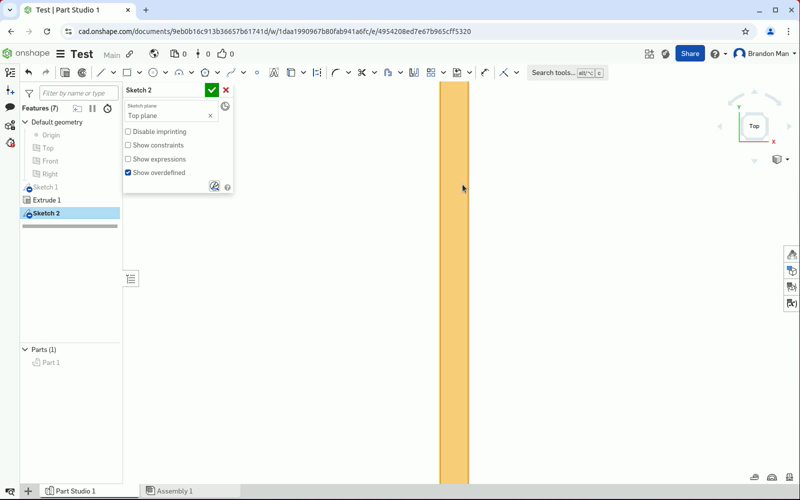
scroll(-6)
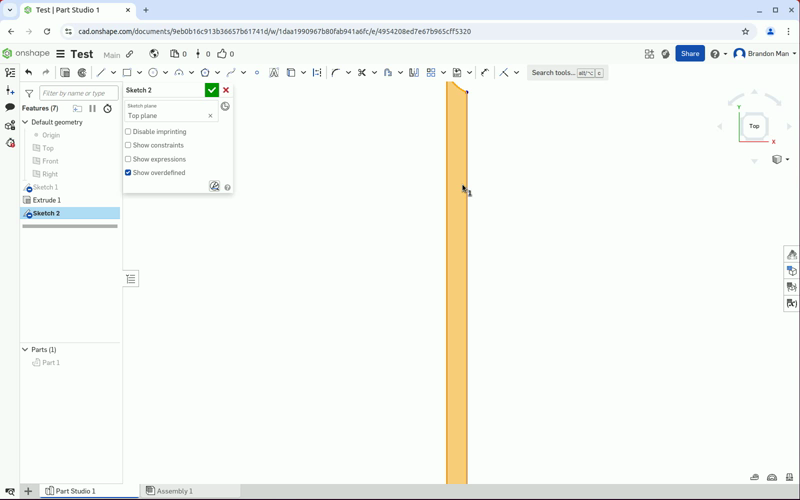
scroll(-6)
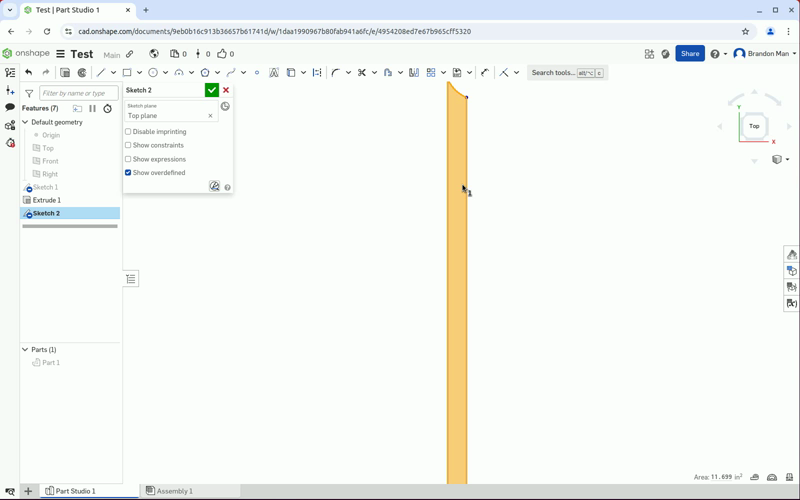
scroll(-6)
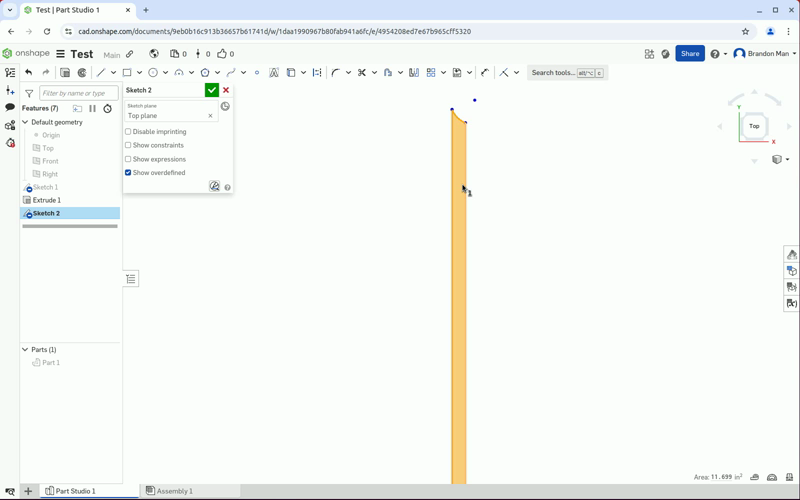
scroll(-6)
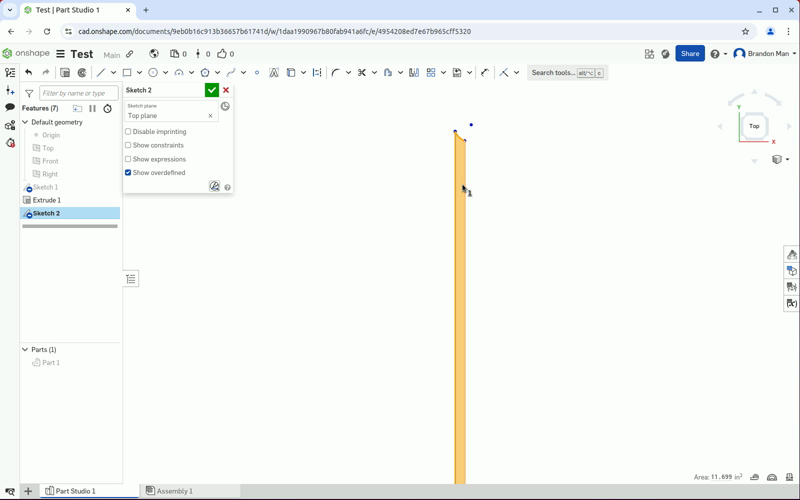
scroll(-6)
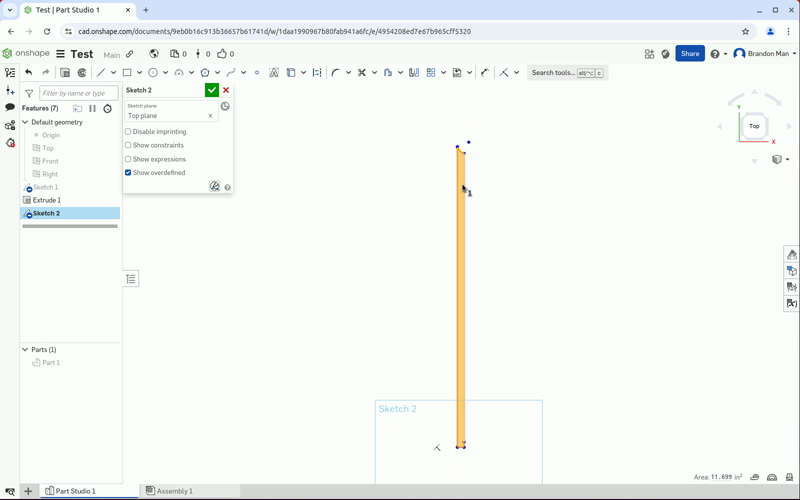
scroll(-6)
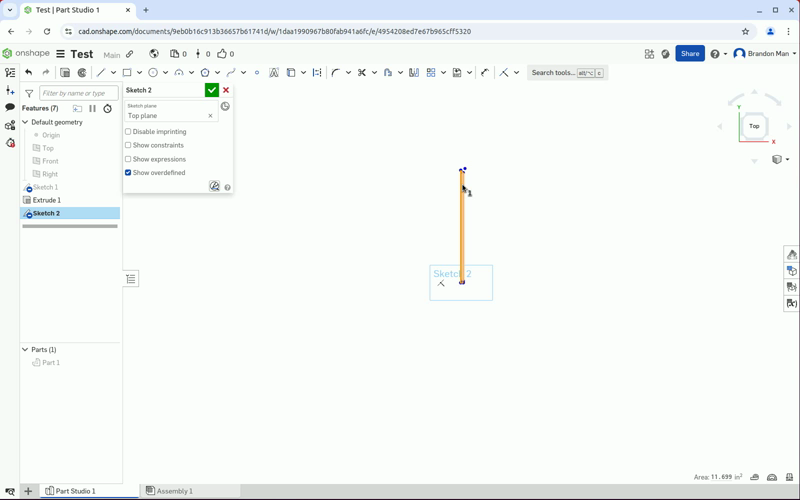
mouse_move(73, 352)
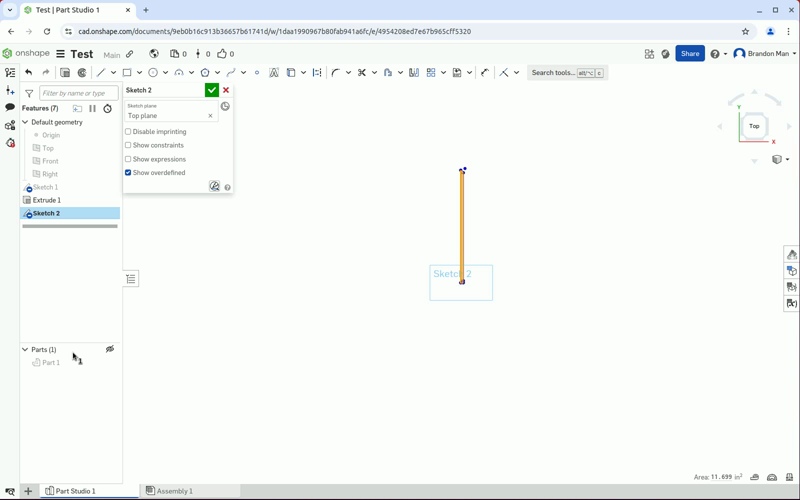
key(shift+y)
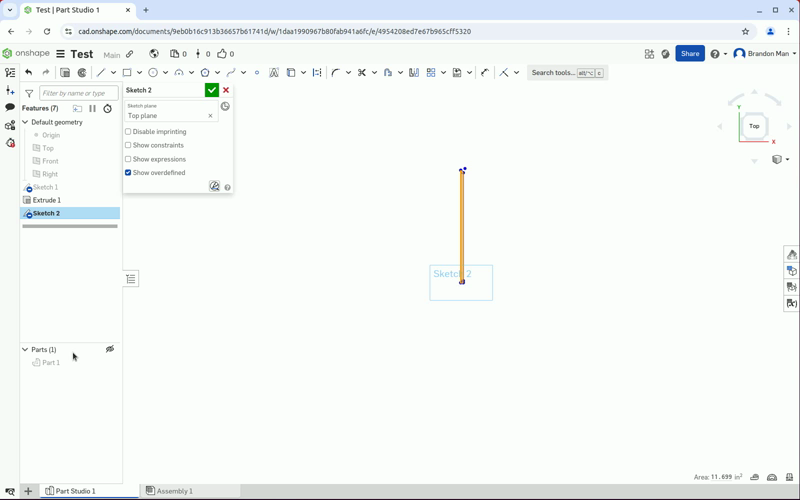
key(shift+e)
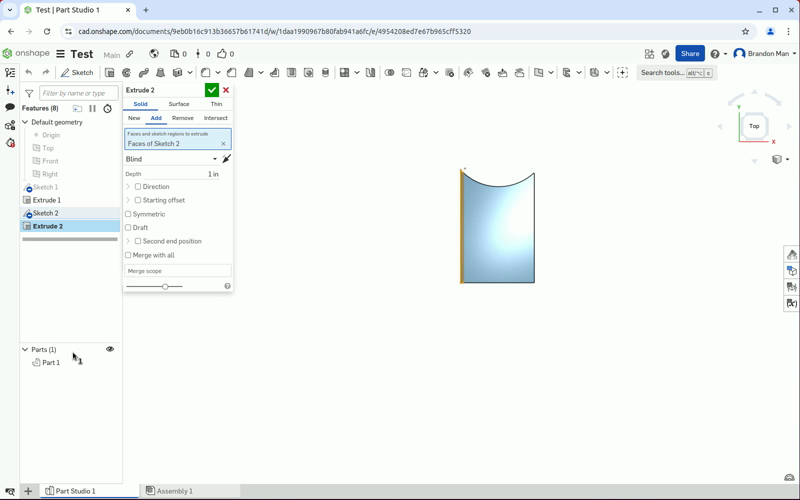
mouse_move(143, 106)
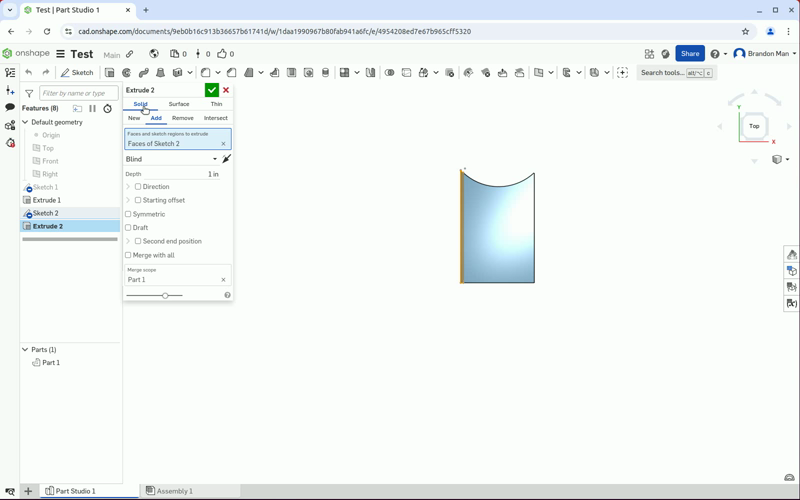
click(143, 106)
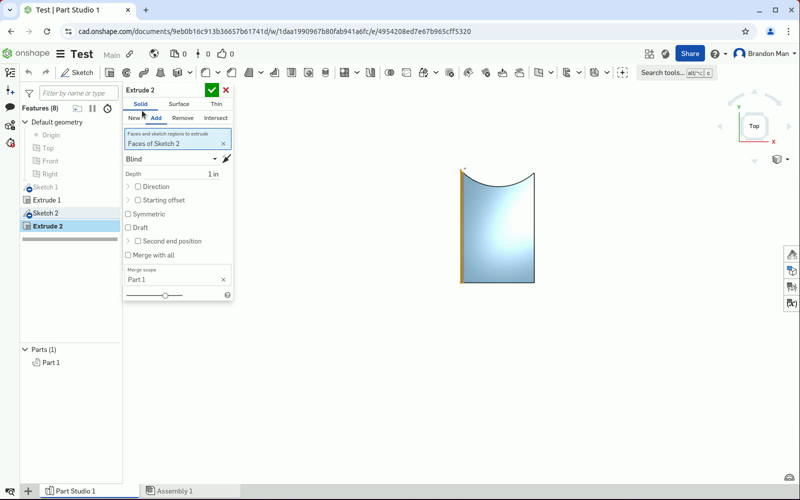
mouse_move(137, 120)
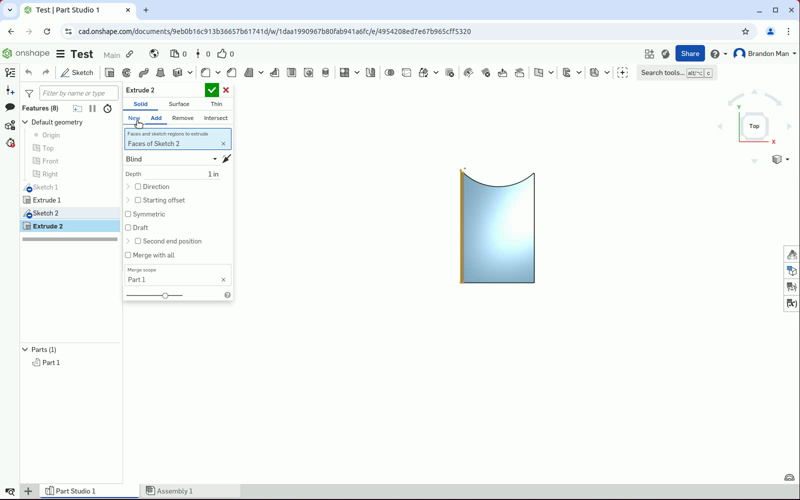
click(137, 120)
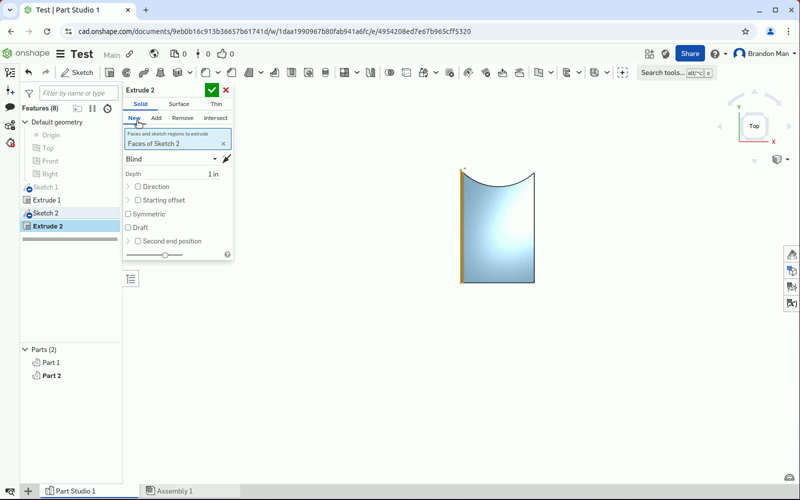
key(tab, 4)
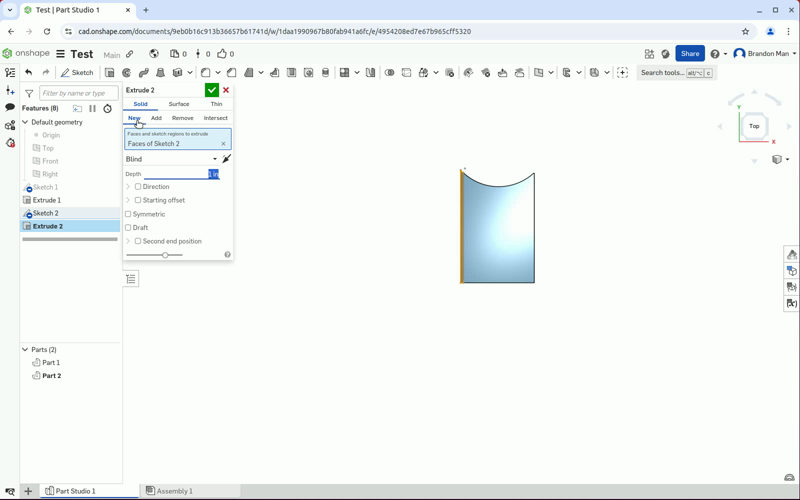
text(3.851)
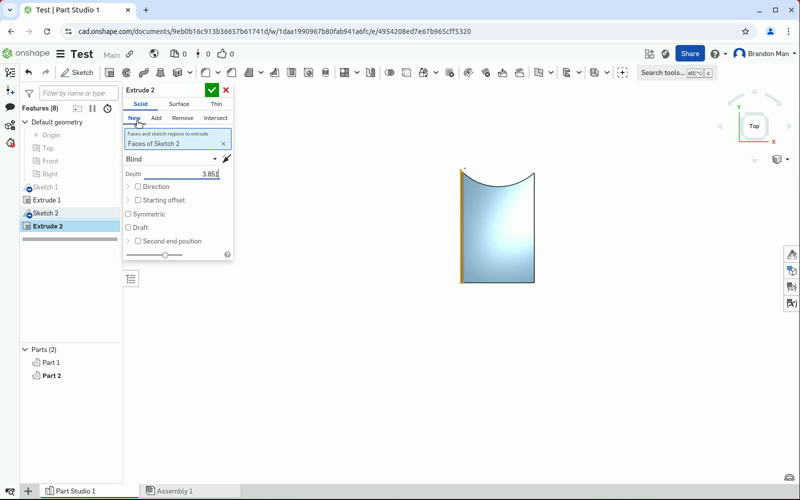
key(enter)
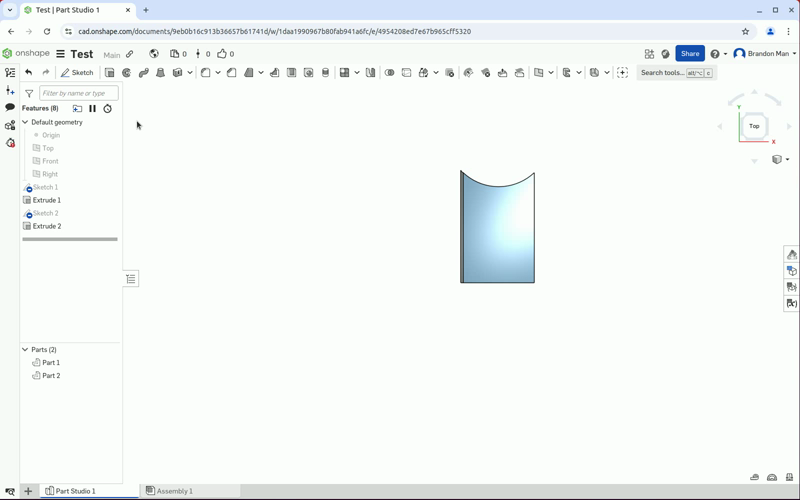
key(shift+h)
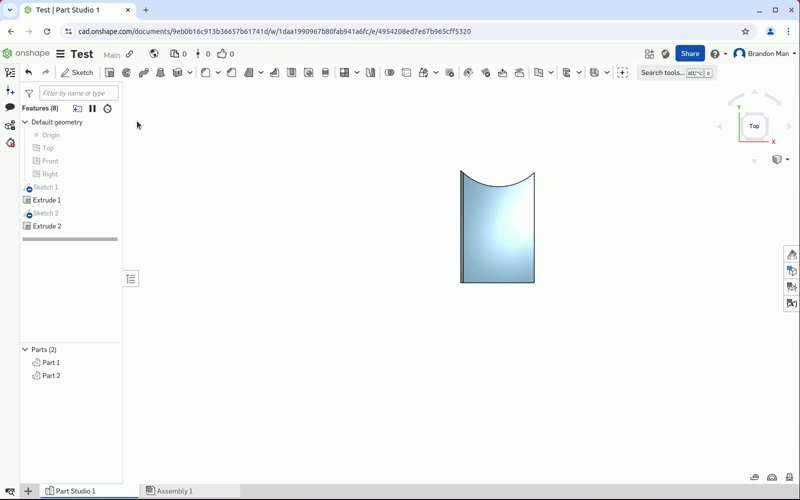
key(shift+h)
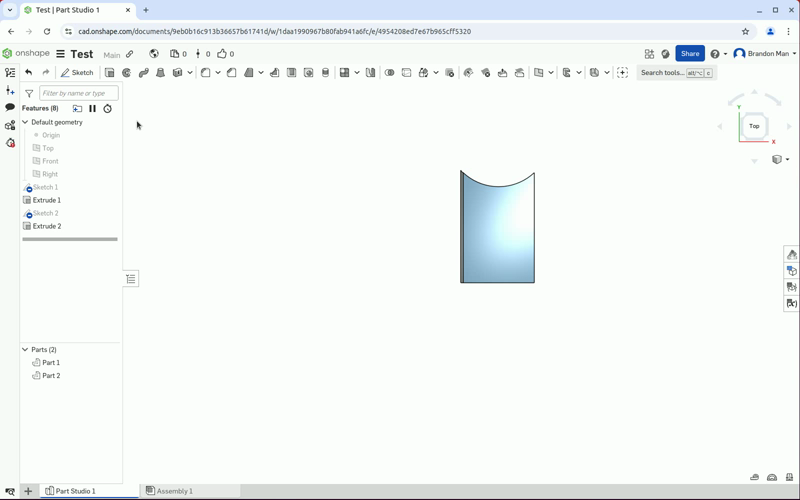
mouse_move(73, 189)
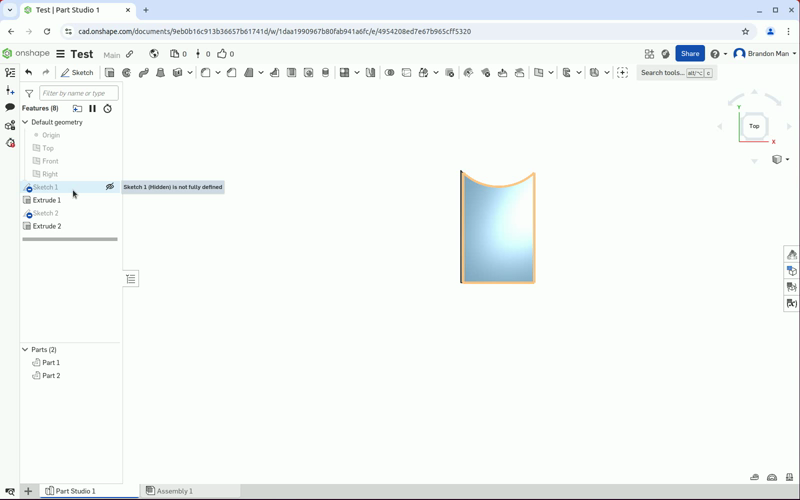
click(73, 189)
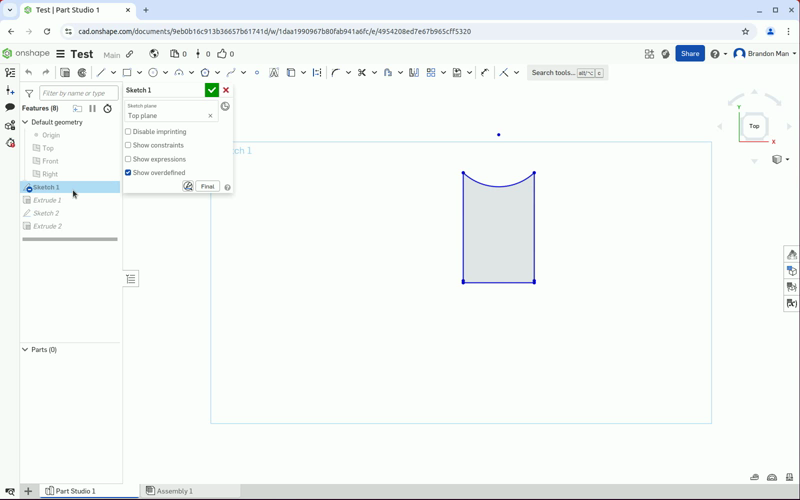
mouse_move(229, 92)
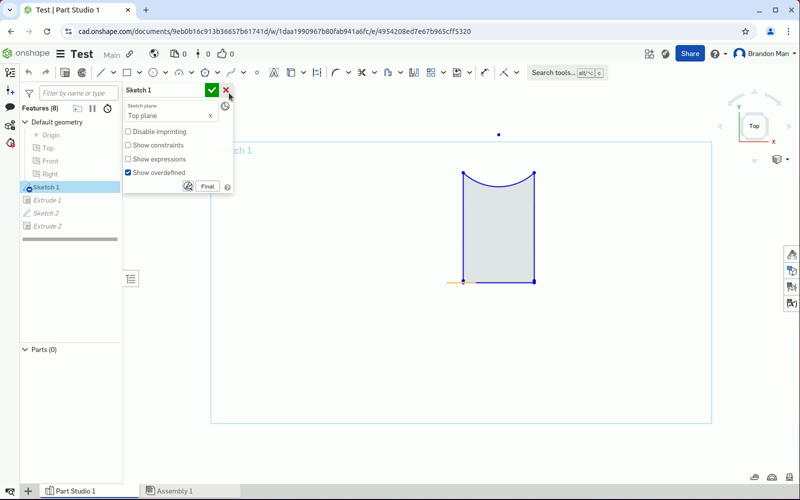
click(229, 92)
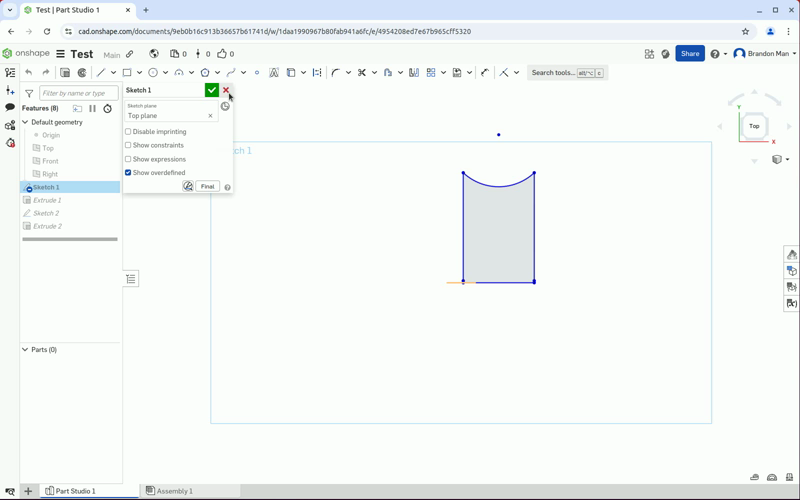
key(shift+s)
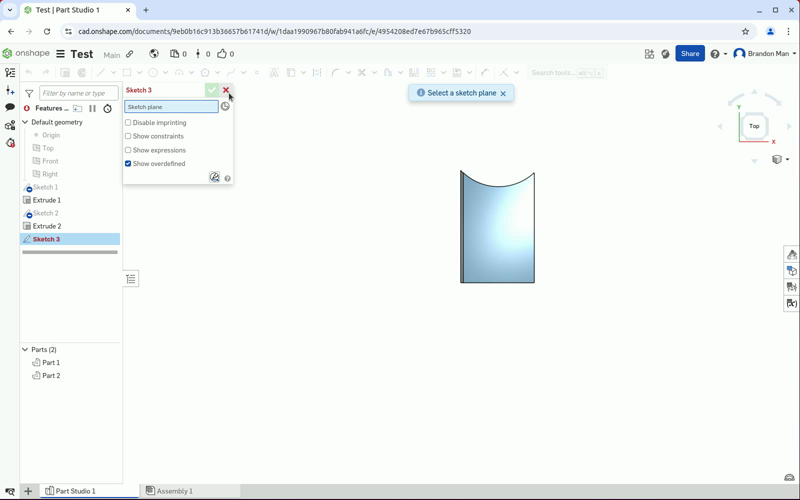
mouse_move(73, 150)
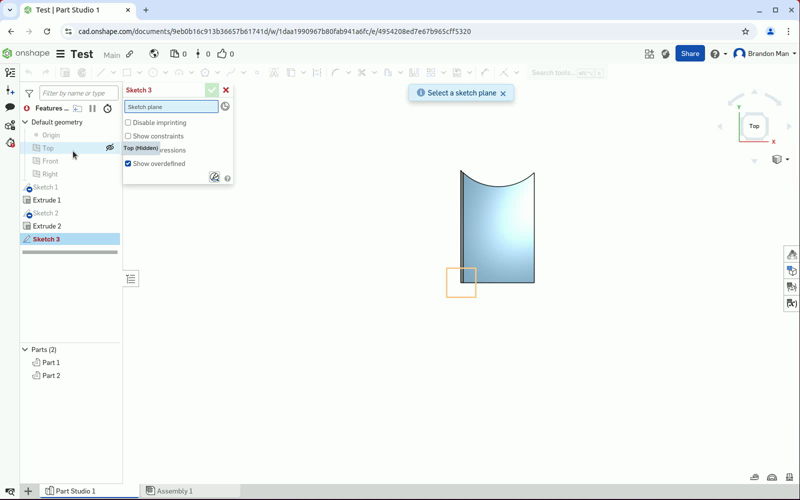
click(73, 150)
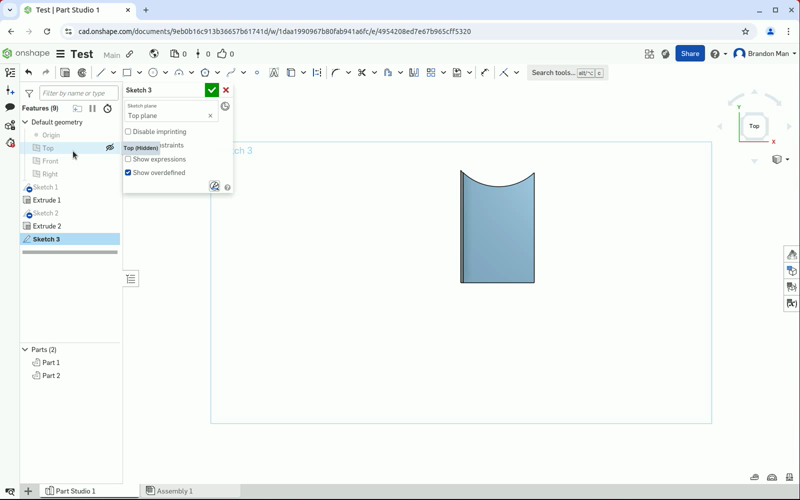
mouse_move(73, 352)
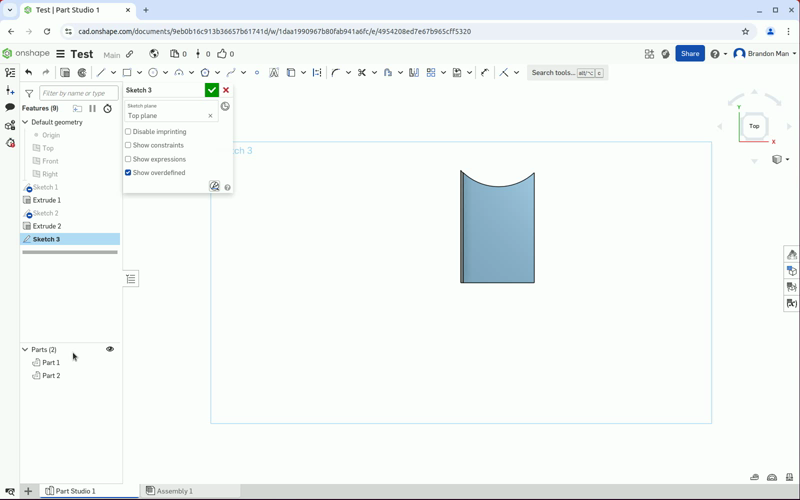
key(y)
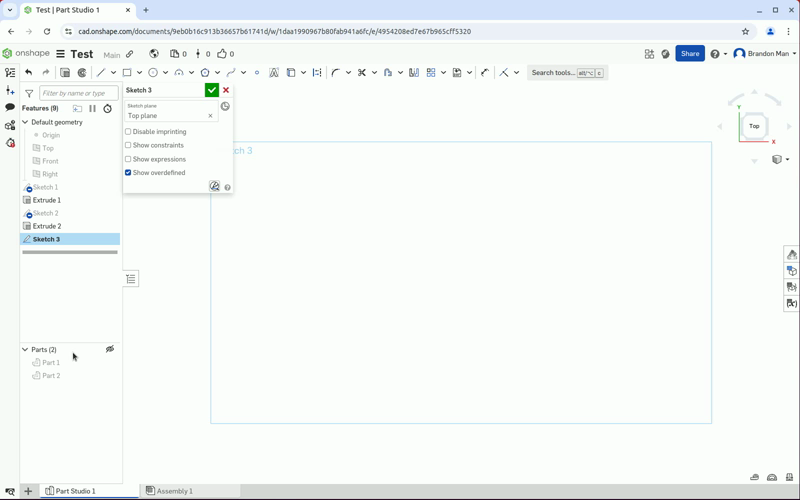
key(l)
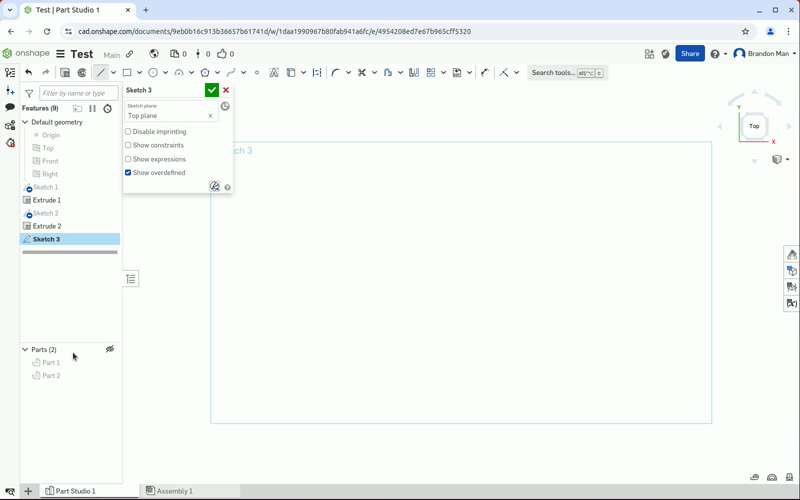
key_down(shift)
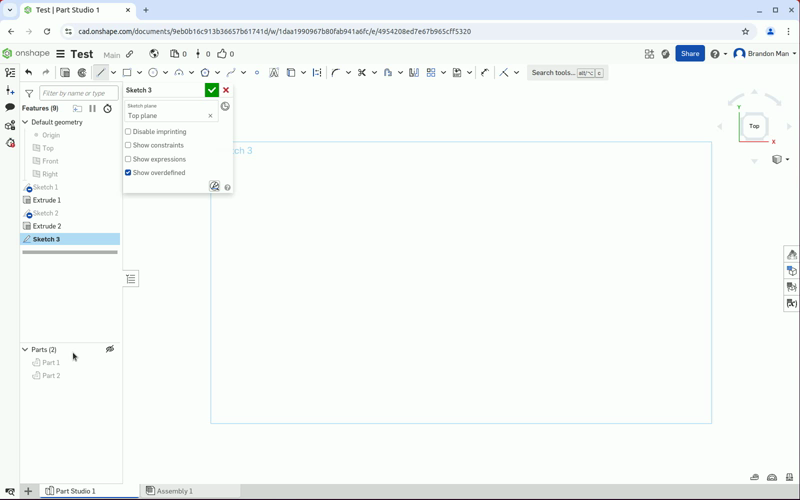
mouse_move(533, 282)
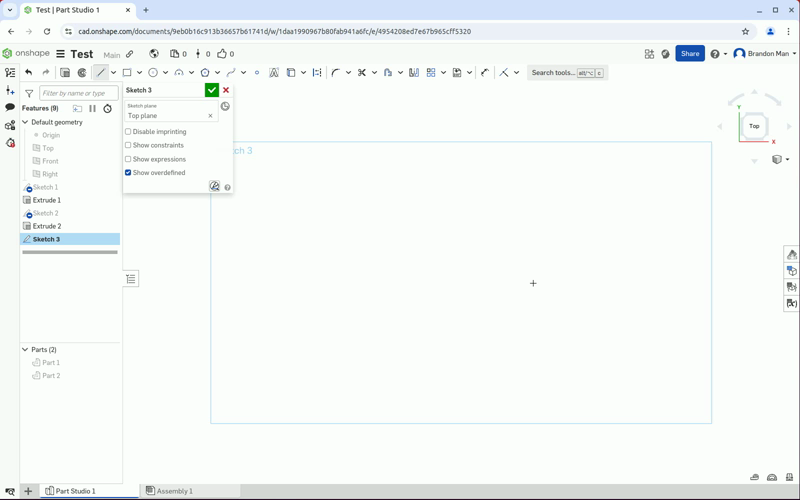
click(533, 282)
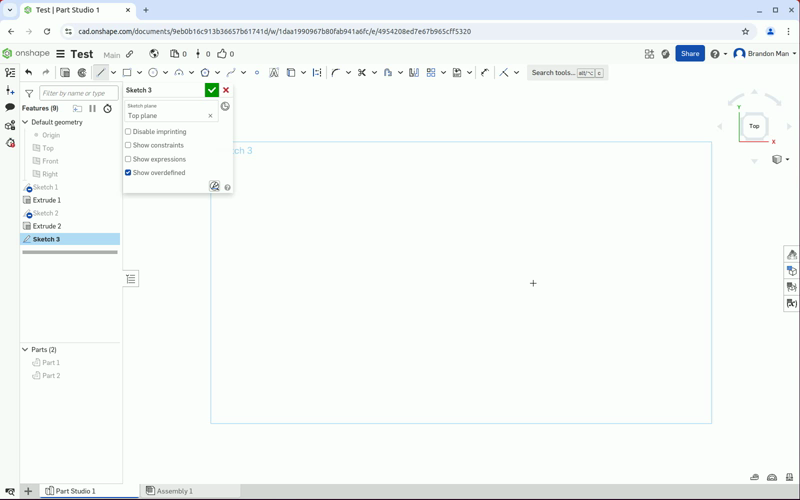
key_up(shift)
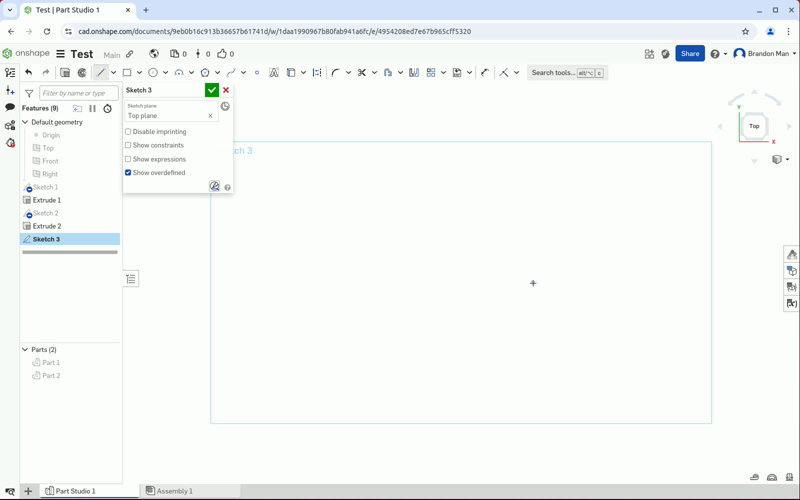
key_down(shift)
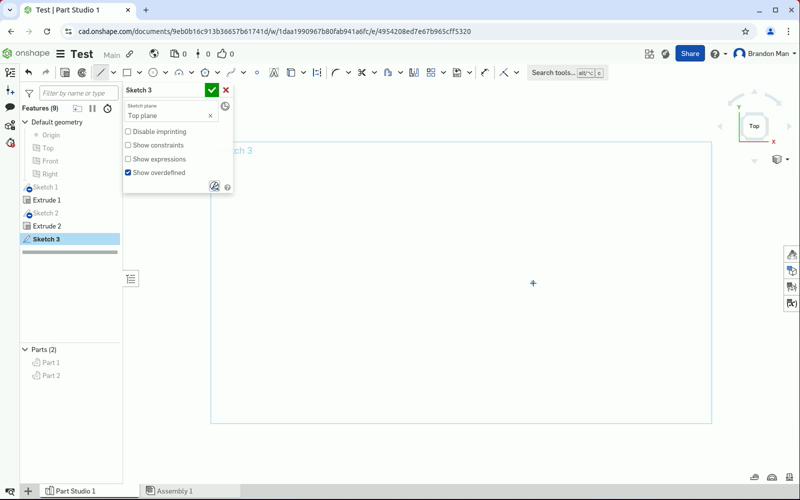
mouse_move(563, 282)
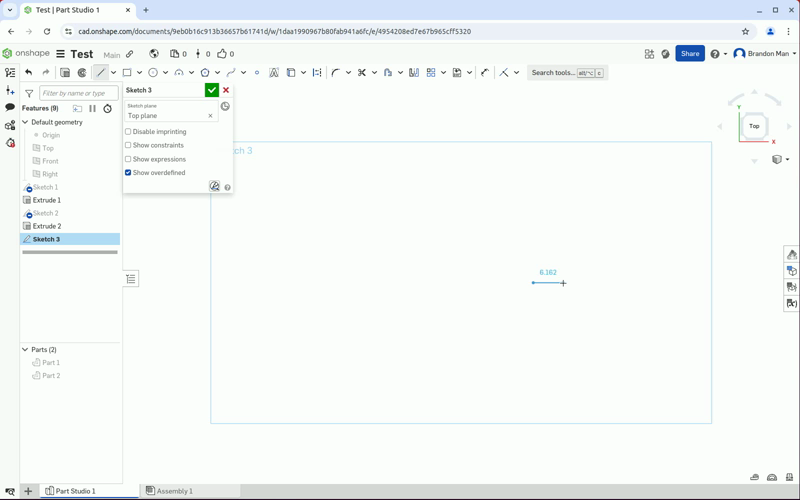
mouse_move(535, 282)
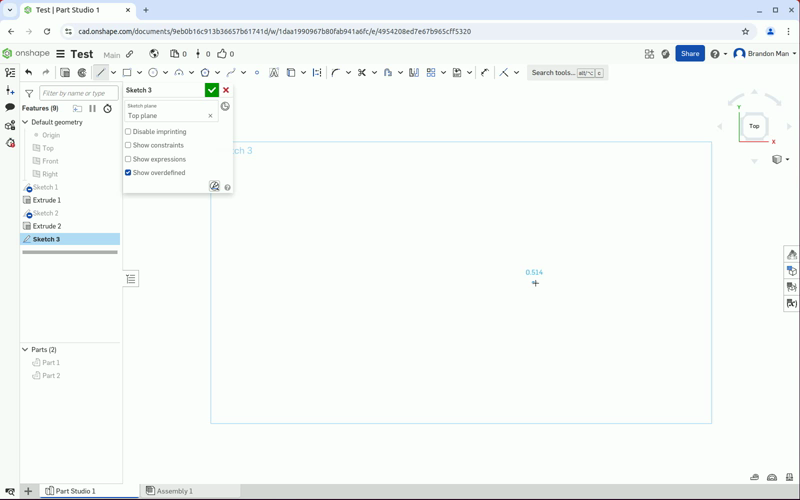
scroll(6)
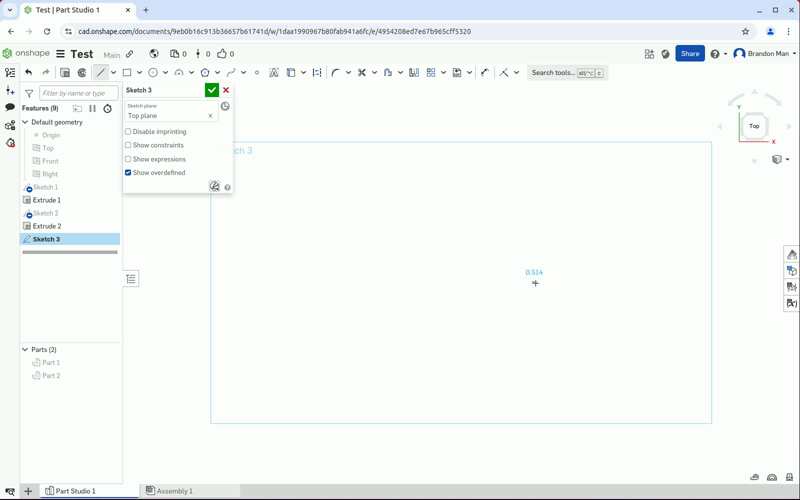
scroll(6)
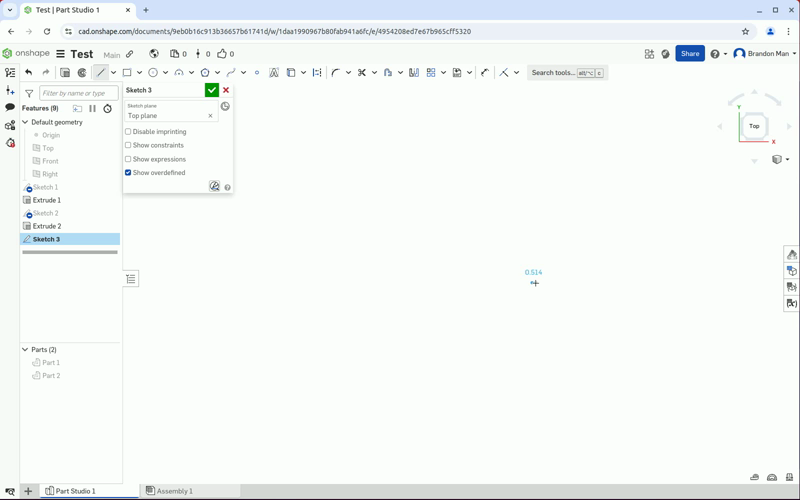
scroll(6)
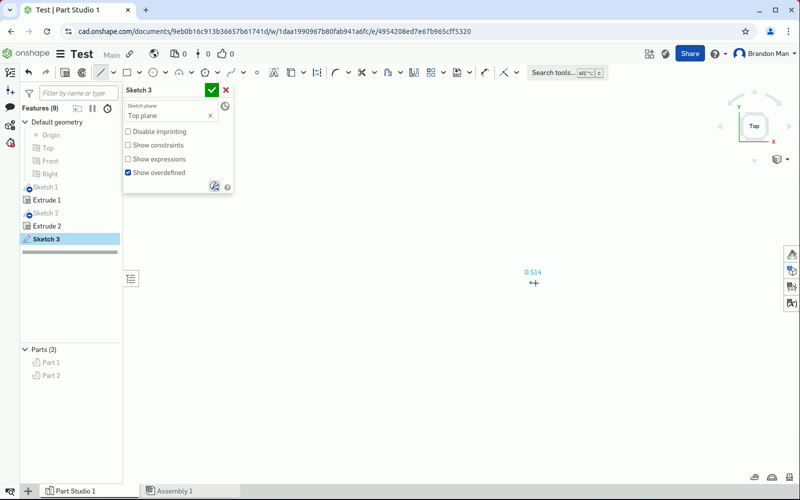
scroll(6)
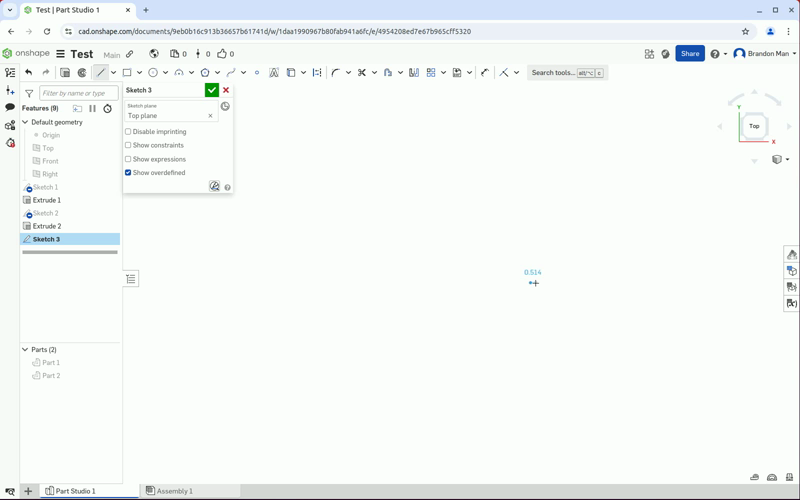
scroll(6)
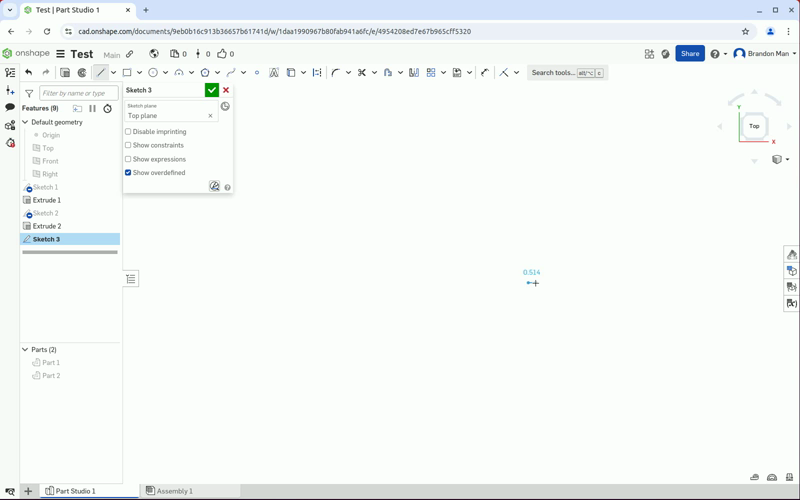
scroll(6)
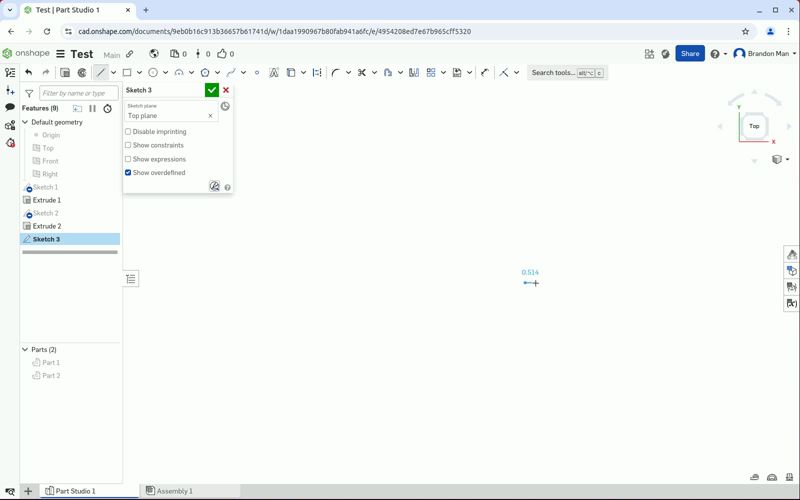
scroll(6)
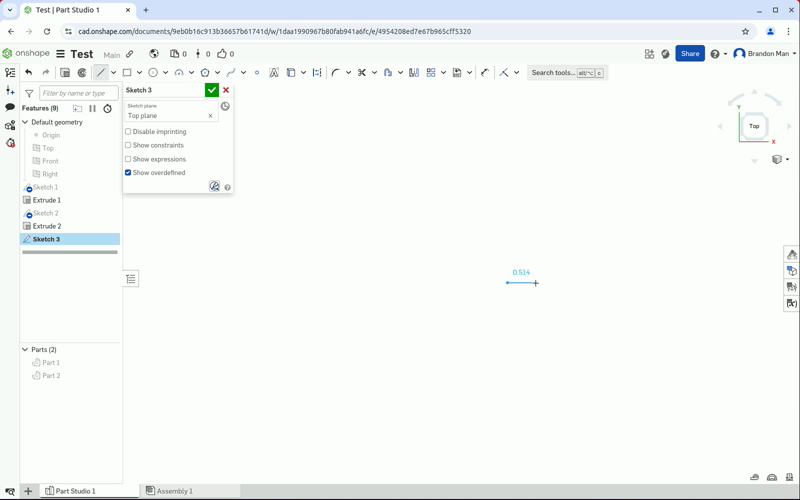
click(535, 282)
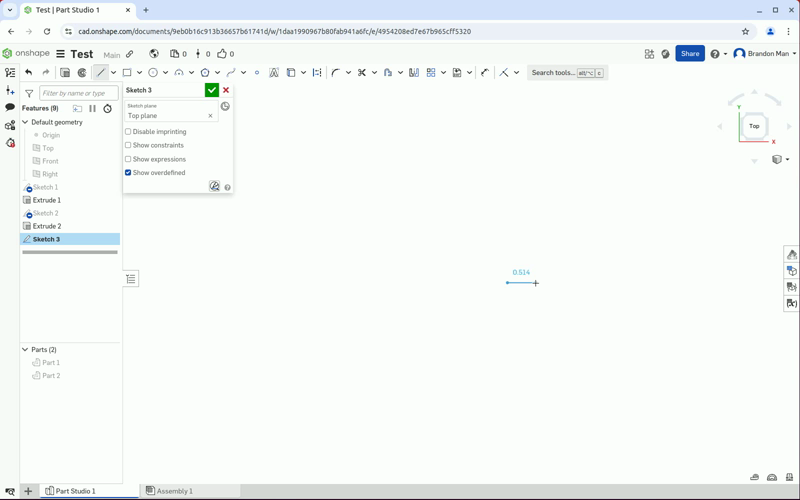
scroll(-6)
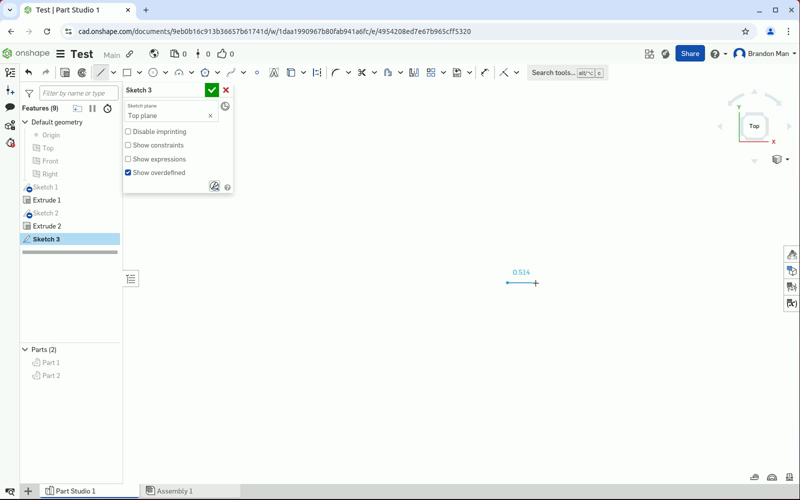
scroll(-6)
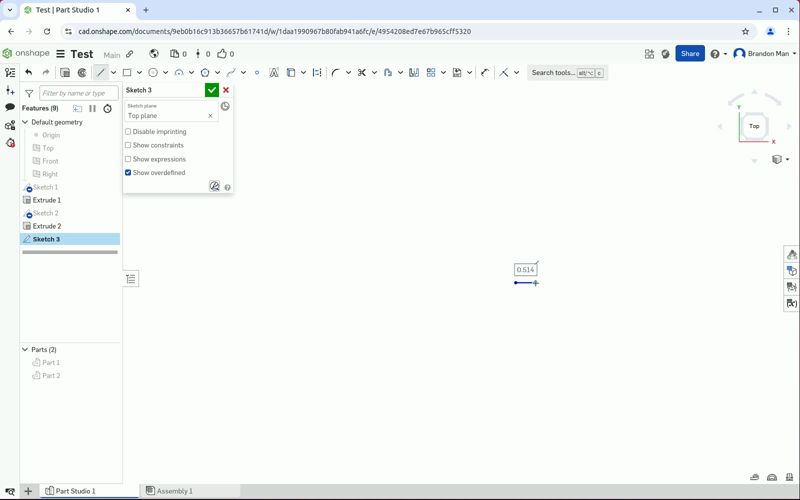
scroll(-6)
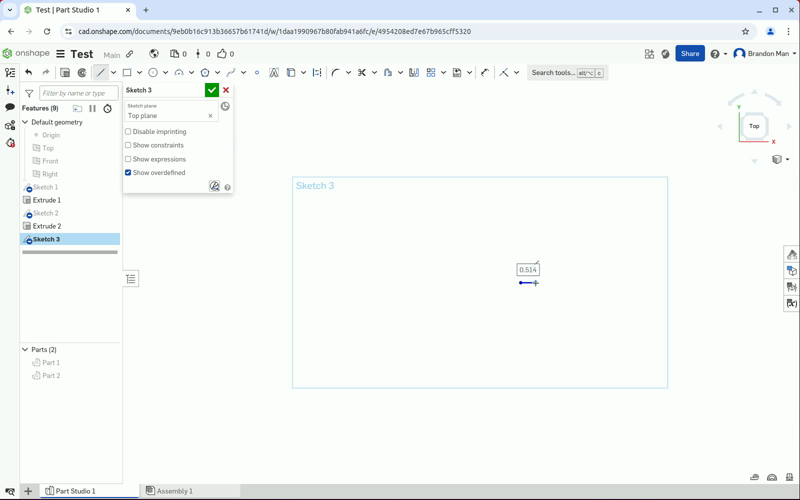
scroll(-6)
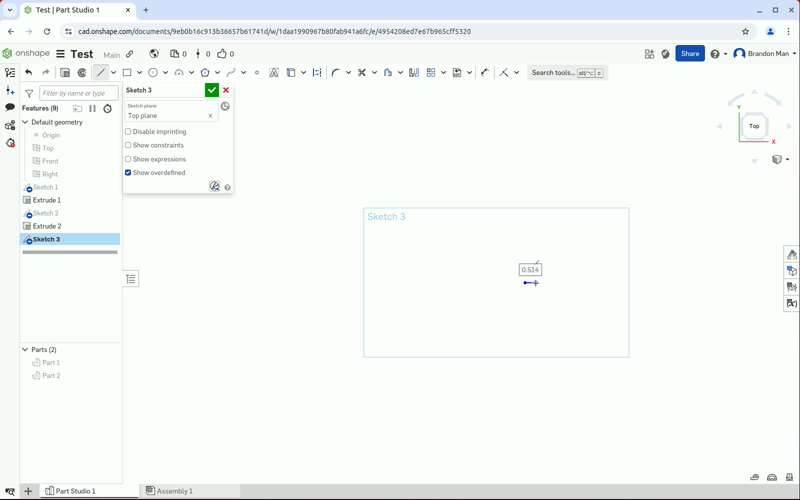
scroll(-6)
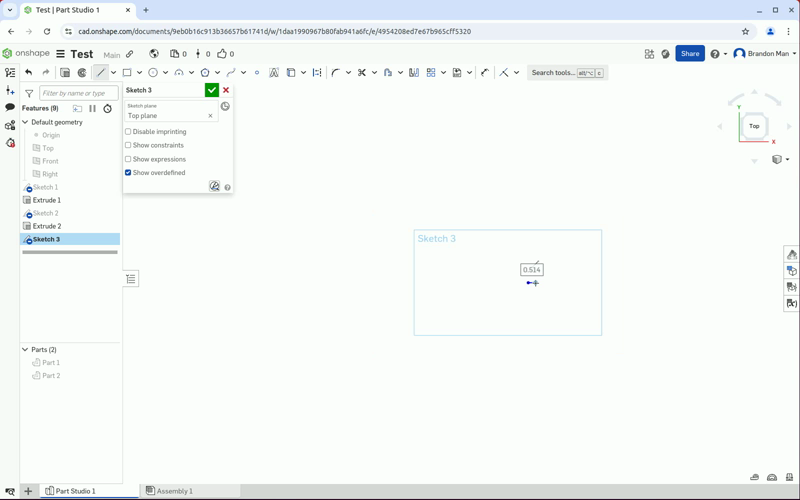
scroll(-6)
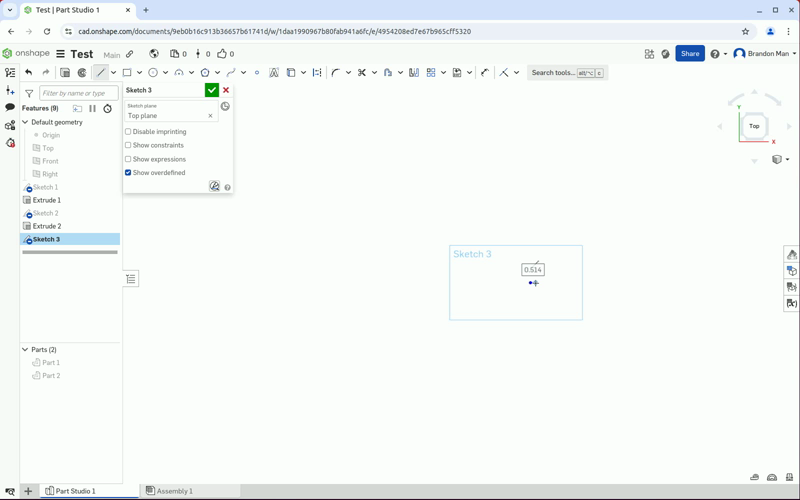
scroll(-6)
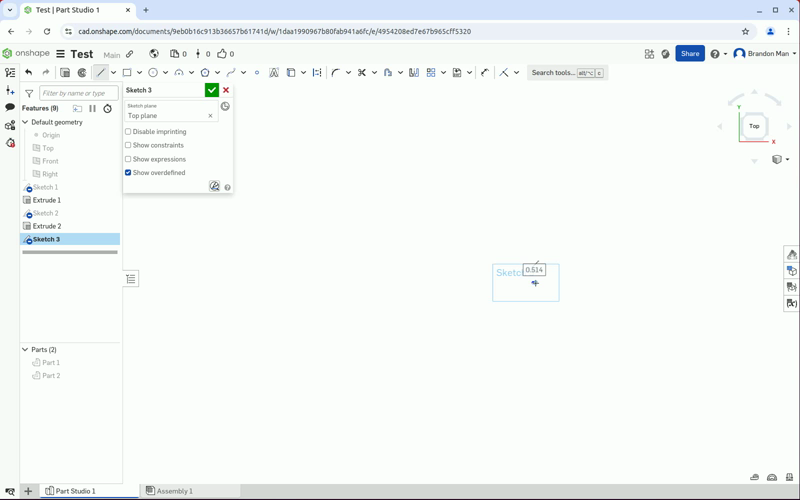
key_up(shift)
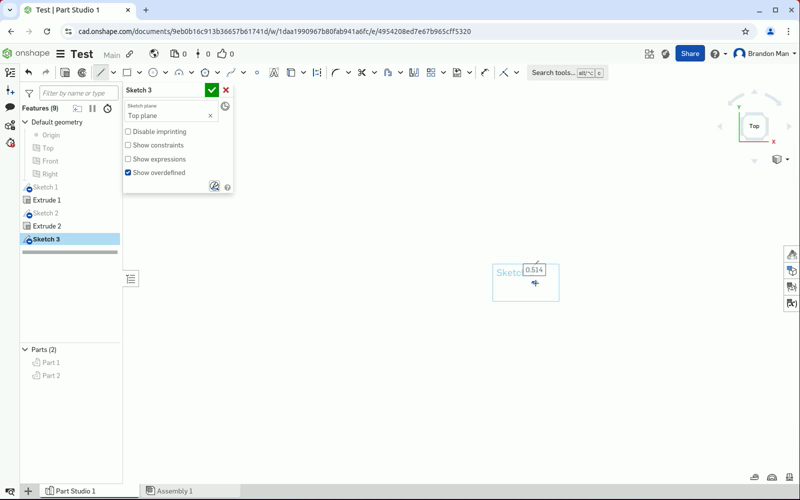
key_down(shift)
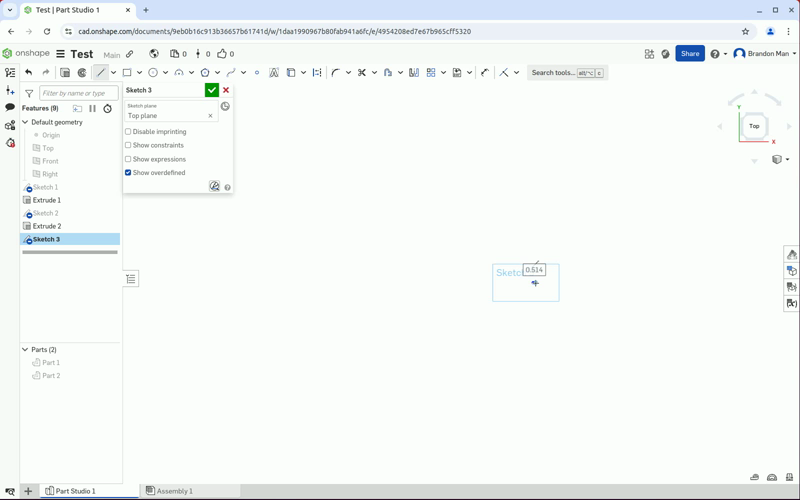
mouse_move(535, 170)
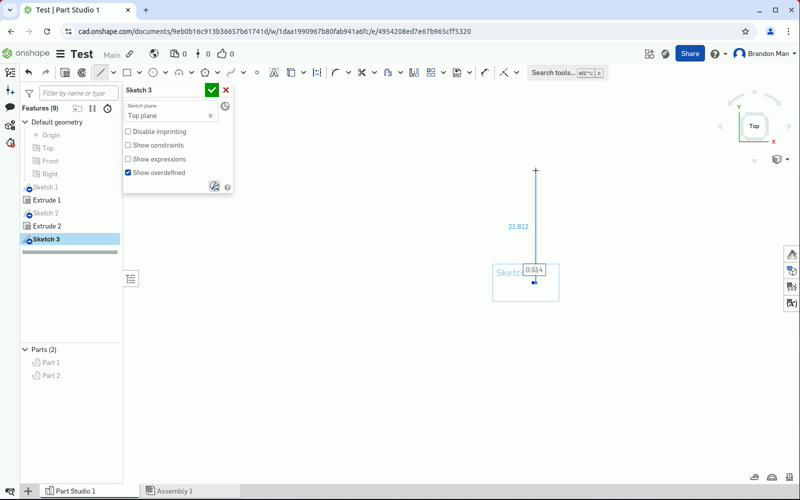
click(535, 170)
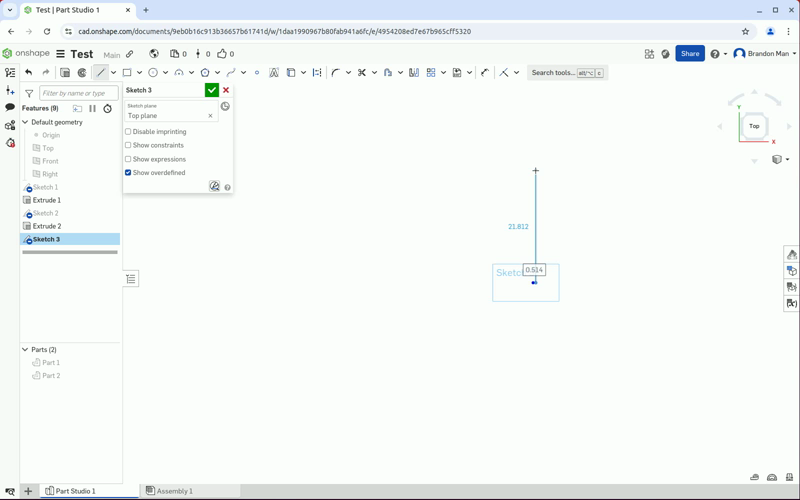
key_up(shift)
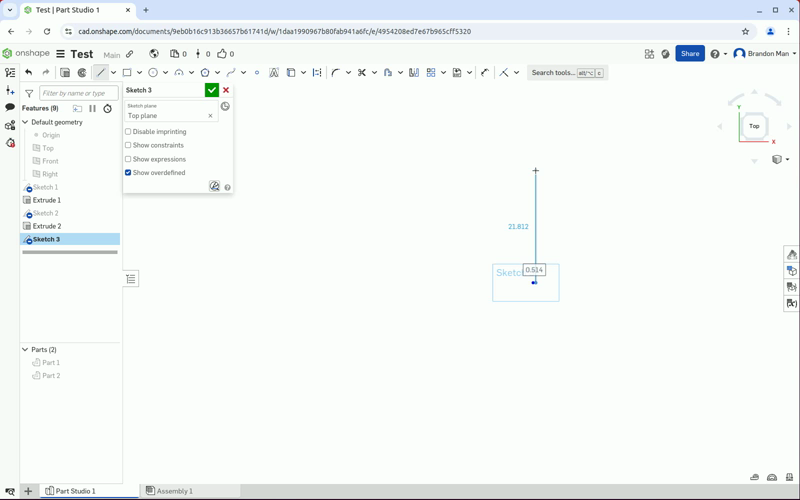
key(esc)
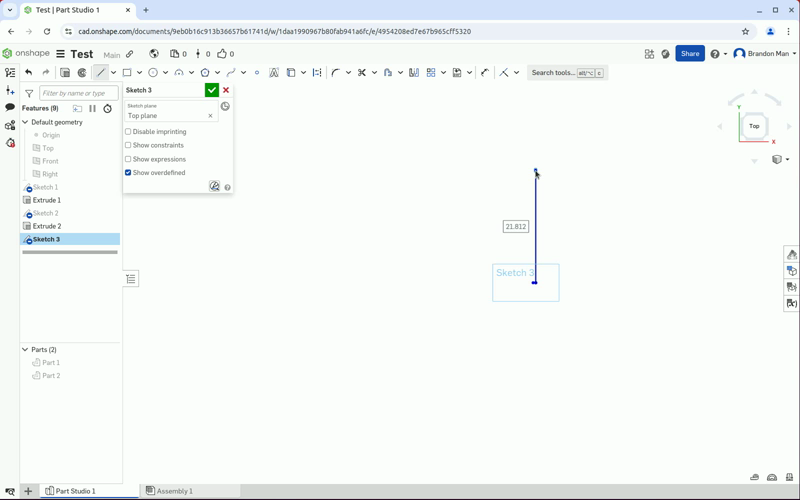
key(a)
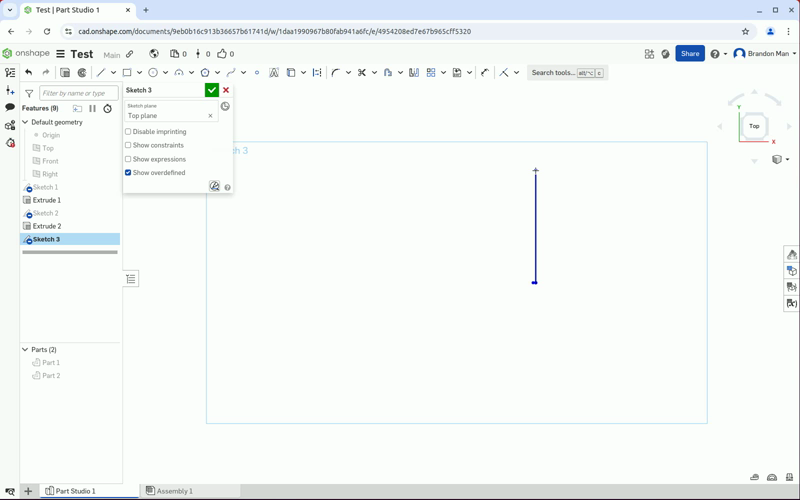
mouse_move(535, 170)
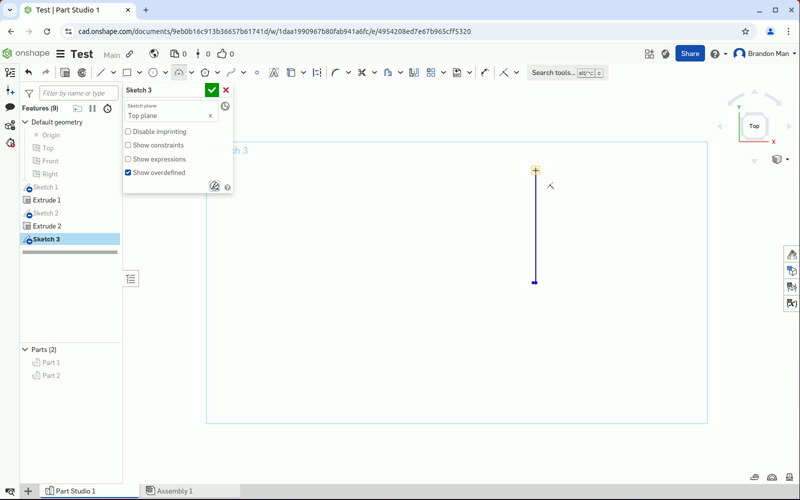
click(535, 170)
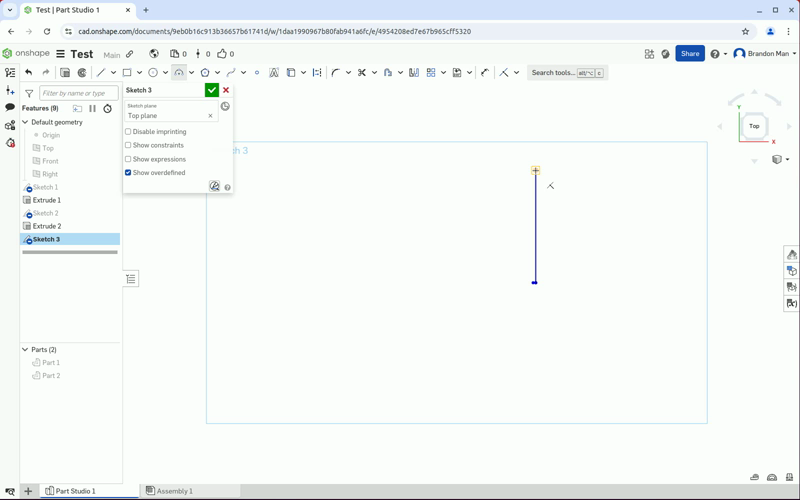
key_down(shift)
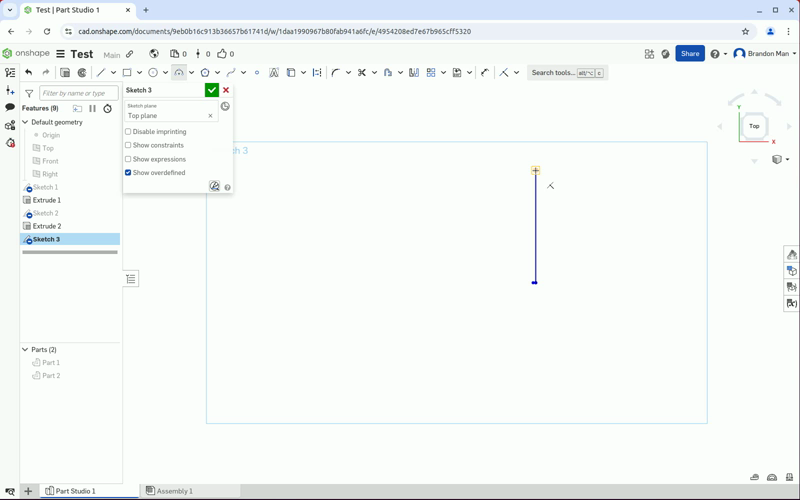
mouse_move(533, 172)
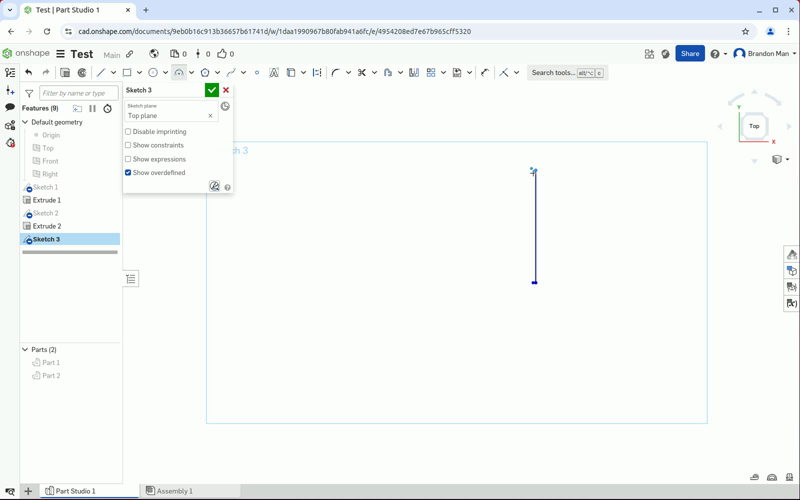
scroll(6)
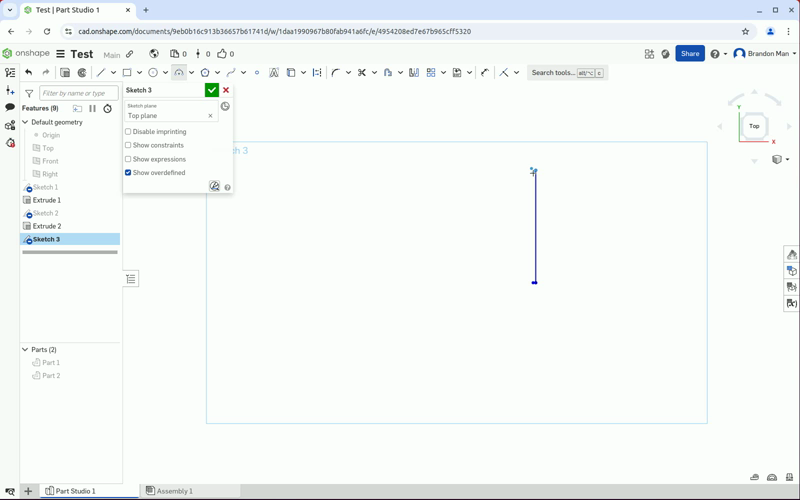
scroll(6)
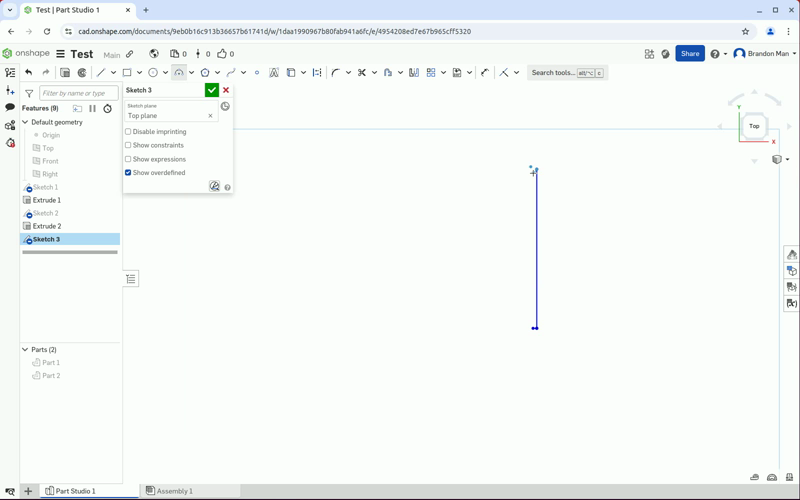
scroll(6)
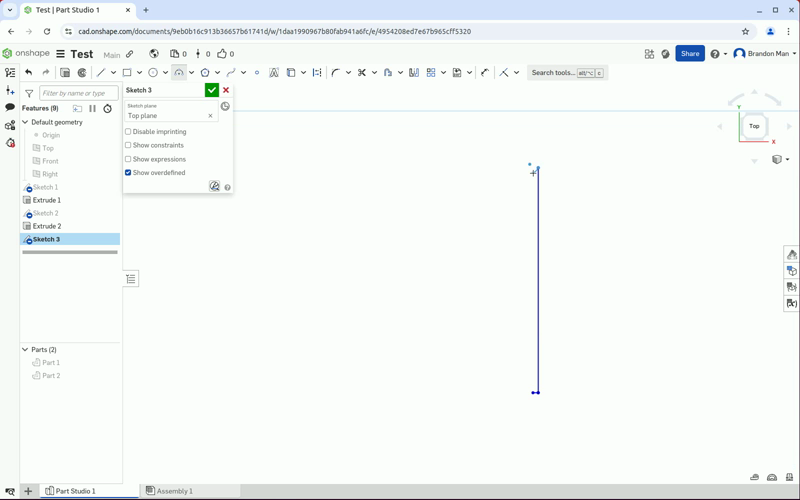
scroll(6)
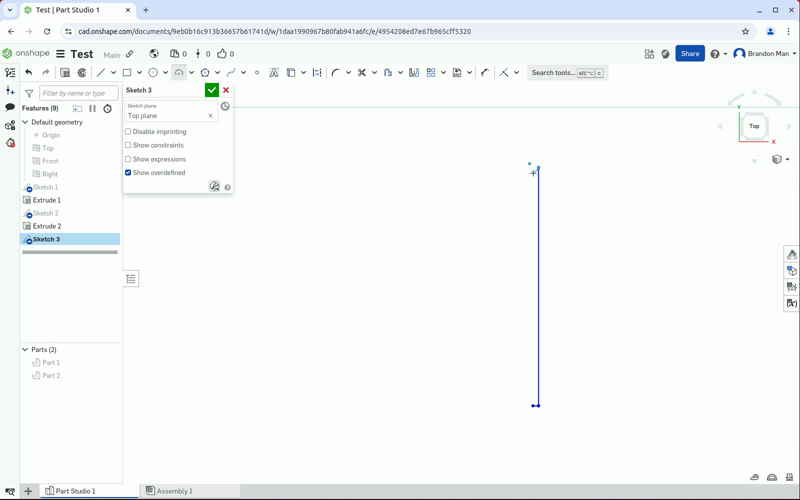
scroll(6)
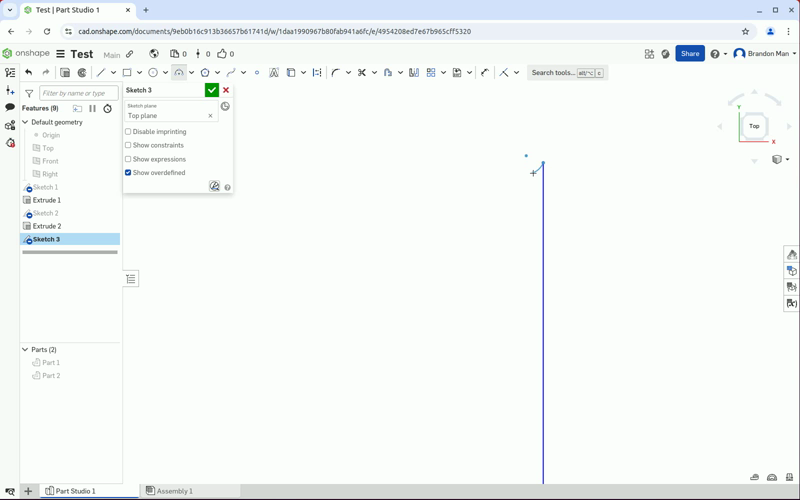
scroll(6)
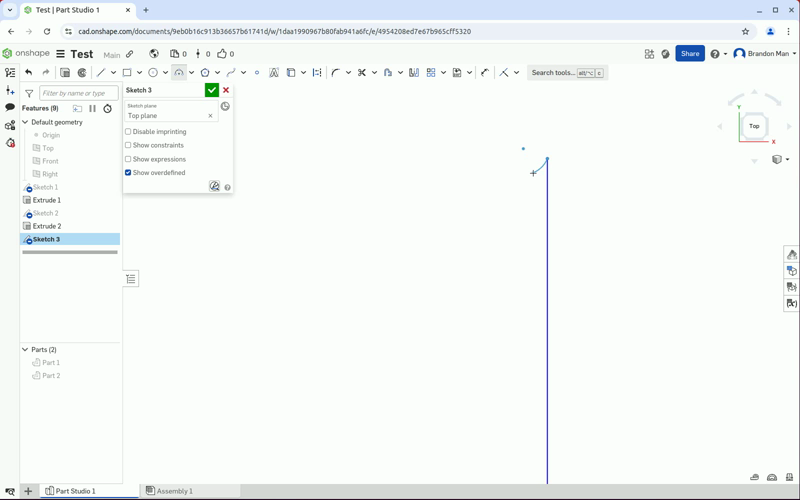
scroll(6)
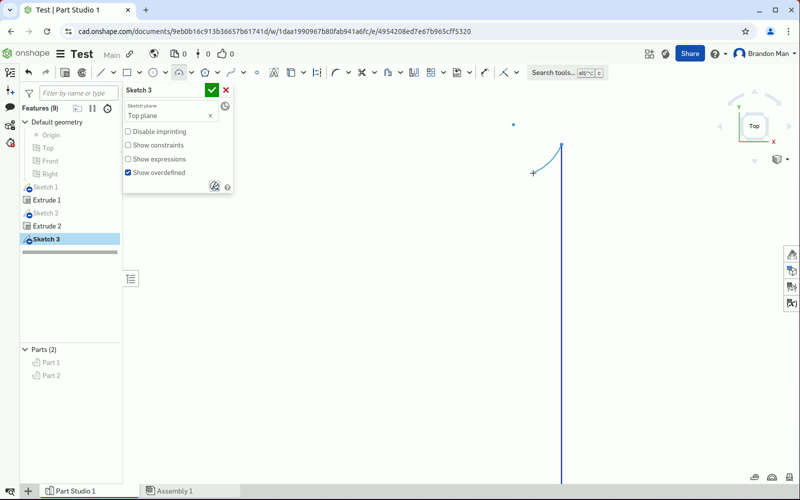
click(533, 172)
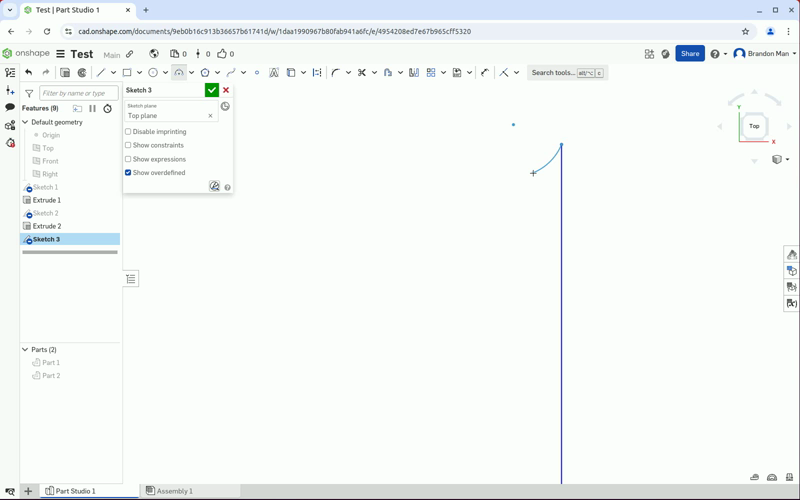
scroll(-6)
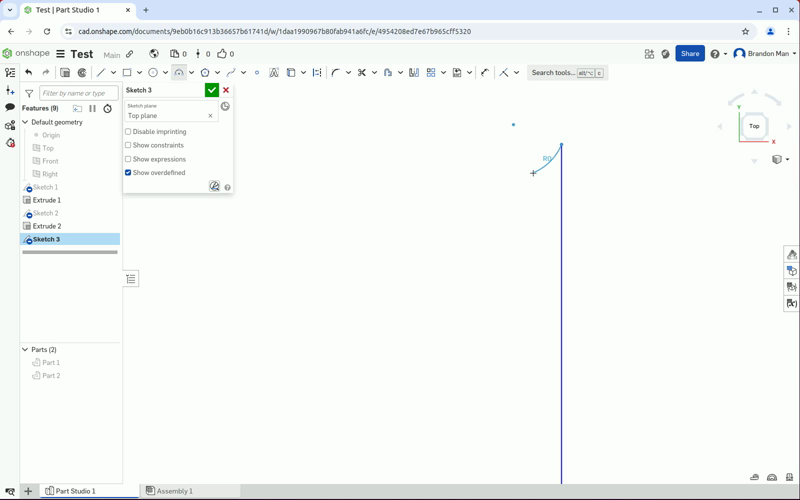
scroll(-6)
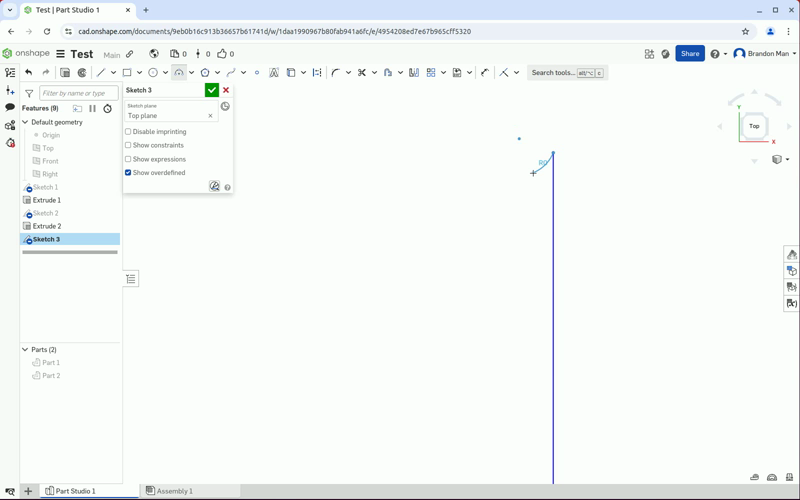
scroll(-6)
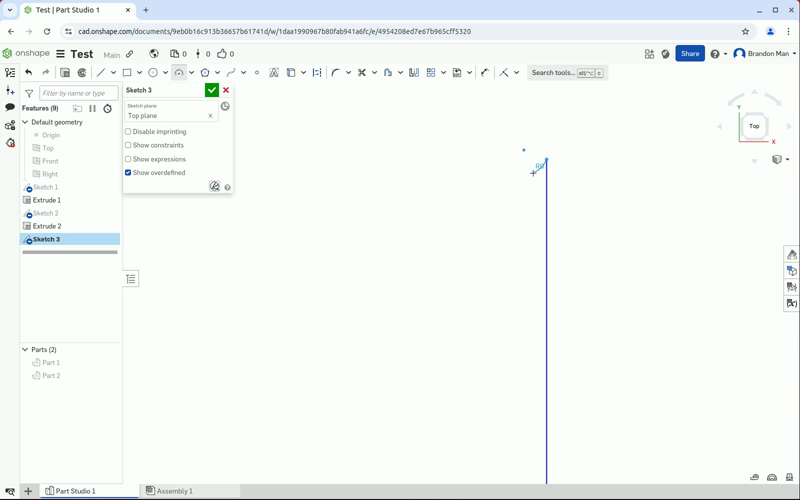
scroll(-6)
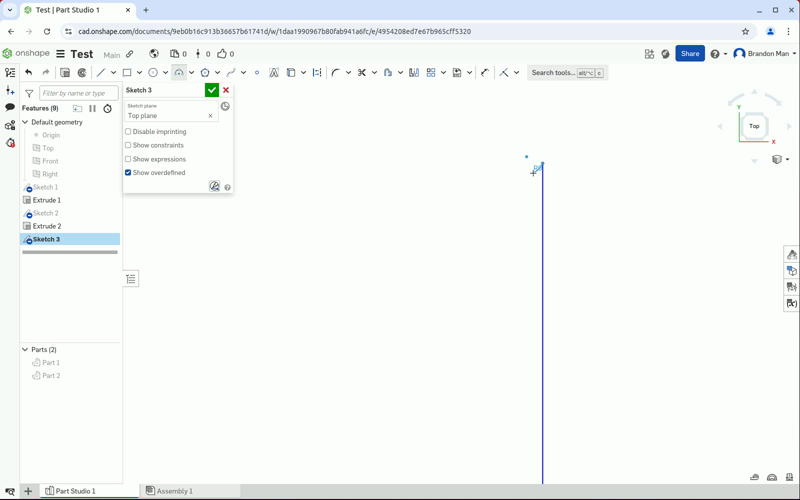
scroll(-6)
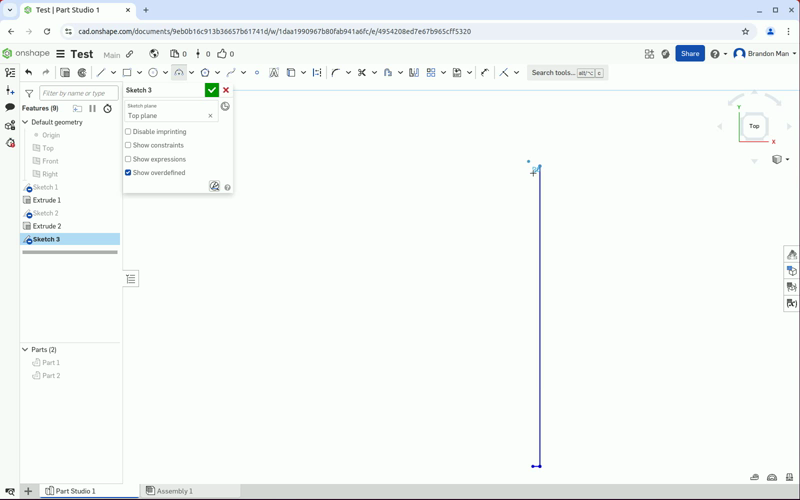
scroll(-6)
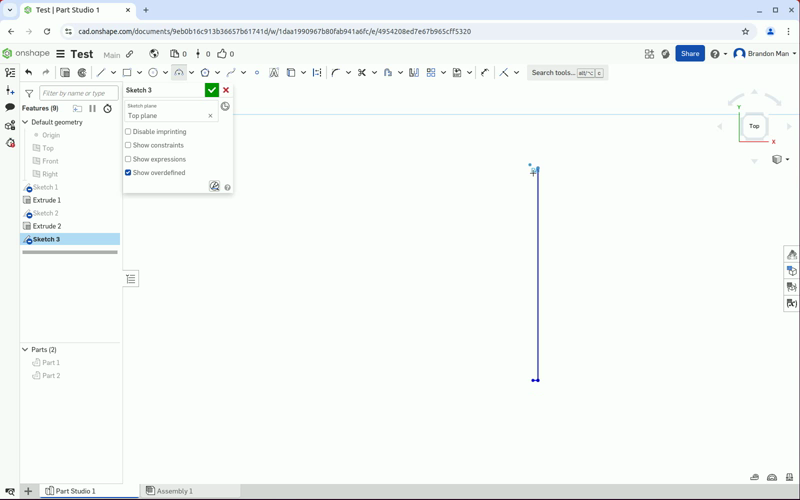
scroll(-6)
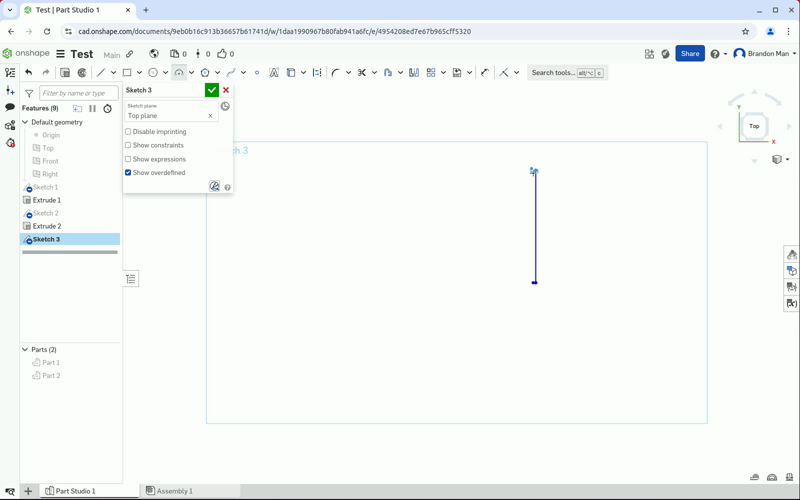
mouse_move(534, 171)
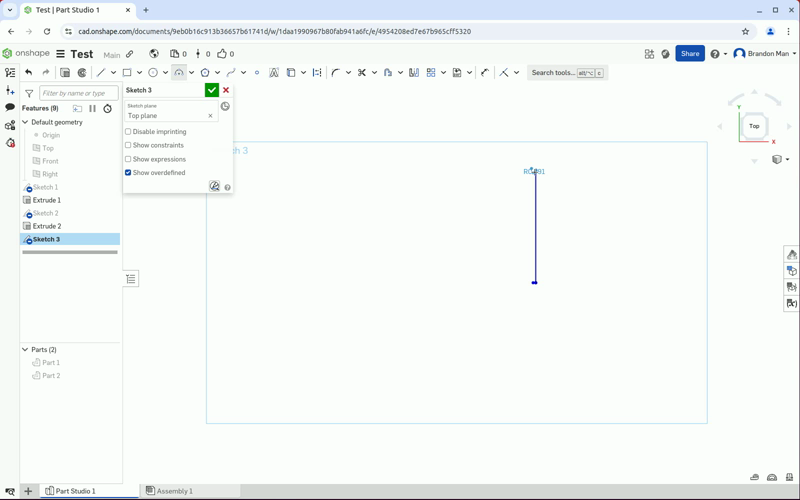
scroll(6)
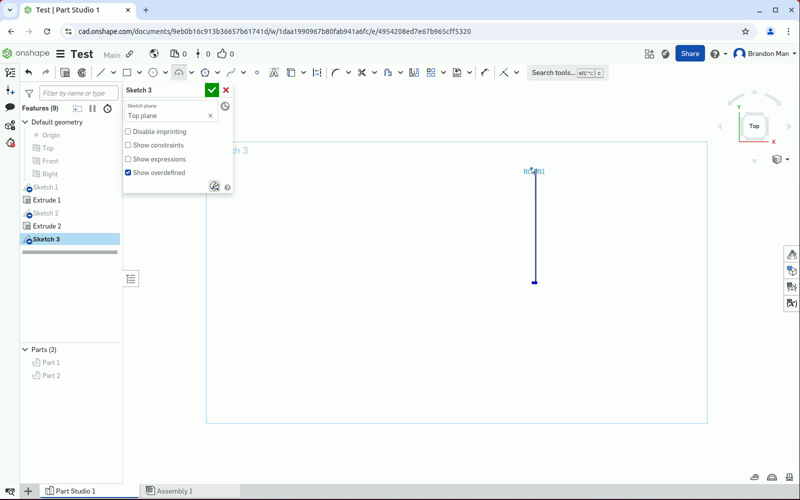
scroll(6)
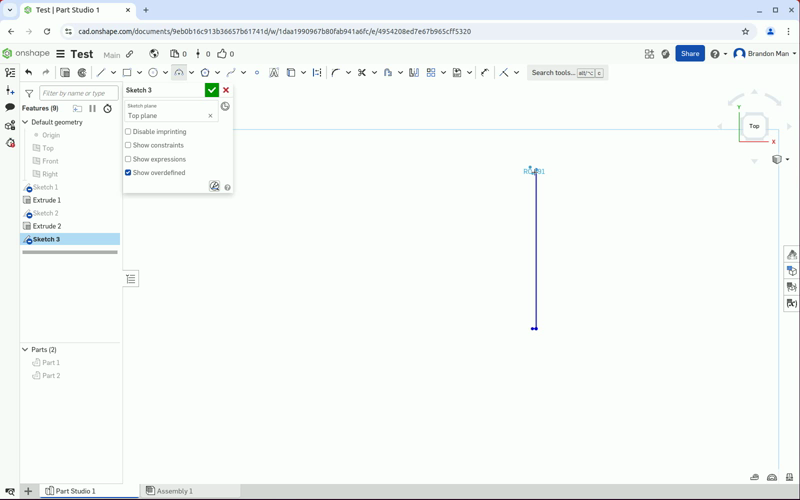
scroll(6)
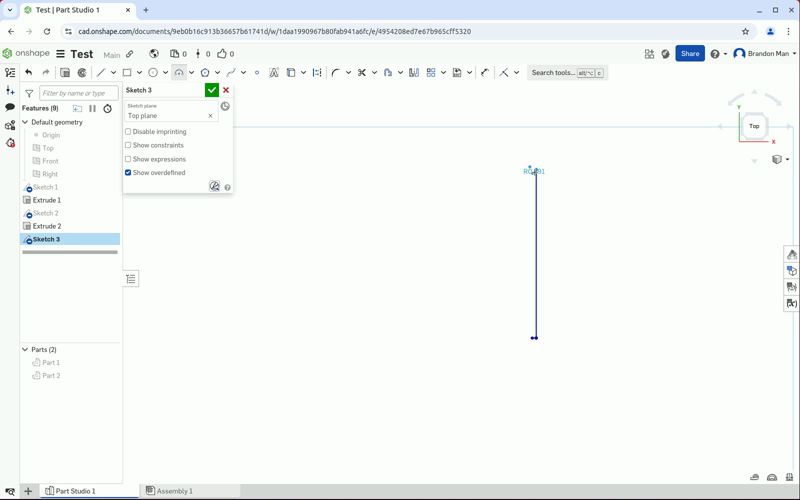
scroll(6)
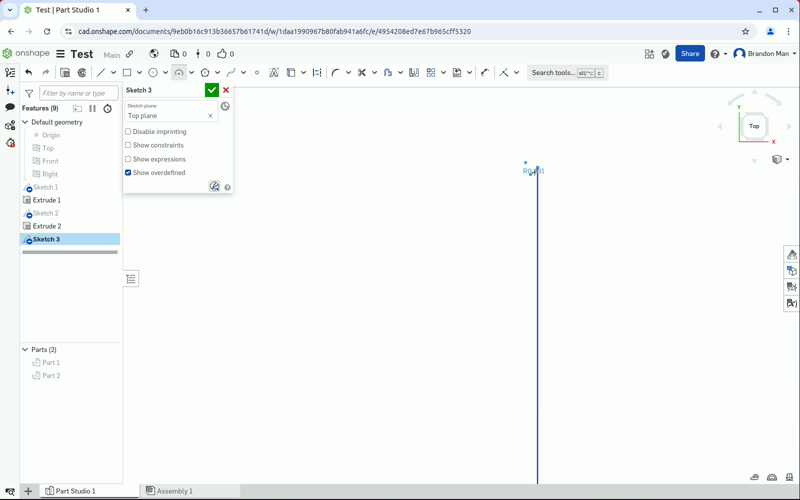
scroll(6)
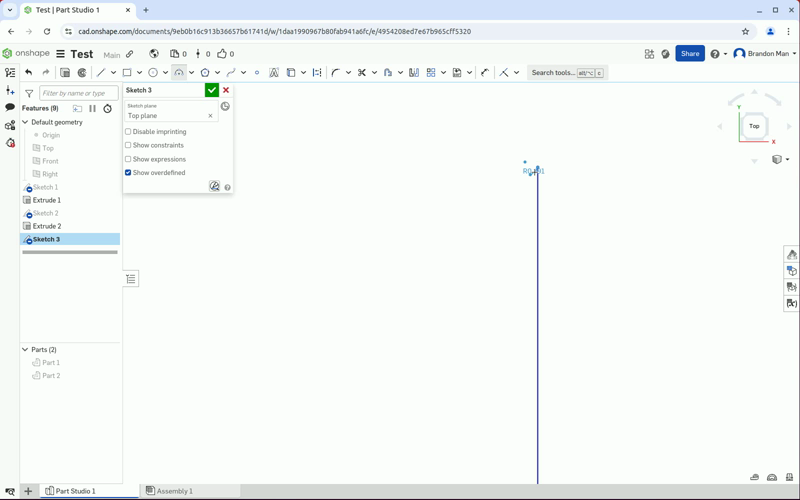
scroll(6)
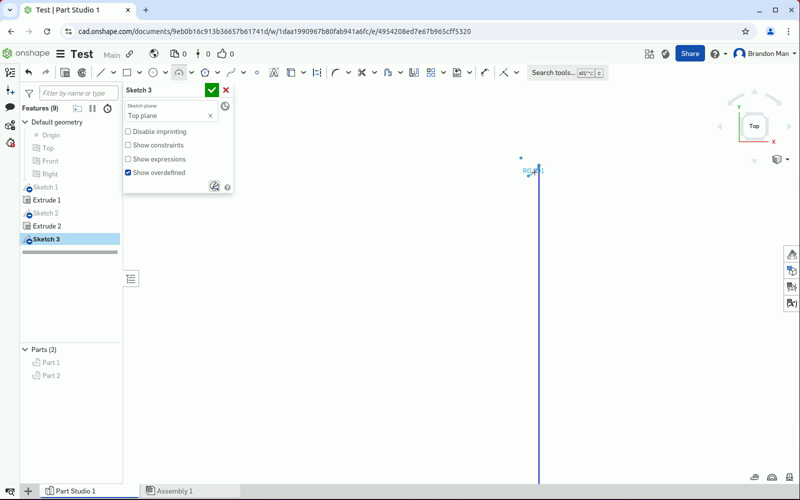
scroll(6)
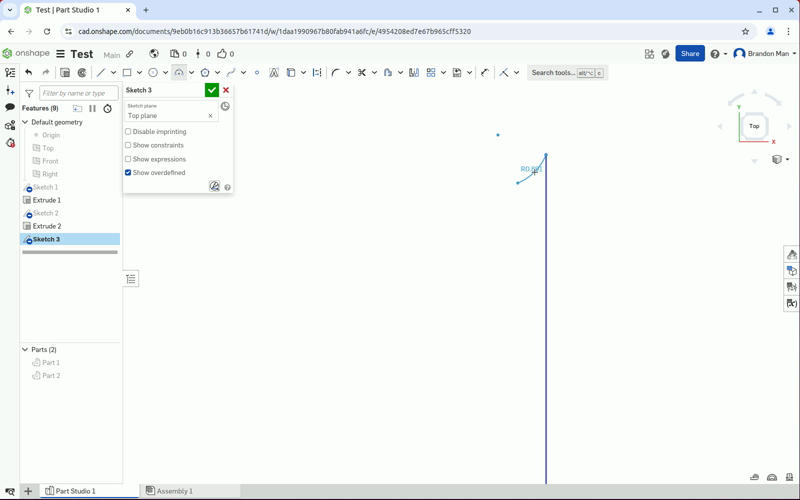
click(534, 171)
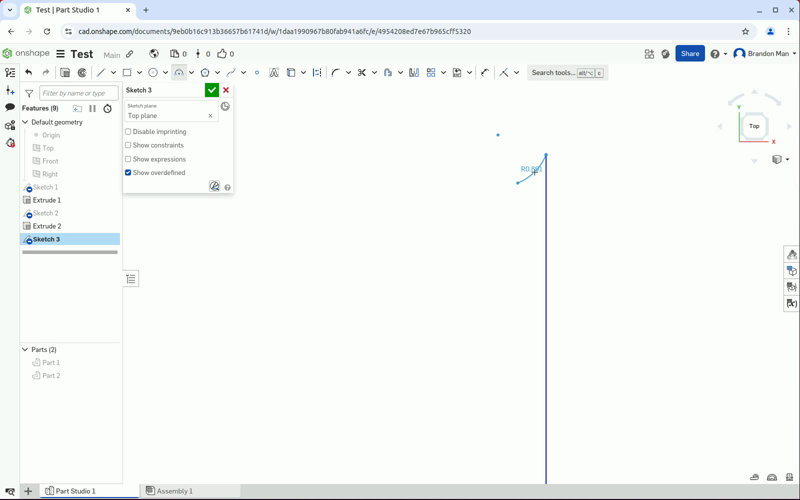
scroll(-6)
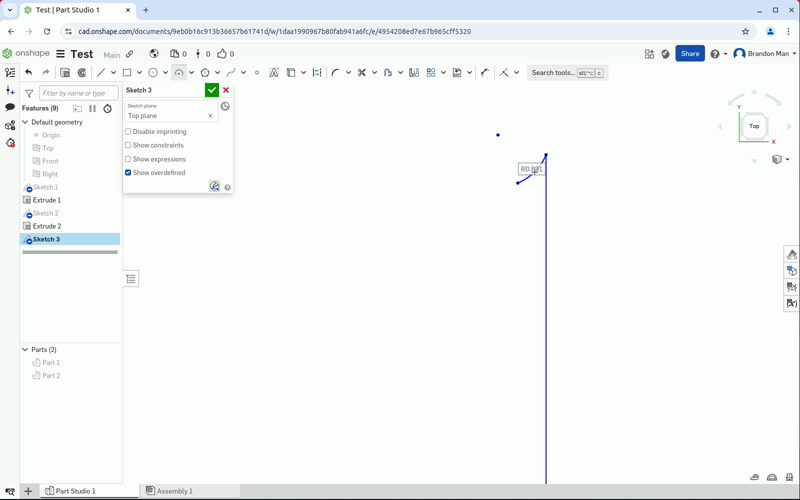
scroll(-6)
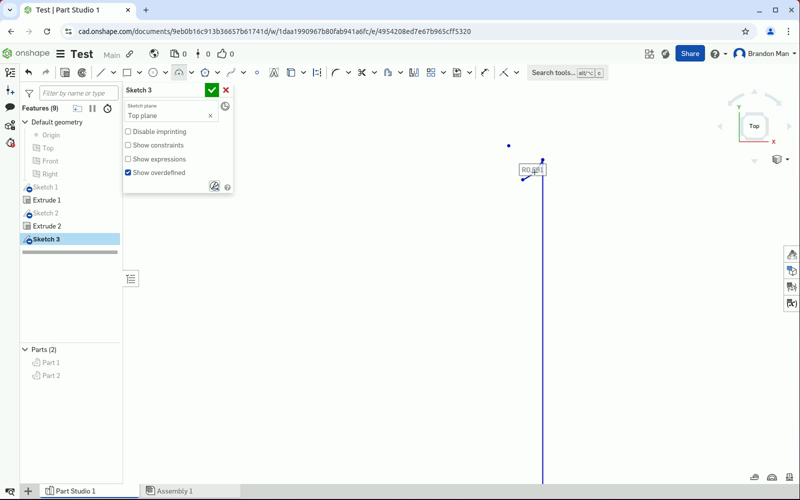
scroll(-6)
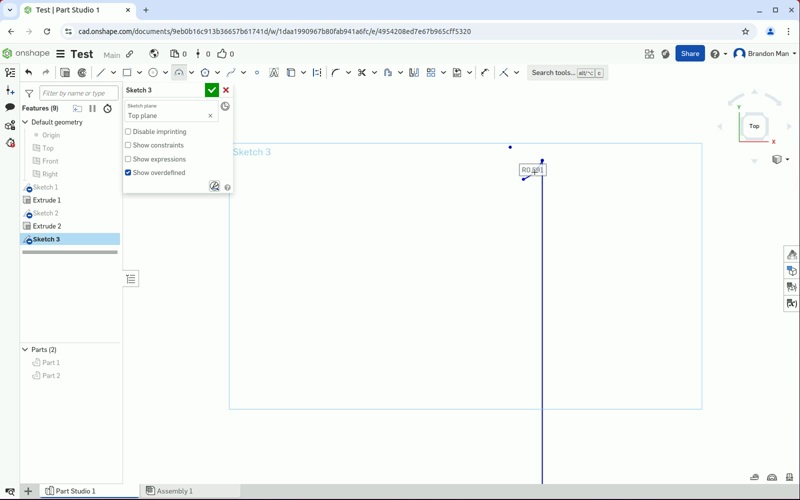
scroll(-6)
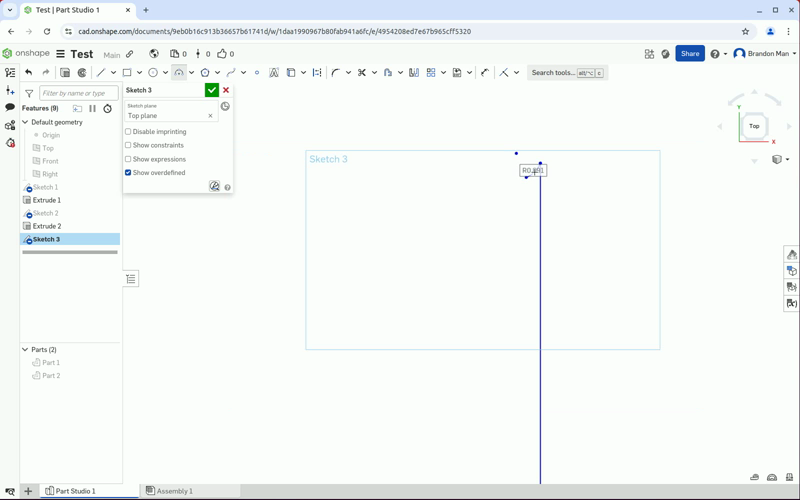
scroll(-6)
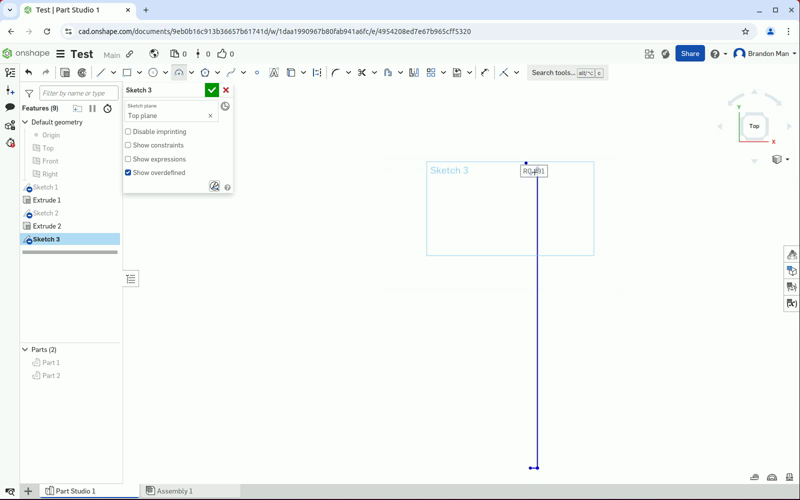
scroll(-6)
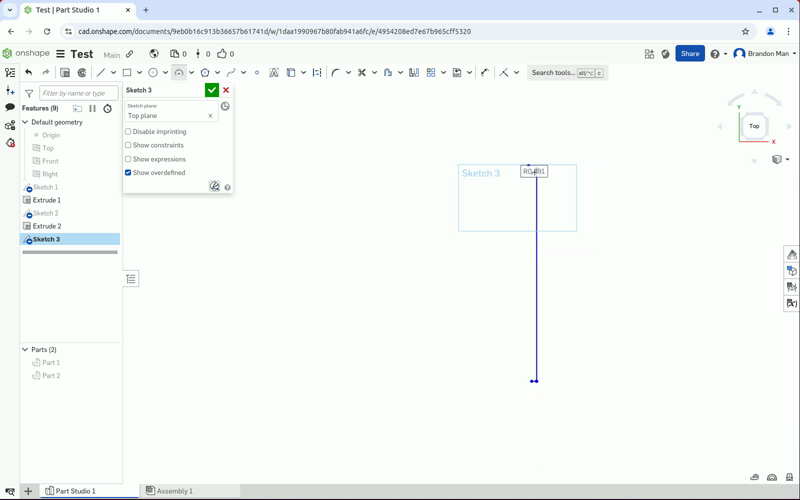
scroll(-6)
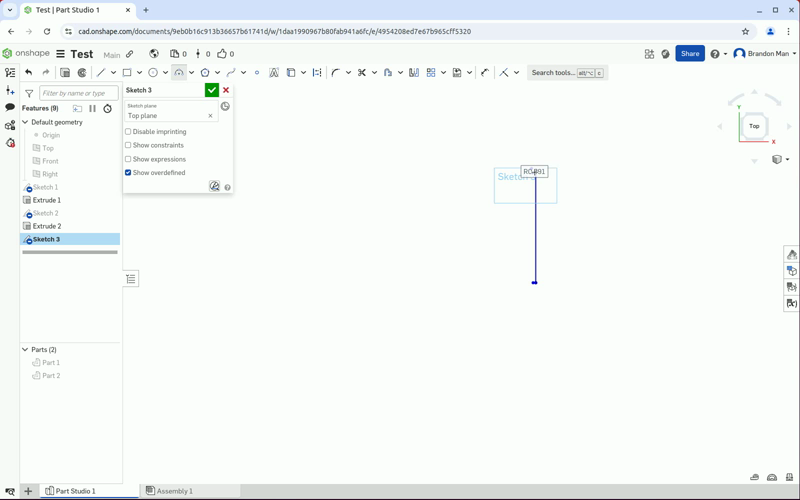
key_up(shift)
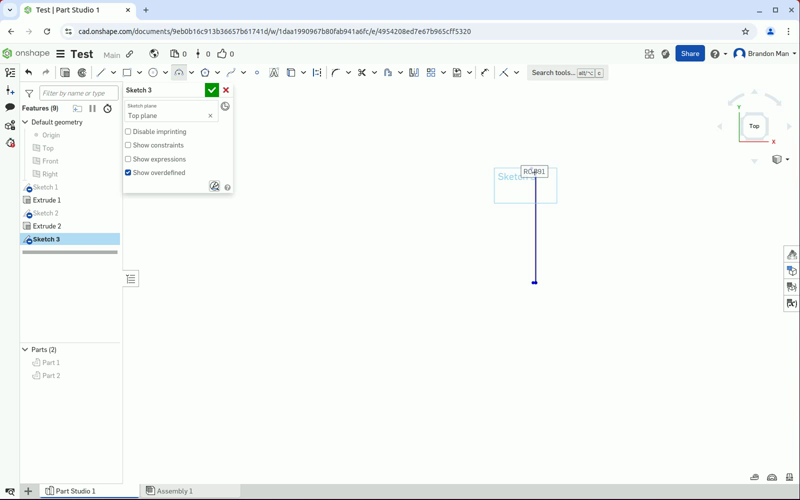
key(esc)
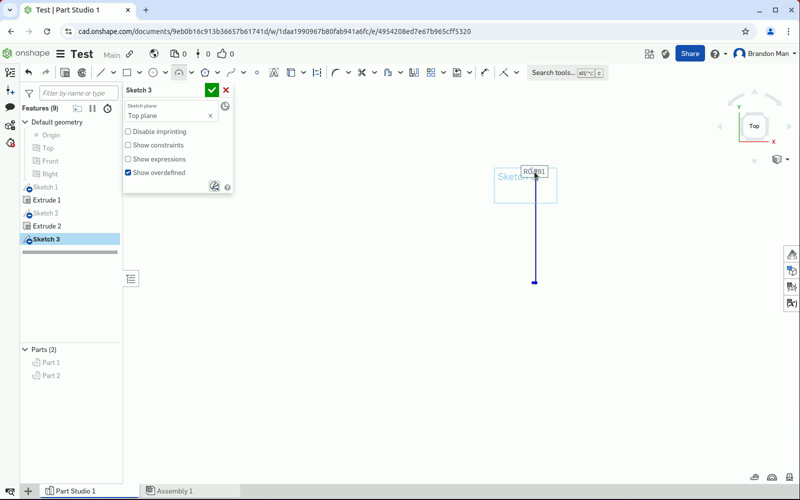
key(l)
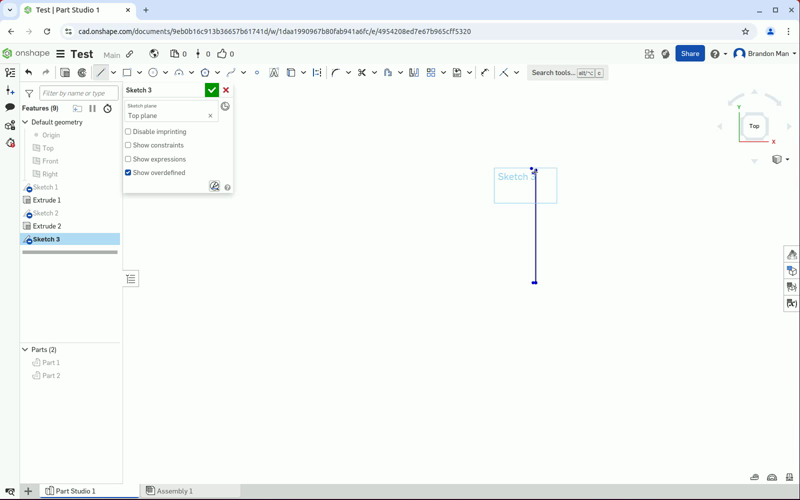
mouse_move(533, 172)
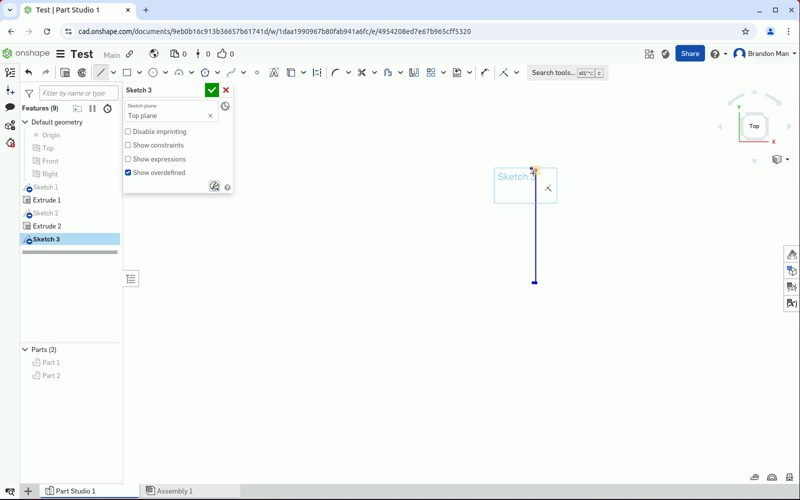
scroll(6)
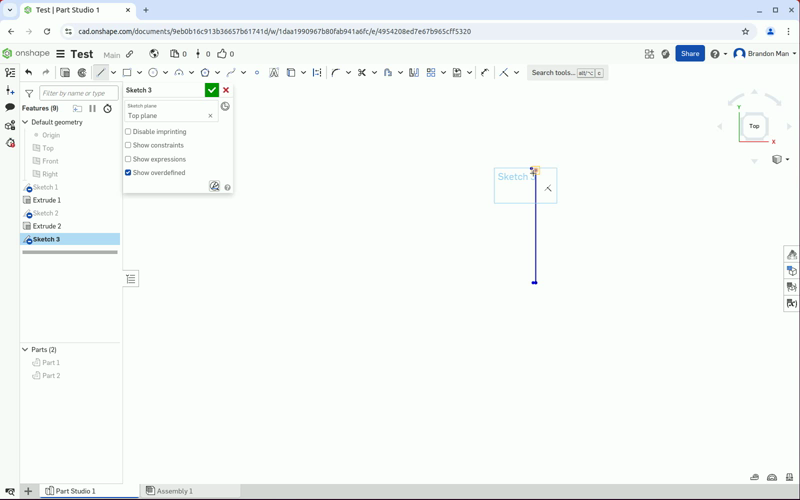
scroll(6)
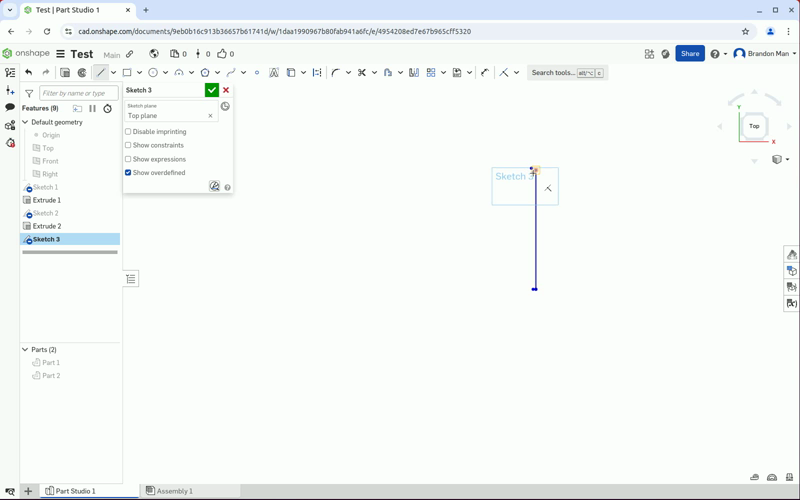
scroll(6)
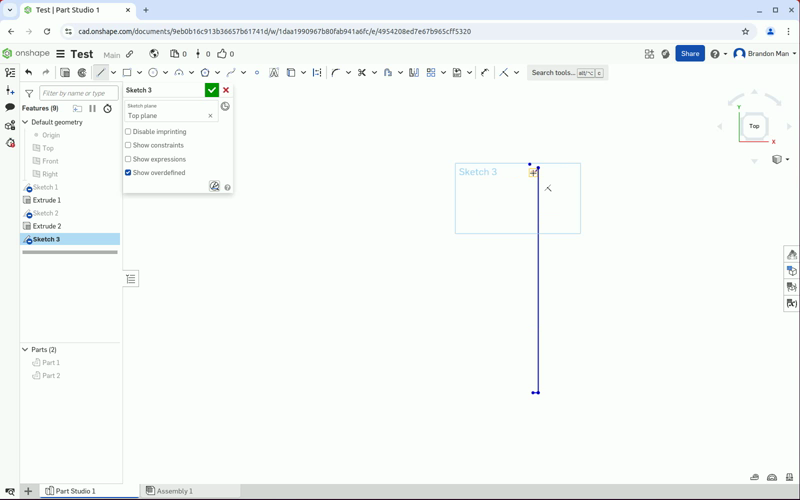
scroll(6)
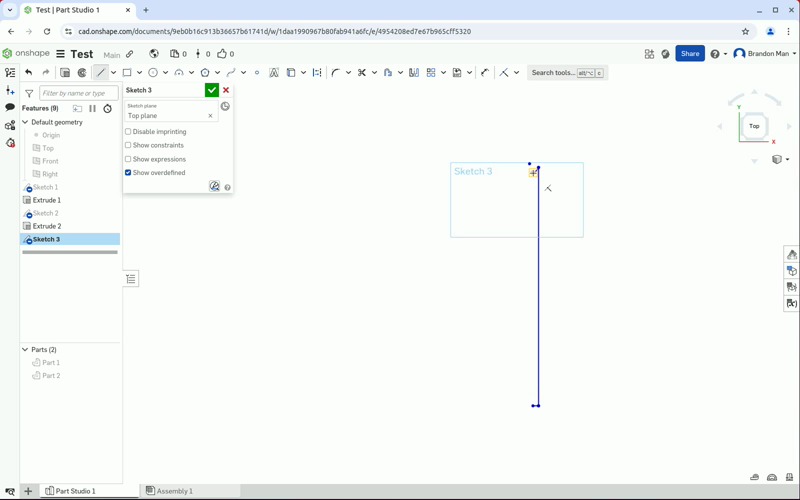
scroll(6)
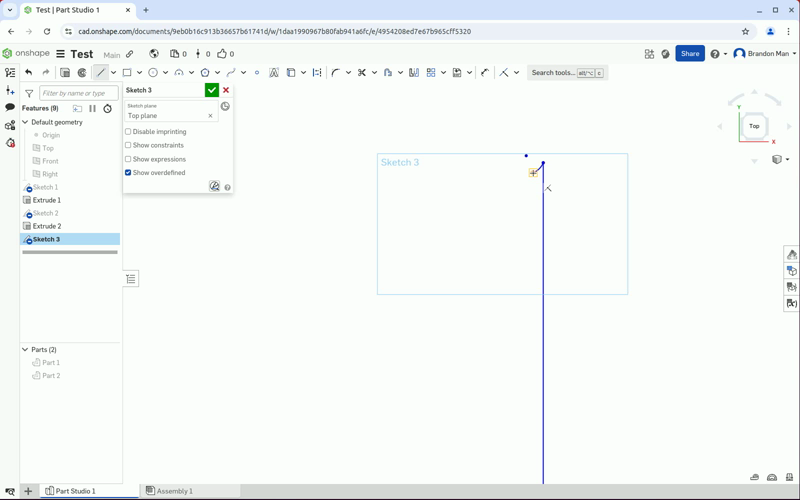
scroll(6)
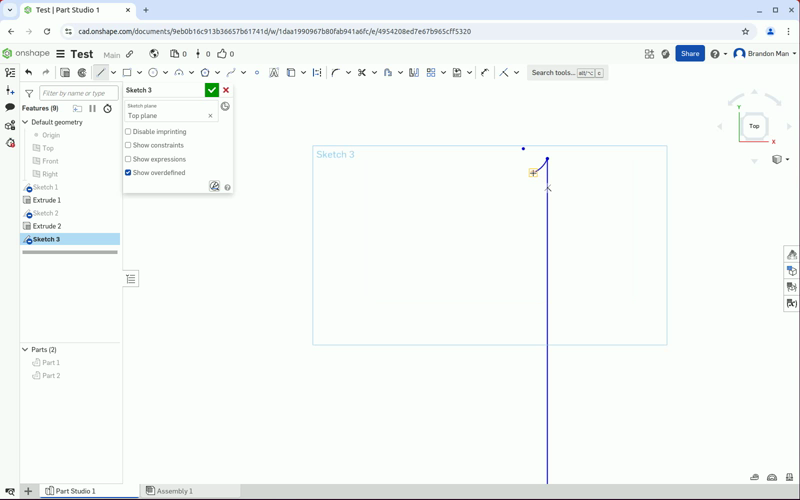
scroll(6)
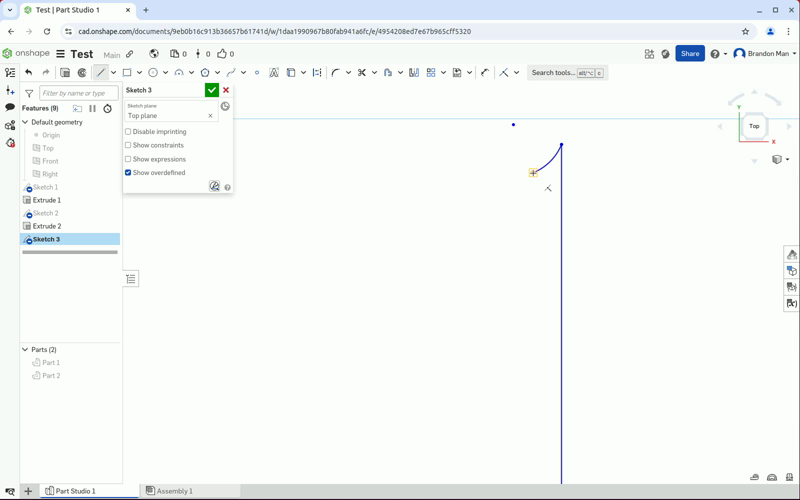
click(533, 172)
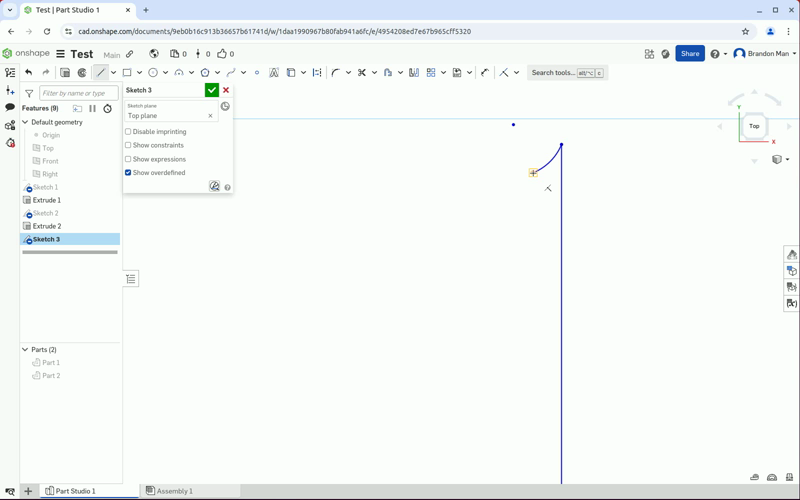
scroll(-6)
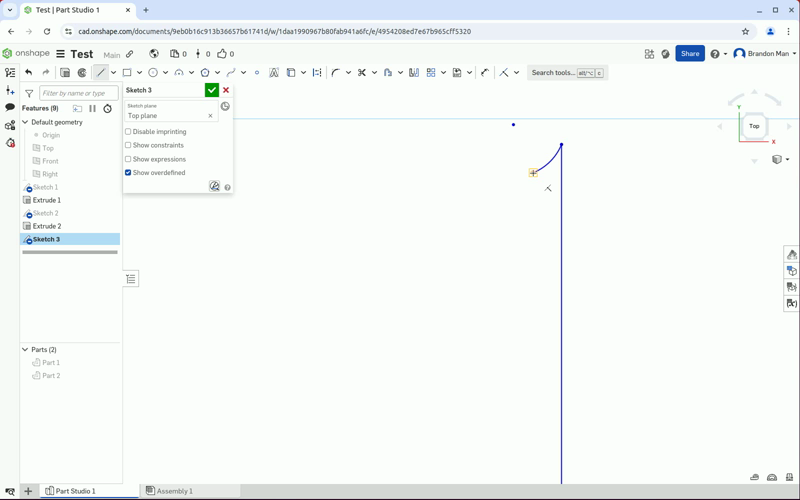
scroll(-6)
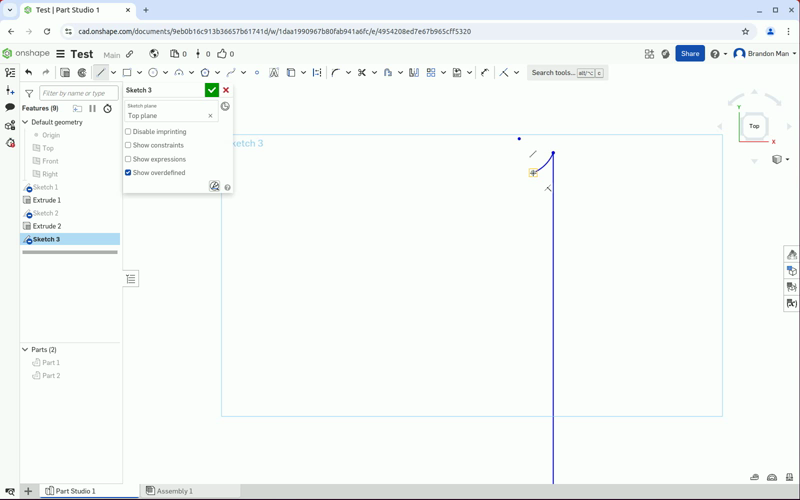
scroll(-6)
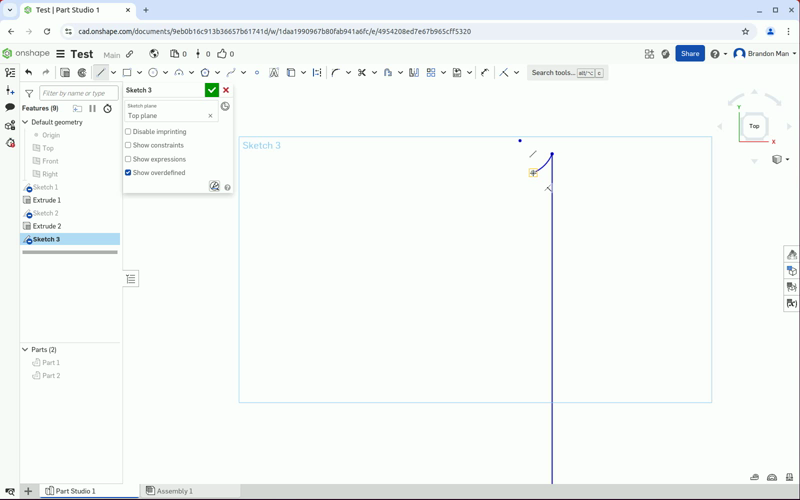
scroll(-6)
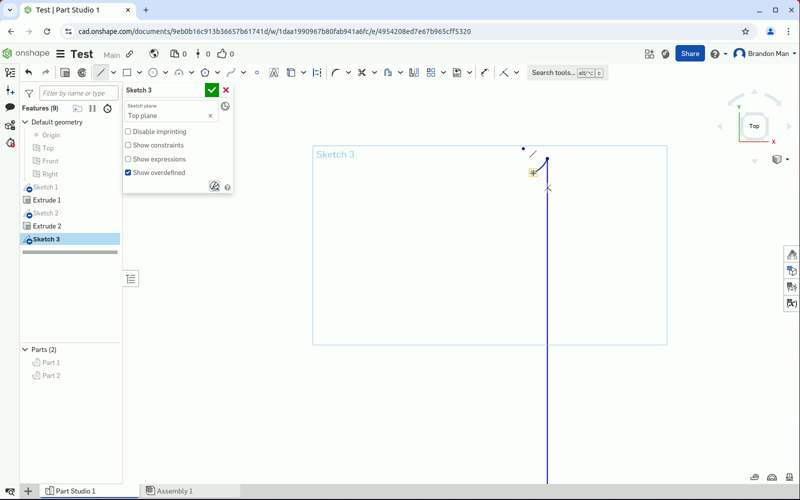
scroll(-6)
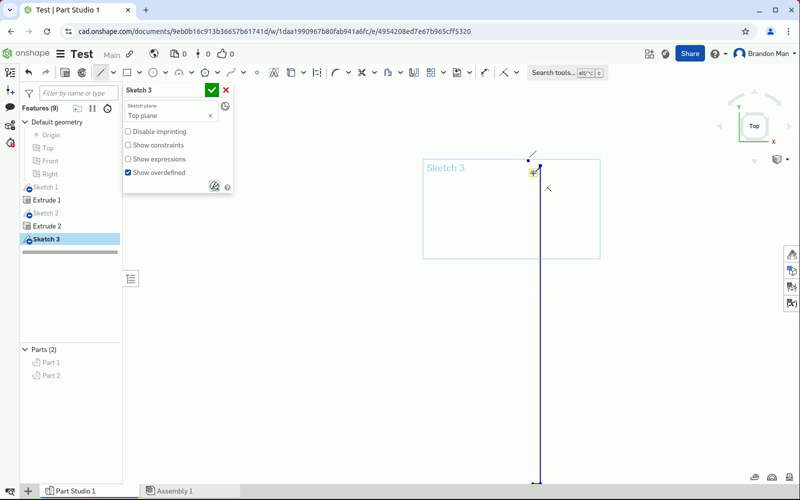
scroll(-6)
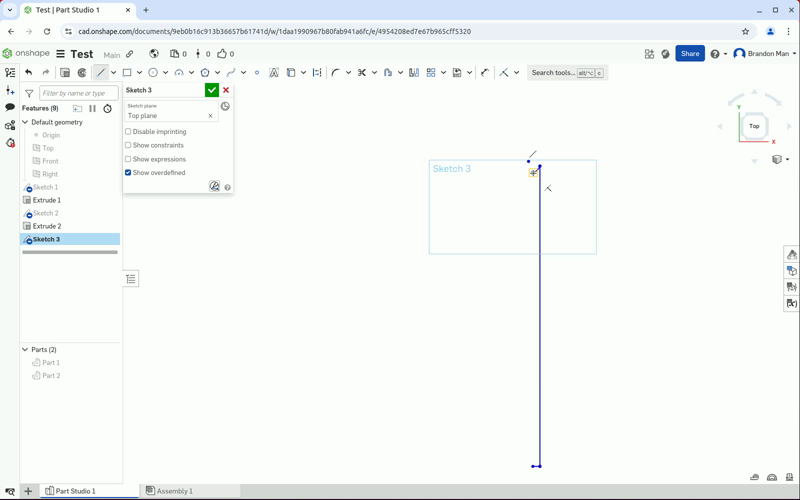
scroll(-6)
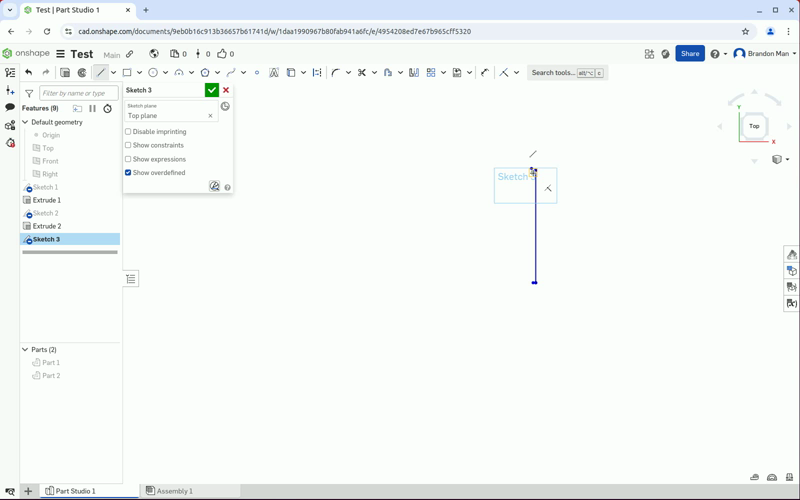
key_down(shift)
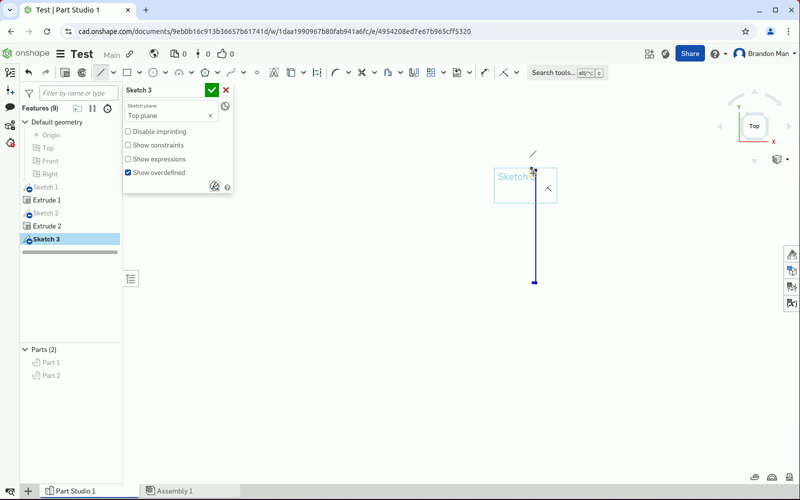
mouse_move(533, 280)
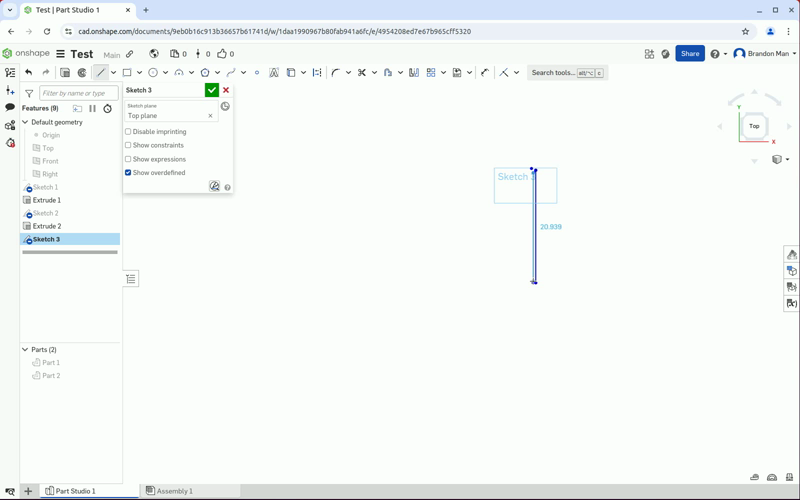
scroll(6)
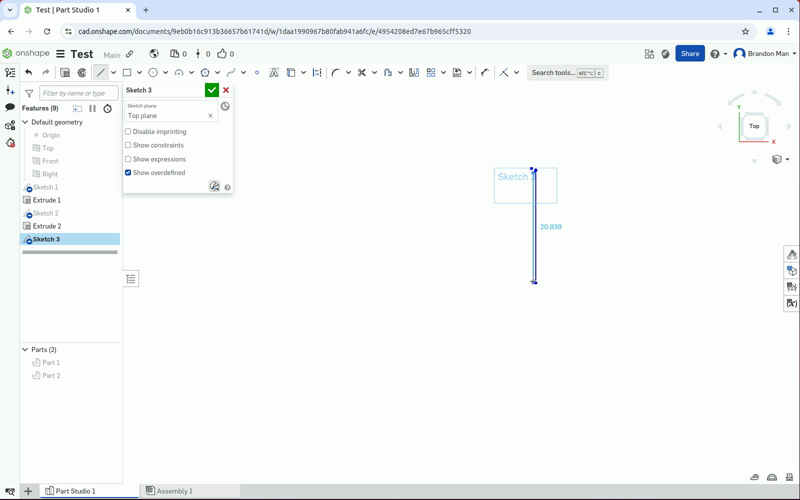
scroll(6)
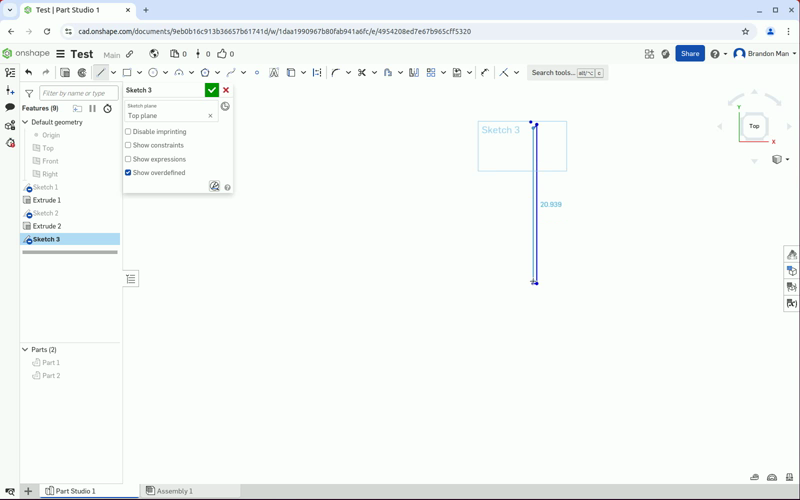
scroll(6)
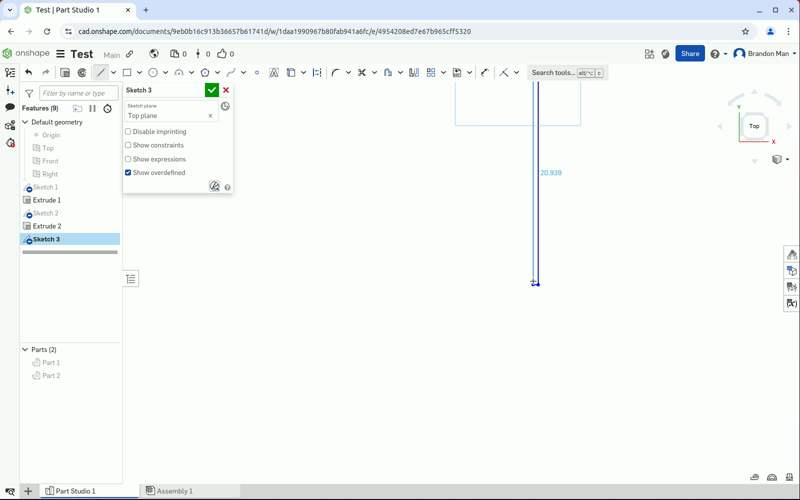
scroll(6)
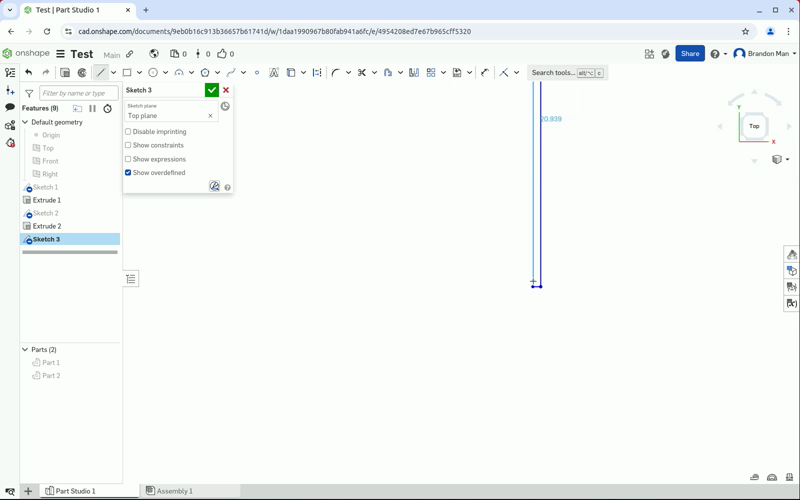
scroll(6)
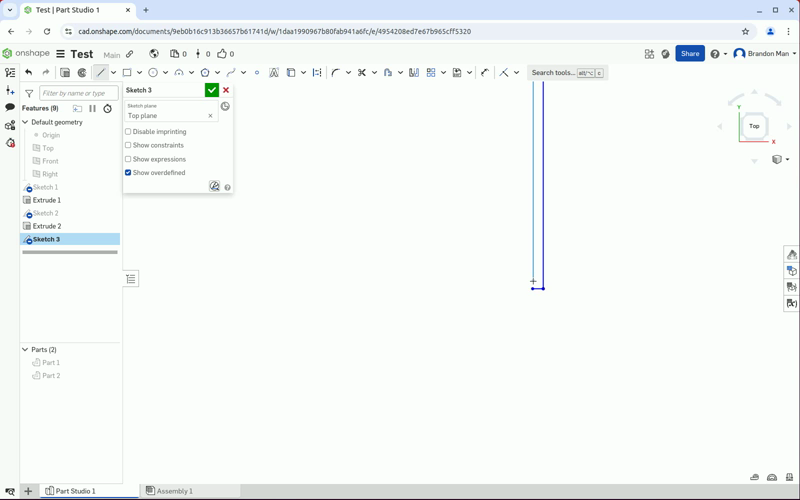
scroll(6)
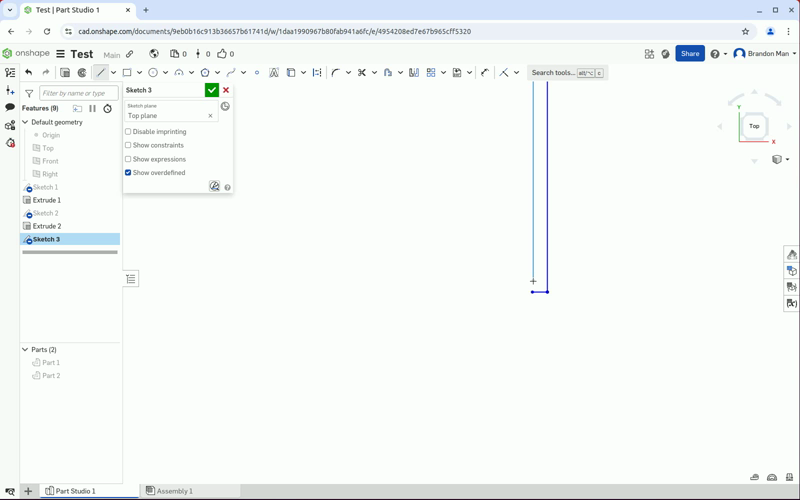
scroll(6)
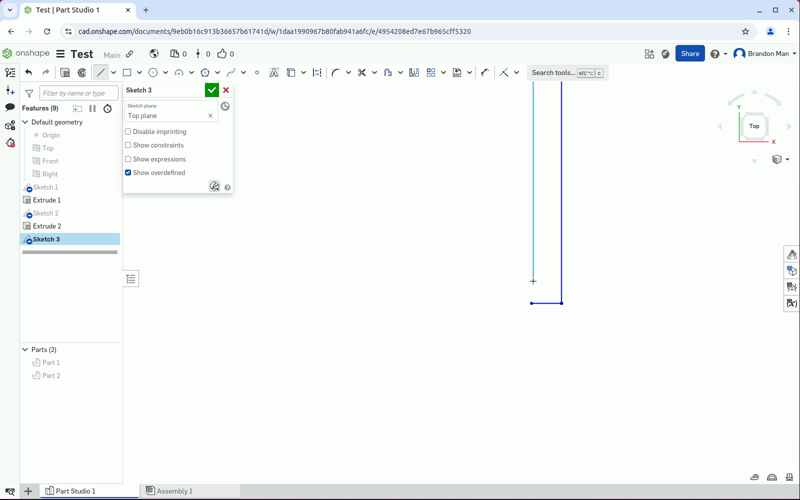
click(533, 280)
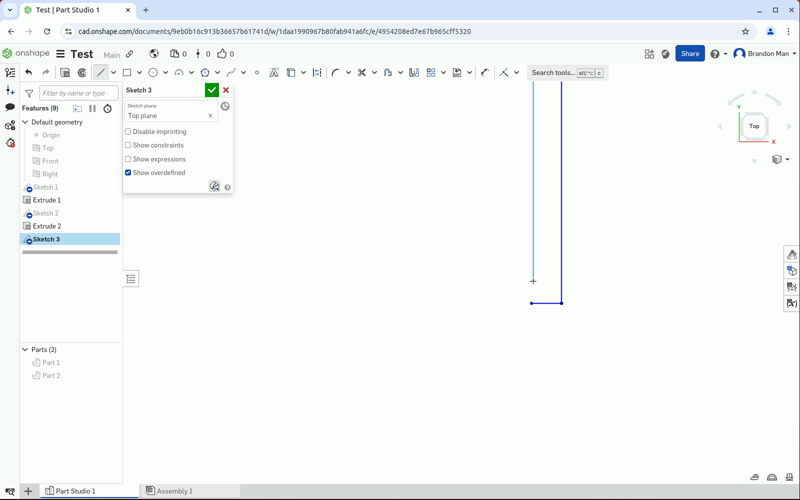
scroll(-6)
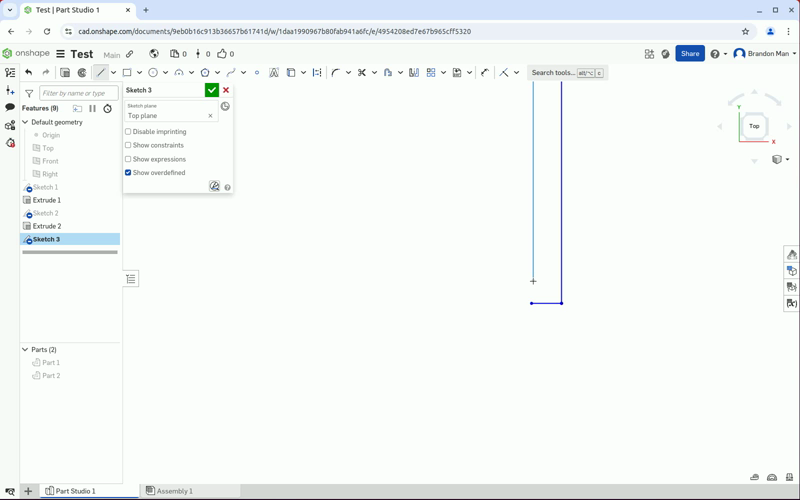
scroll(-6)
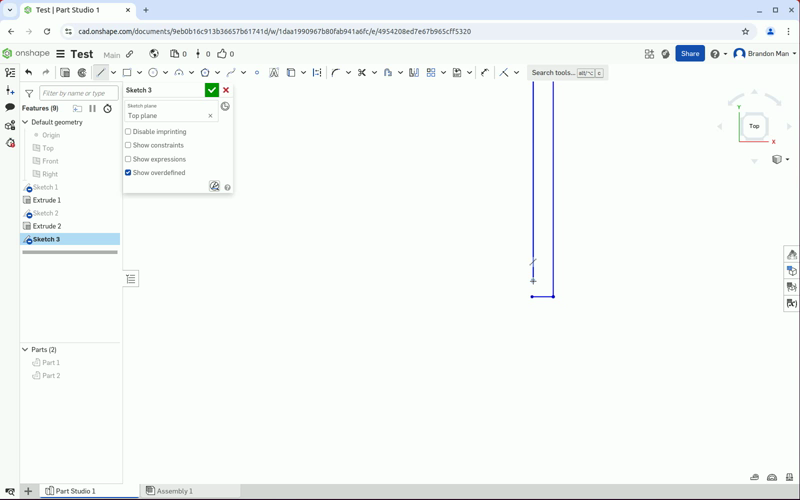
scroll(-6)
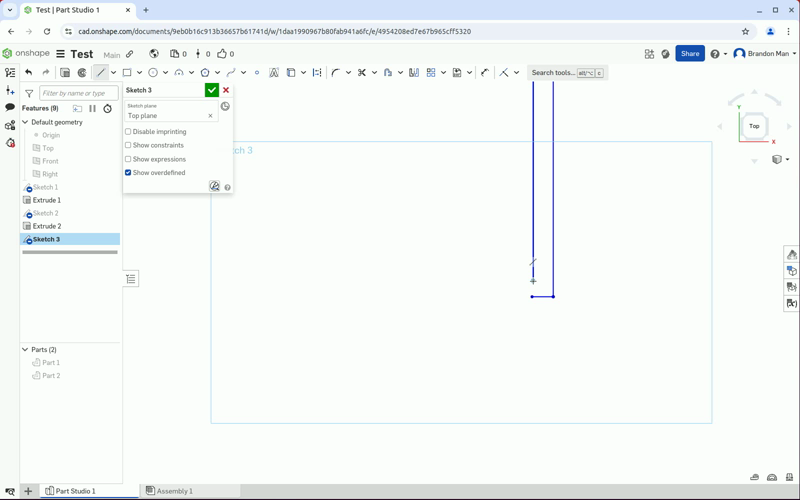
scroll(-6)
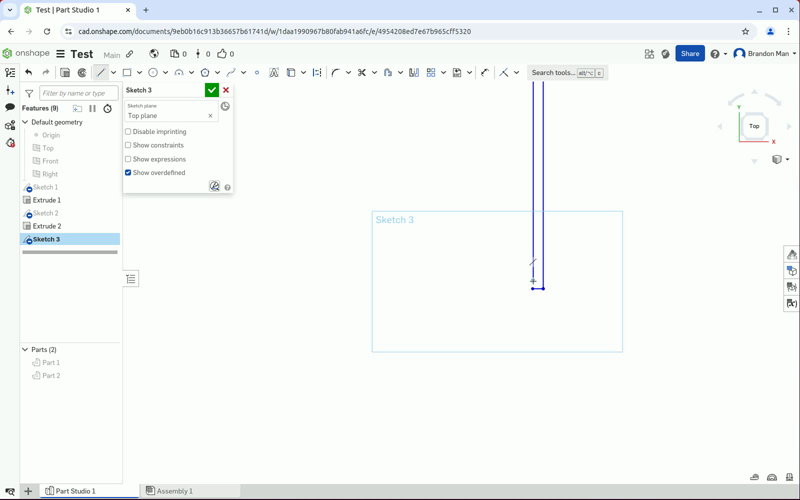
scroll(-6)
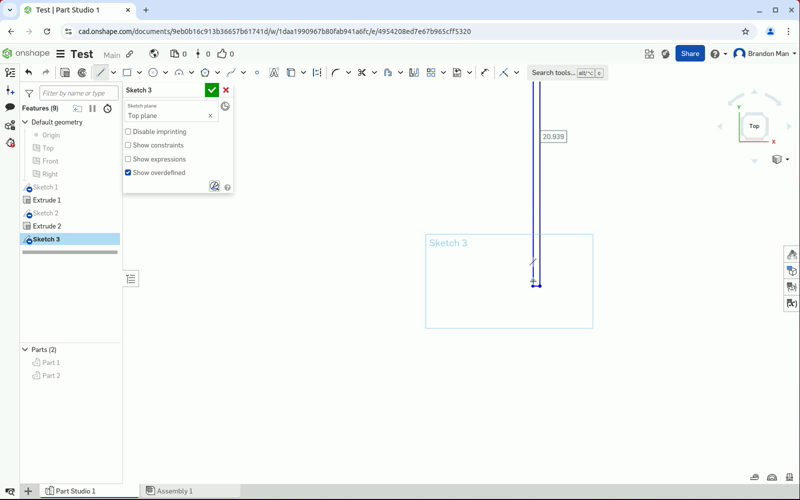
scroll(-6)
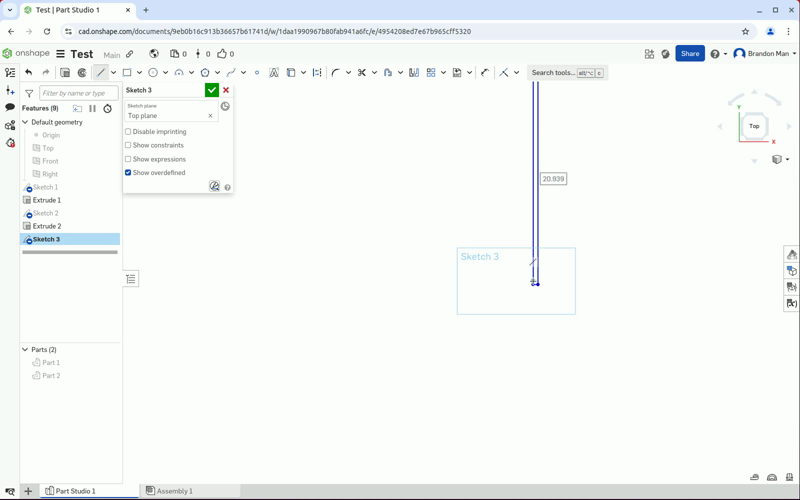
scroll(-6)
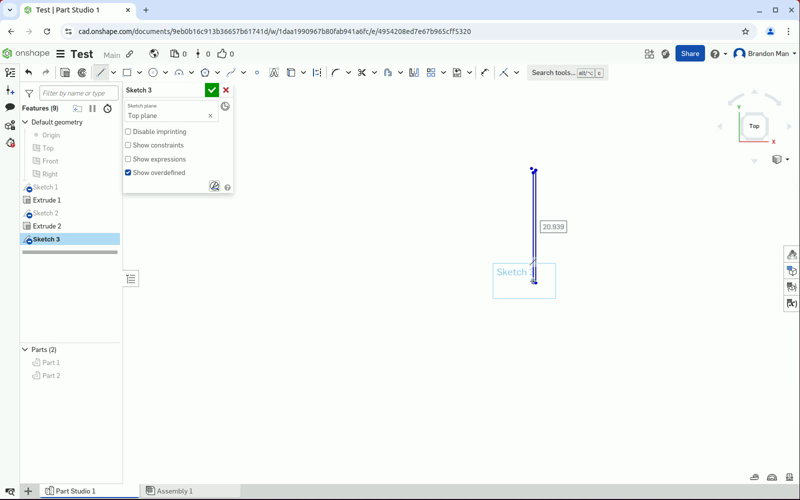
key_up(shift)
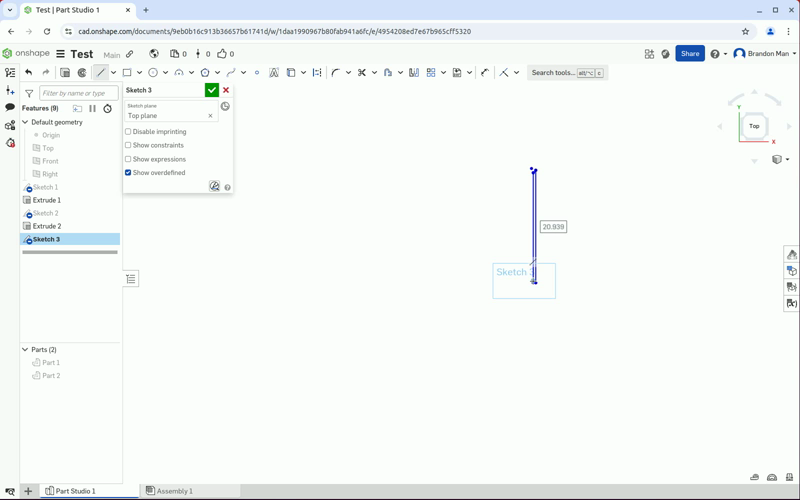
mouse_move(563, 280)
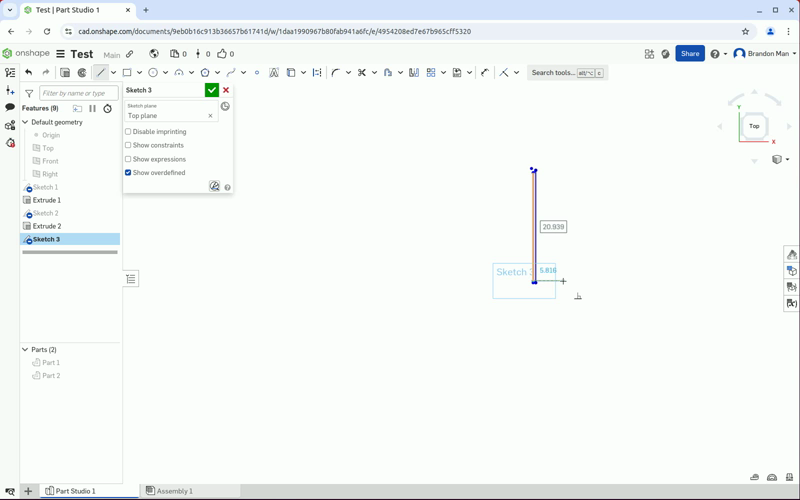
key_down(shift)
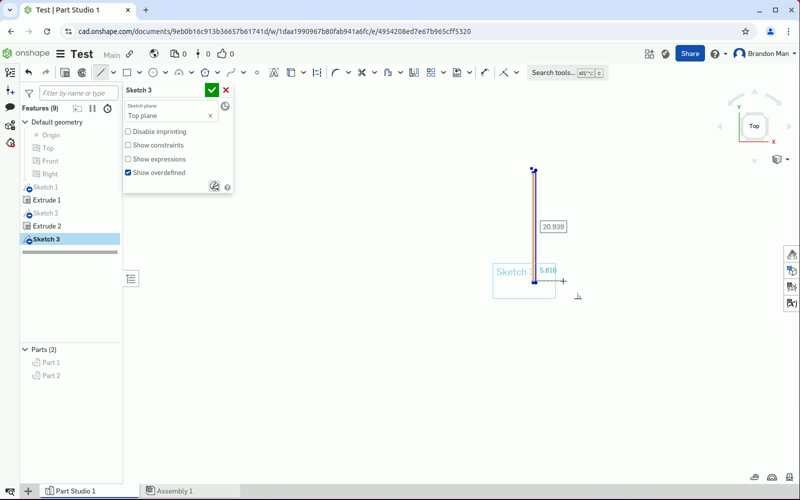
mouse_move(533, 282)
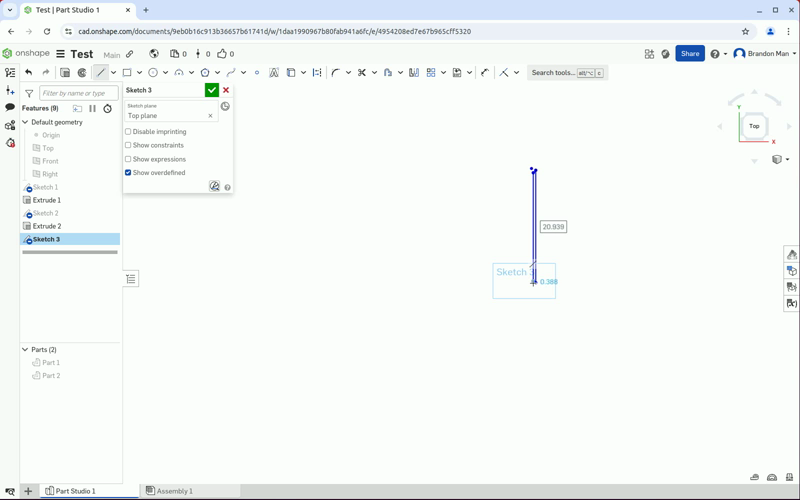
scroll(6)
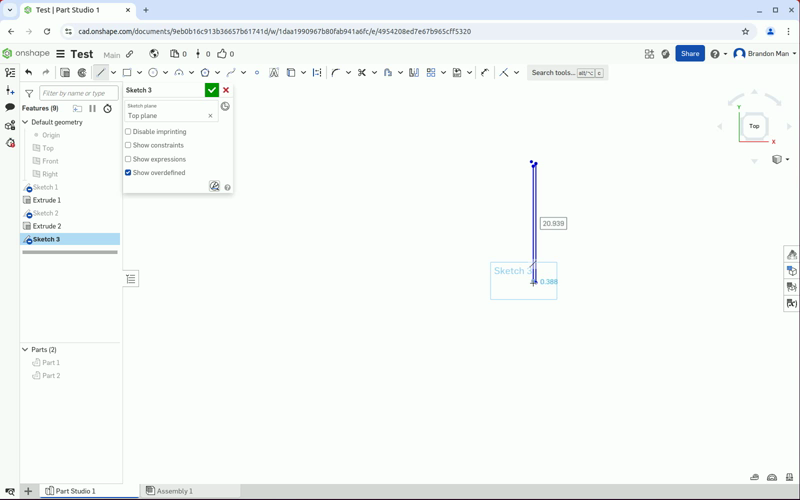
scroll(6)
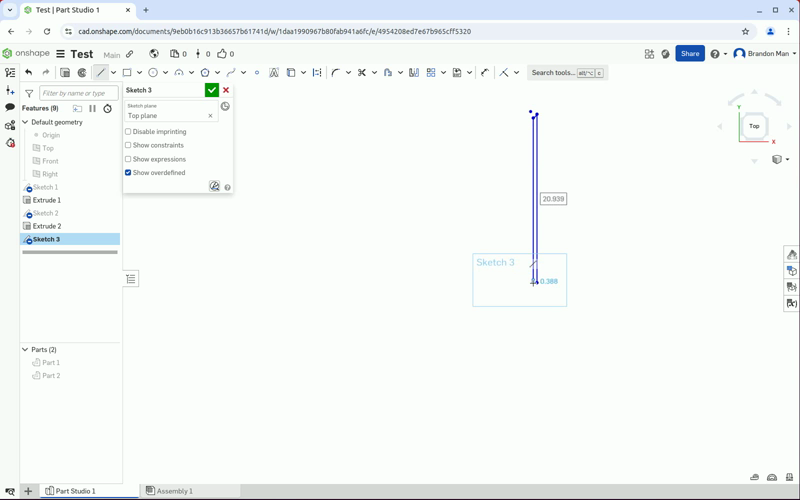
scroll(6)
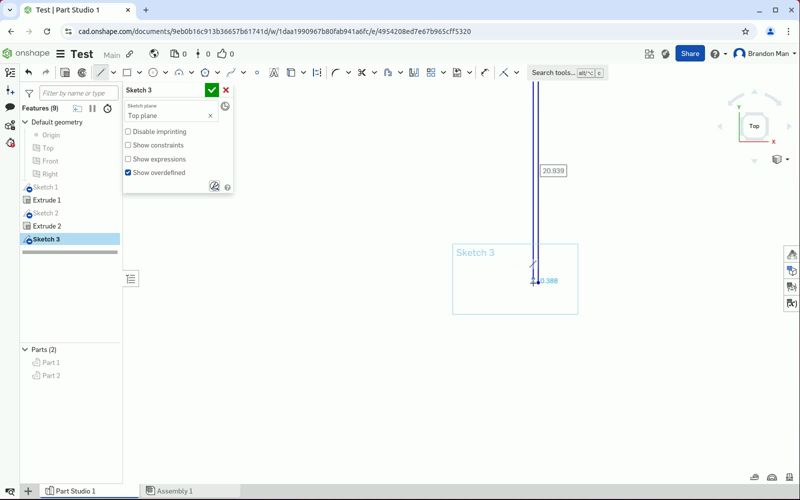
scroll(6)
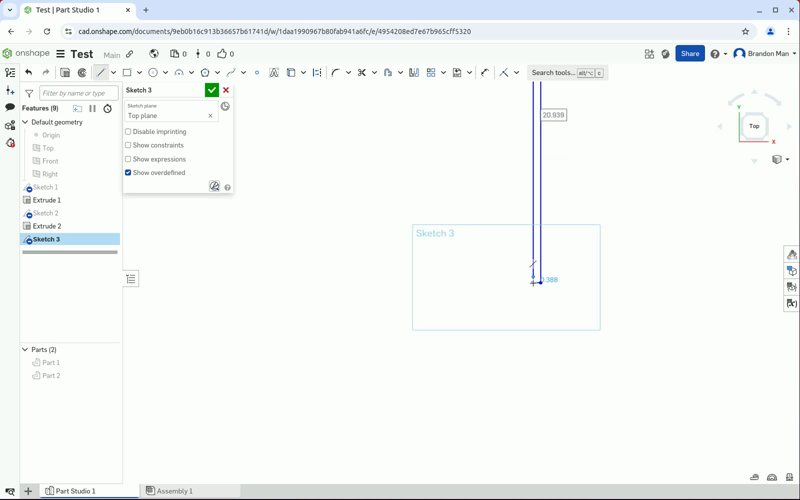
scroll(6)
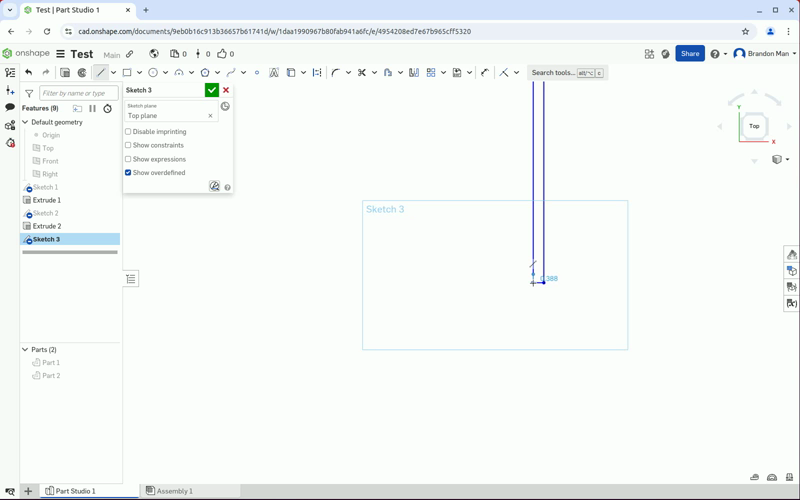
scroll(6)
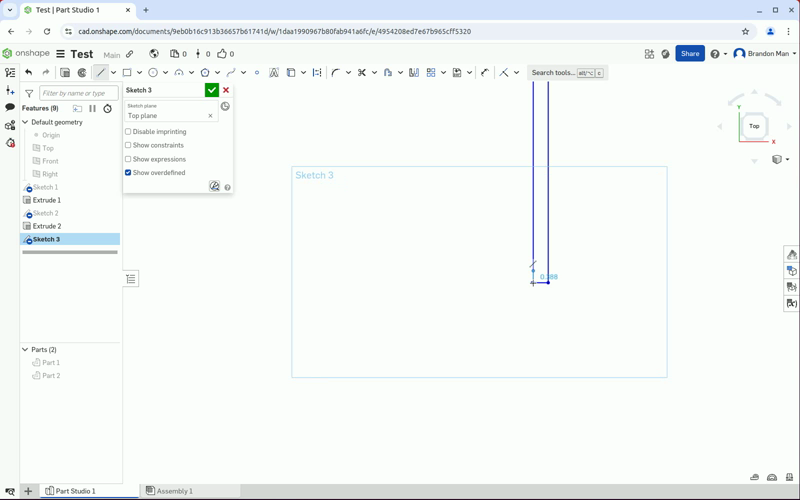
scroll(6)
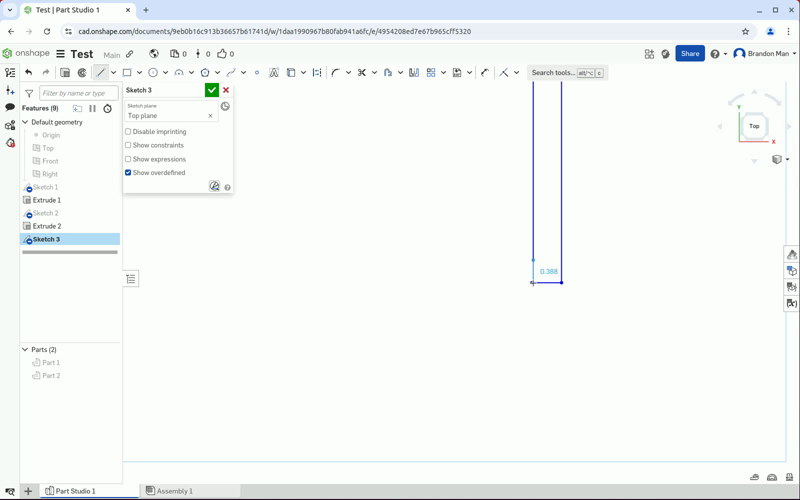
key_up(shift)
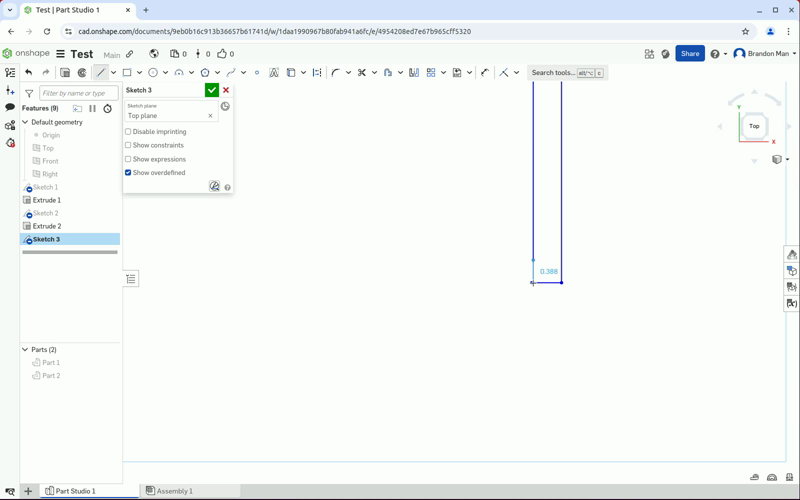
click(533, 282)
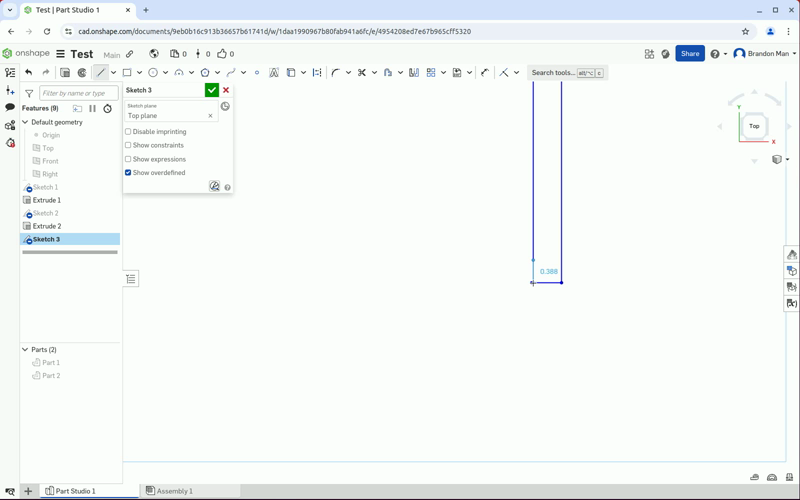
scroll(-6)
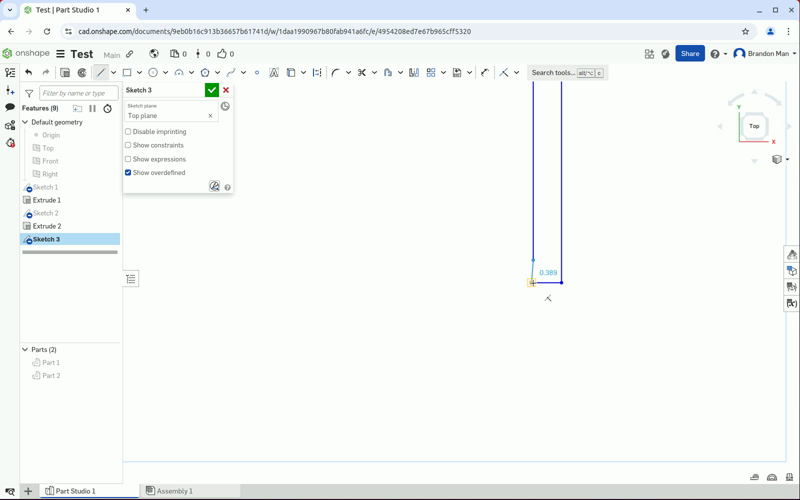
scroll(-6)
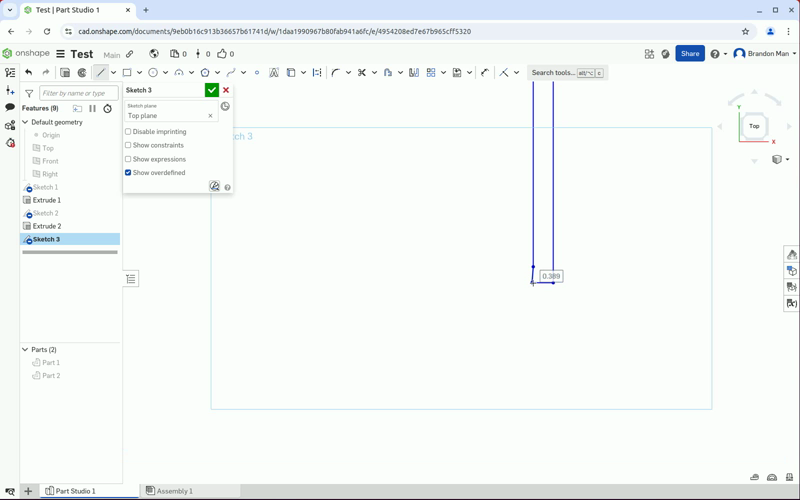
scroll(-6)
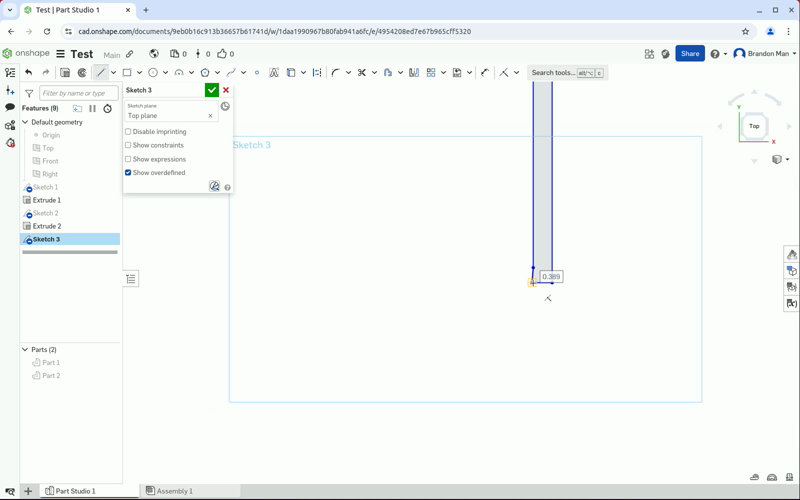
scroll(-6)
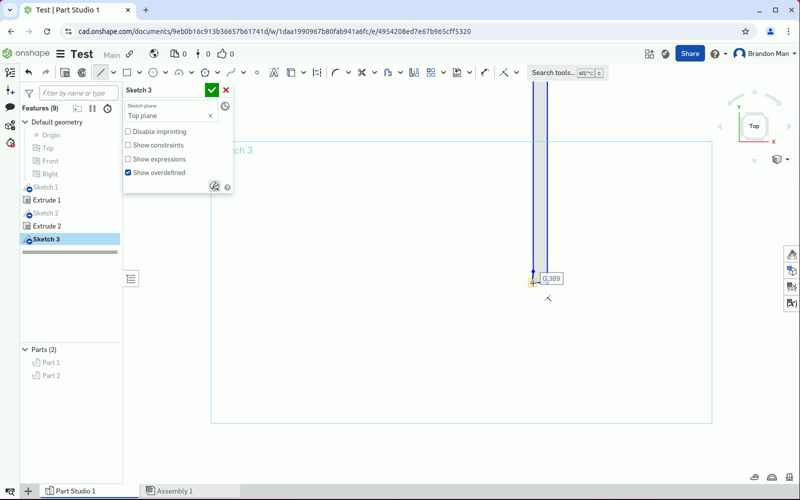
scroll(-6)
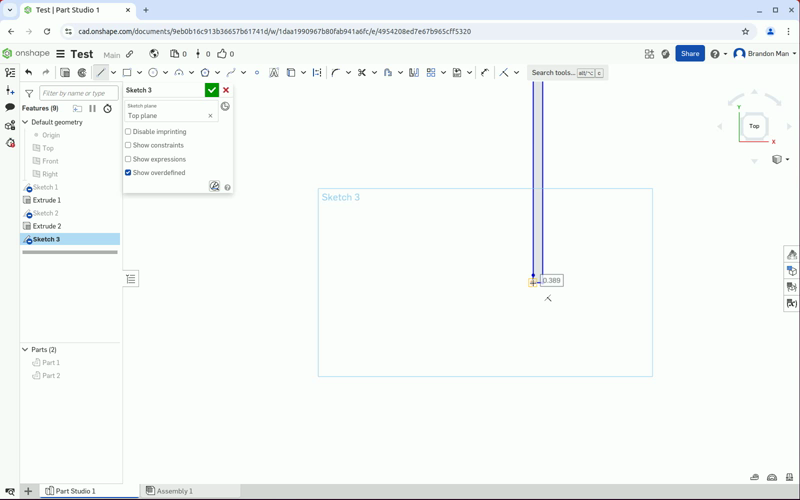
scroll(-6)
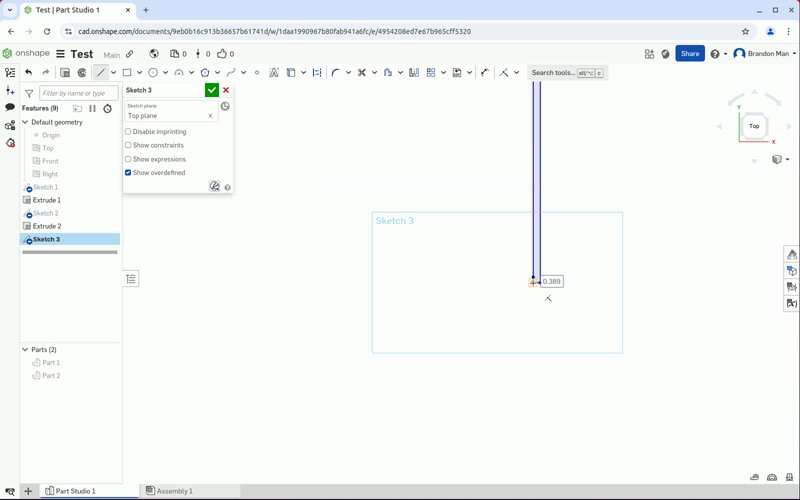
scroll(-6)
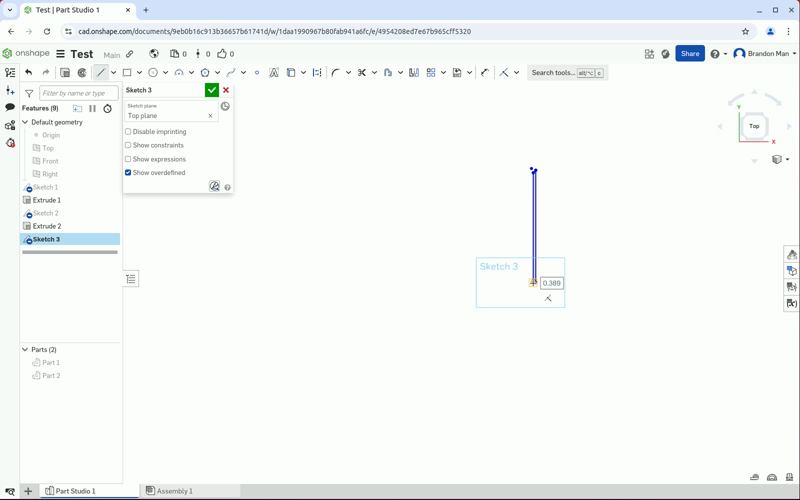
key(esc)
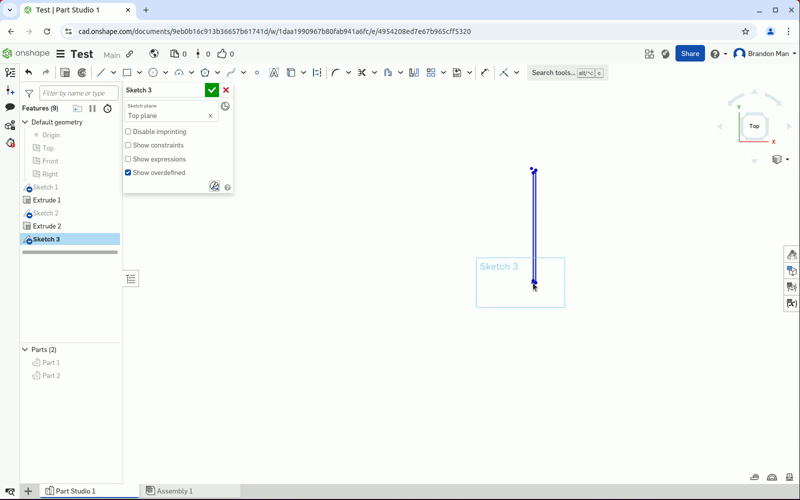
mouse_move(533, 197)
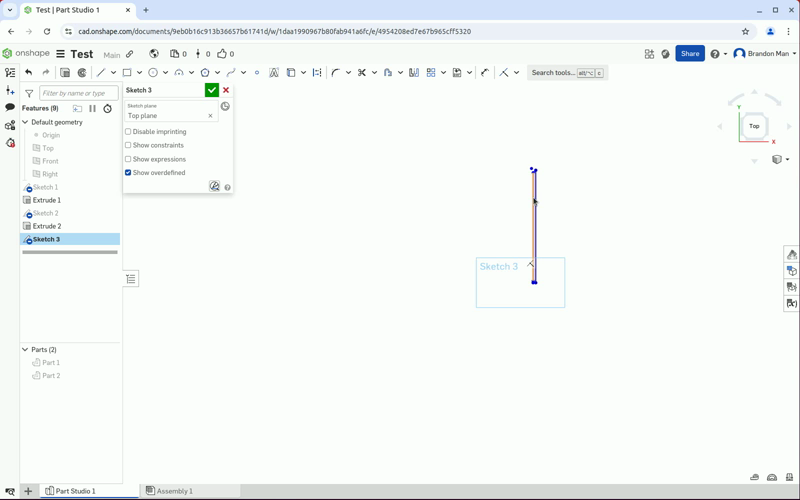
scroll(6)
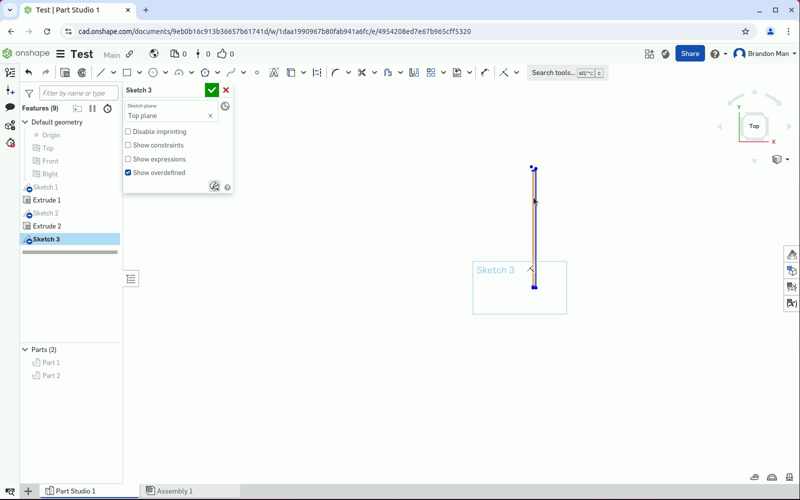
scroll(6)
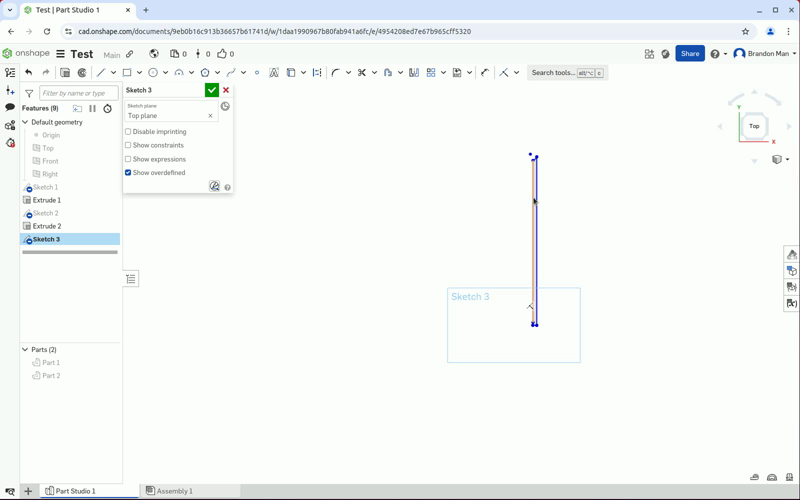
scroll(6)
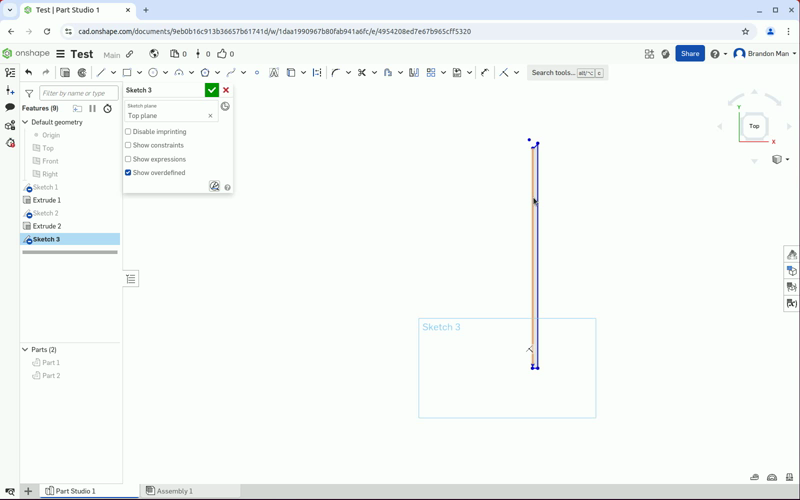
scroll(6)
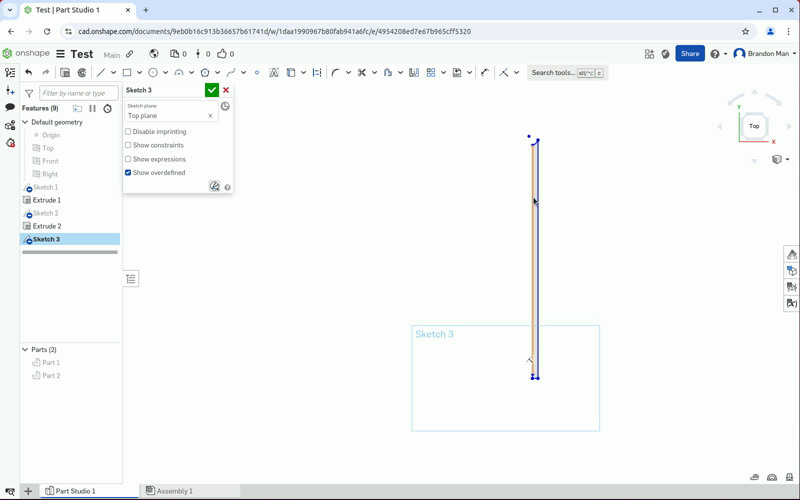
scroll(6)
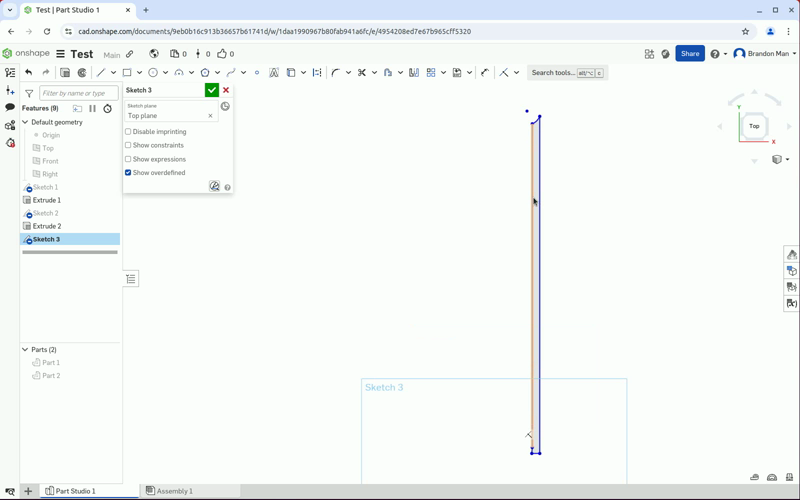
scroll(6)
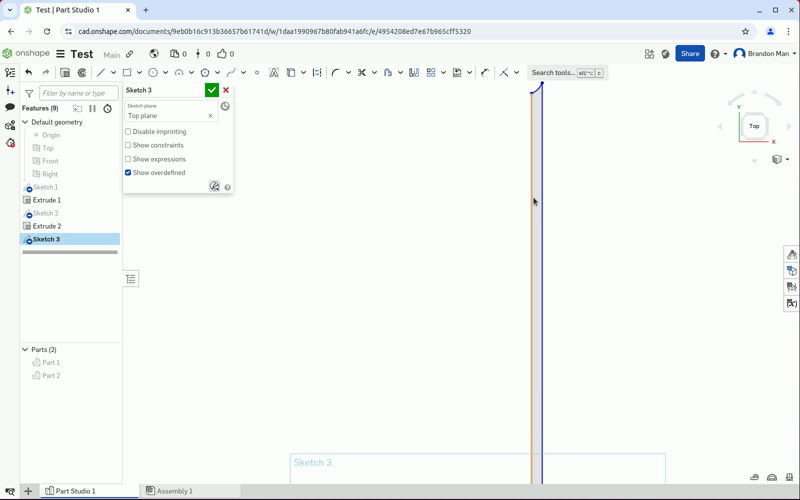
scroll(6)
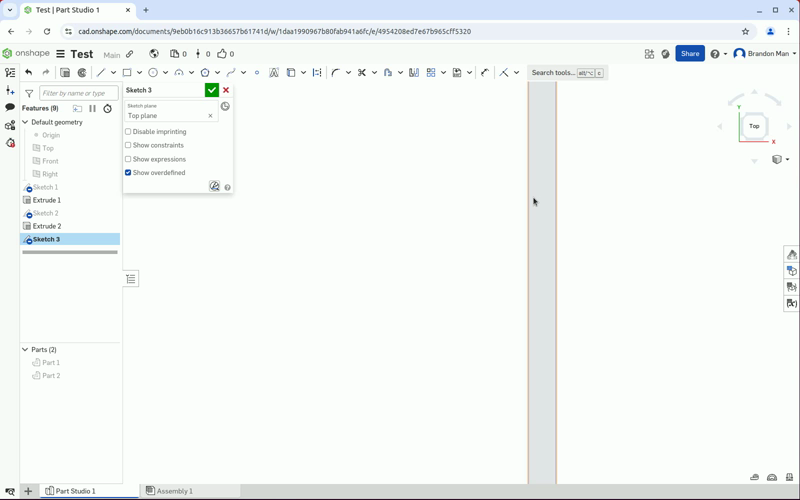
click(533, 197)
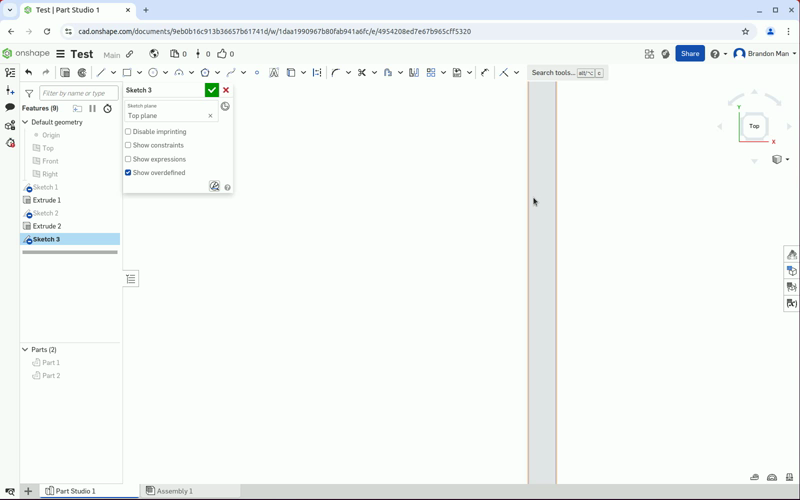
scroll(-6)
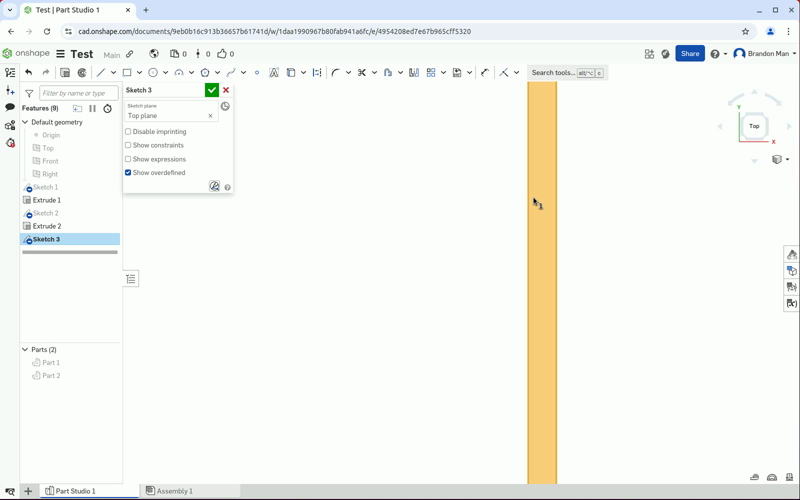
scroll(-6)
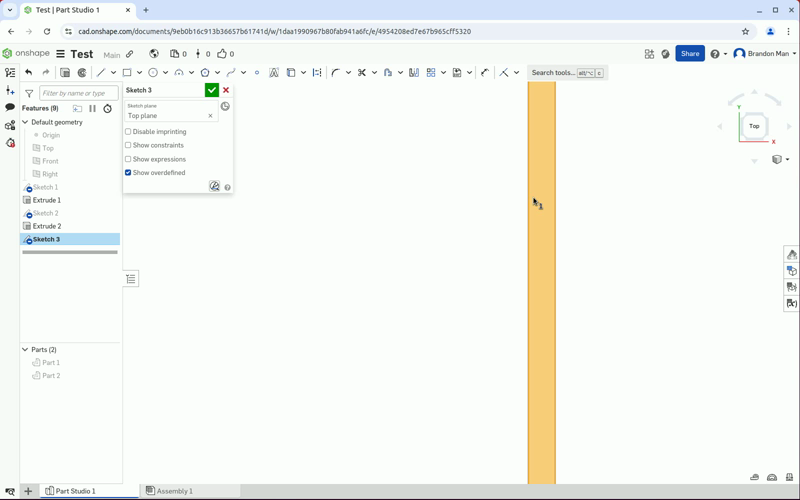
scroll(-6)
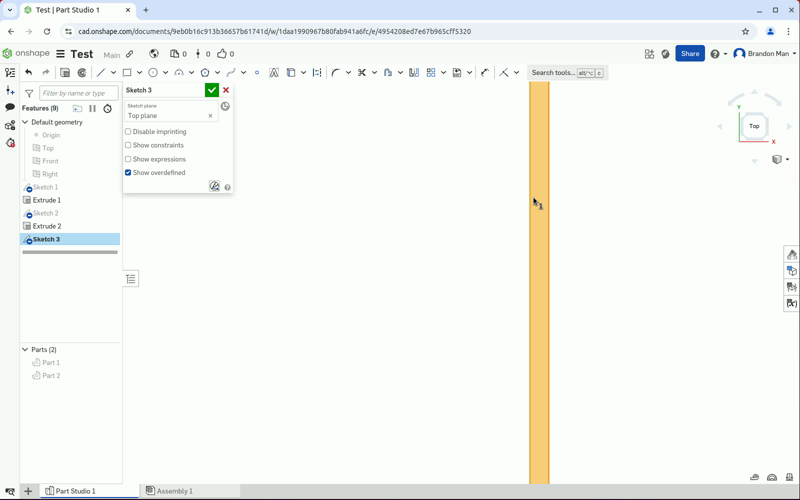
scroll(-6)
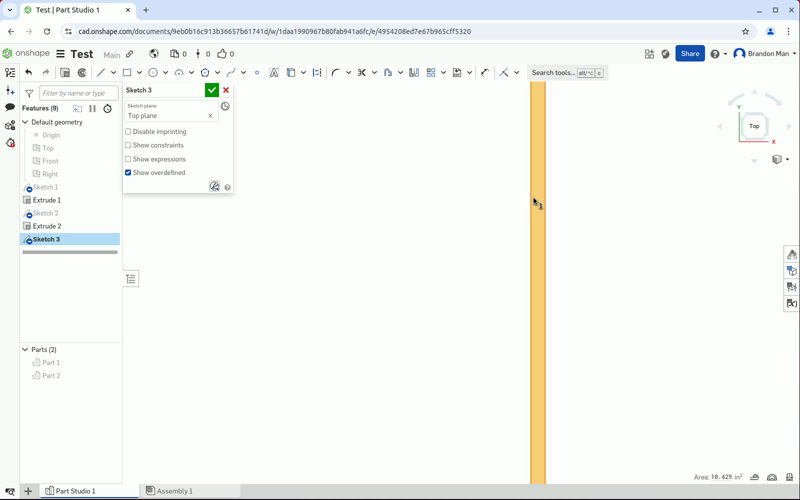
scroll(-6)
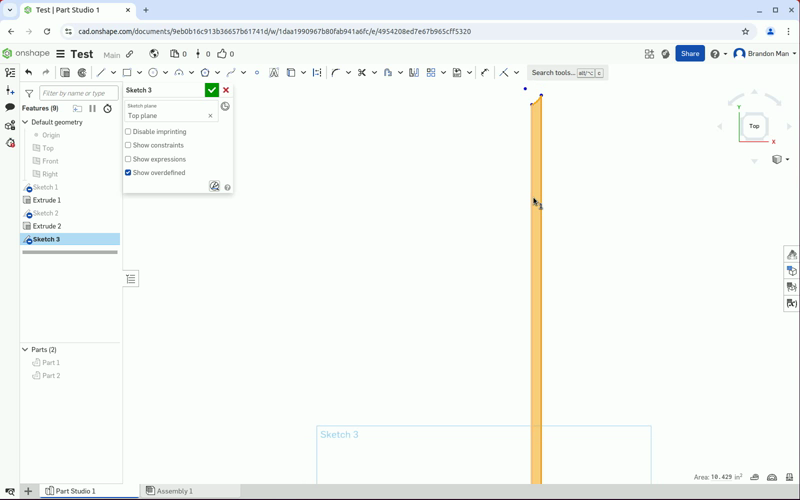
scroll(-6)
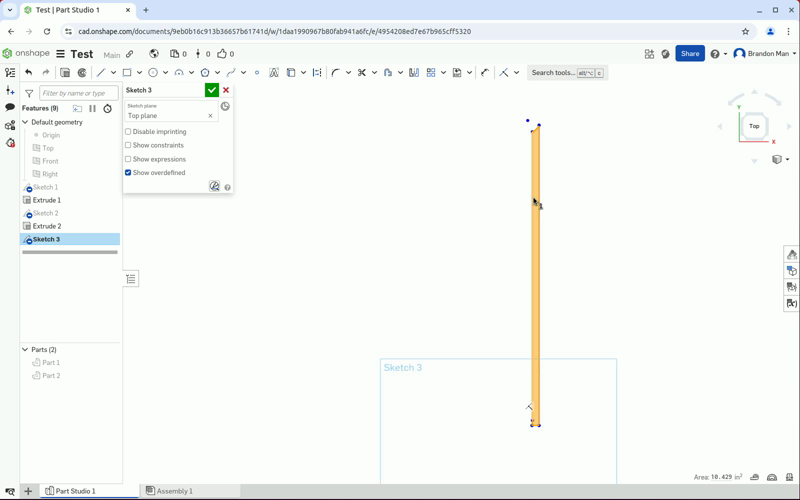
scroll(-6)
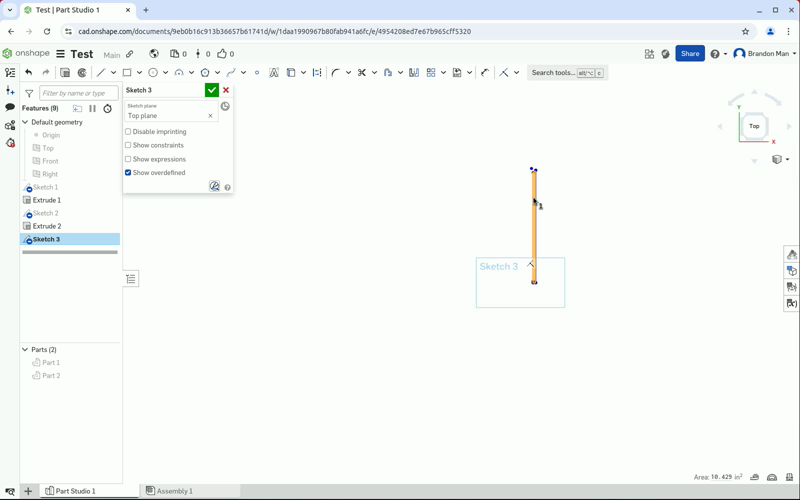
mouse_move(73, 352)
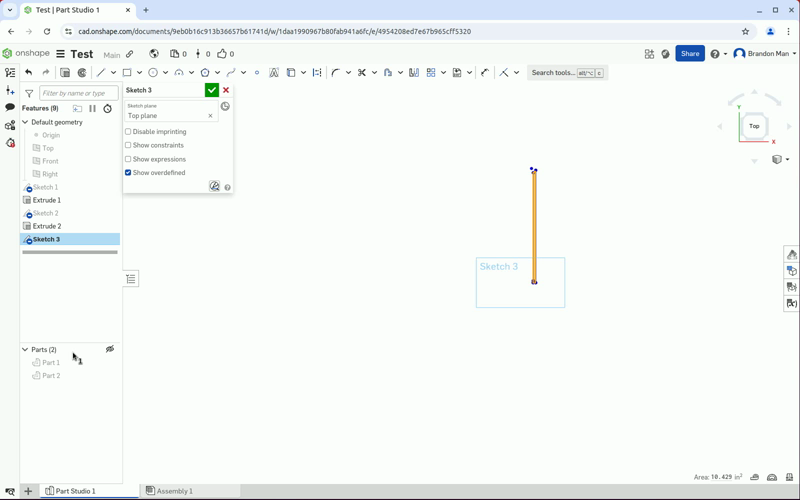
key(shift+y)
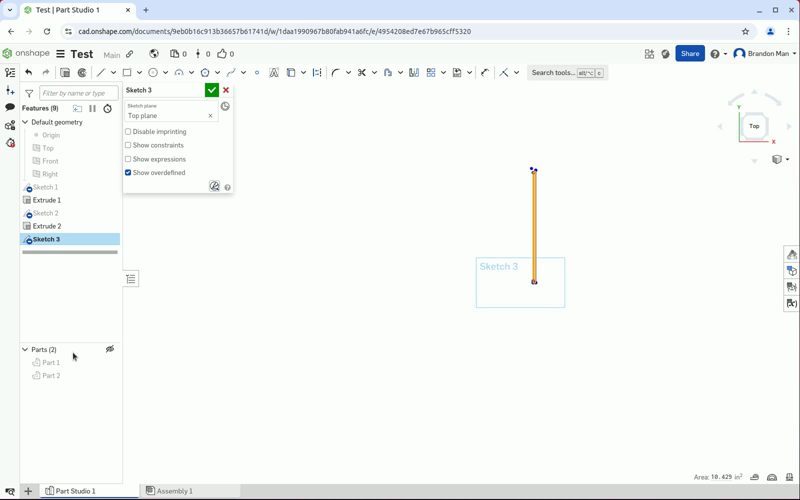
key(shift+e)
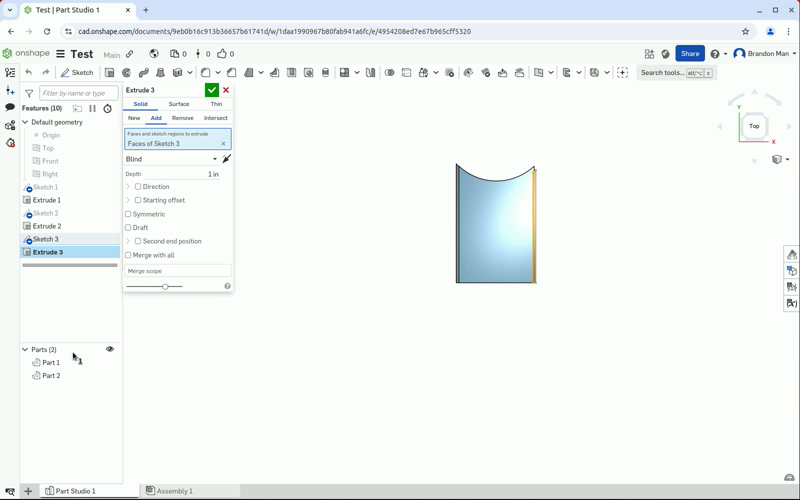
mouse_move(143, 106)
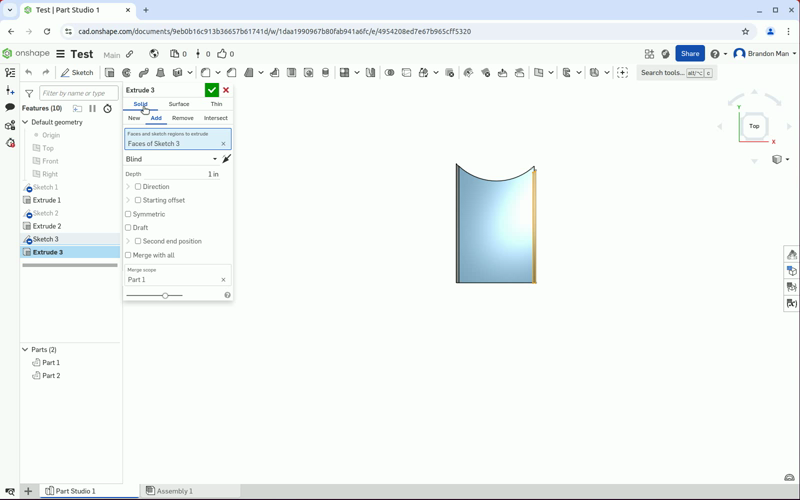
click(143, 106)
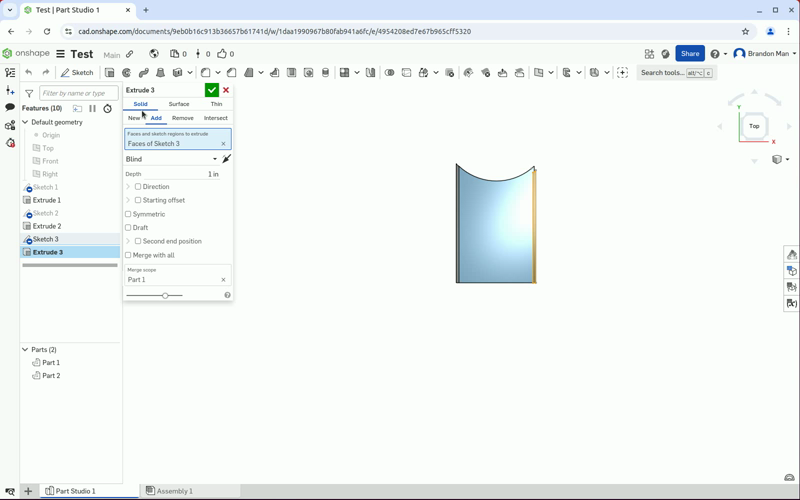
mouse_move(137, 120)
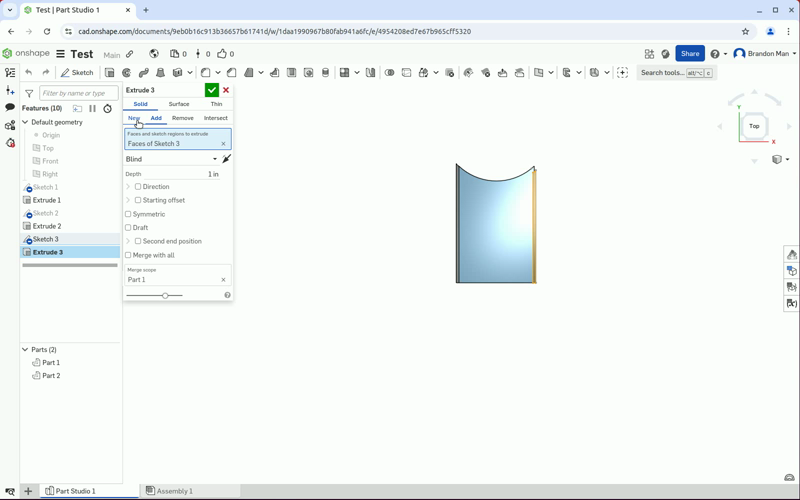
click(137, 120)
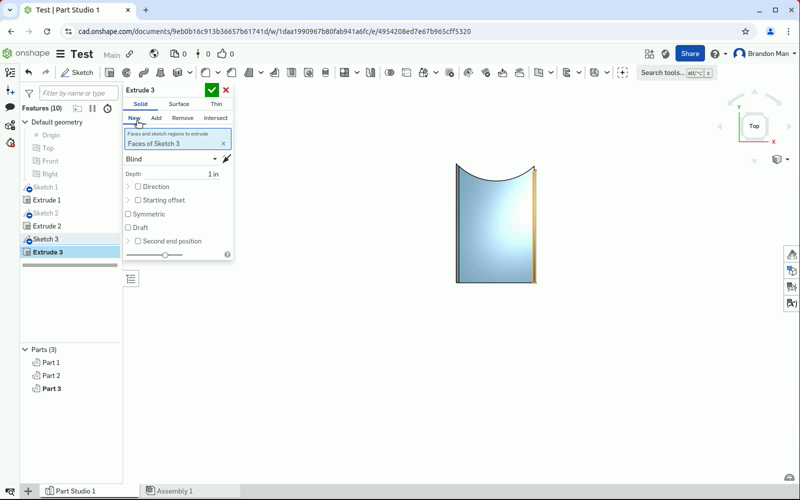
key(tab, 4)
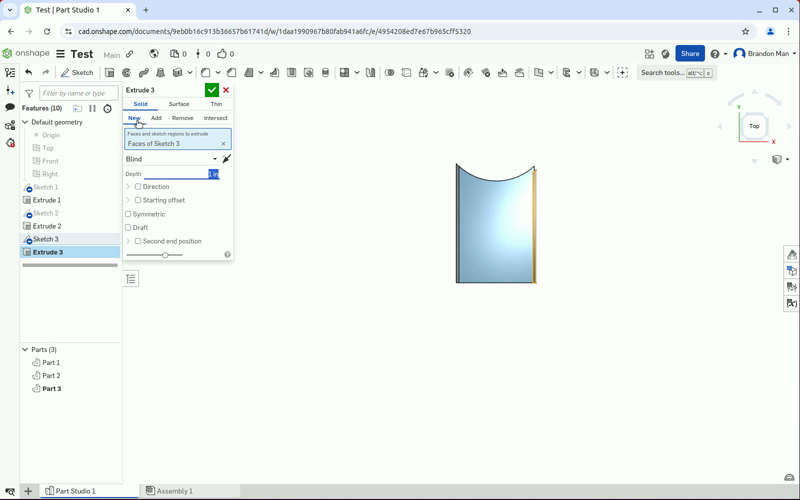
text(3.851)
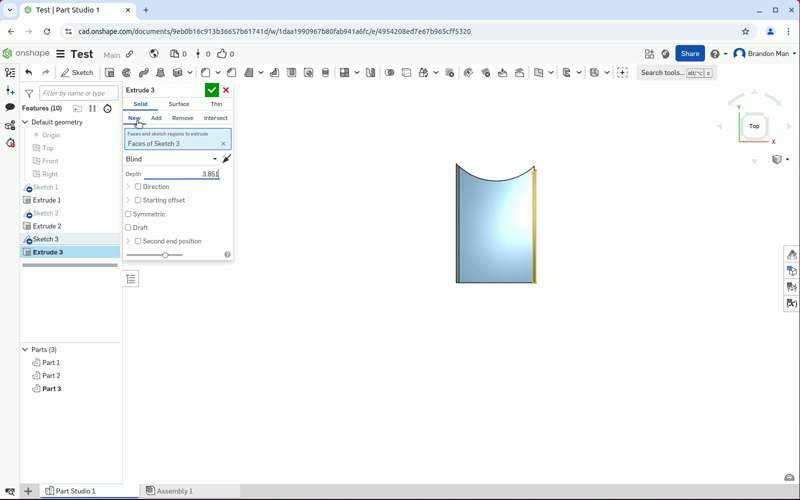
key(enter)
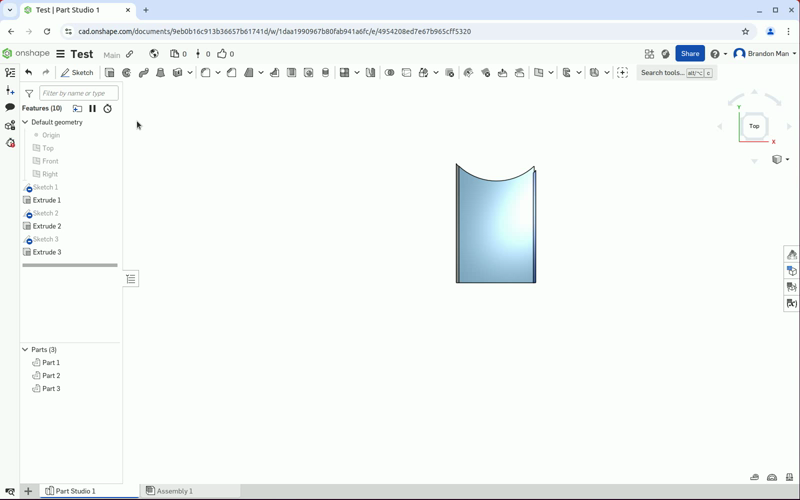
key(shift+h)
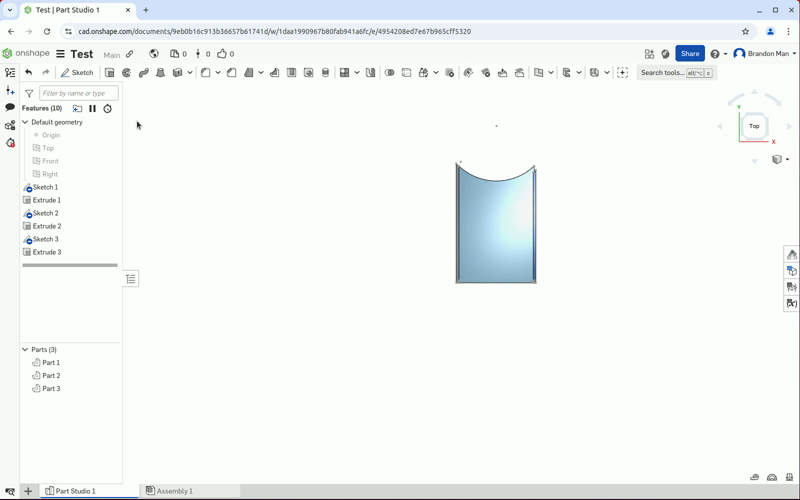
key(shift+h)
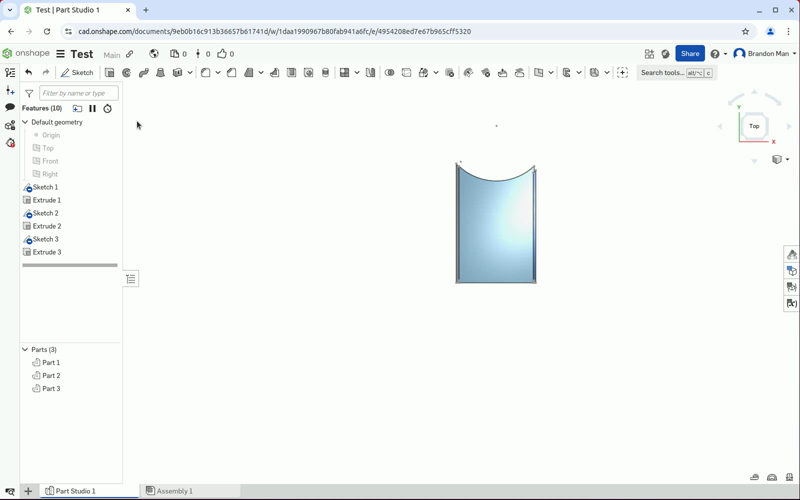
key(shift+7)
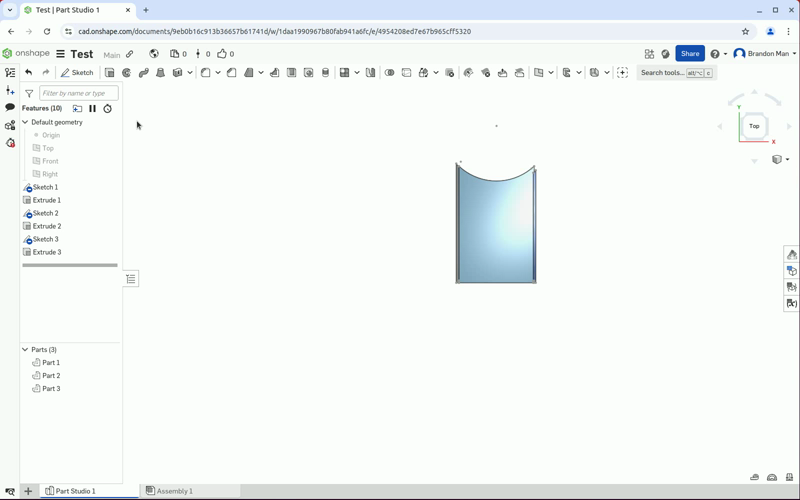
key(up, 3)
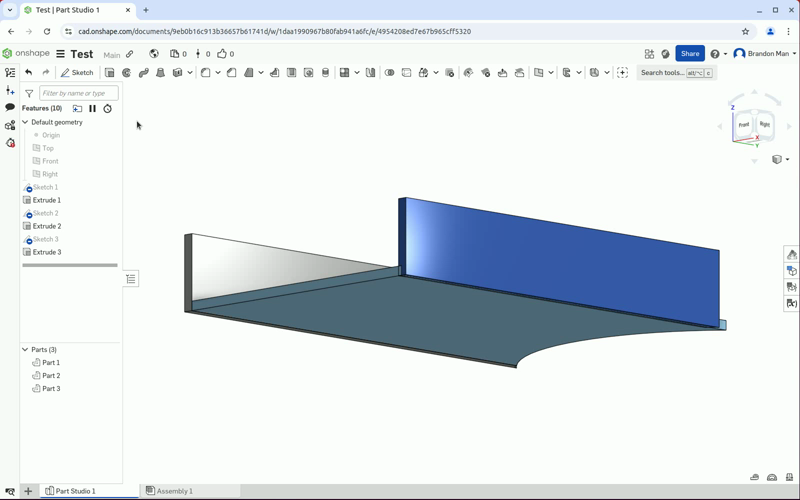
key(left, 3)
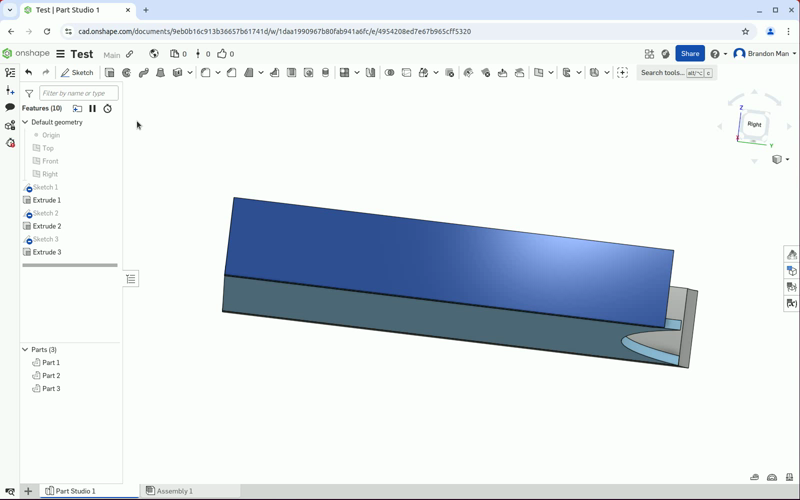
key(right, 3)
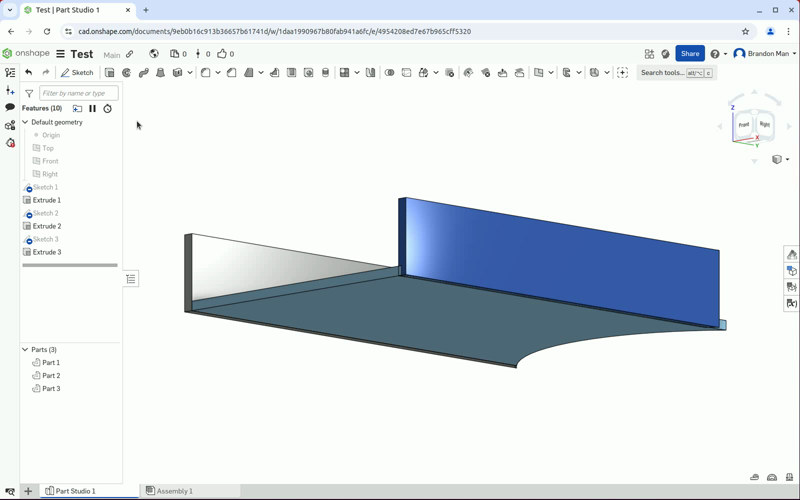
key(down, 3)
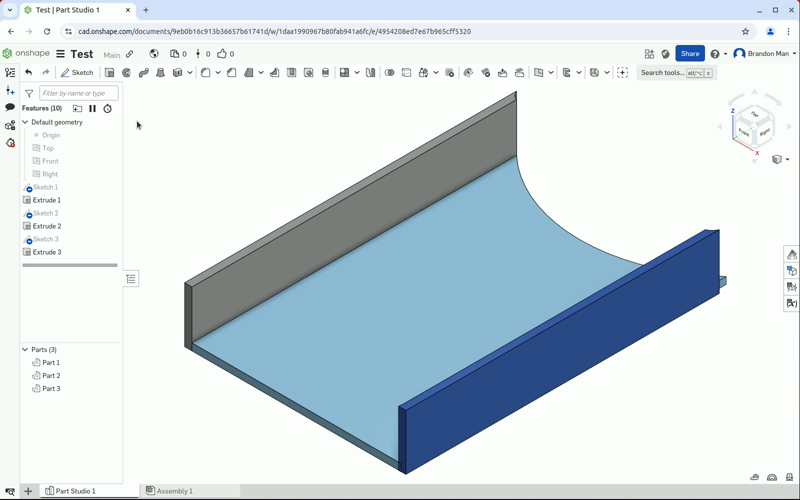
mouse_move(73, 189)
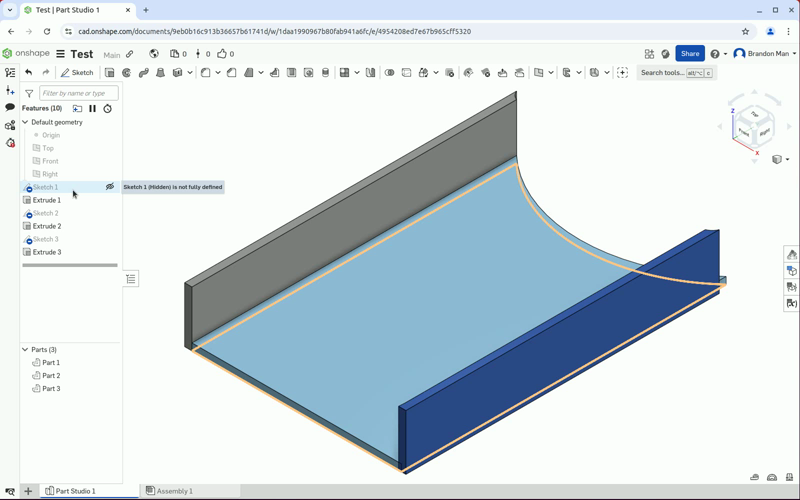
click(73, 189)